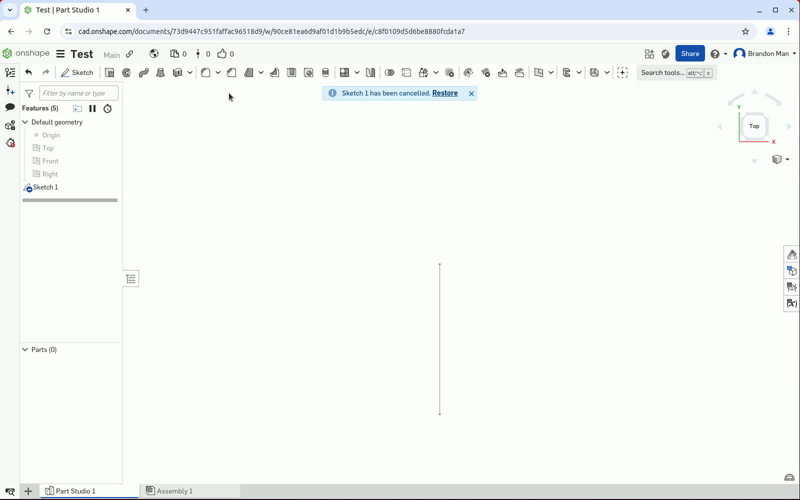
key(shift+h)
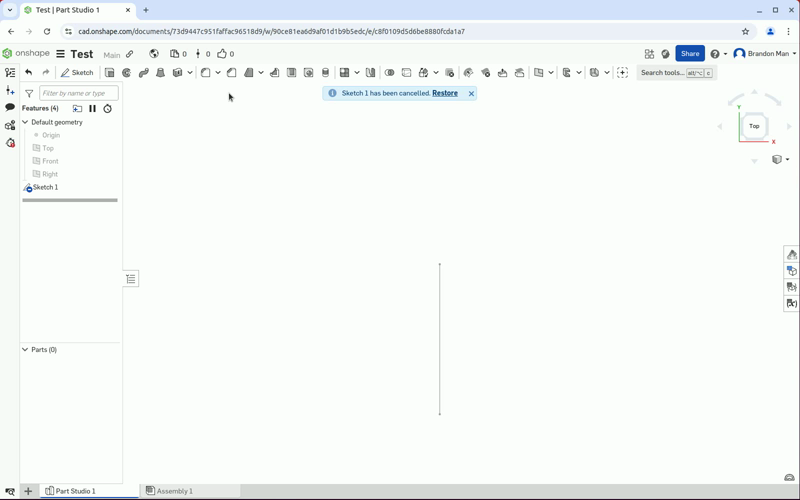
key(shift+s)
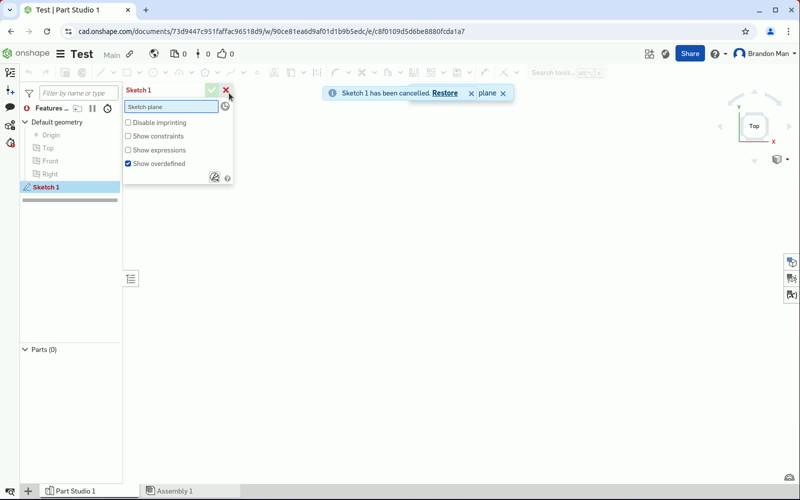
mouse_move(73, 150)
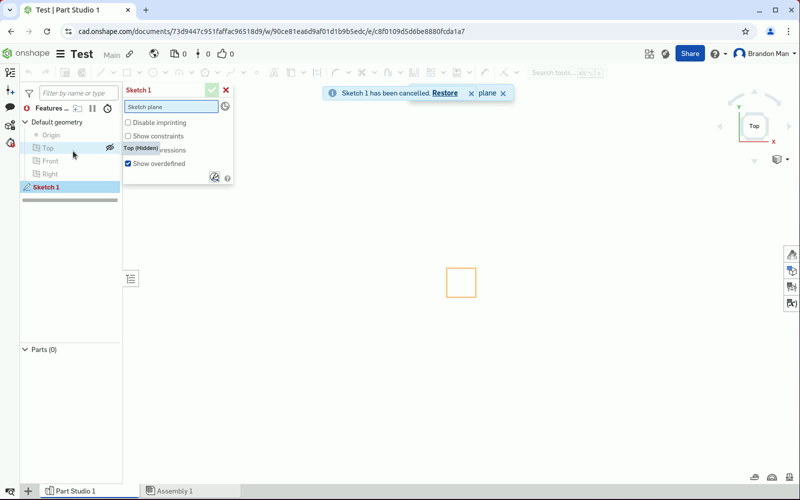
click(73, 150)
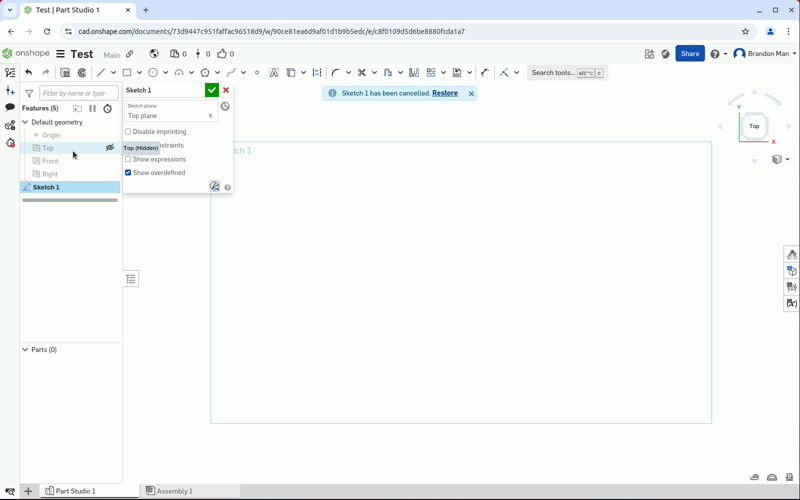
mouse_move(73, 352)
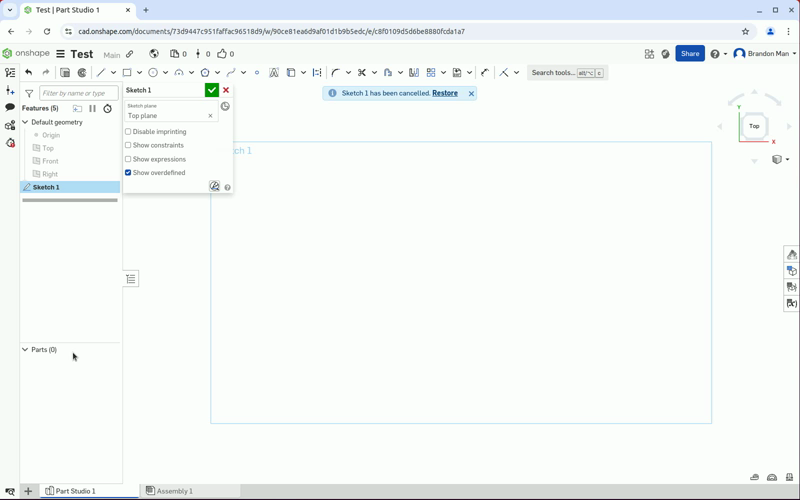
key(y)
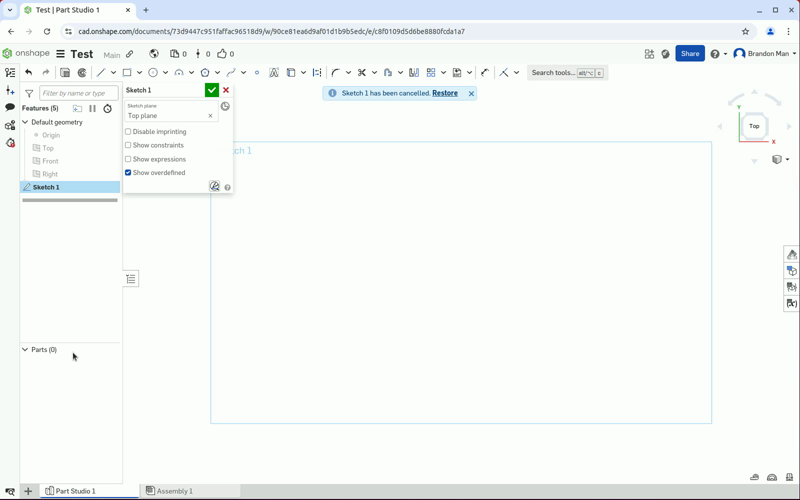
key(c)
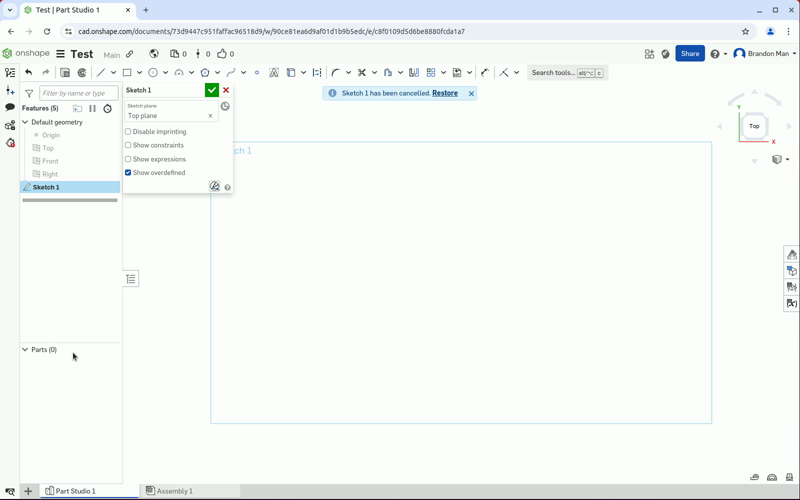
key_down(shift)
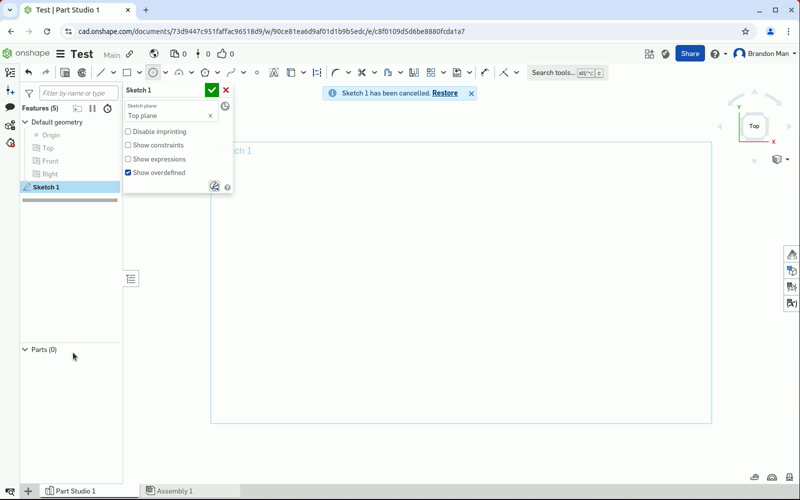
mouse_move(461, 282)
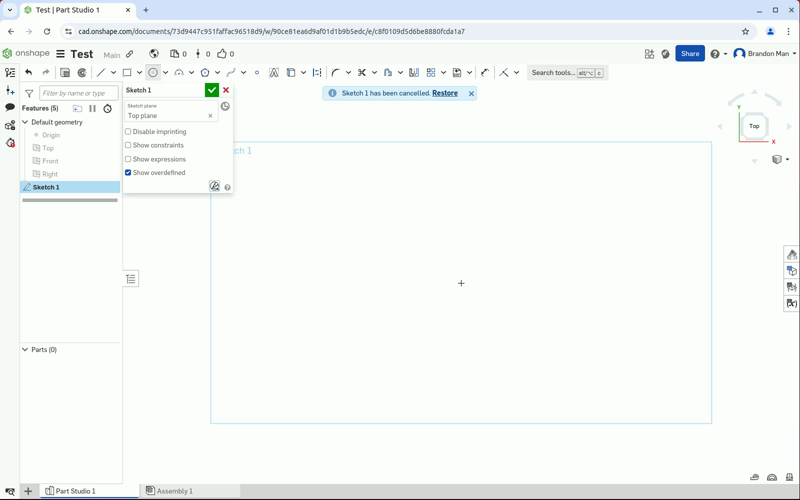
click(461, 282)
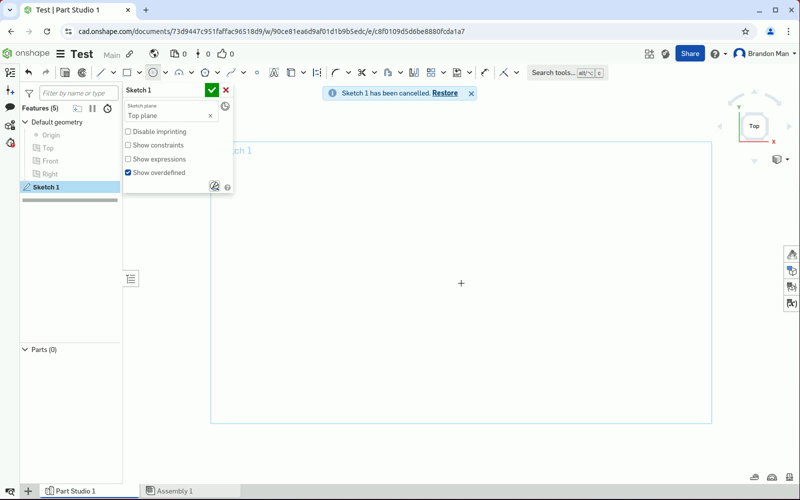
key_up(shift)
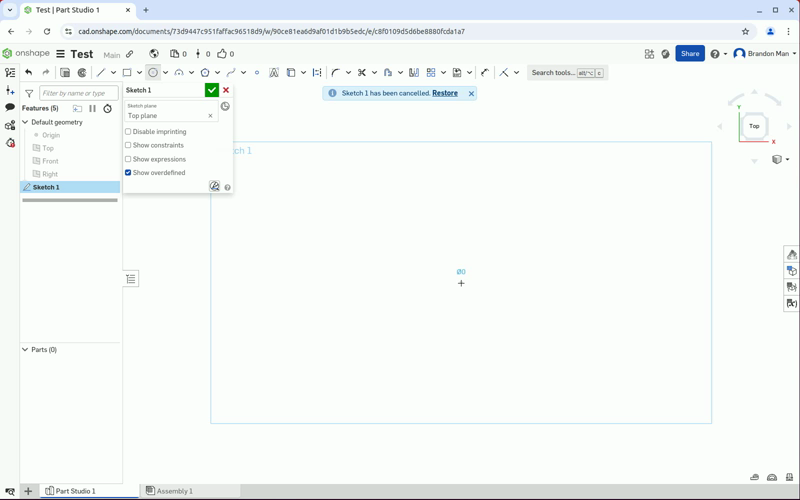
mouse_move(574, 282)
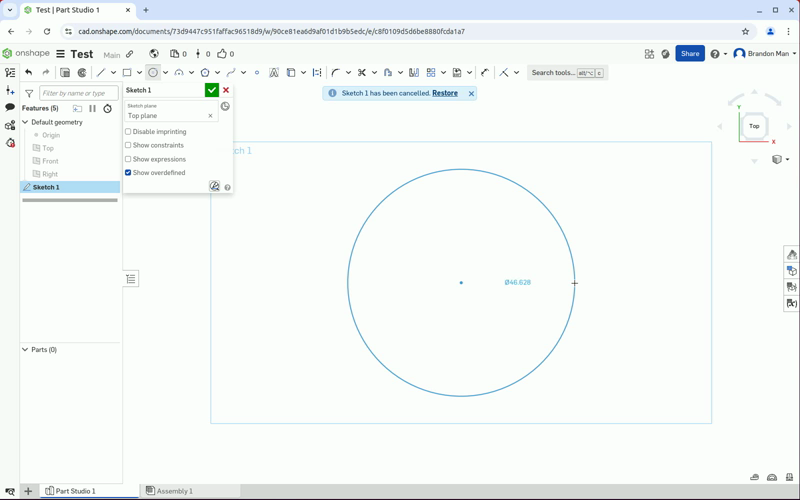
click(574, 282)
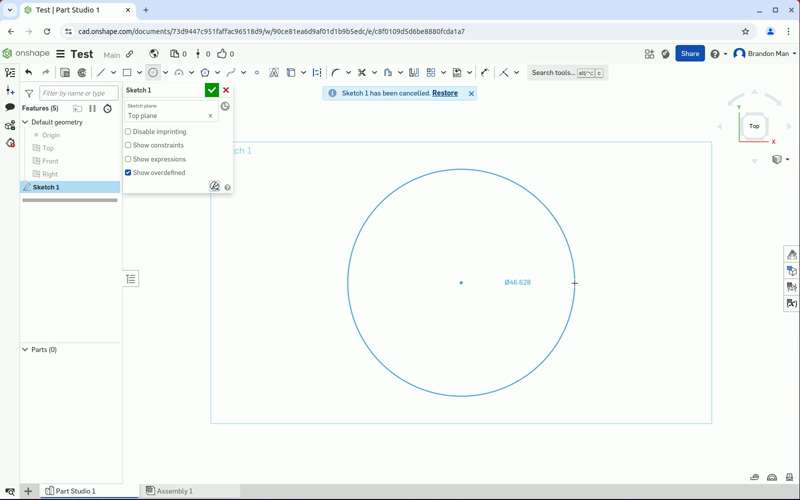
key(esc)
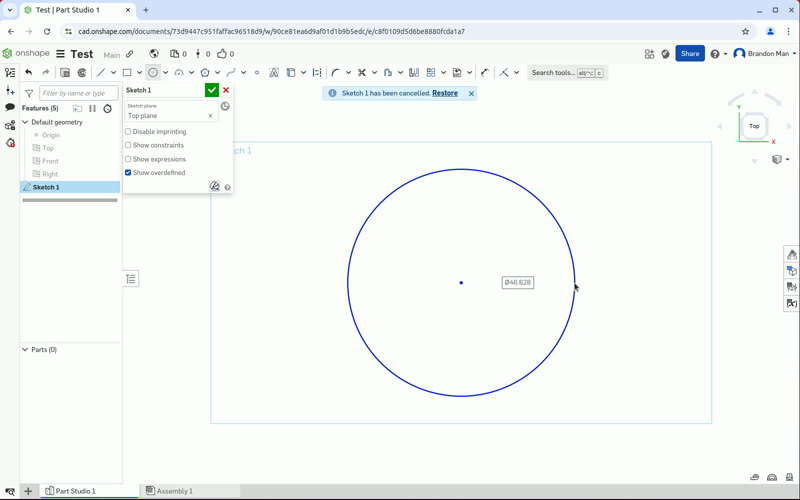
mouse_move(528, 237)
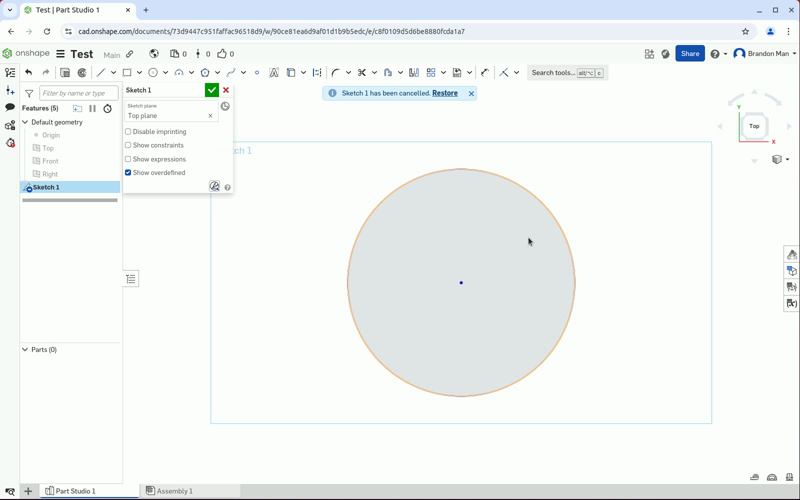
click(528, 237)
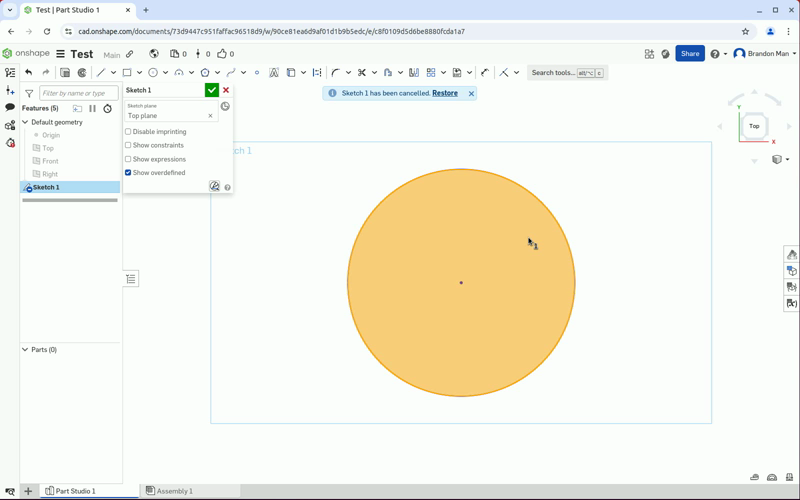
mouse_move(73, 352)
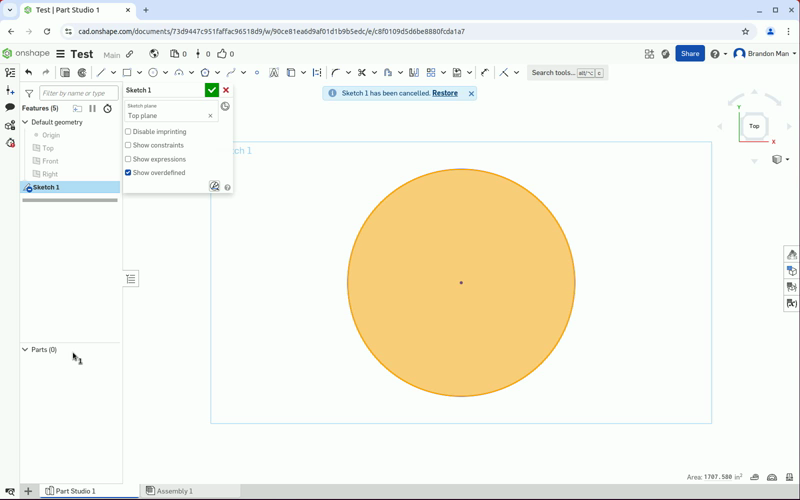
key(shift+y)
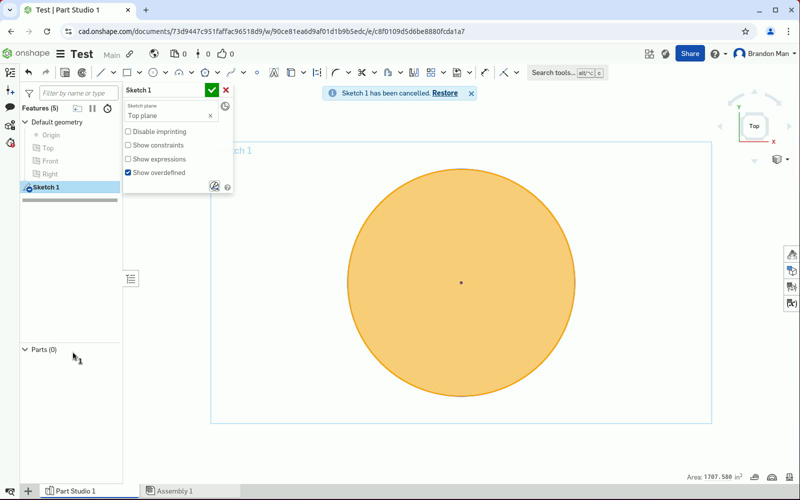
key(shift+e)
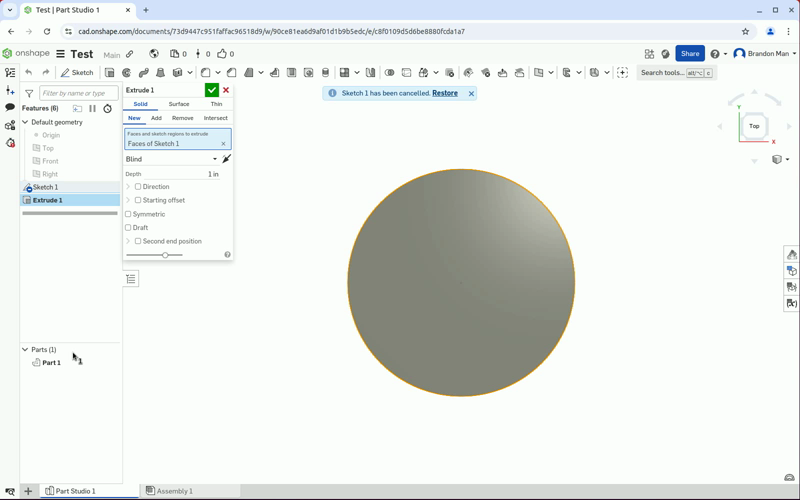
mouse_move(143, 106)
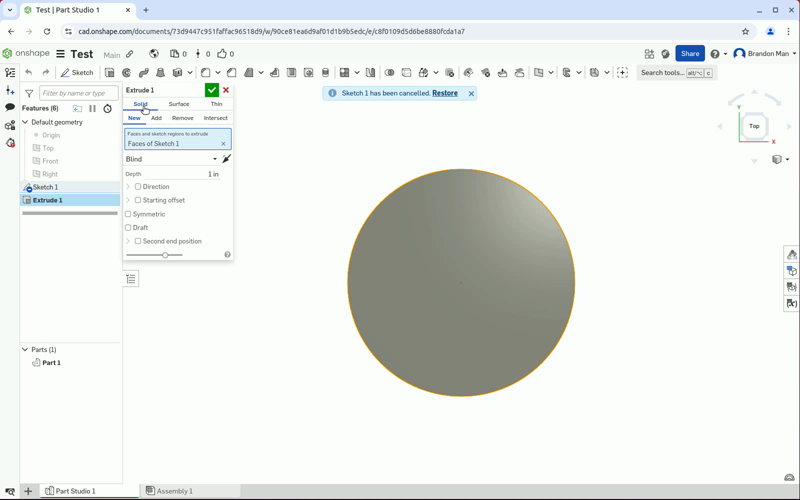
click(143, 106)
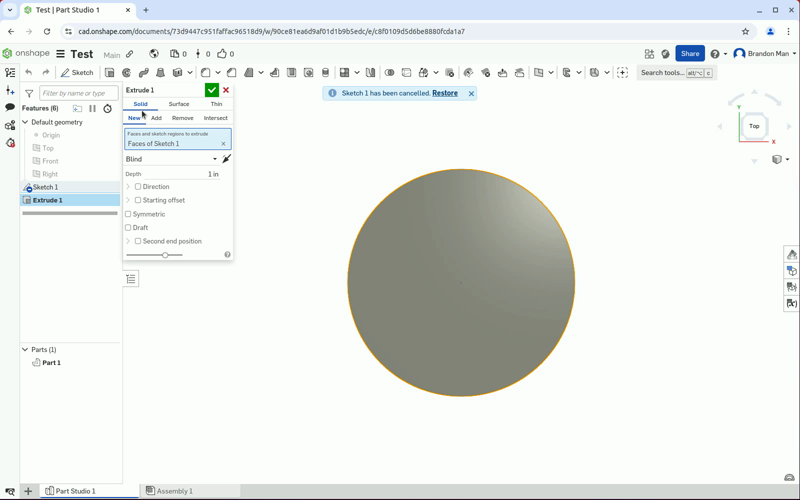
mouse_move(137, 120)
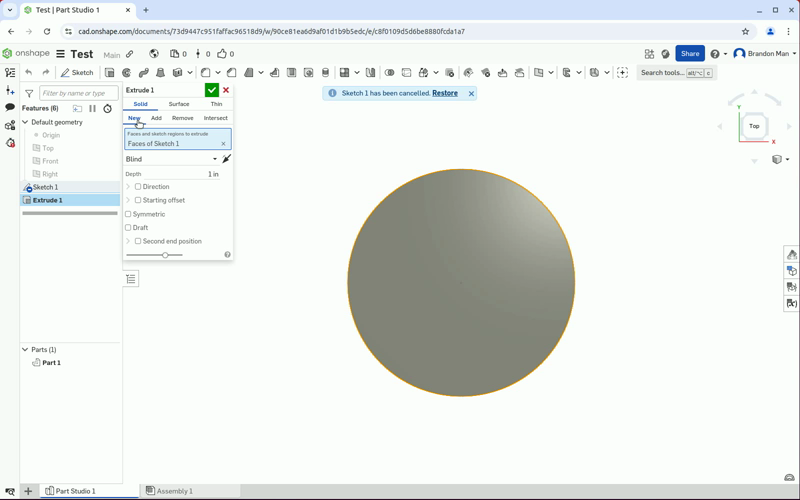
click(137, 120)
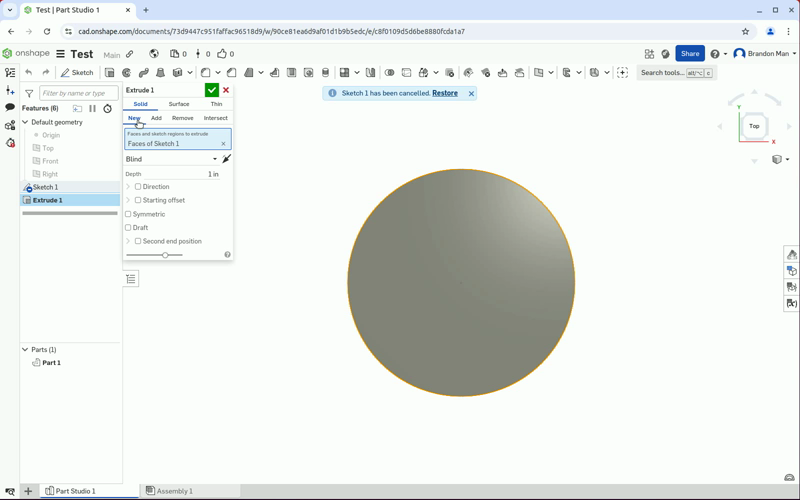
key(tab, 4)
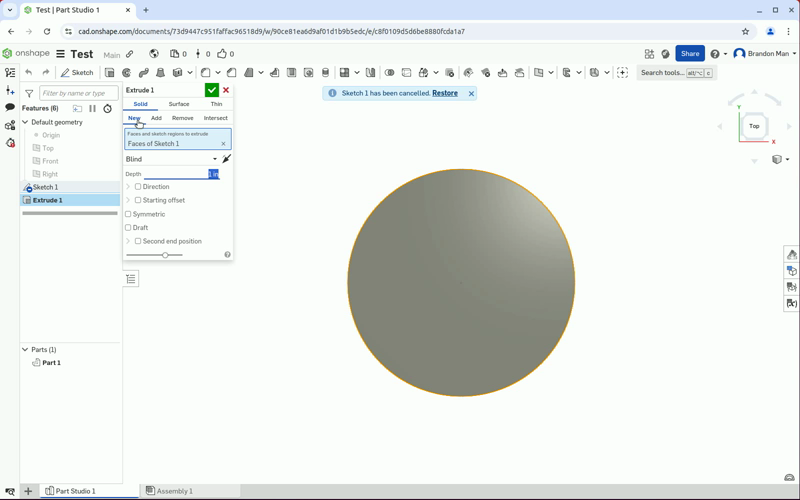
text(-0.722)
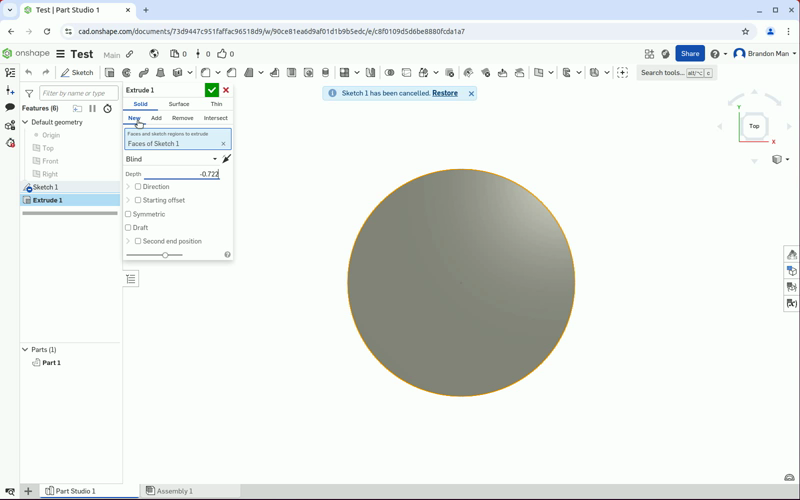
key(enter)
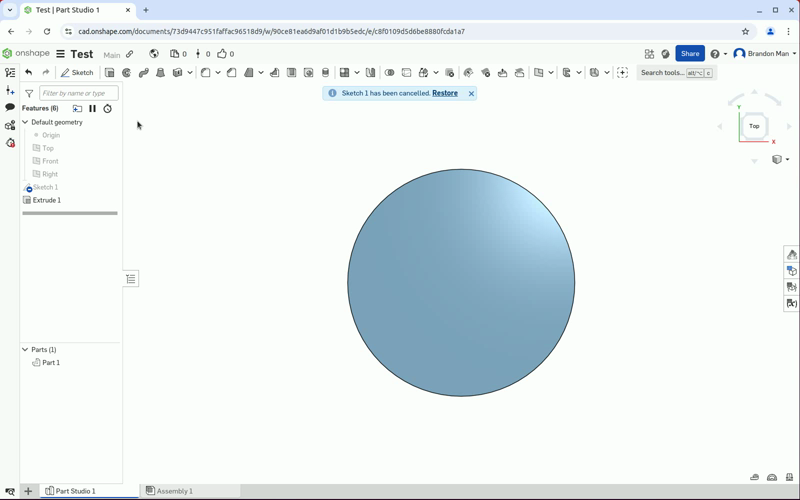
key(shift+h)
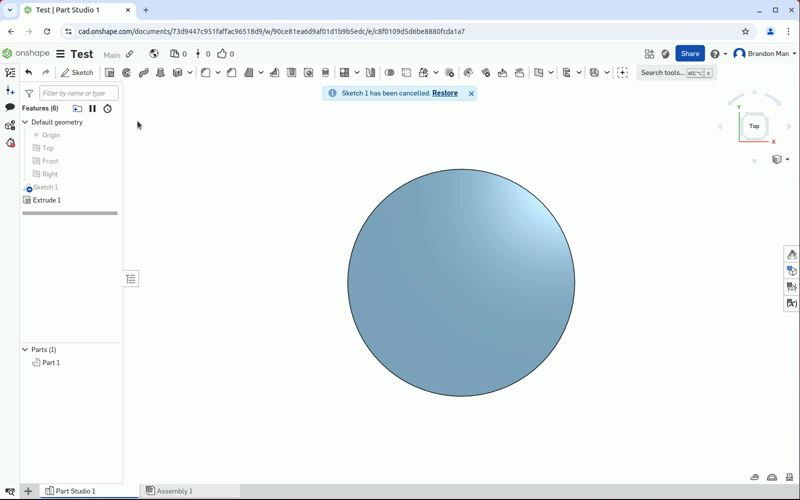
key(shift+h)
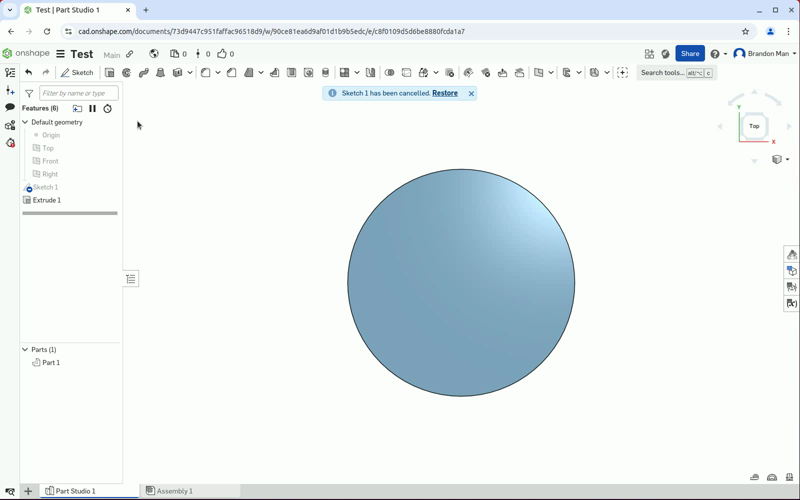
mouse_move(73, 189)
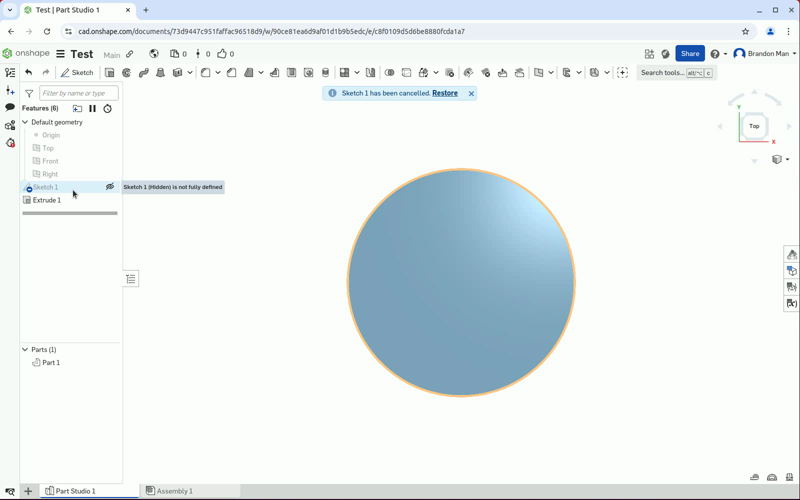
click(73, 189)
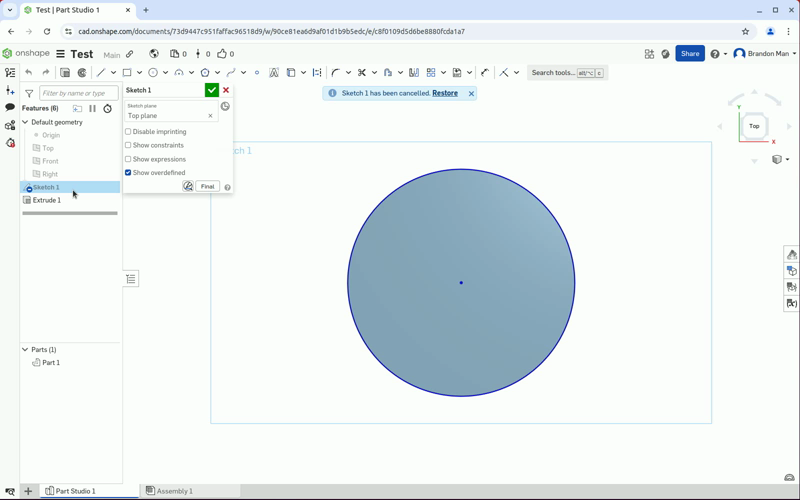
mouse_move(229, 92)
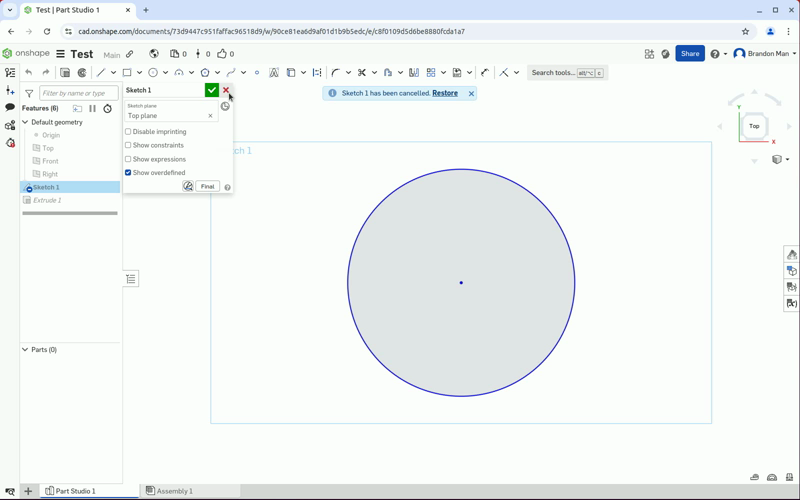
click(229, 92)
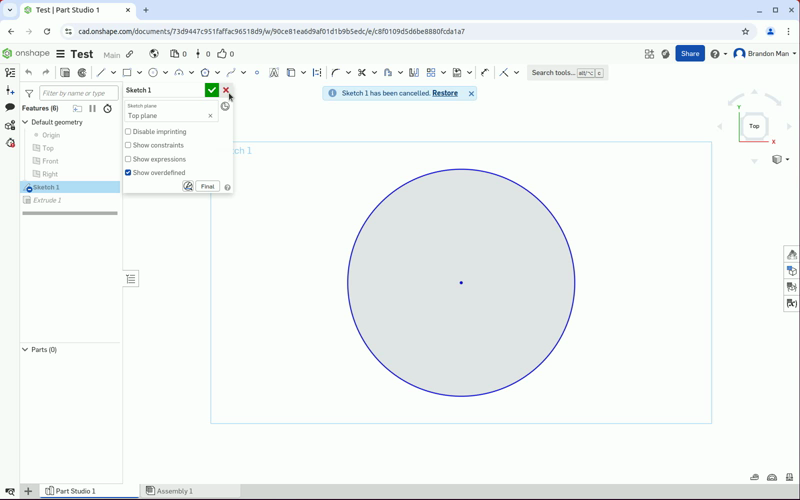
key(shift+s)
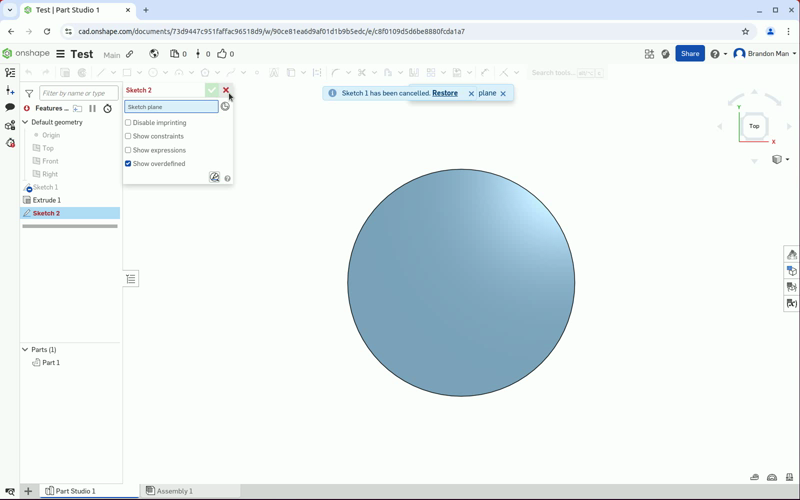
mouse_move(73, 150)
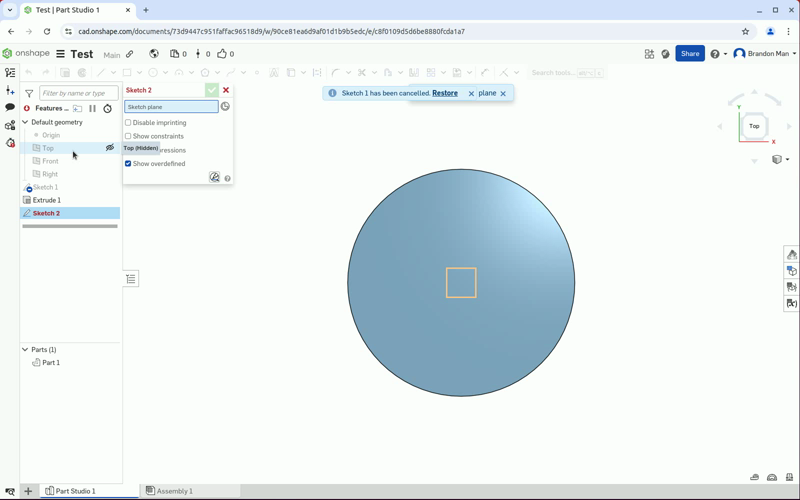
click(73, 150)
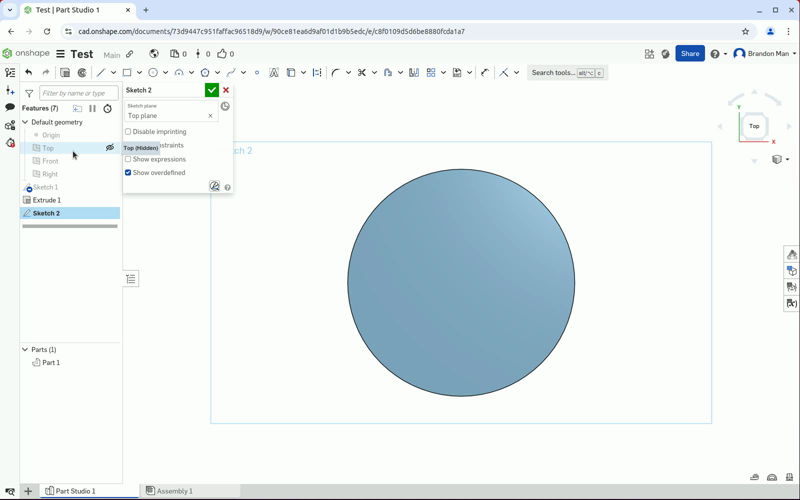
mouse_move(73, 352)
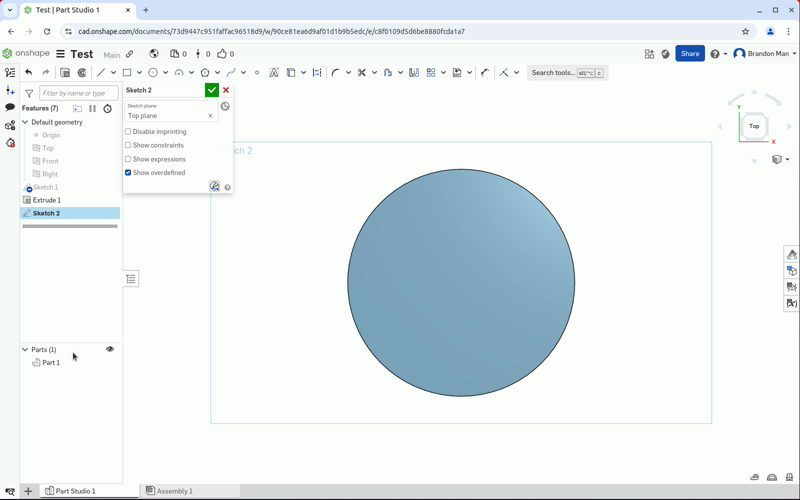
key(y)
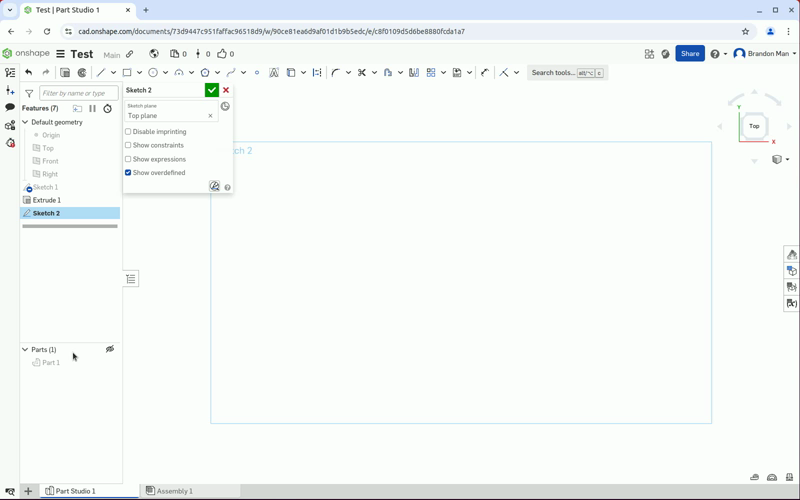
key(l)
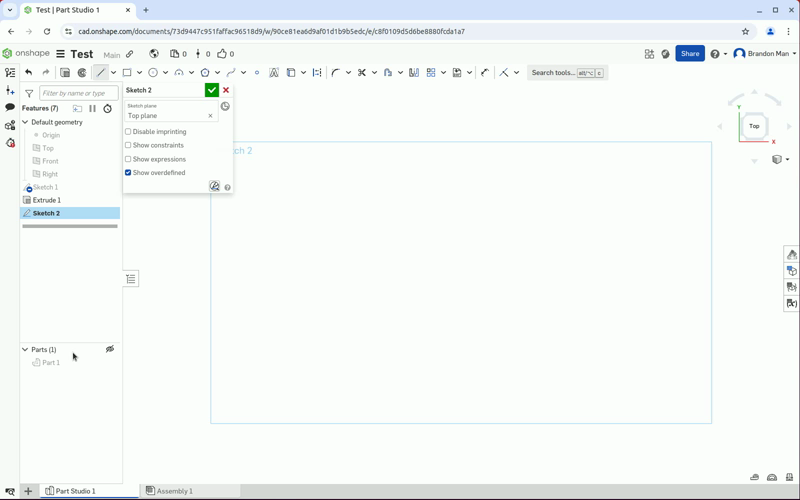
key_down(shift)
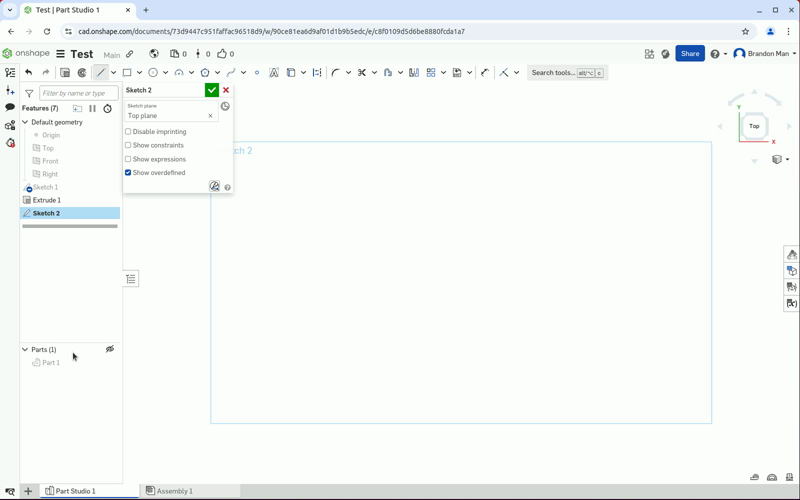
mouse_move(516, 345)
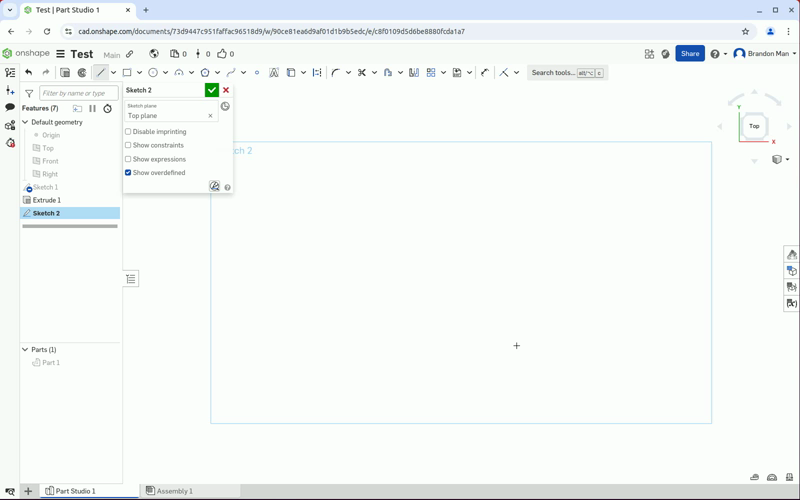
click(516, 345)
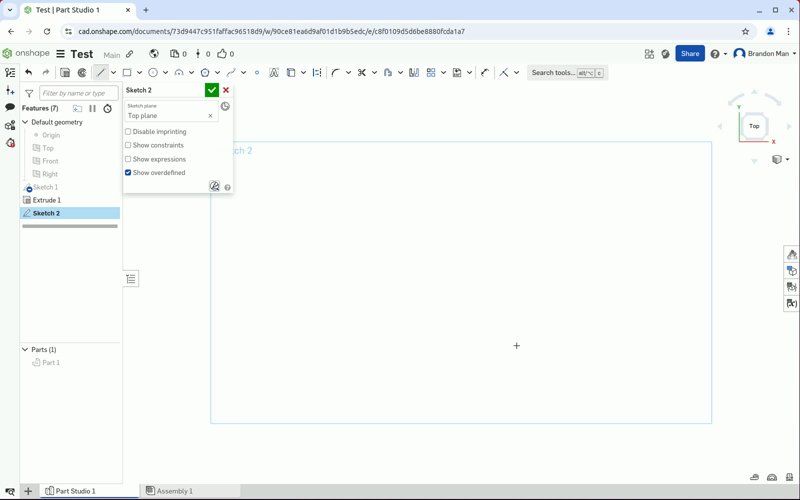
key_up(shift)
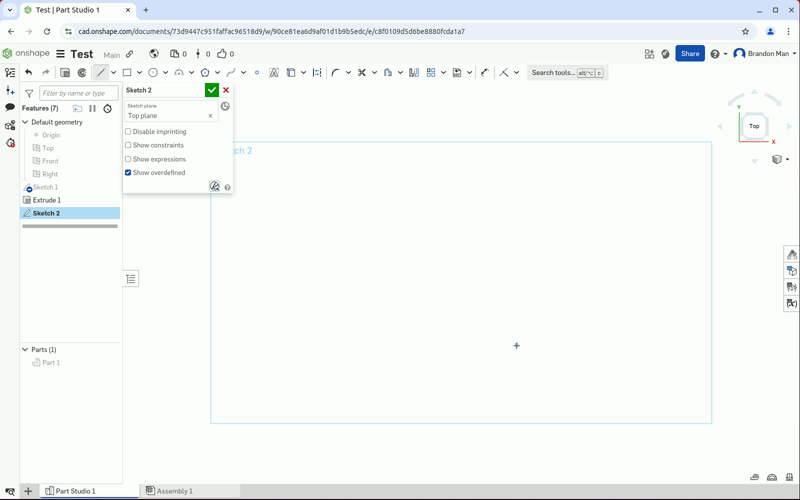
key_down(shift)
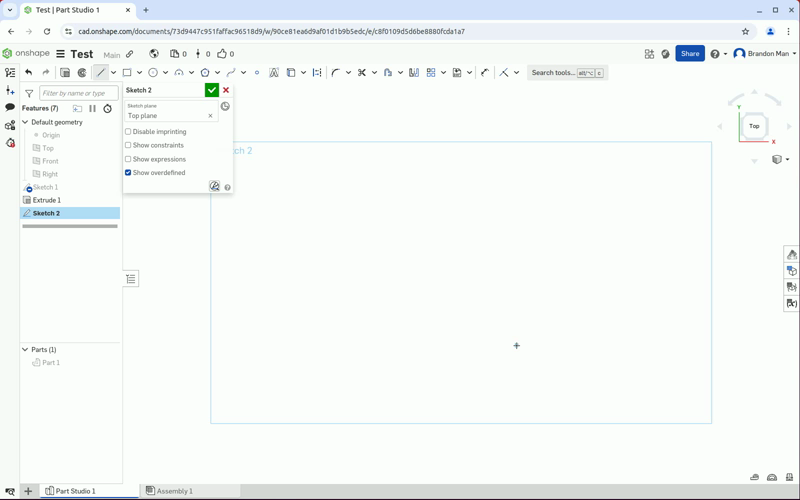
mouse_move(546, 345)
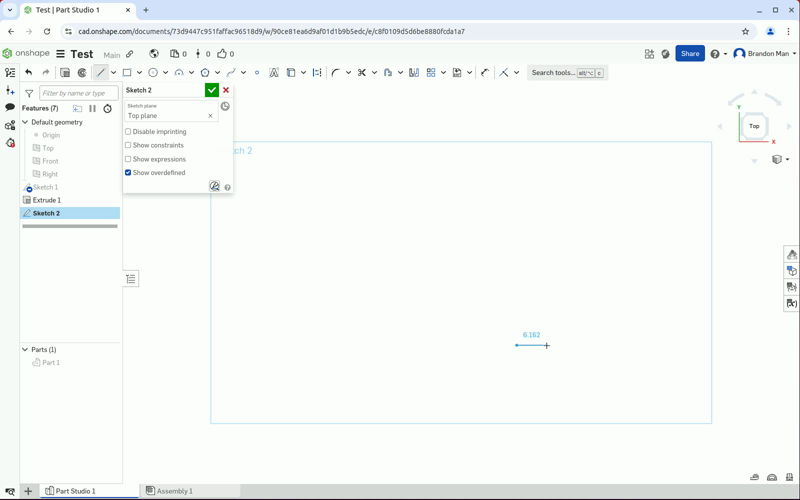
mouse_move(524, 345)
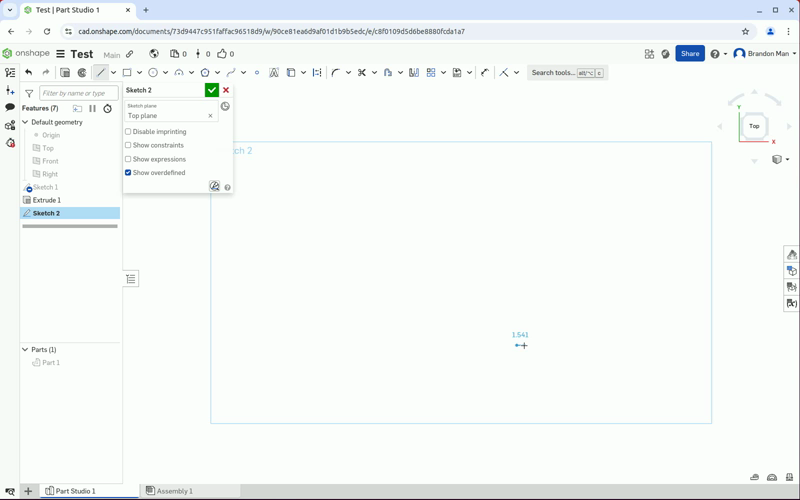
scroll(6)
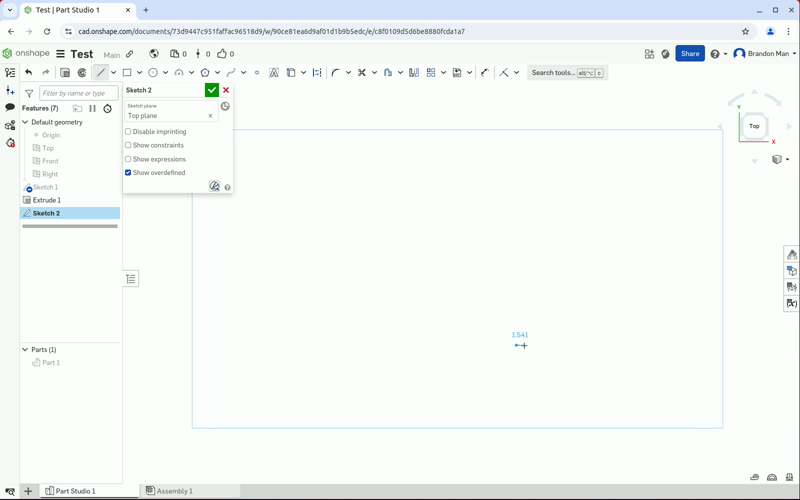
scroll(6)
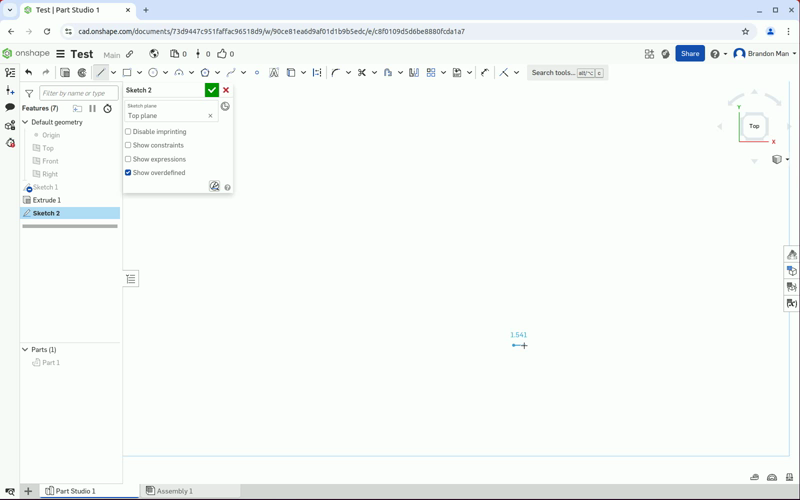
scroll(6)
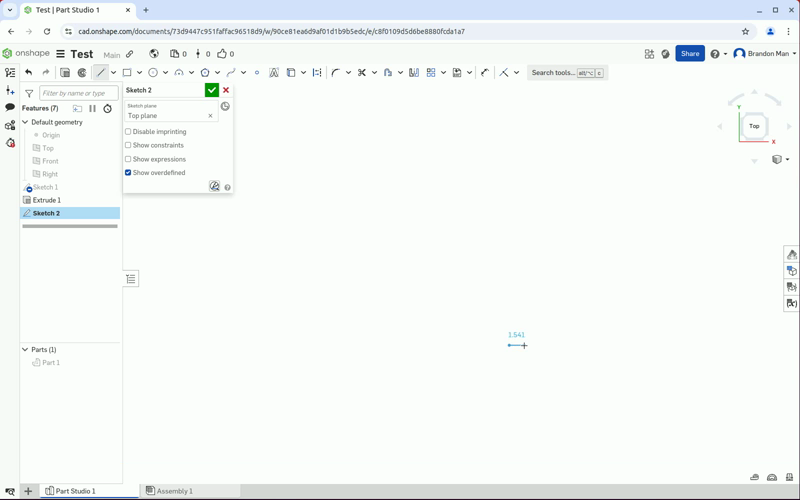
scroll(6)
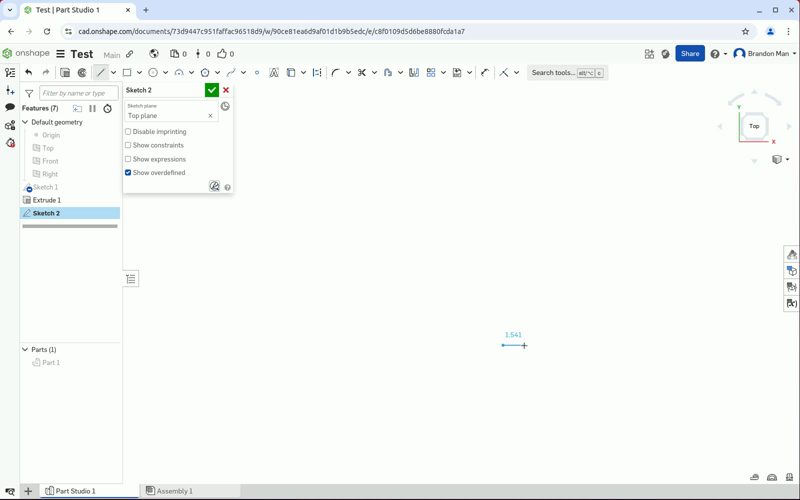
scroll(6)
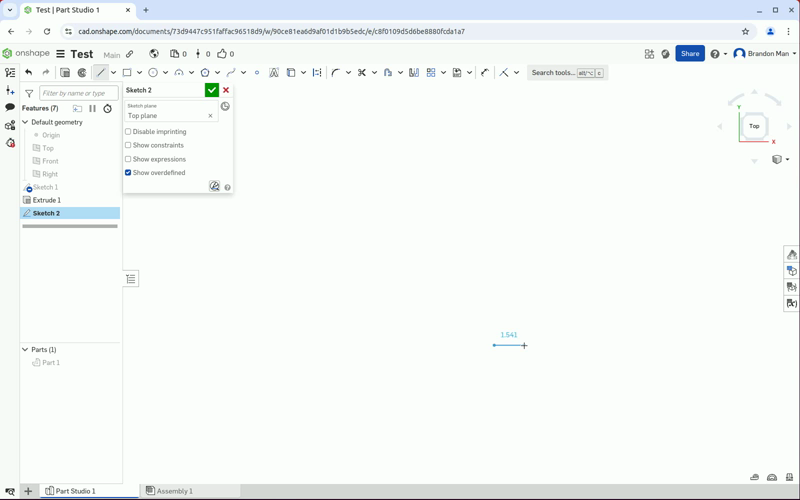
scroll(6)
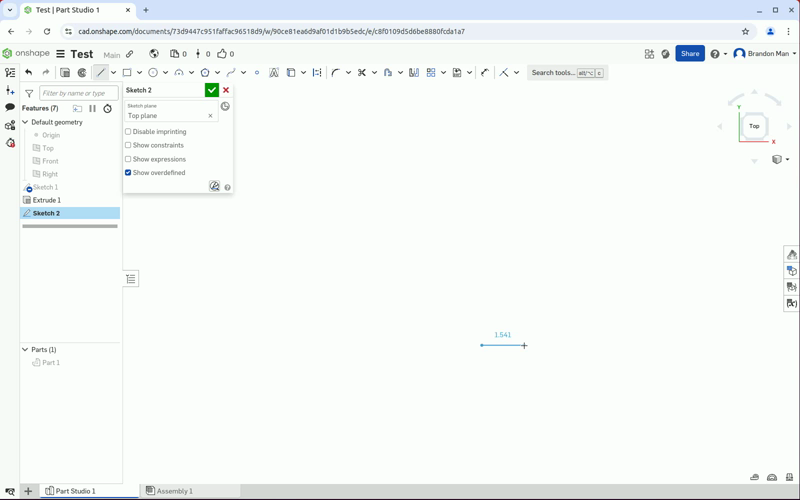
scroll(6)
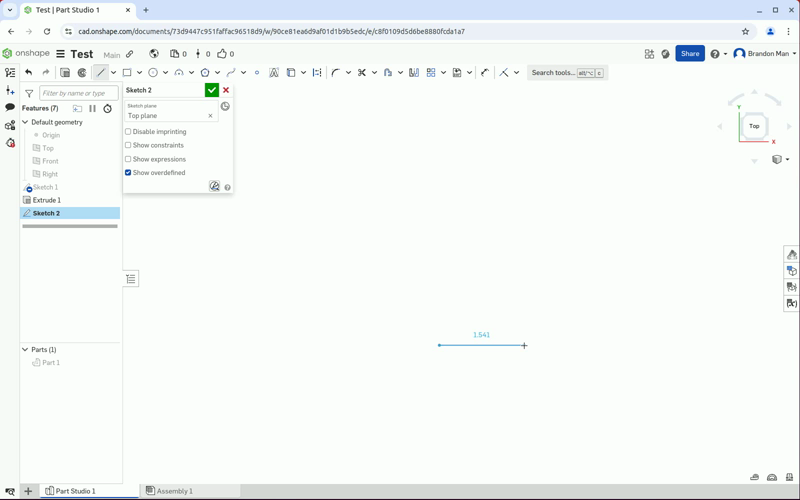
click(524, 345)
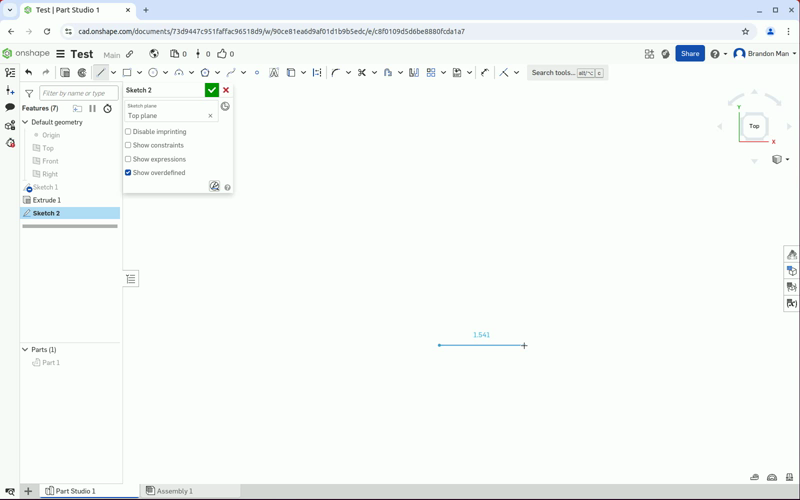
scroll(-6)
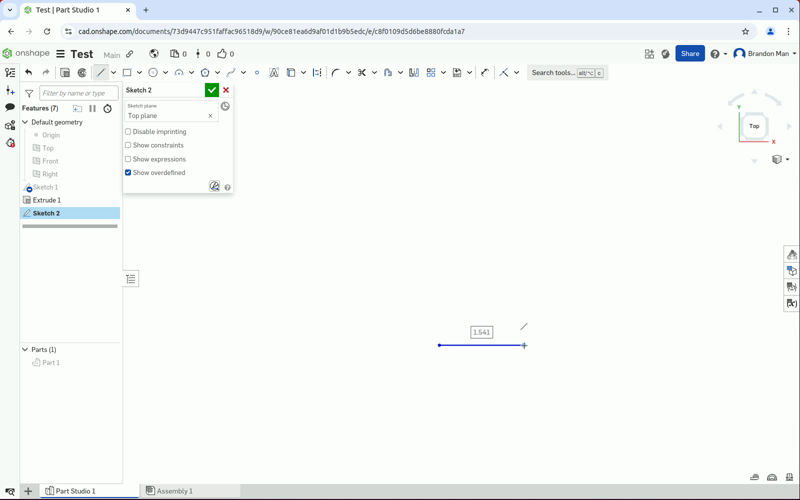
scroll(-6)
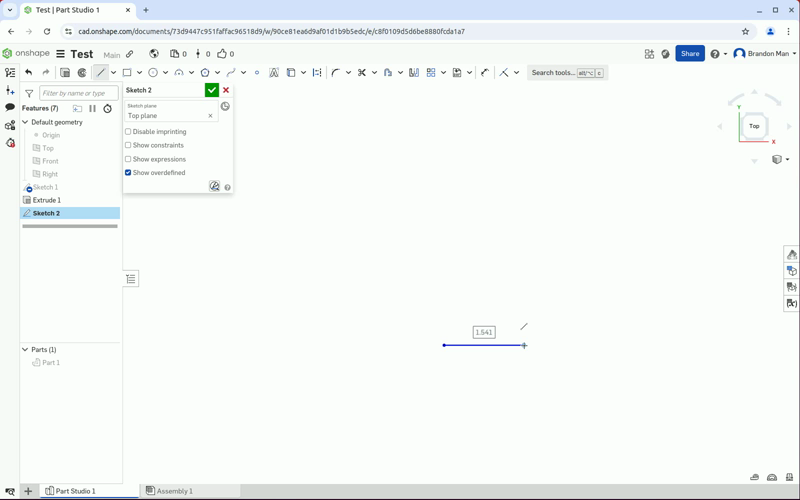
scroll(-6)
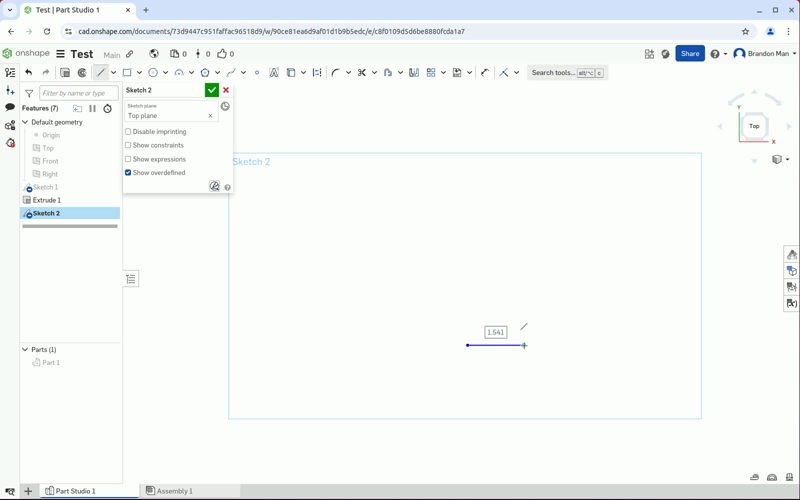
scroll(-6)
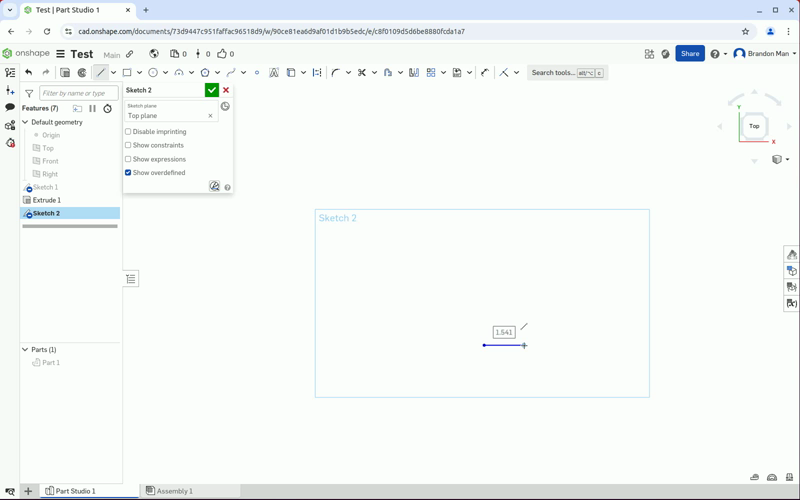
scroll(-6)
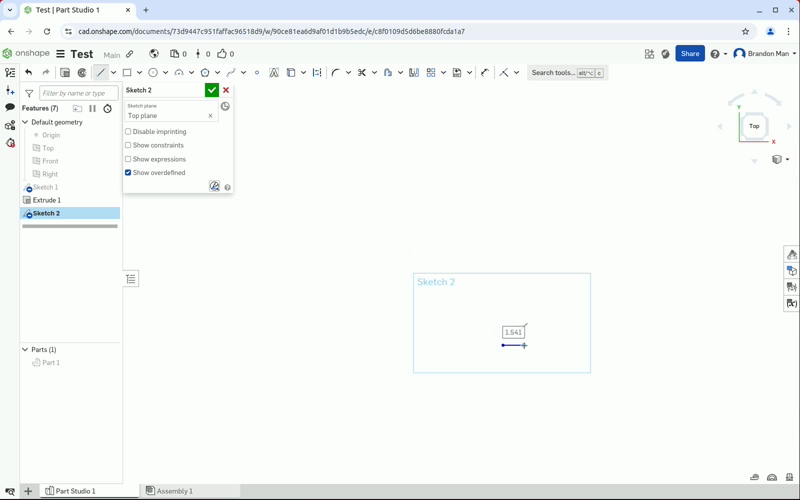
scroll(-6)
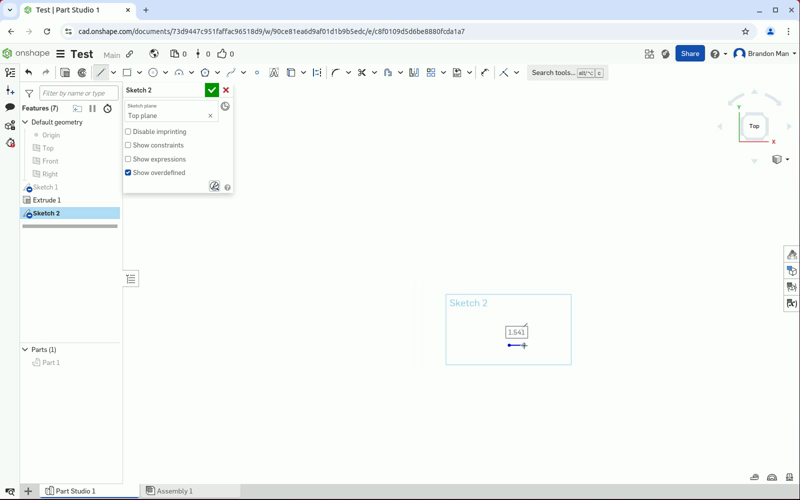
scroll(-6)
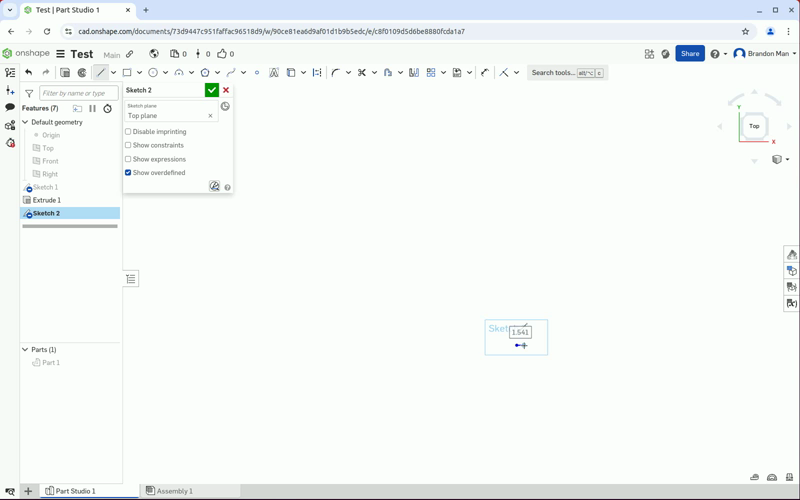
key_up(shift)
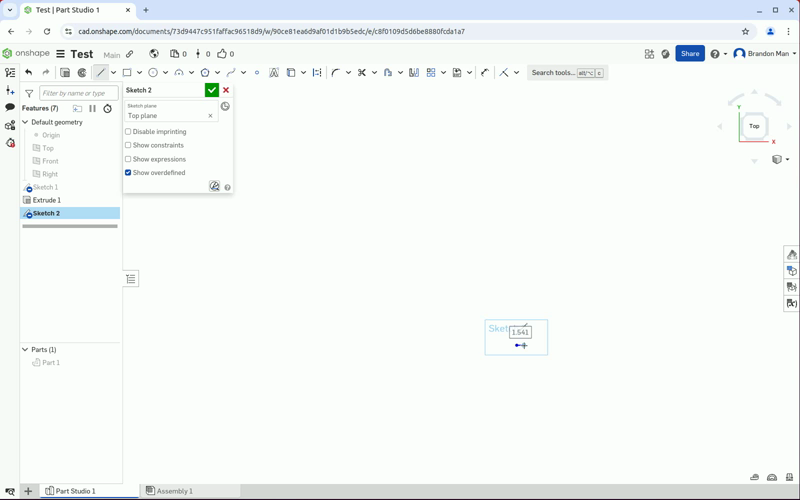
key_down(shift)
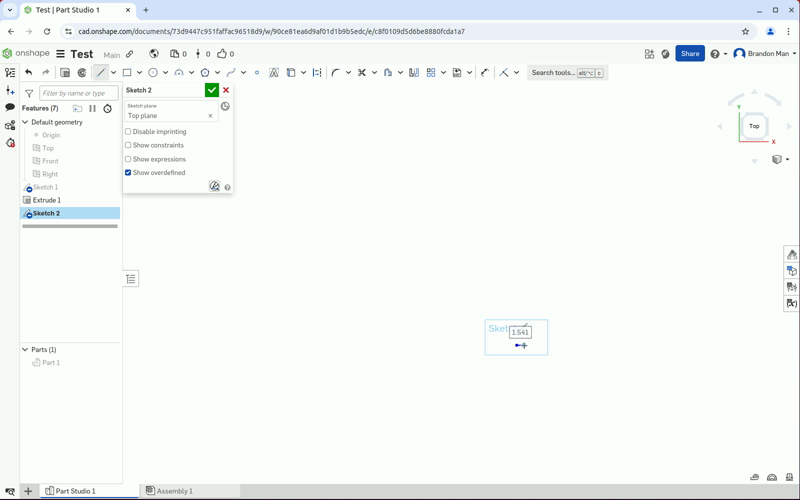
mouse_move(554, 345)
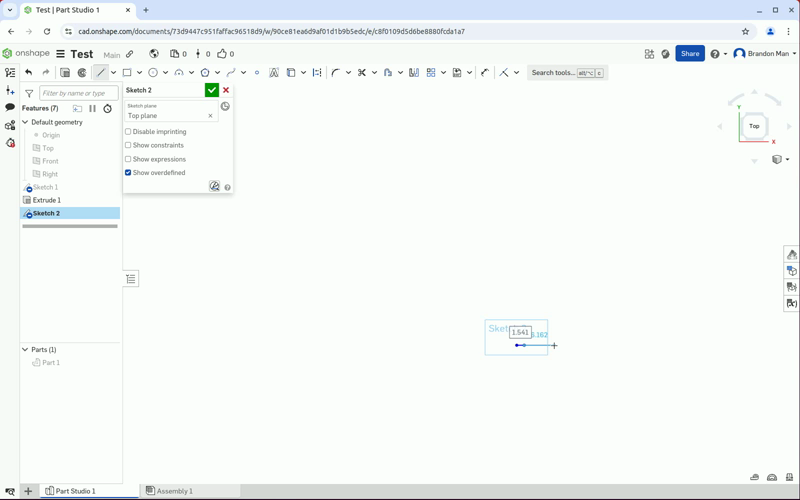
mouse_move(524, 338)
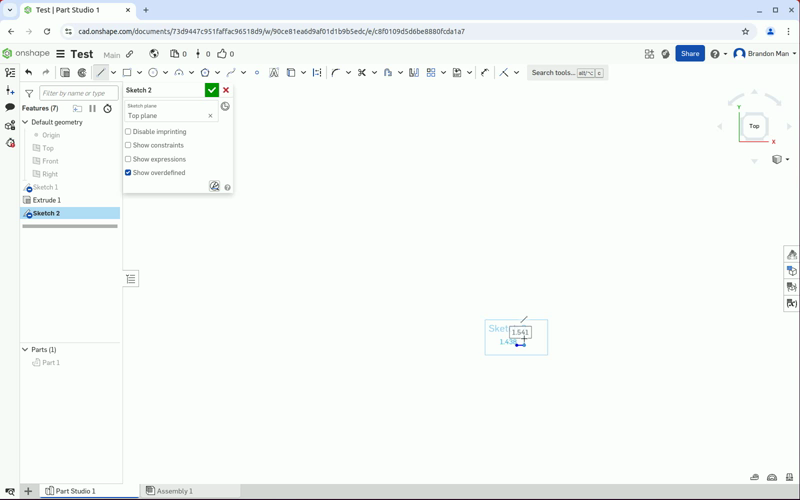
scroll(6)
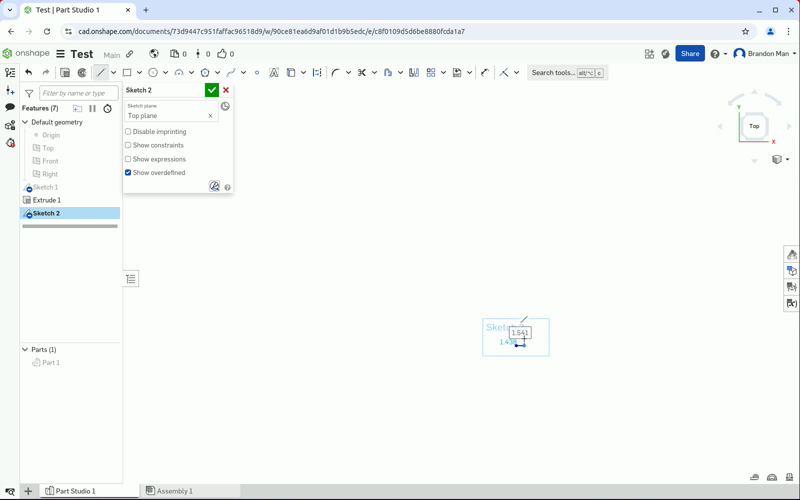
scroll(6)
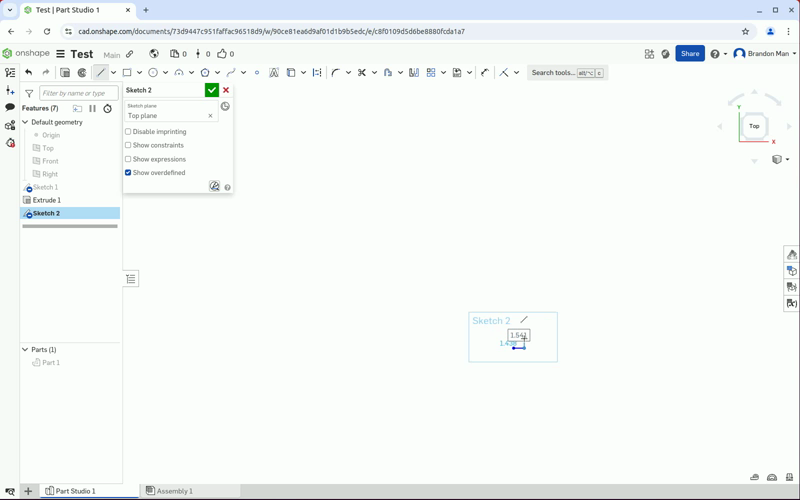
scroll(6)
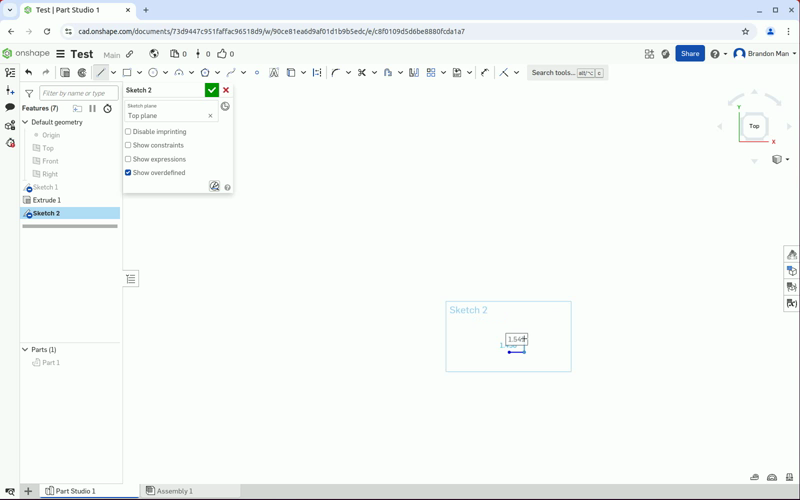
scroll(6)
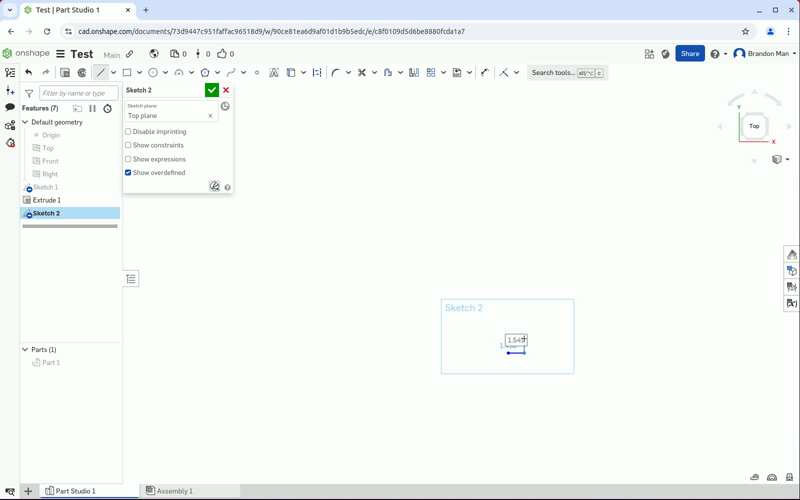
scroll(6)
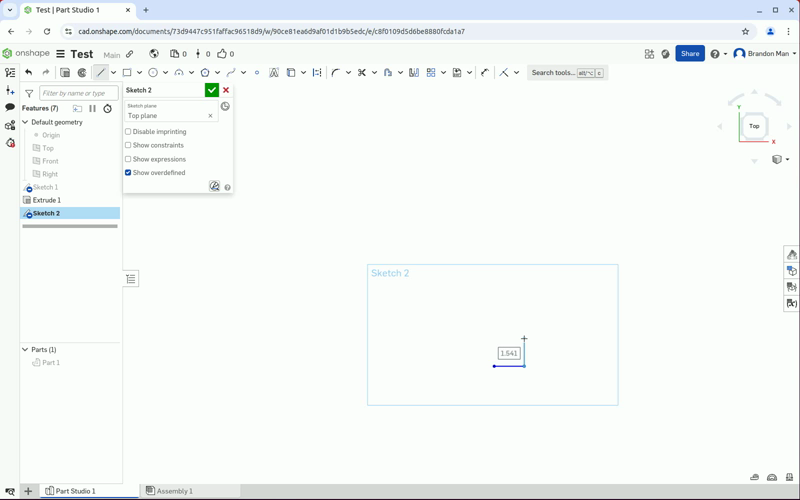
scroll(6)
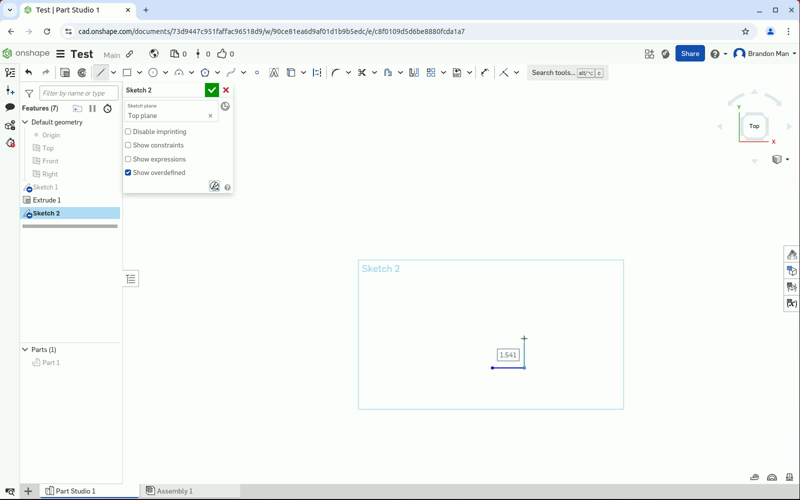
scroll(6)
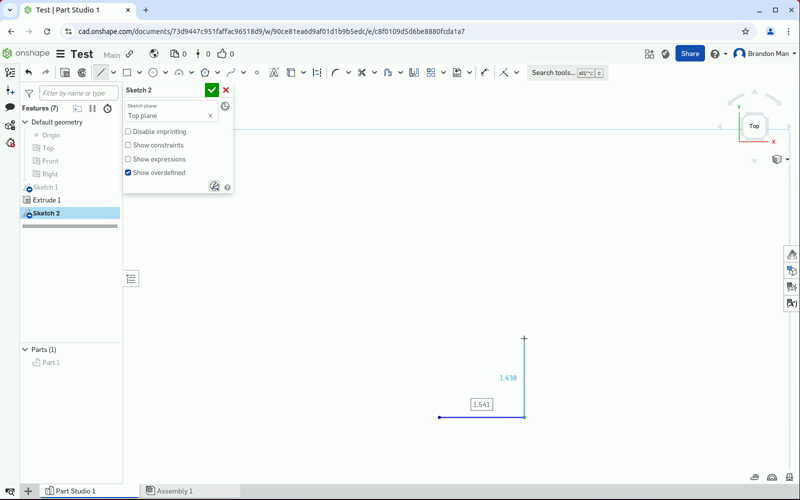
click(524, 338)
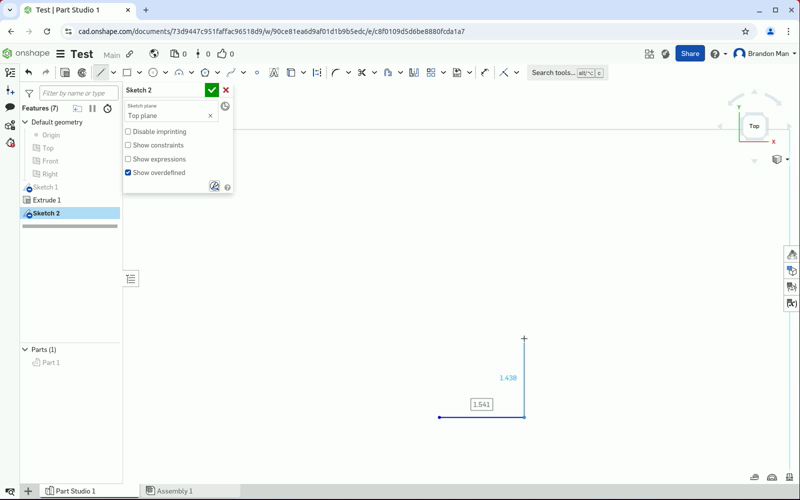
scroll(-6)
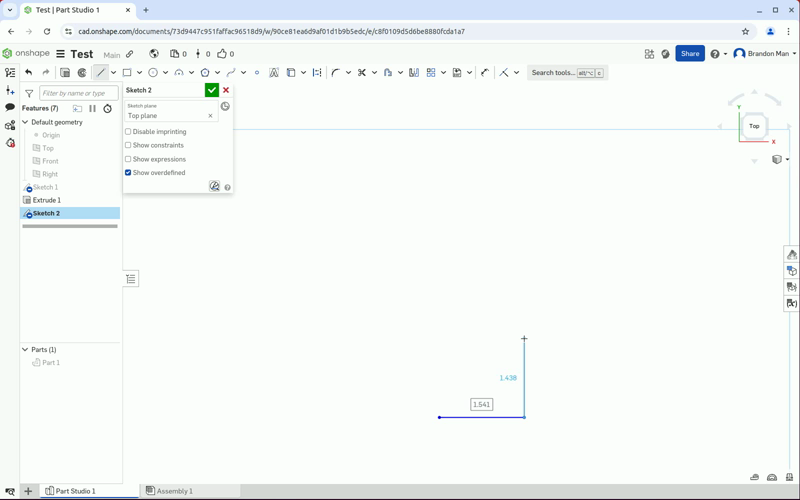
scroll(-6)
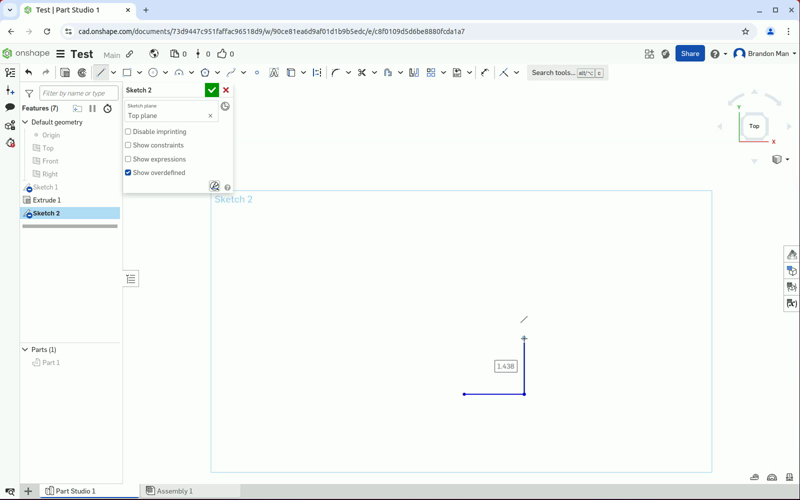
scroll(-6)
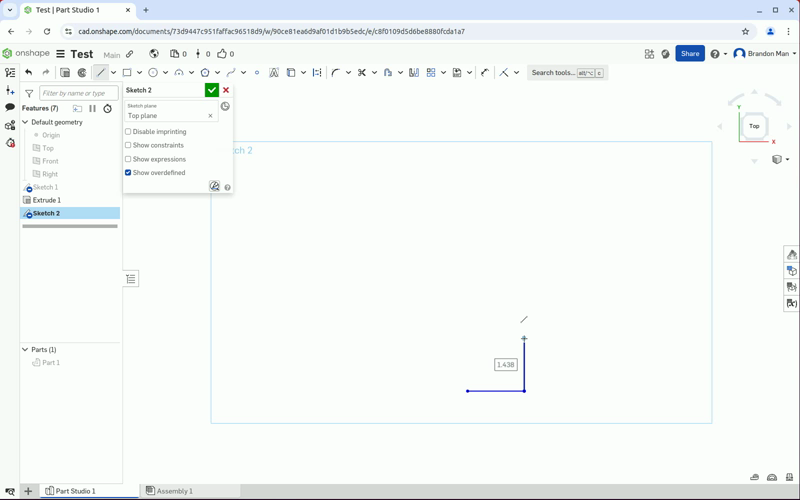
scroll(-6)
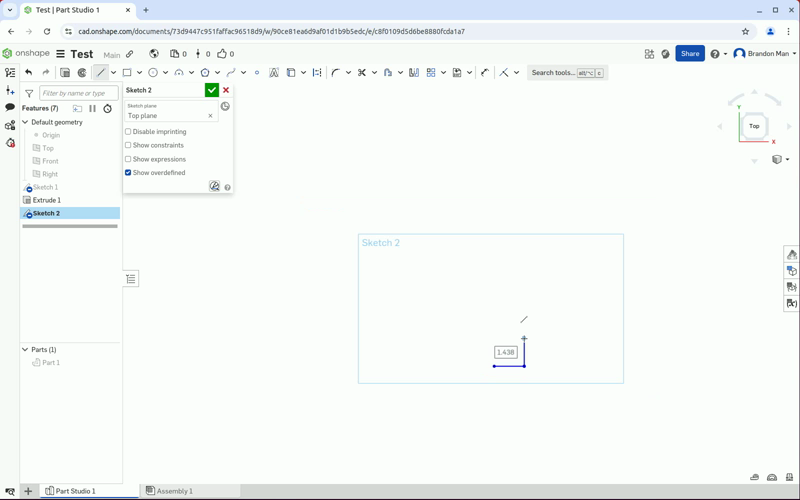
scroll(-6)
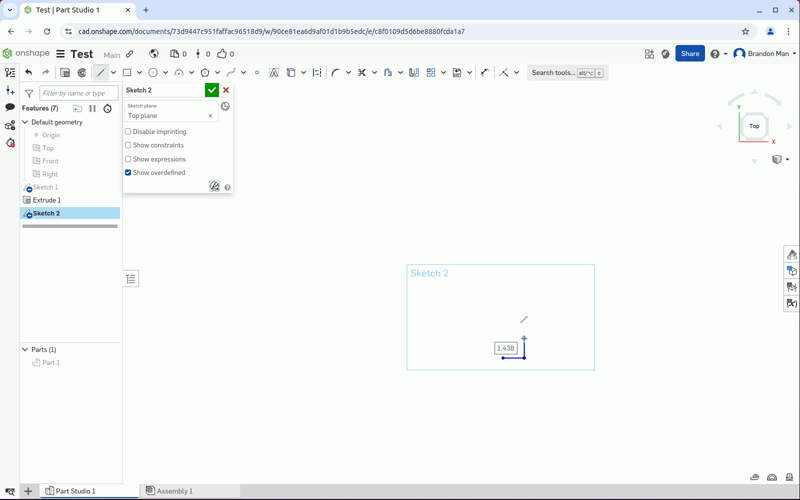
scroll(-6)
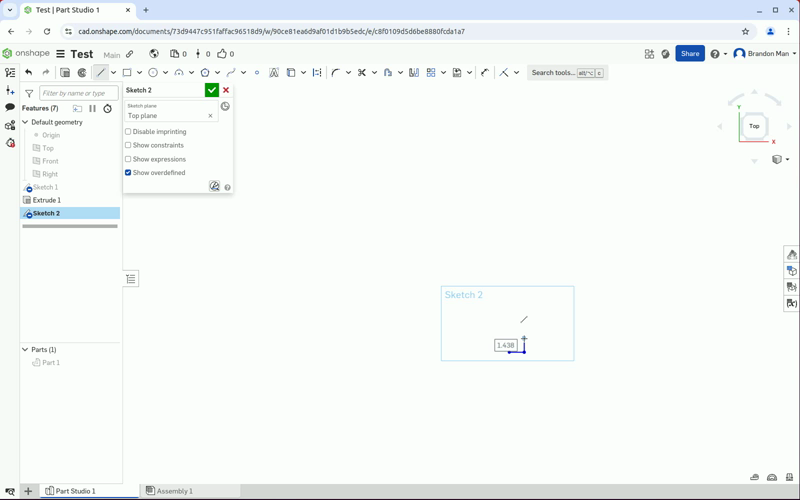
scroll(-6)
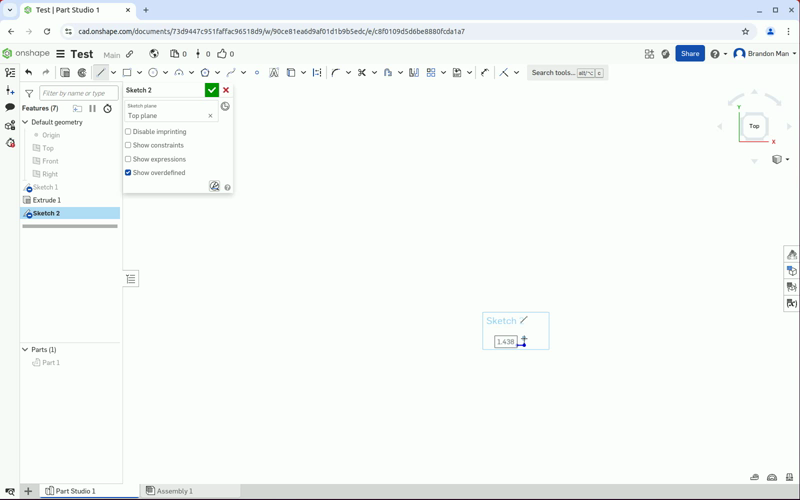
key_up(shift)
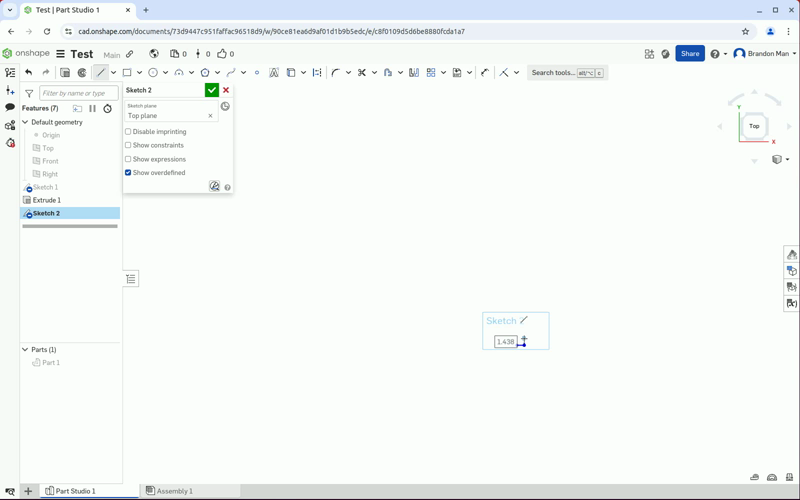
key_down(shift)
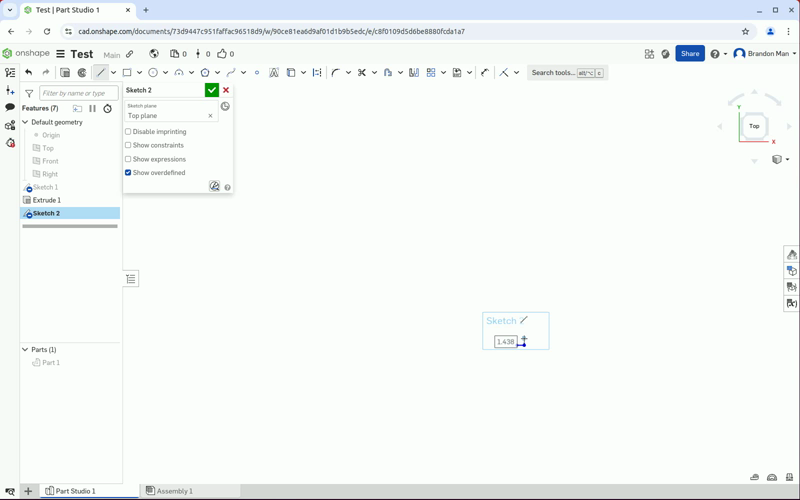
mouse_move(554, 338)
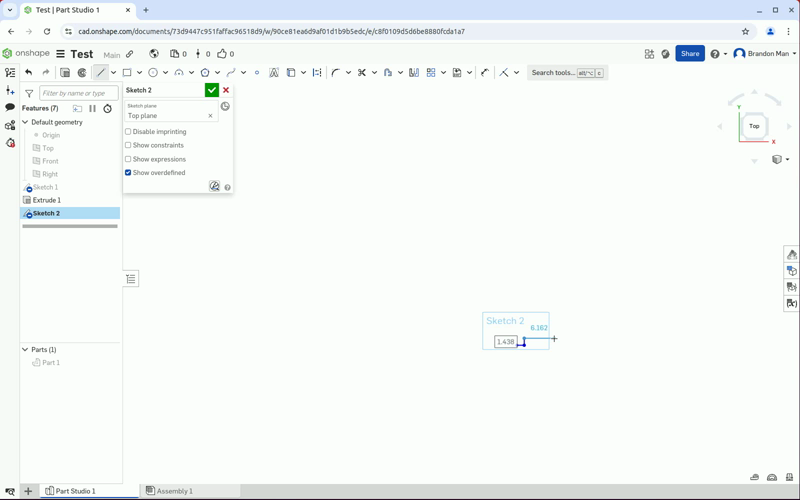
mouse_move(516, 338)
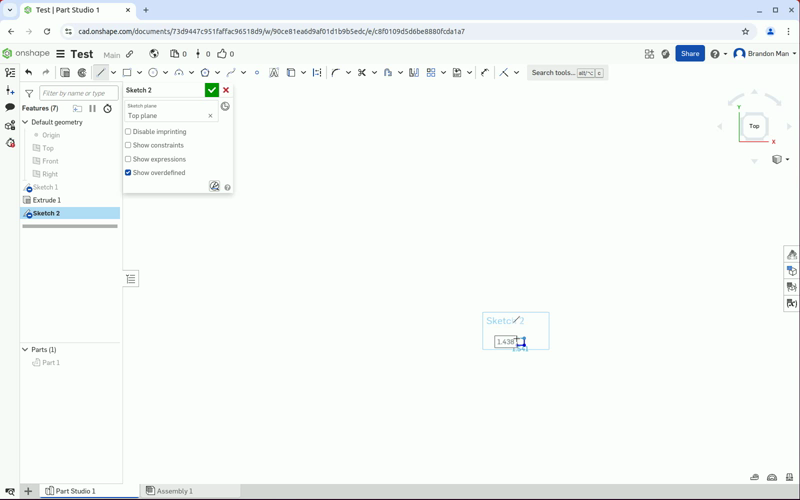
scroll(6)
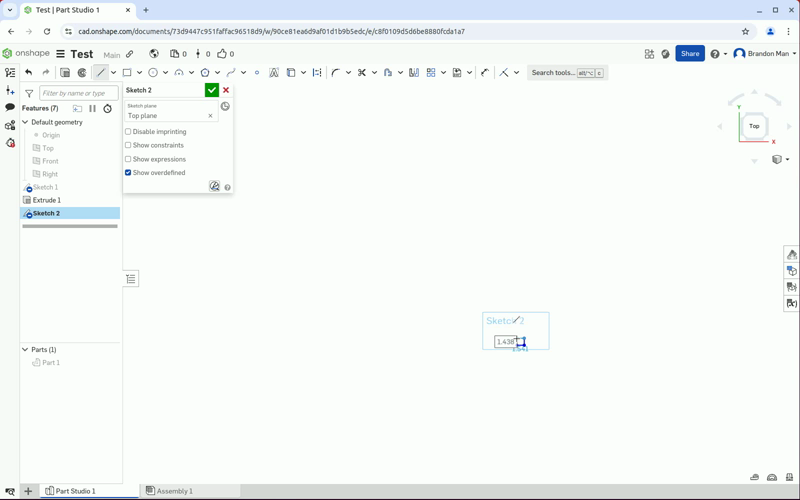
scroll(6)
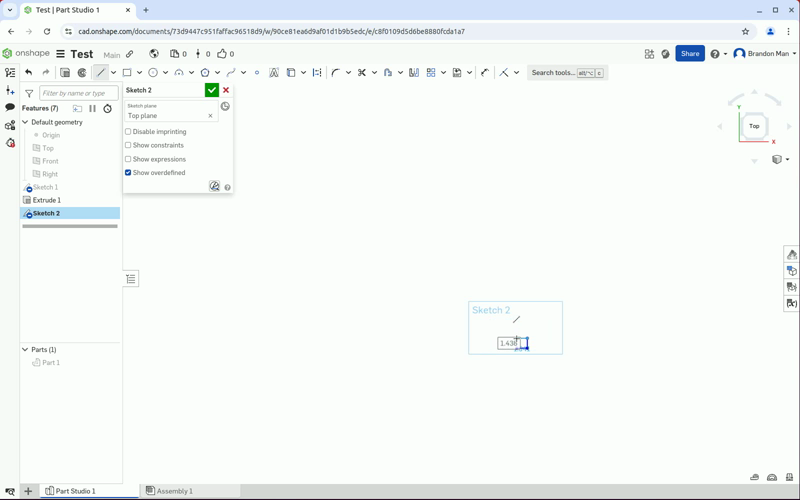
scroll(6)
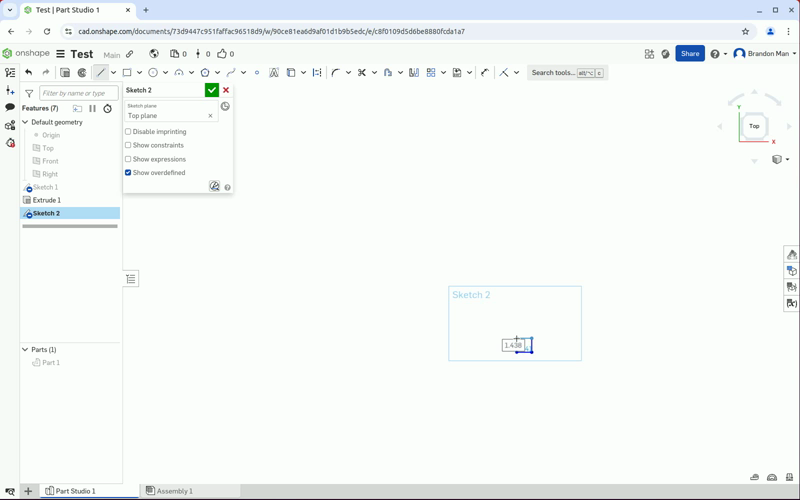
scroll(6)
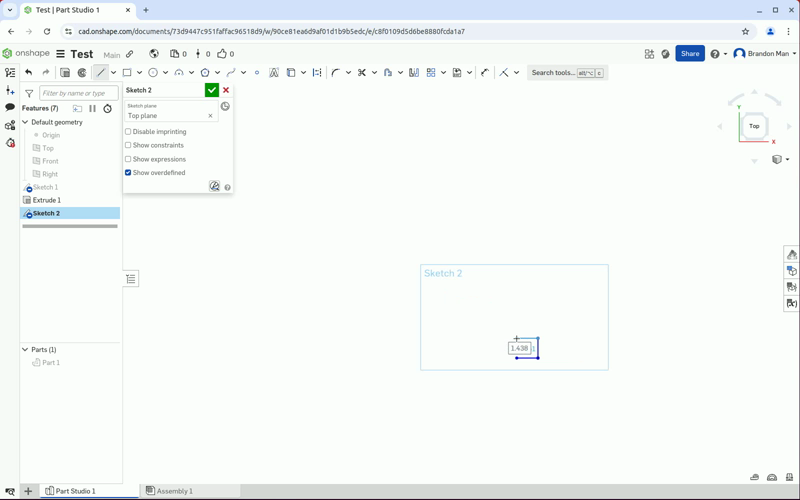
scroll(6)
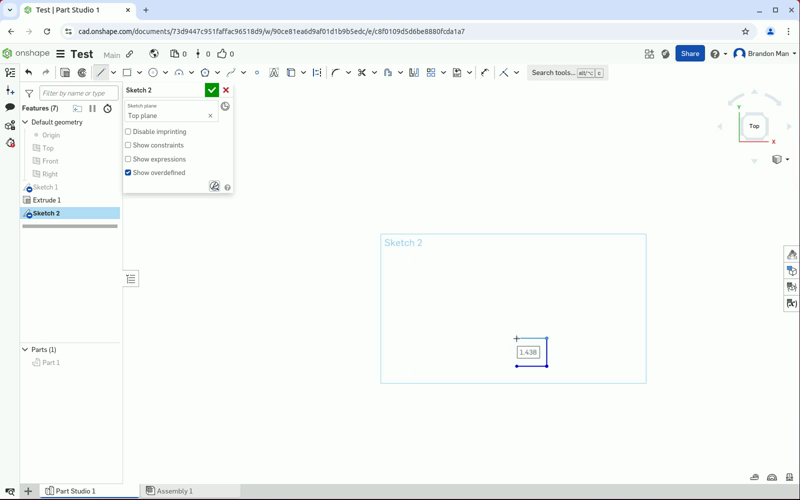
scroll(6)
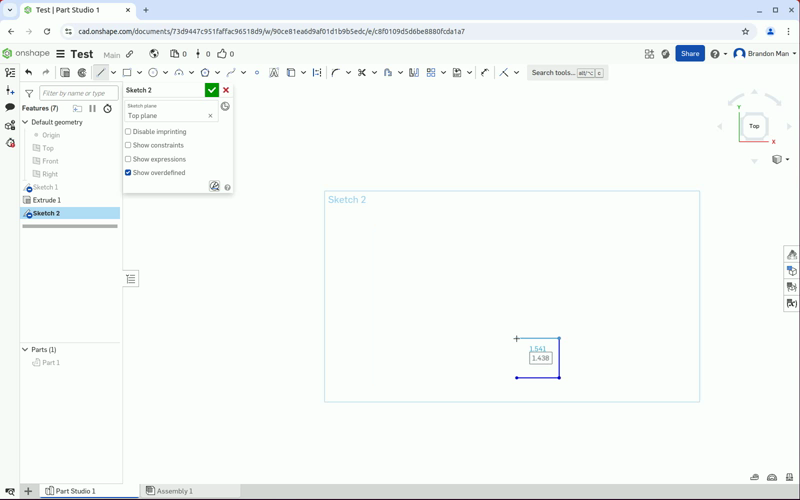
scroll(6)
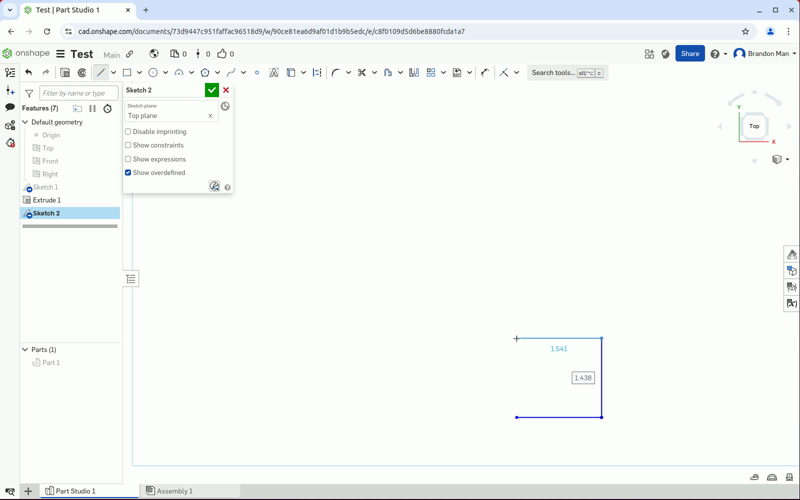
click(516, 338)
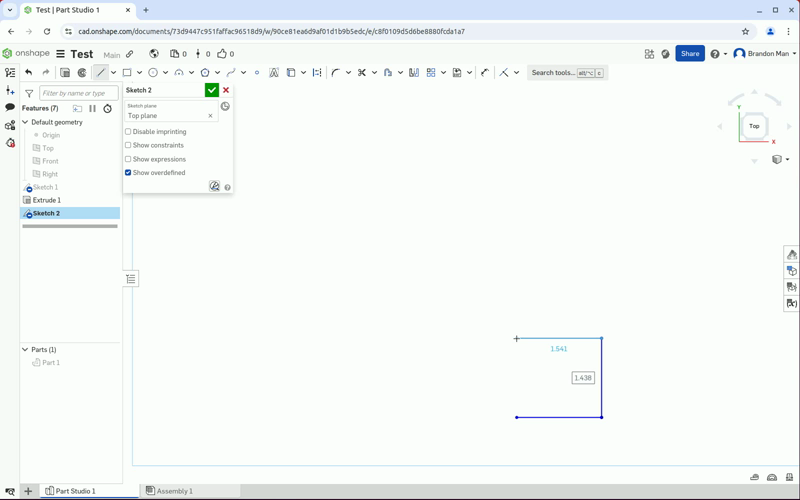
scroll(-6)
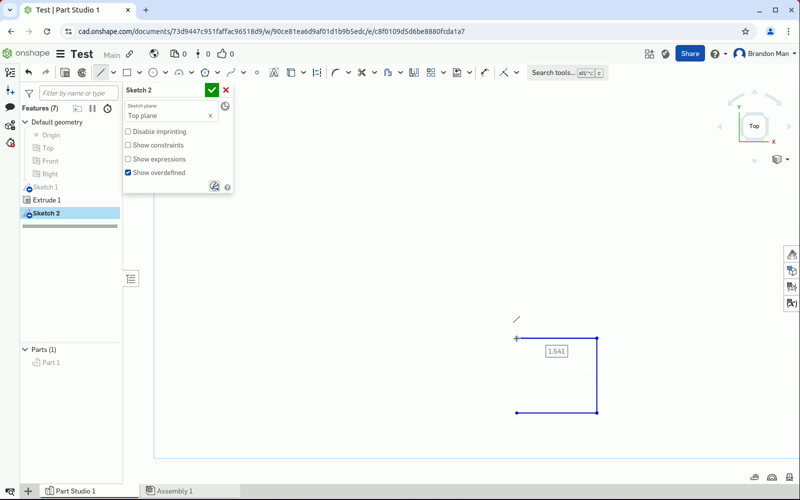
scroll(-6)
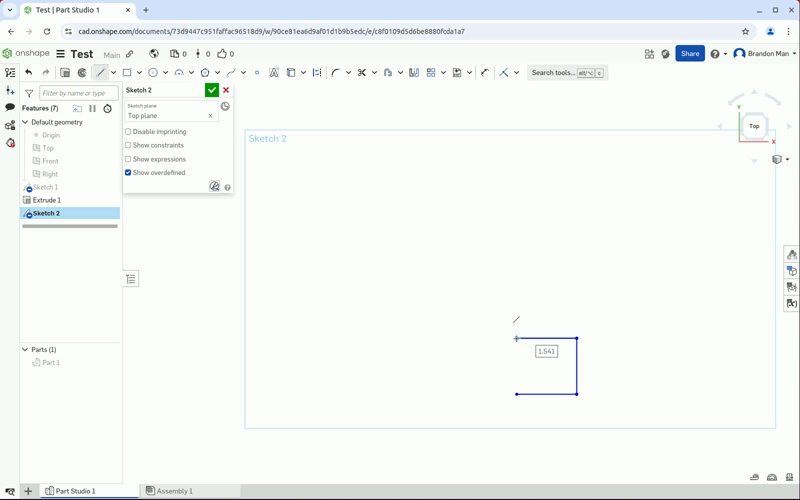
scroll(-6)
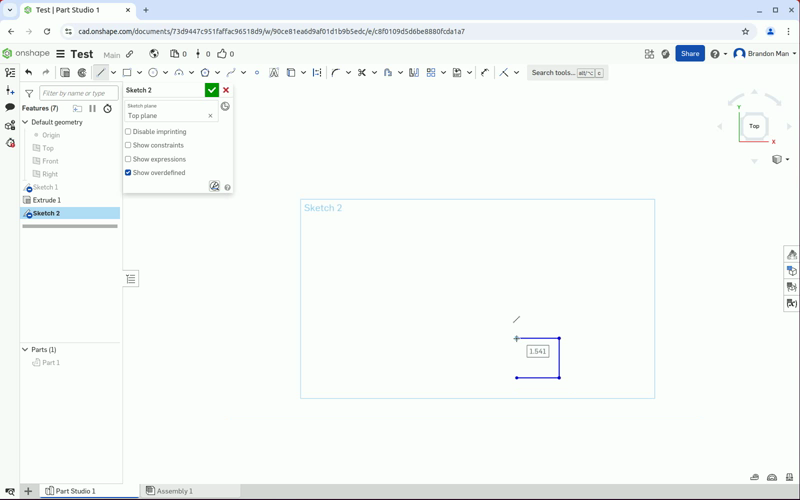
scroll(-6)
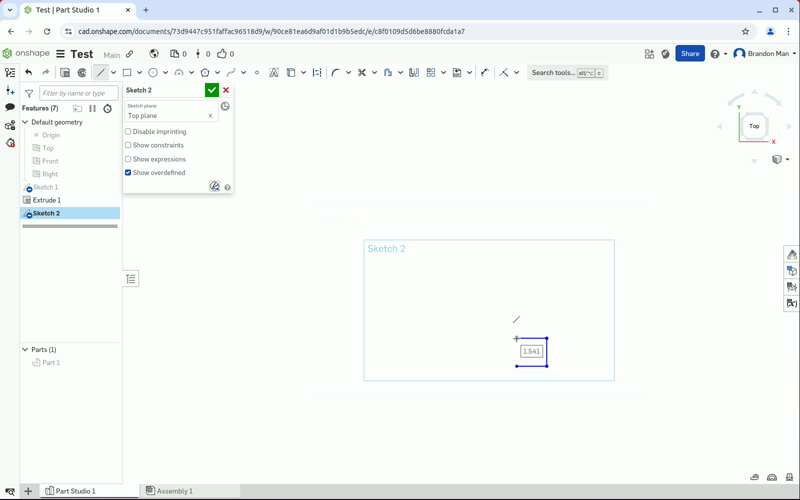
scroll(-6)
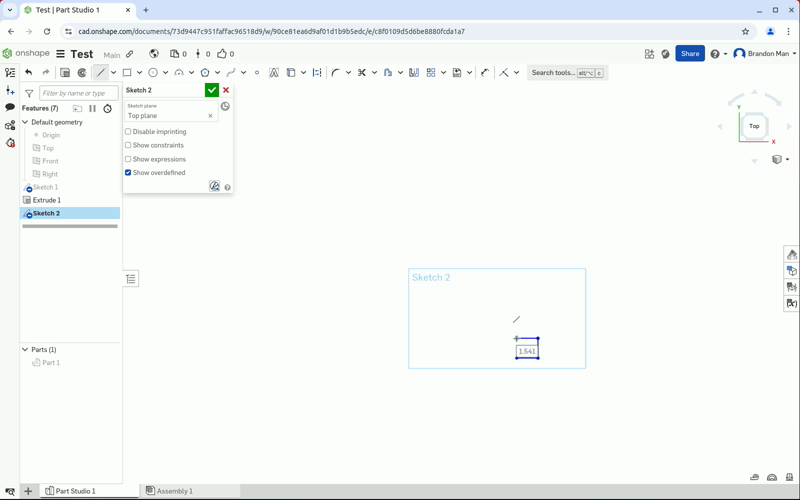
scroll(-6)
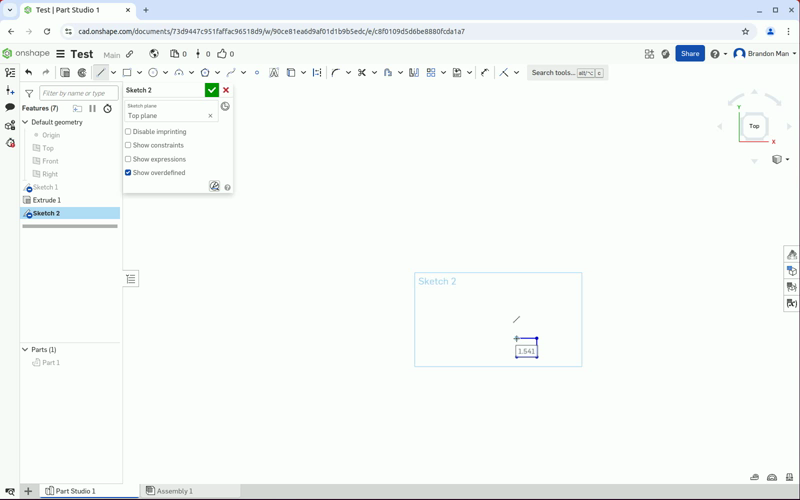
scroll(-6)
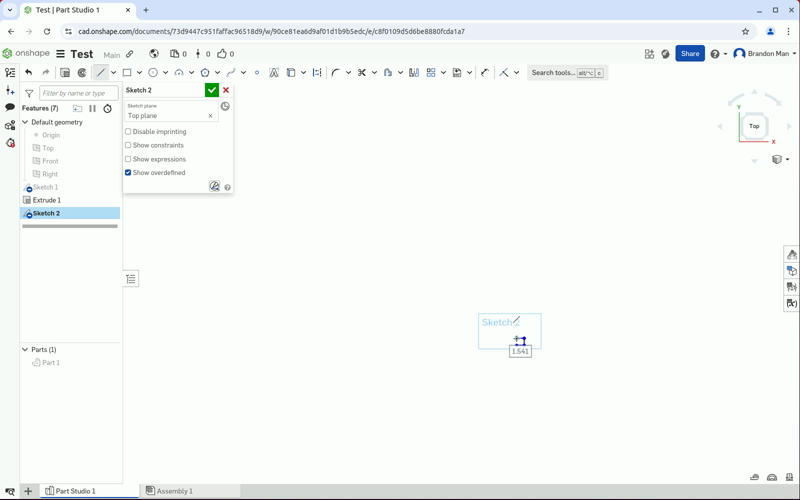
key_up(shift)
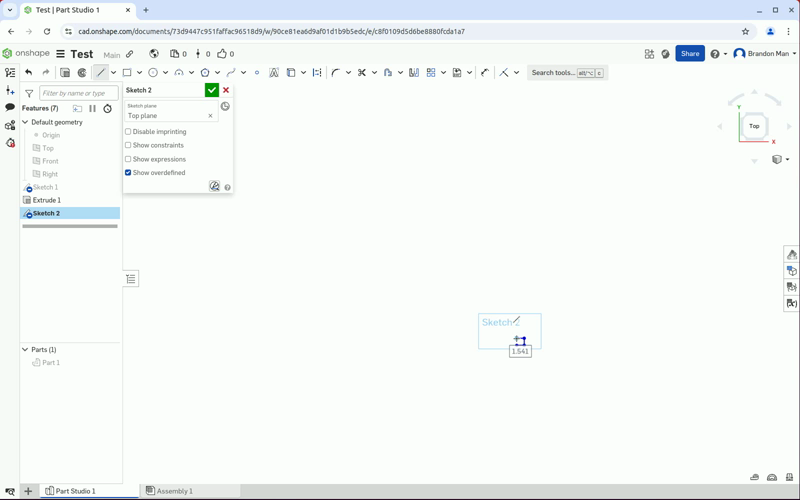
mouse_move(546, 338)
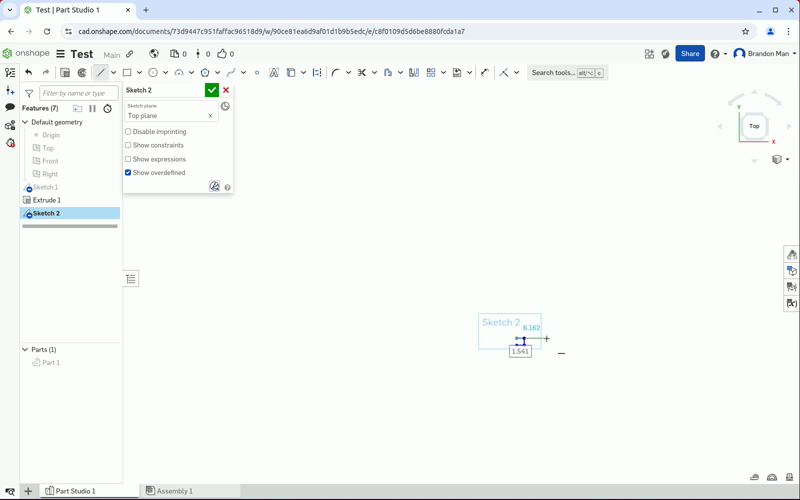
key_down(shift)
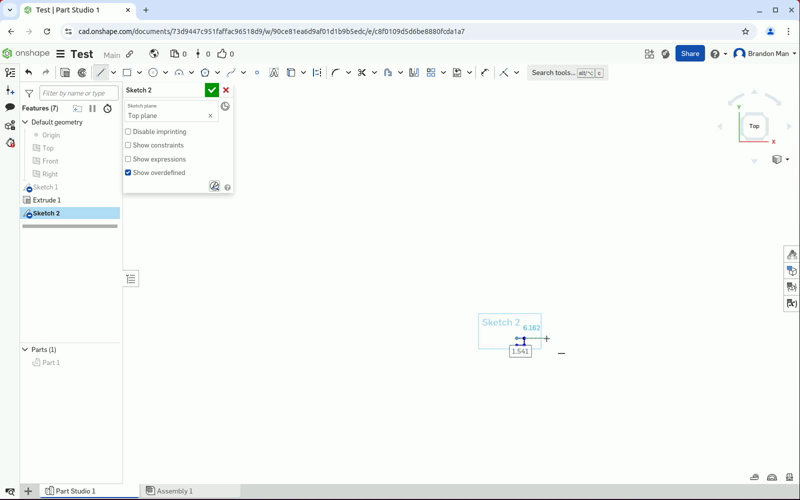
mouse_move(516, 345)
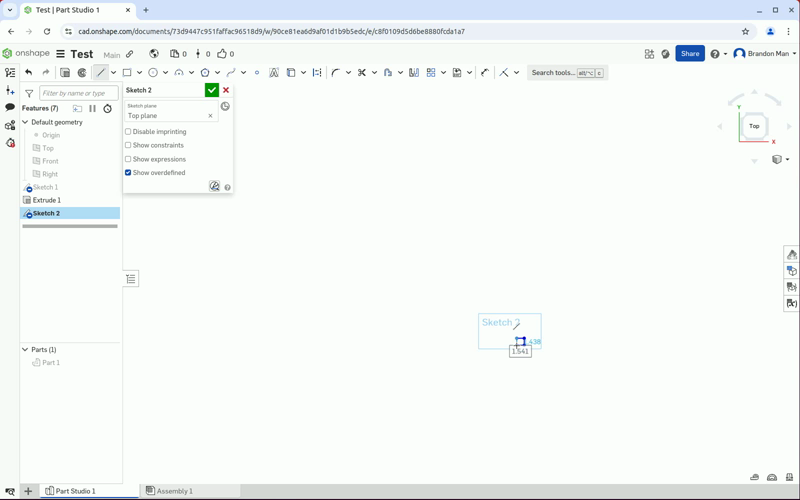
scroll(6)
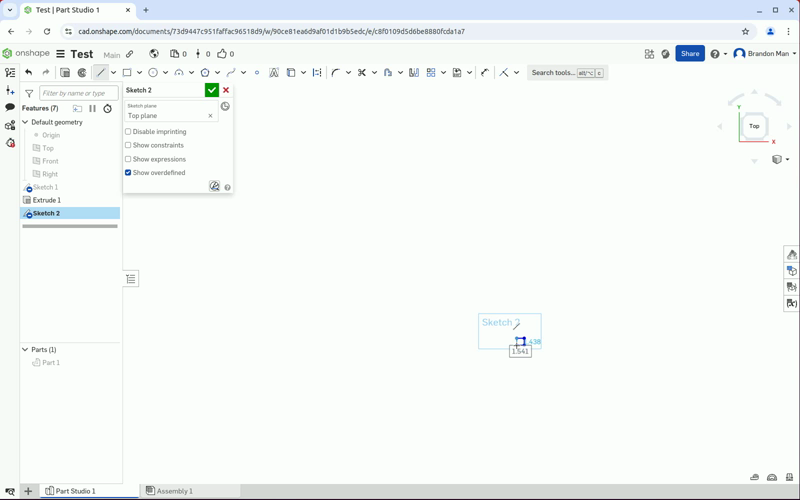
scroll(6)
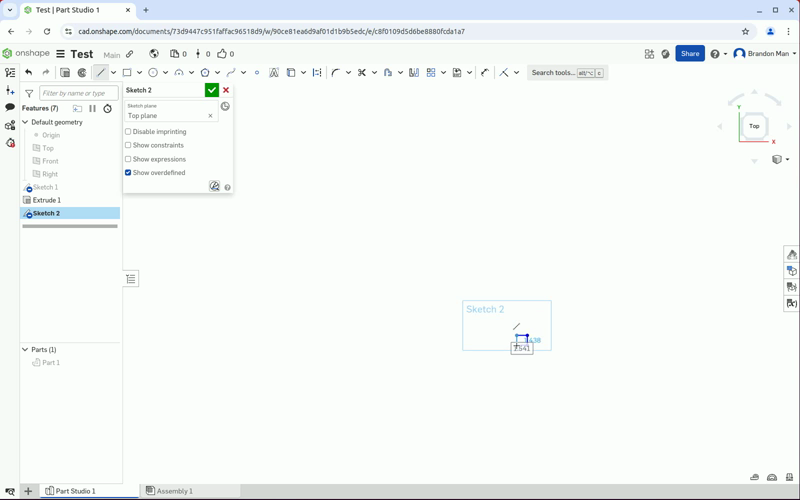
scroll(6)
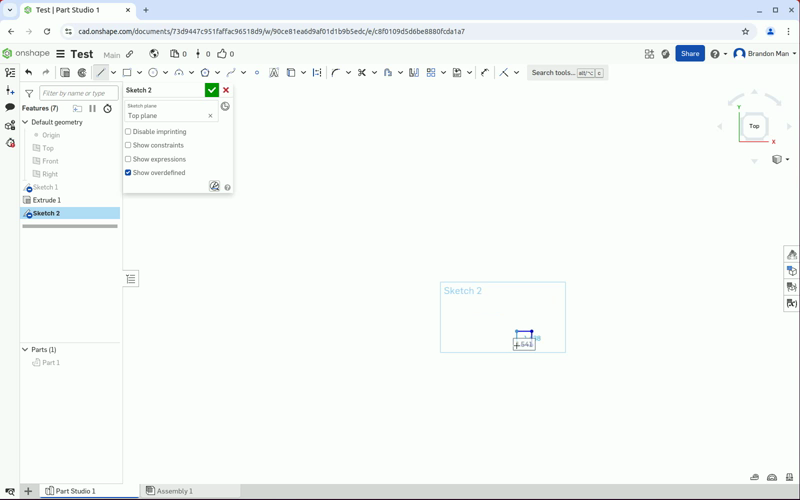
scroll(6)
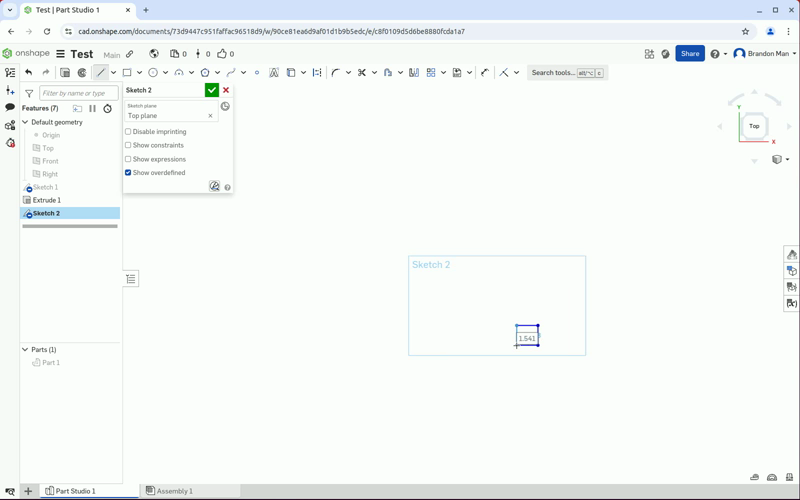
scroll(6)
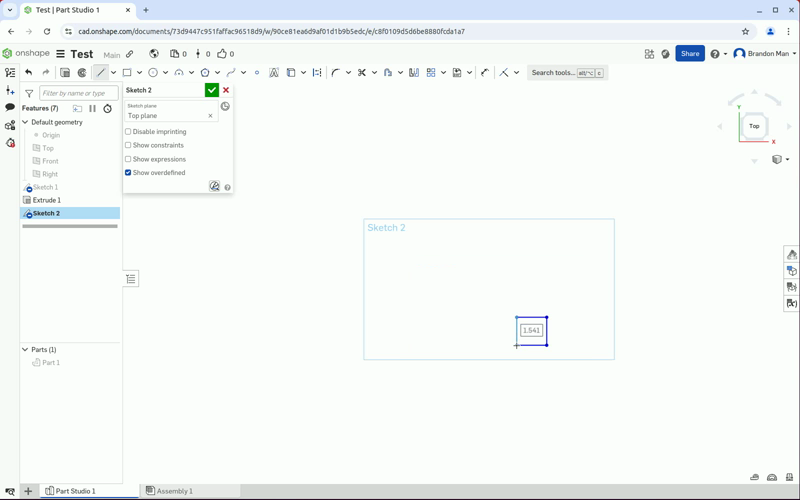
scroll(6)
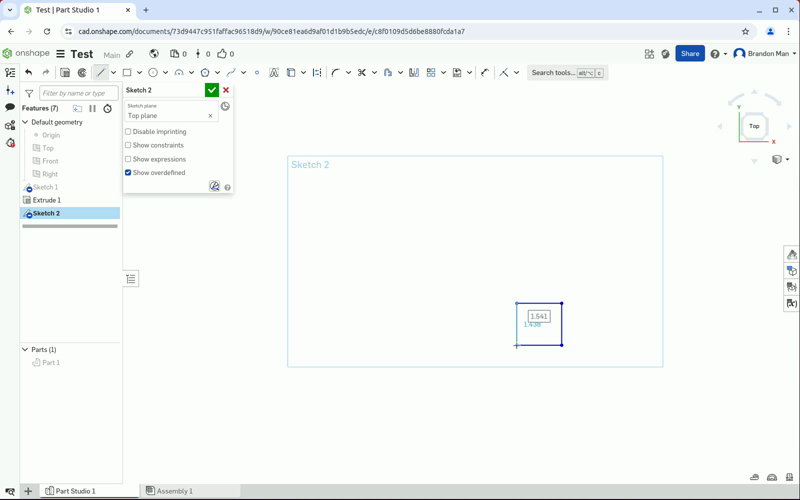
scroll(6)
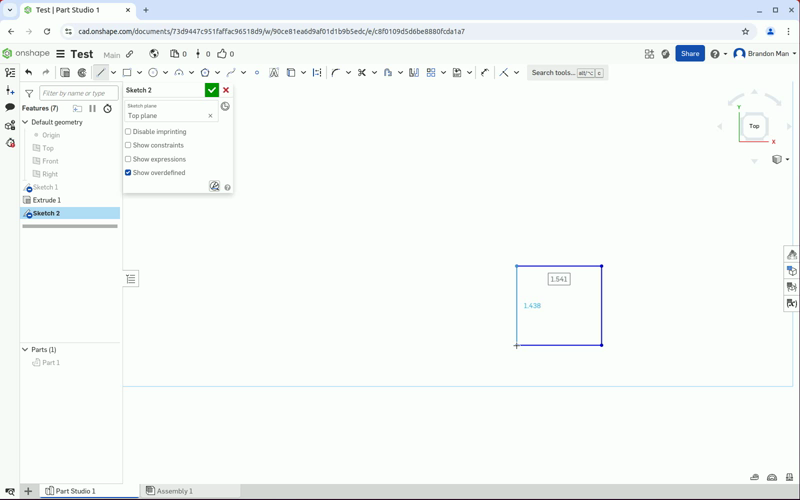
key_up(shift)
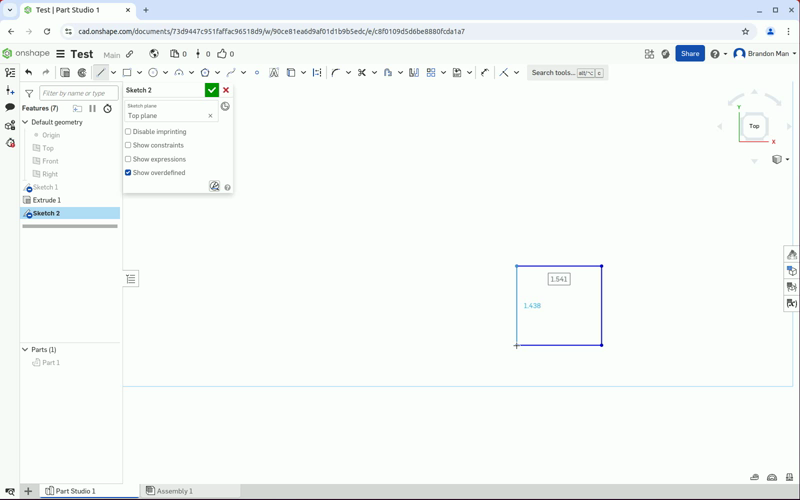
click(516, 345)
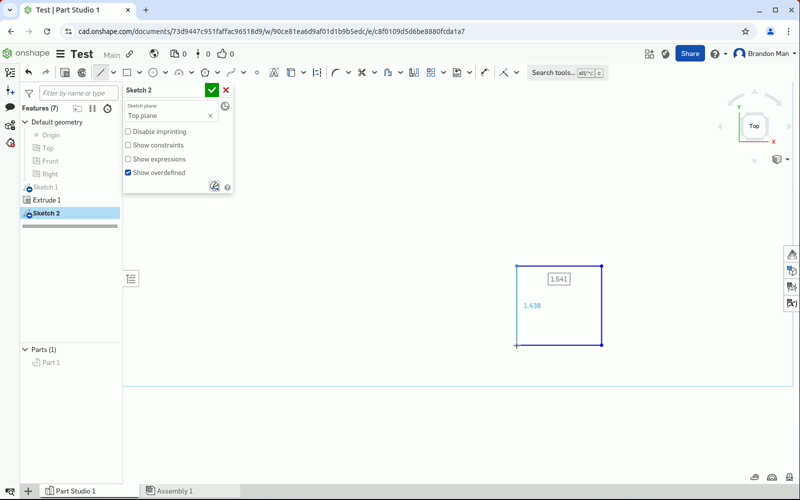
scroll(-6)
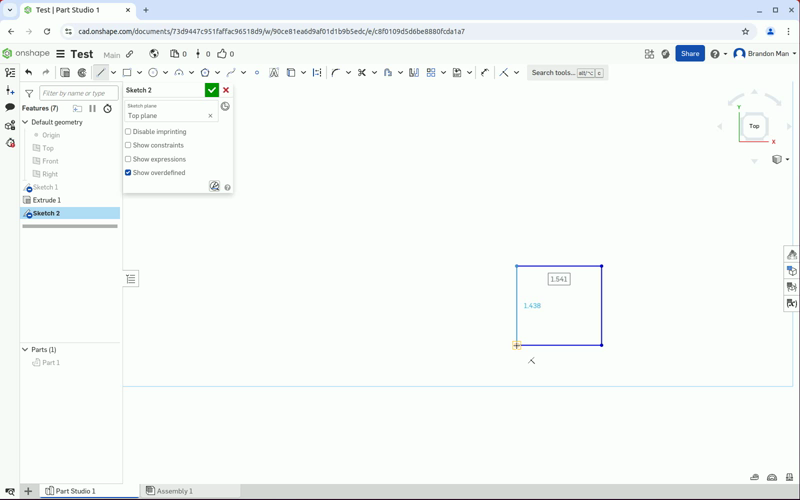
scroll(-6)
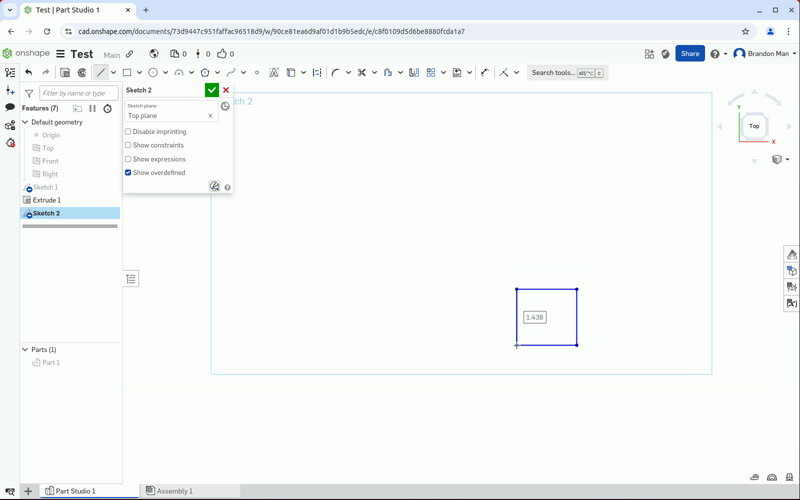
scroll(-6)
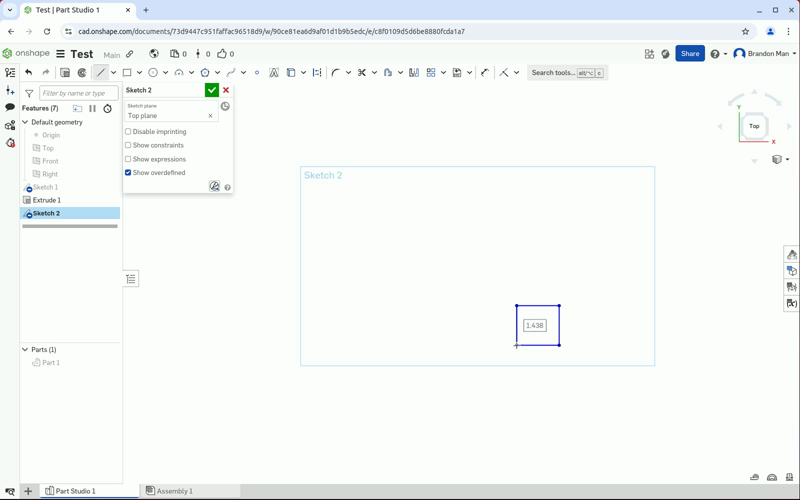
scroll(-6)
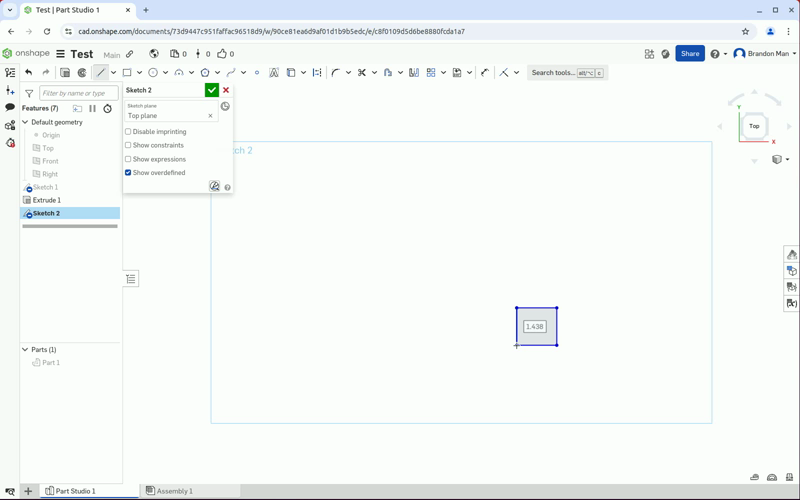
scroll(-6)
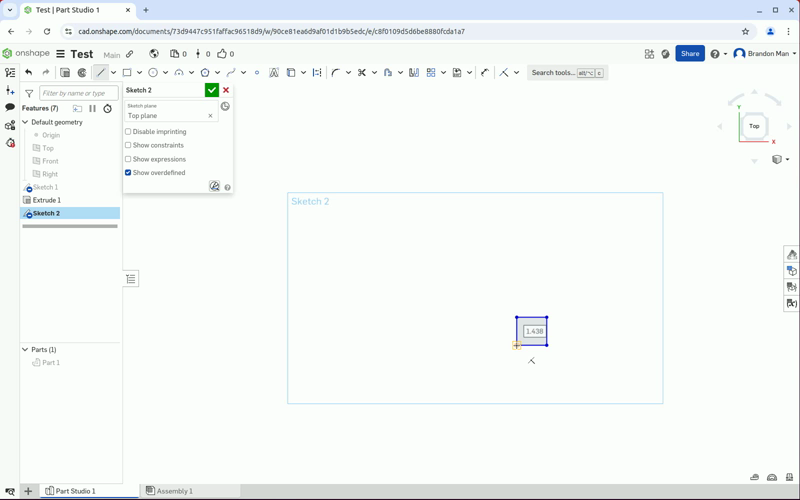
scroll(-6)
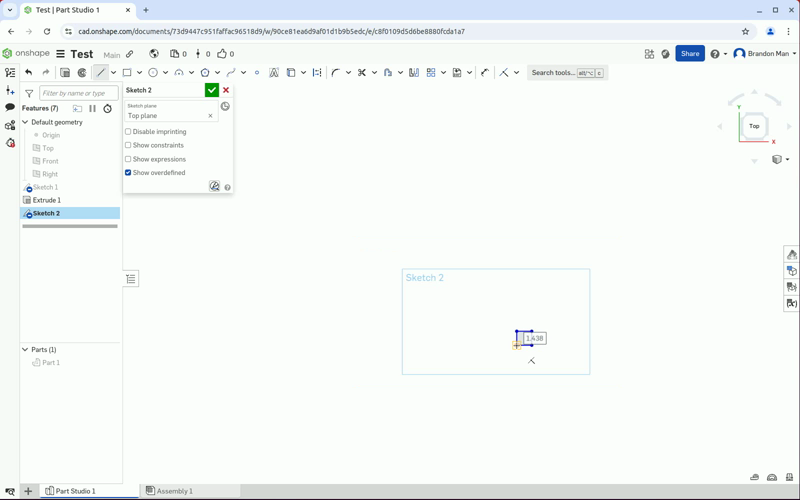
scroll(-6)
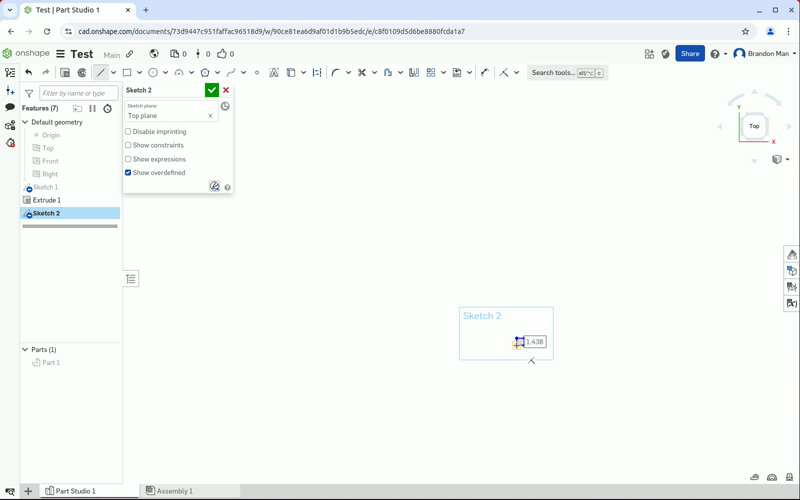
key(esc)
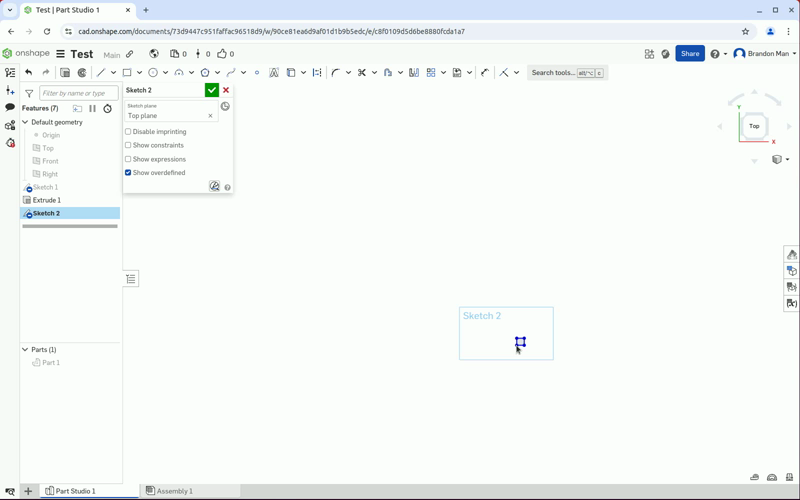
mouse_move(523, 344)
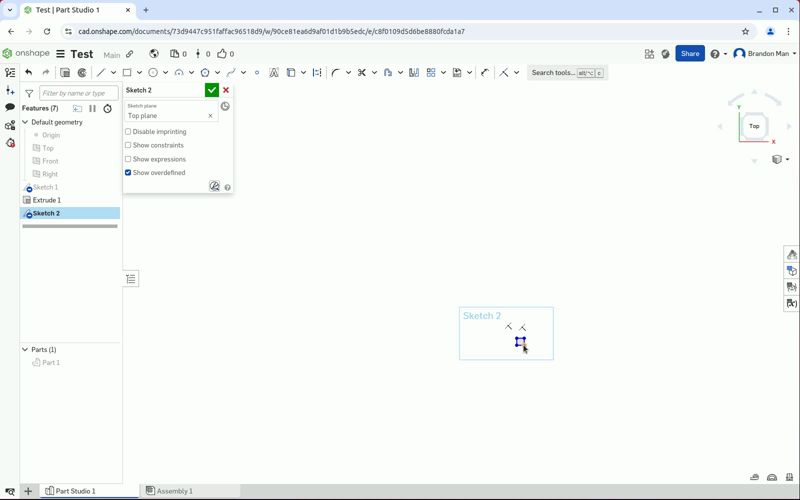
scroll(6)
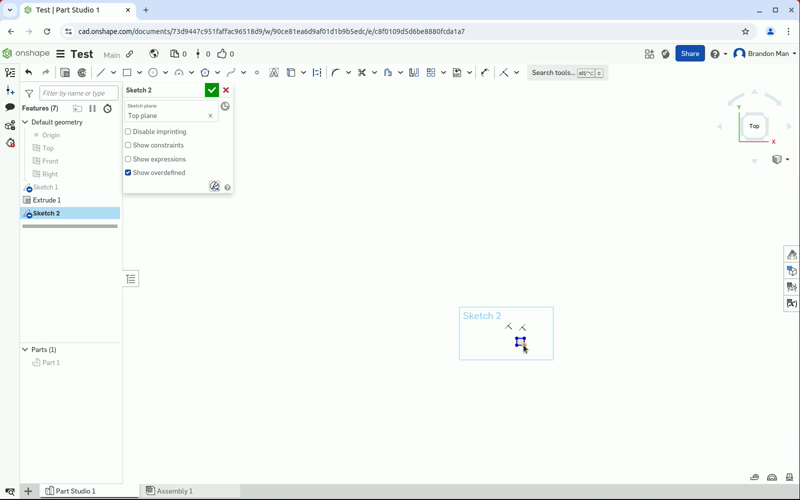
scroll(6)
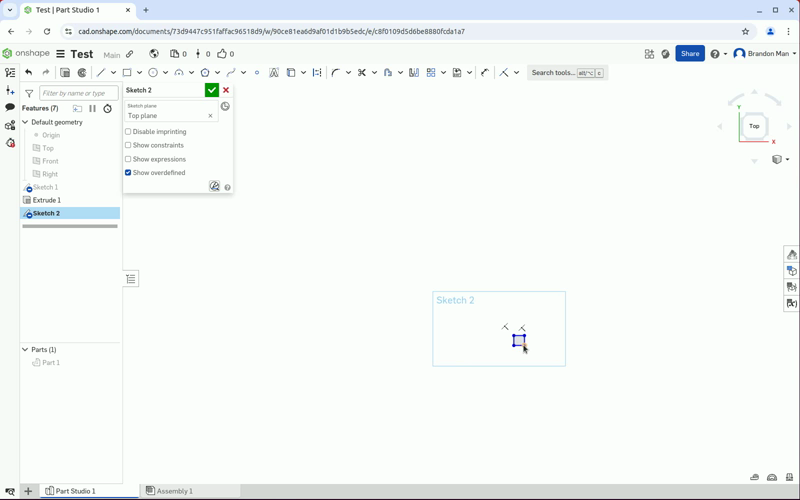
scroll(6)
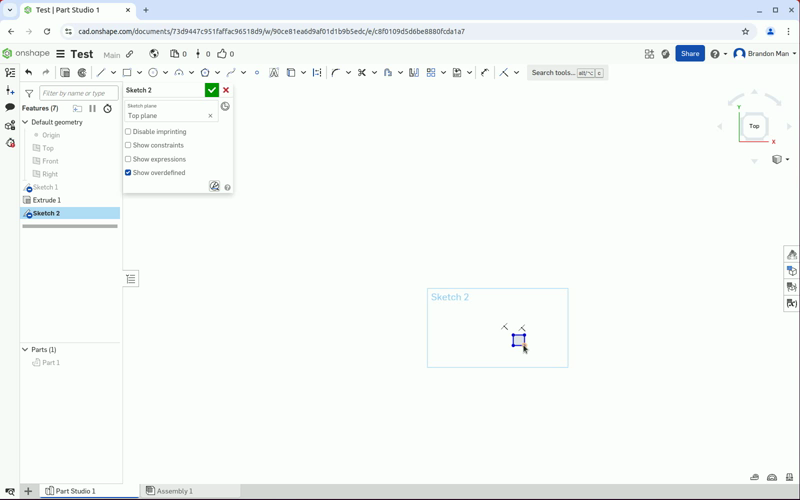
scroll(6)
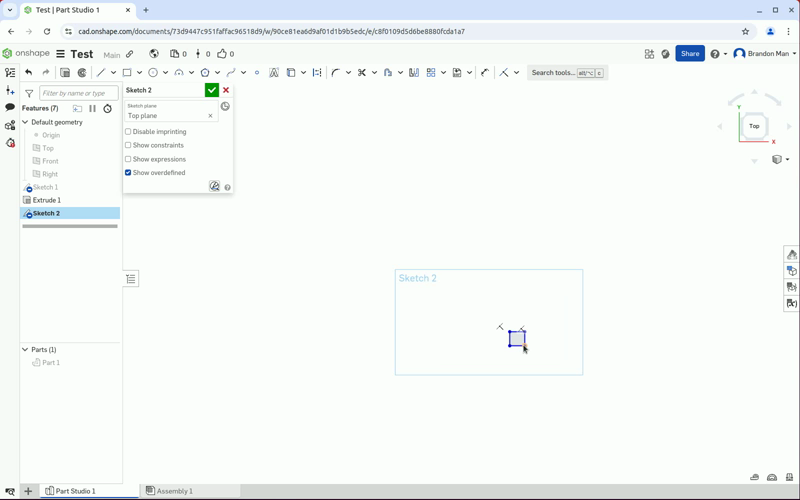
scroll(6)
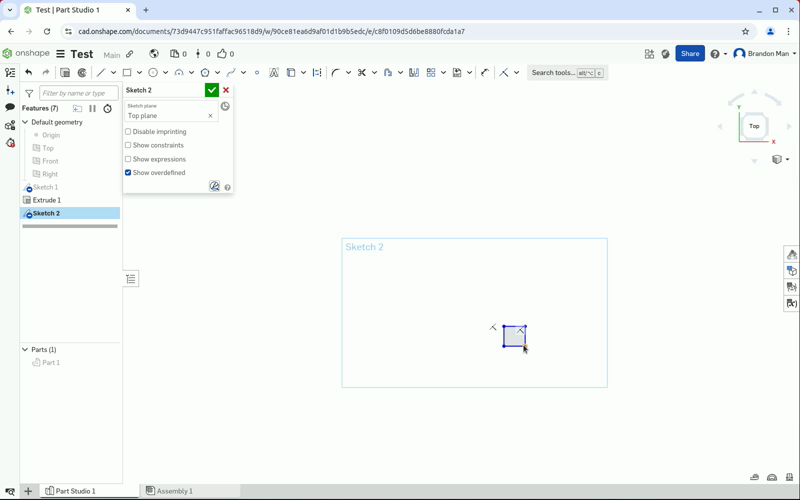
scroll(6)
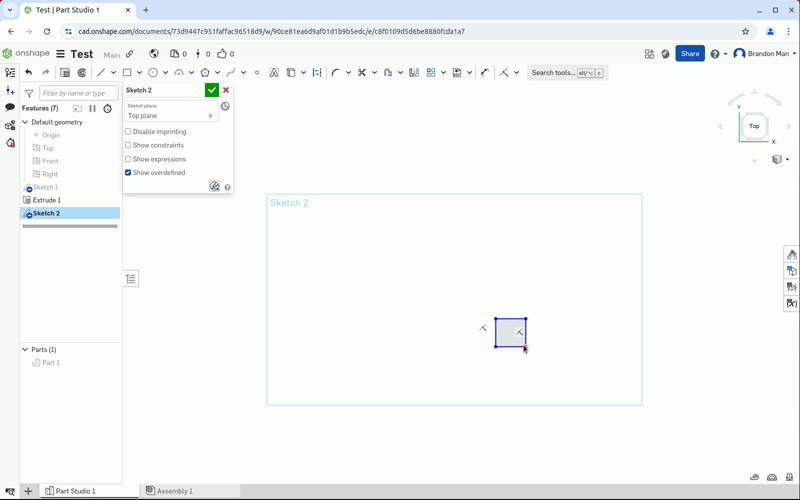
scroll(6)
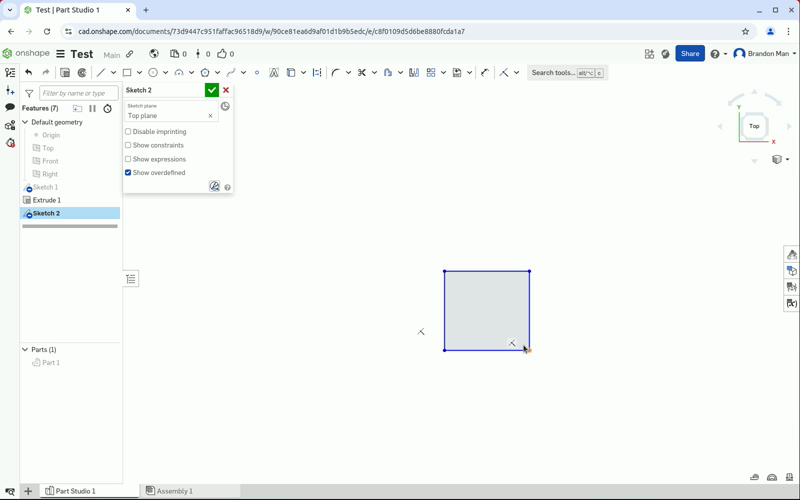
click(523, 344)
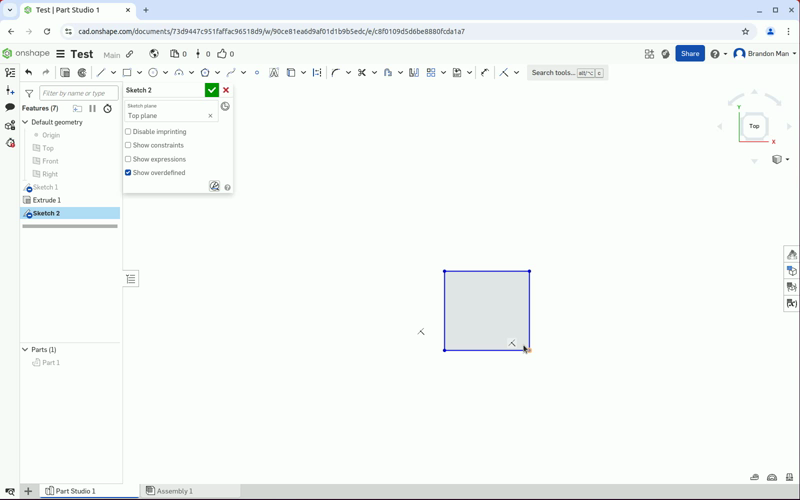
scroll(-6)
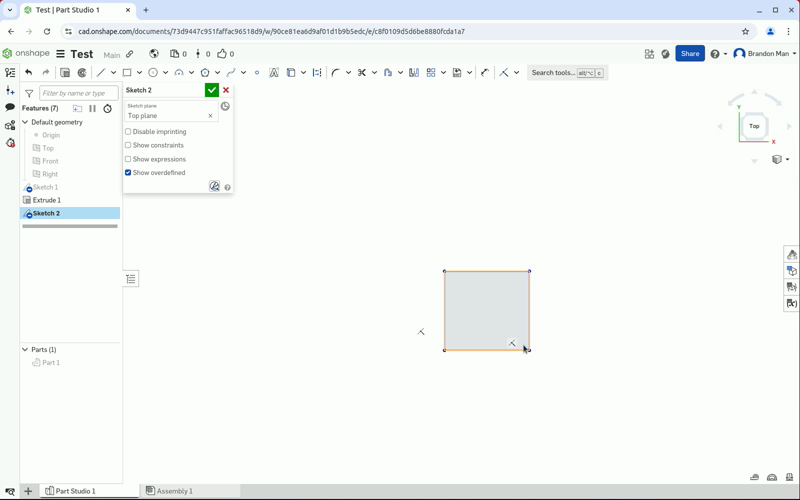
scroll(-6)
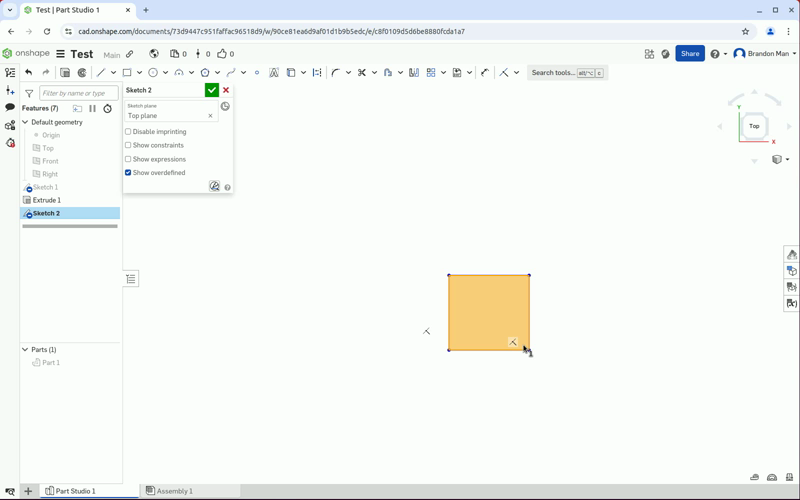
scroll(-6)
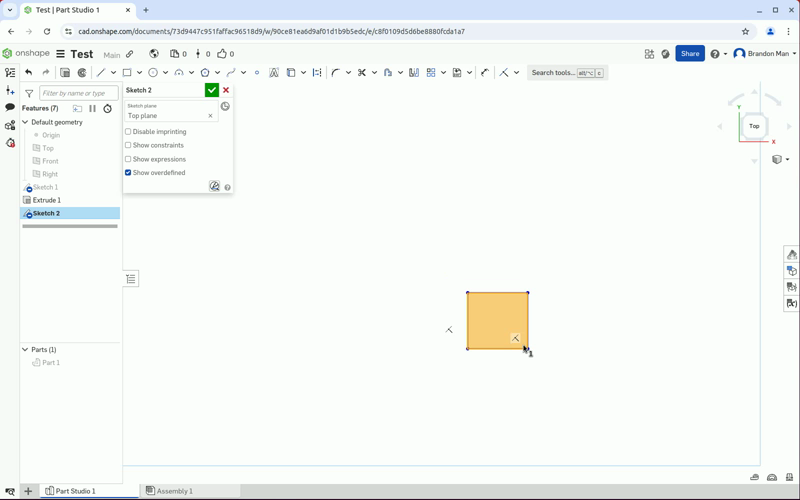
scroll(-6)
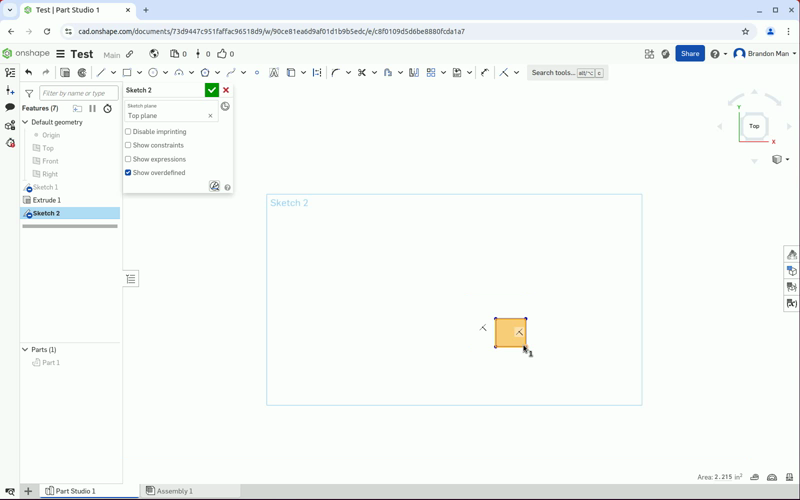
scroll(-6)
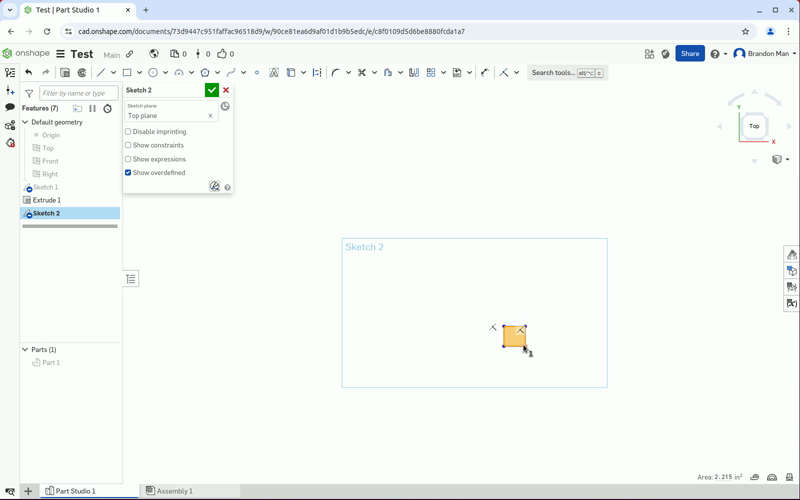
scroll(-6)
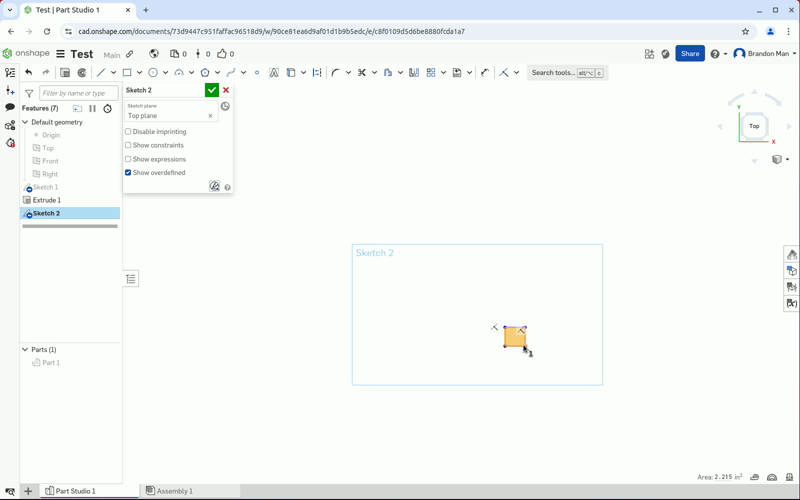
scroll(-6)
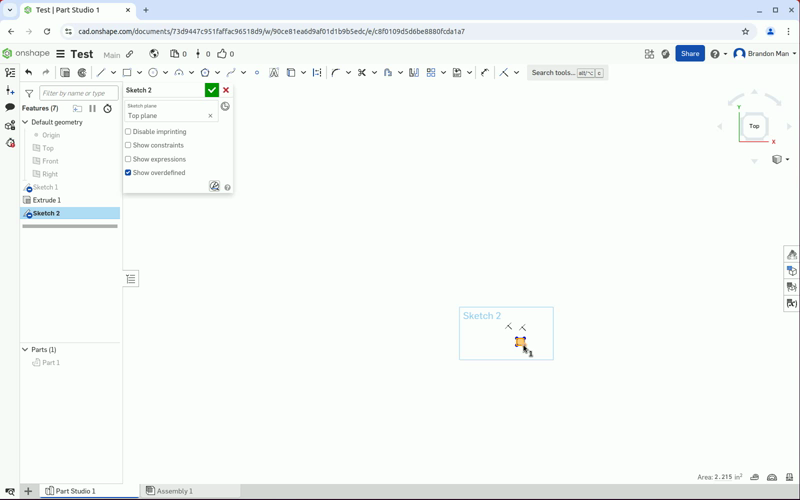
mouse_move(73, 352)
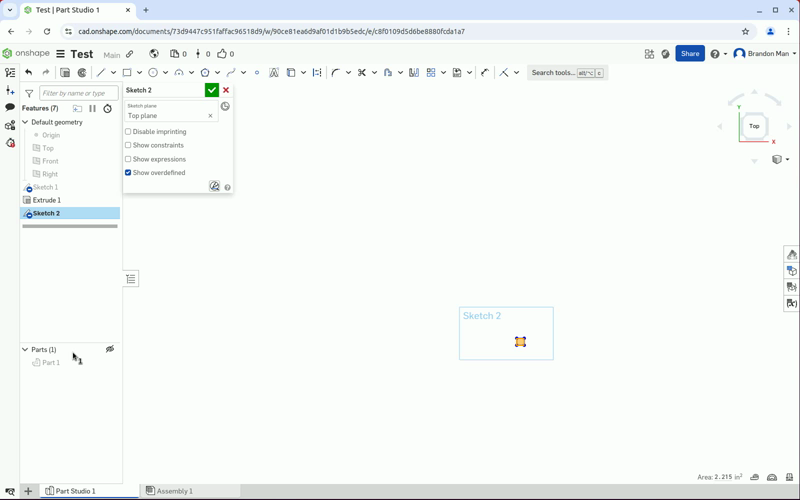
key(shift+y)
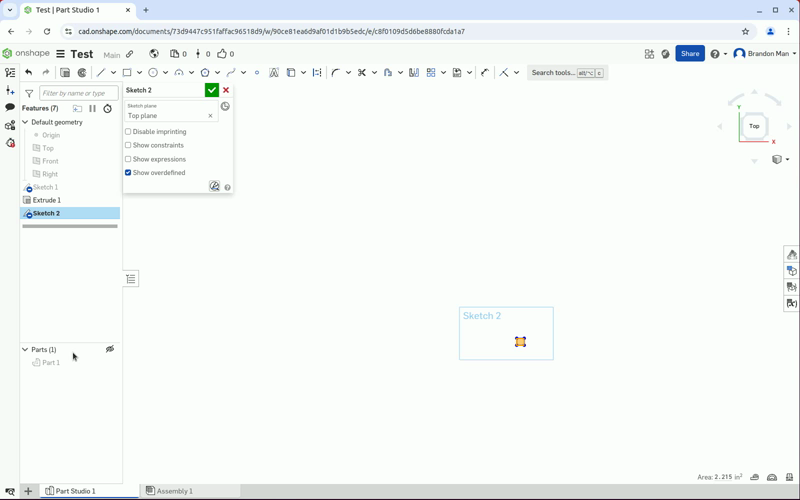
key(shift+e)
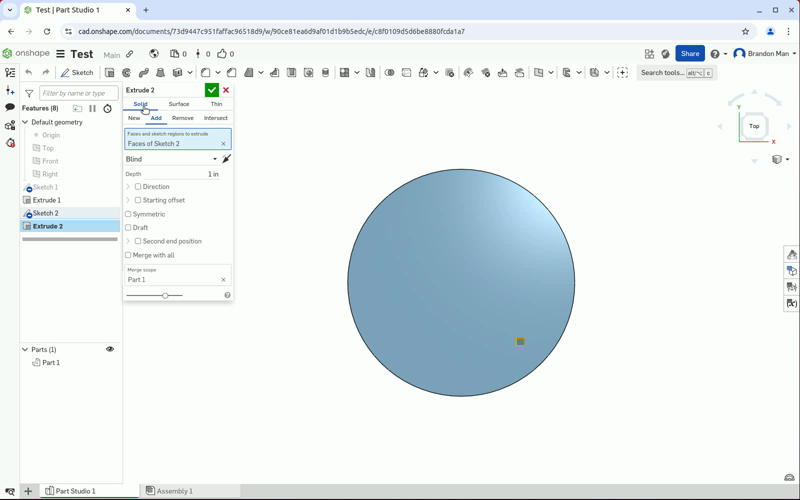
mouse_move(143, 106)
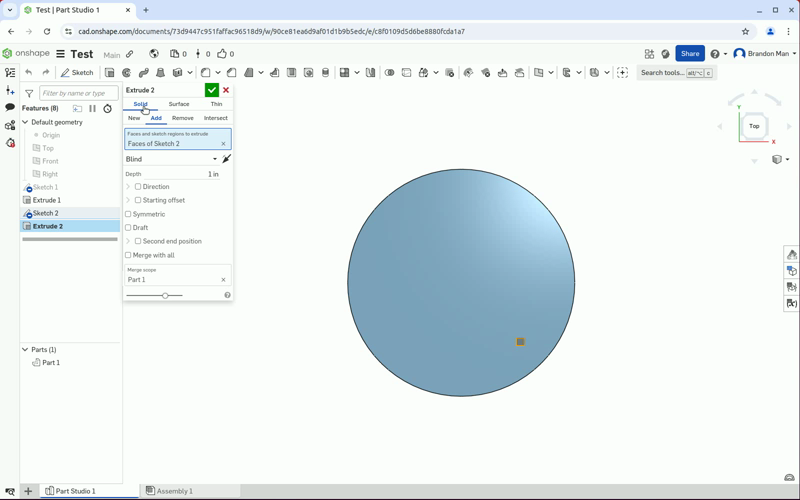
click(143, 106)
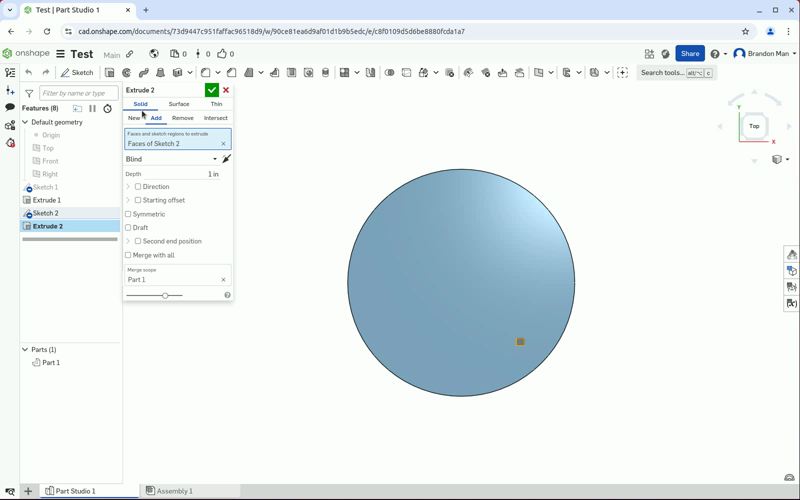
mouse_move(137, 120)
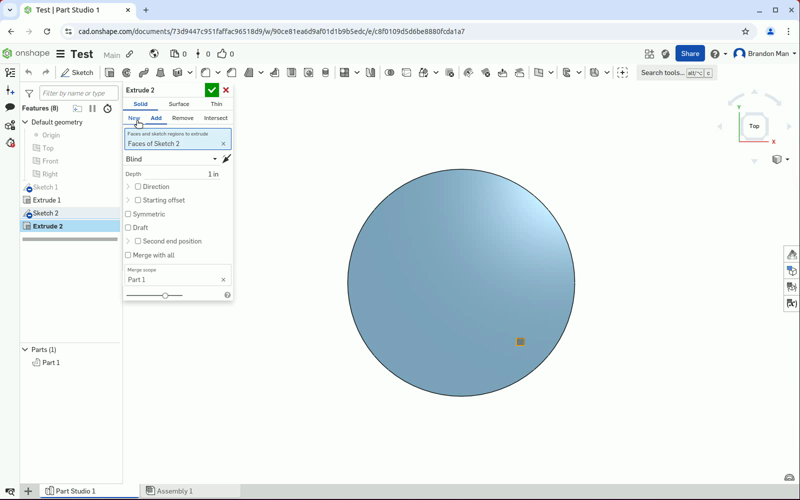
click(137, 120)
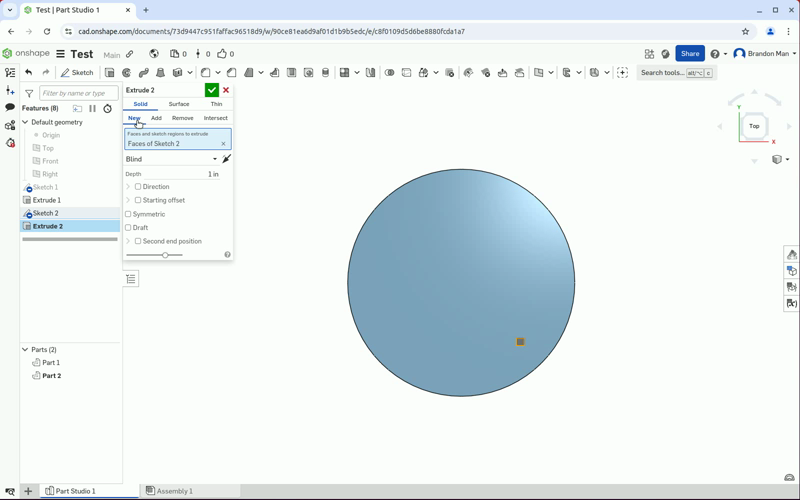
key(tab, 4)
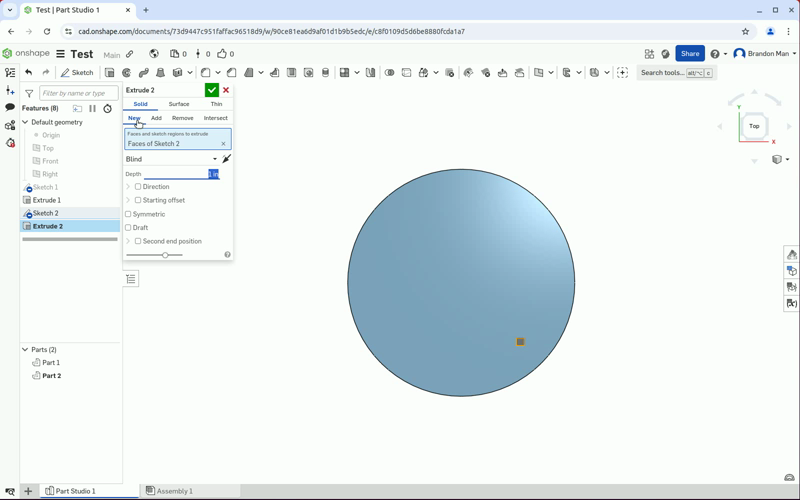
text(-19.257)
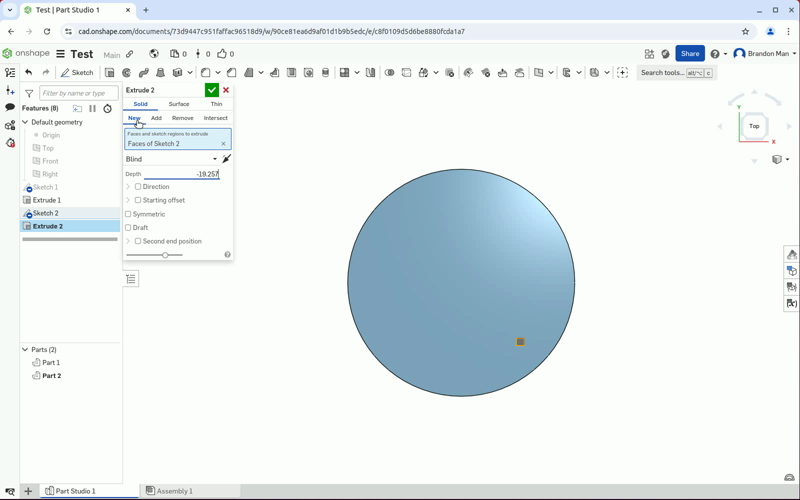
key(enter)
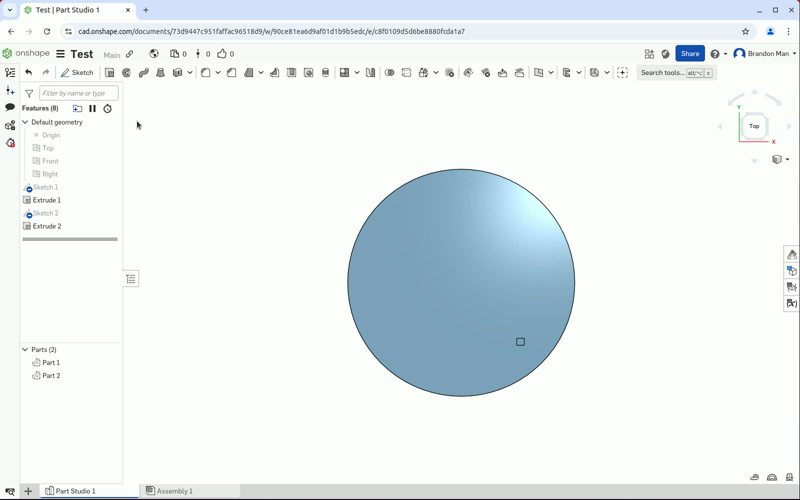
key(shift+h)
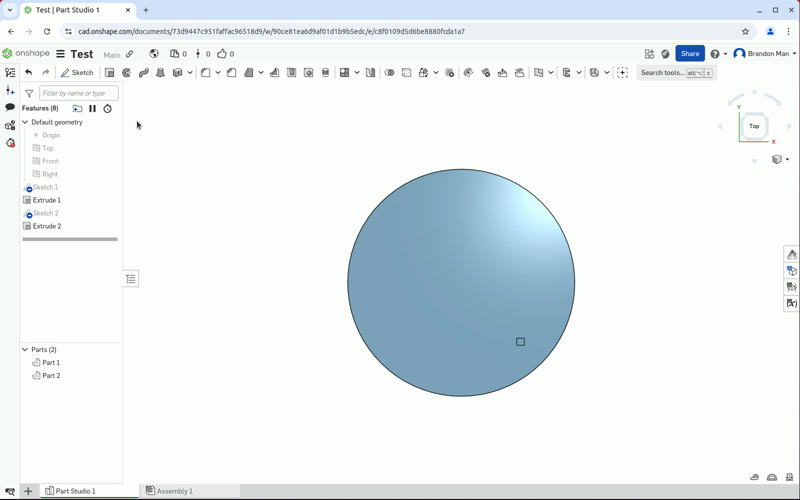
key(shift+h)
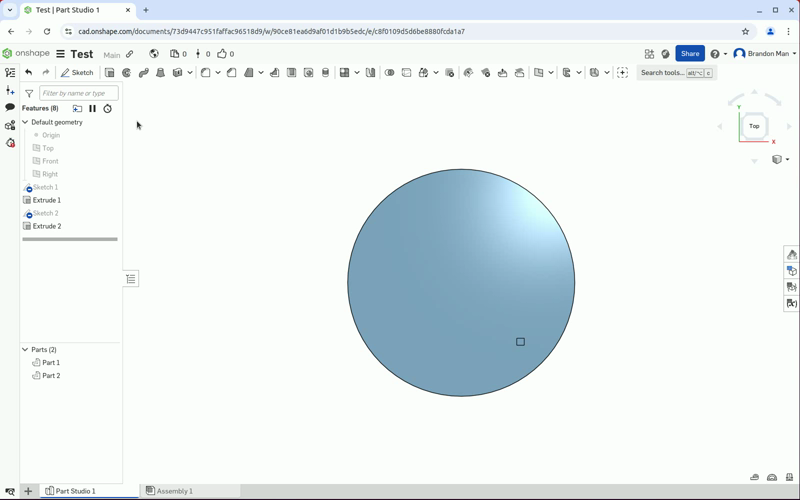
mouse_move(73, 189)
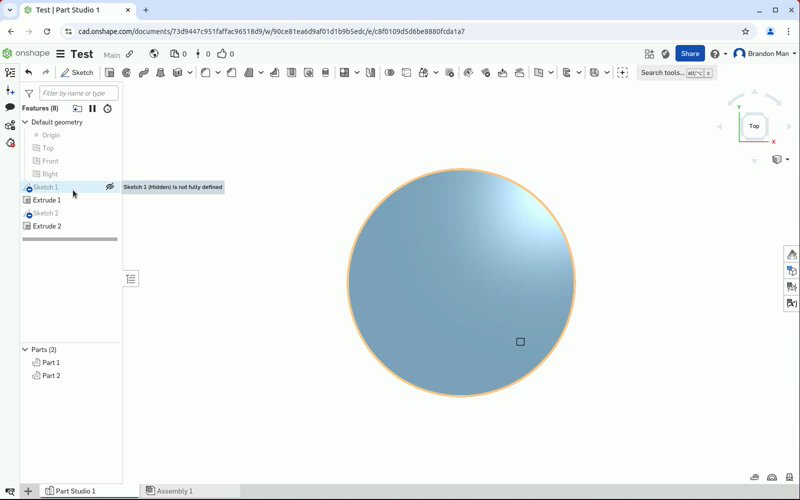
click(73, 189)
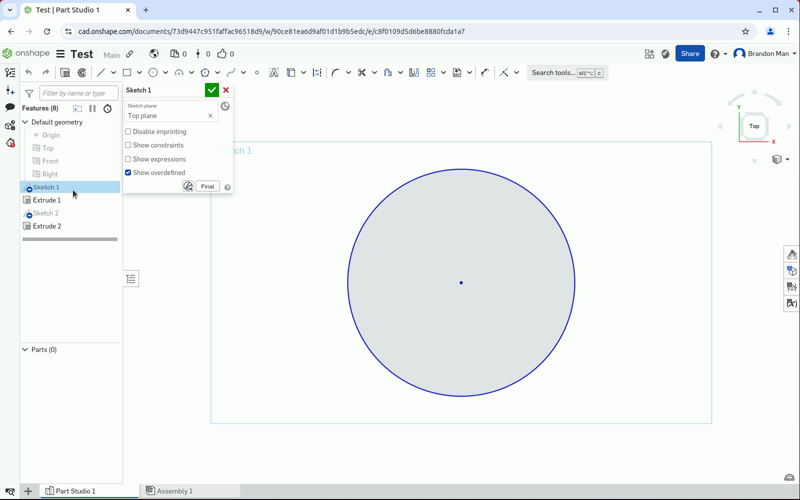
mouse_move(229, 92)
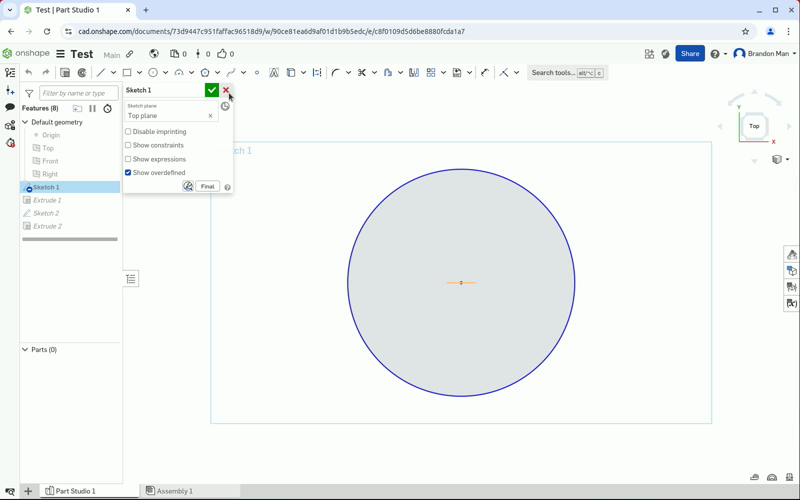
click(229, 92)
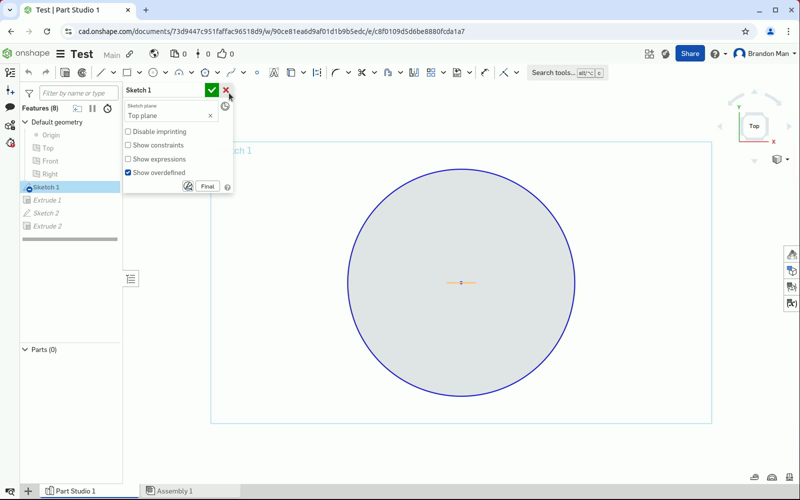
key(shift+s)
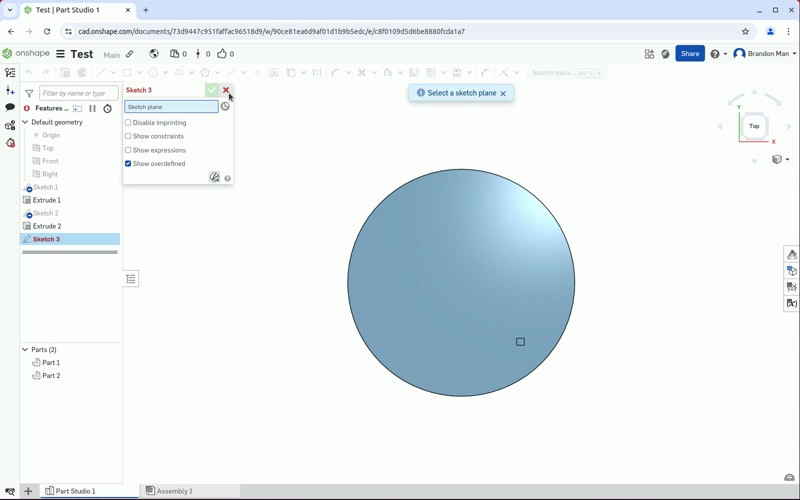
mouse_move(73, 150)
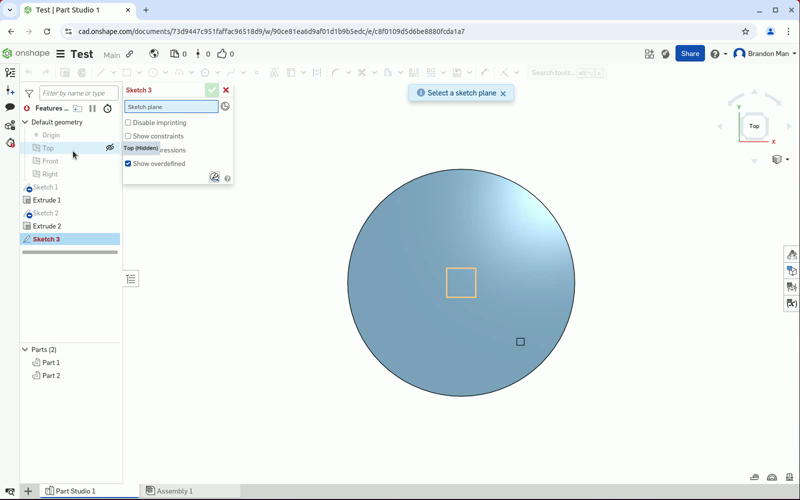
click(73, 150)
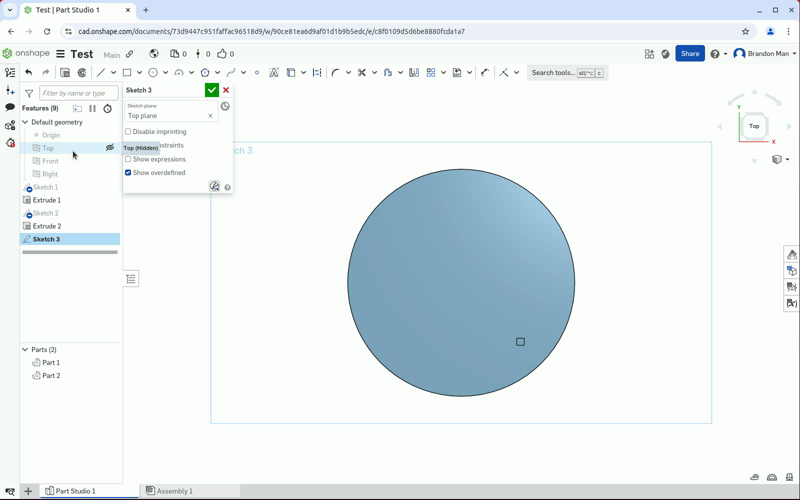
mouse_move(73, 352)
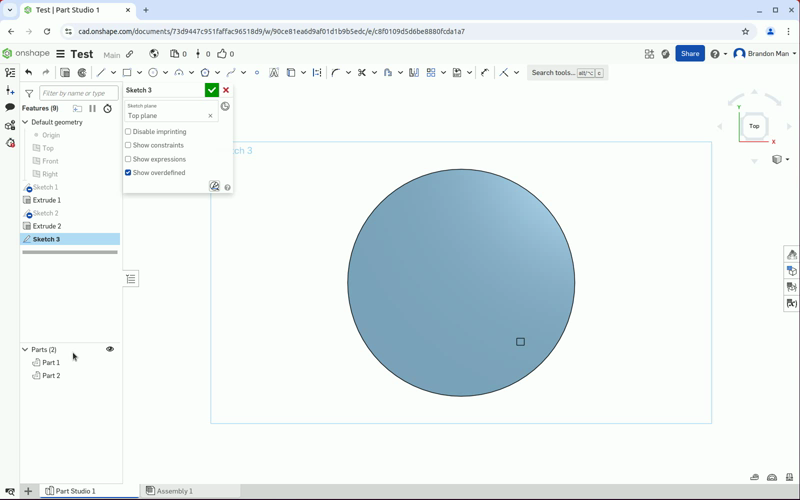
key(y)
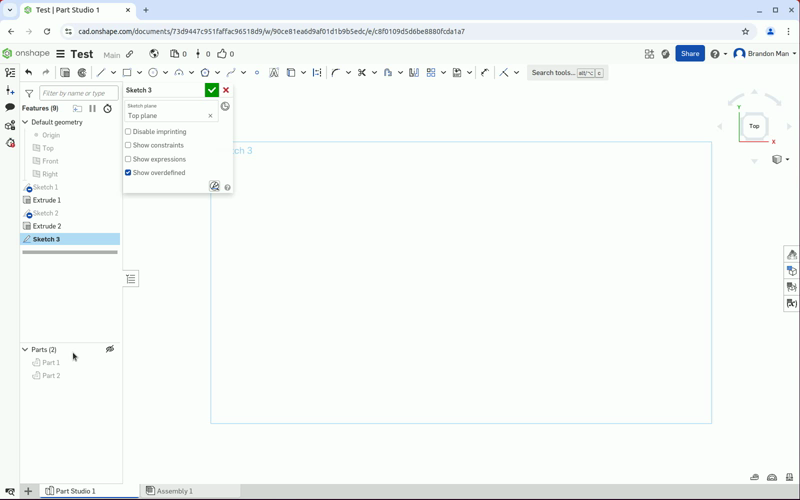
key(l)
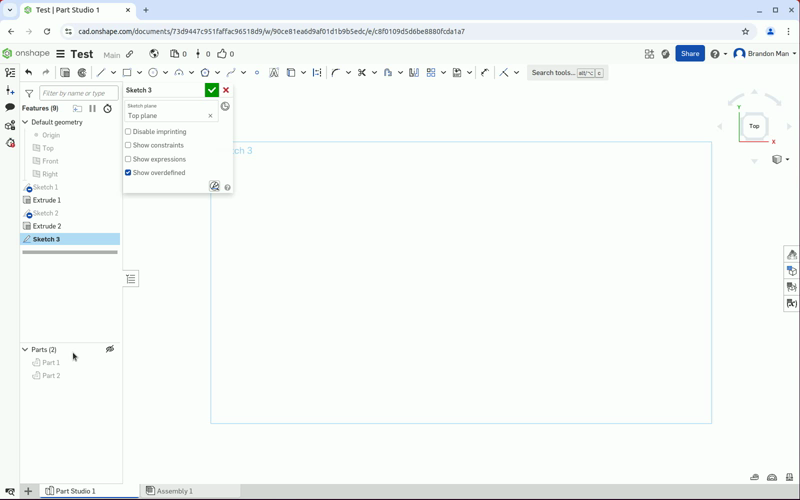
key_down(shift)
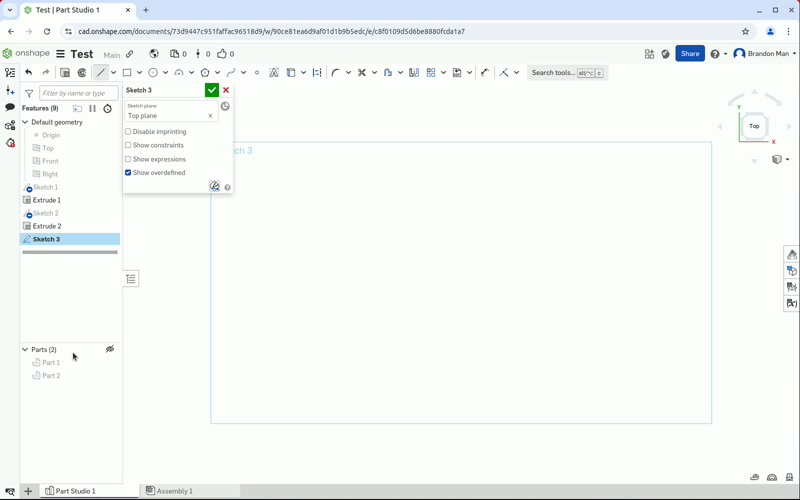
mouse_move(516, 226)
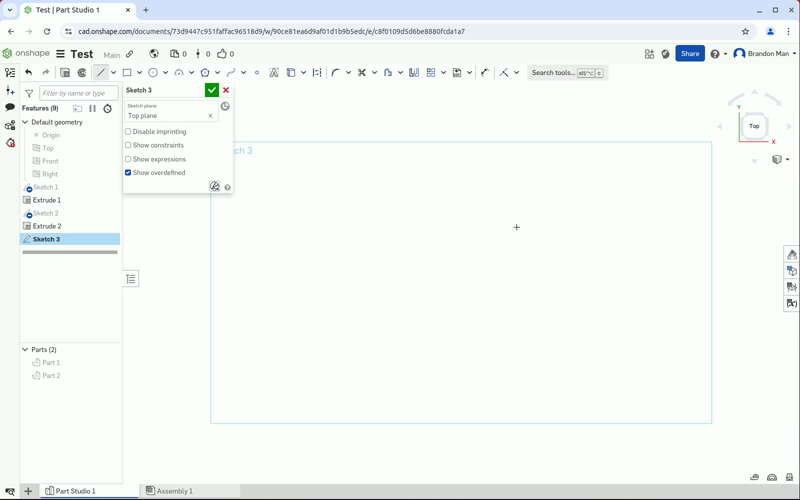
click(516, 226)
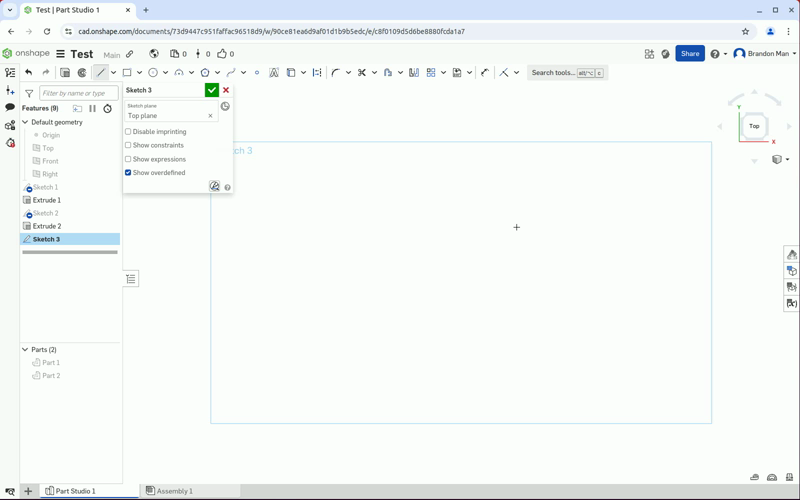
key_up(shift)
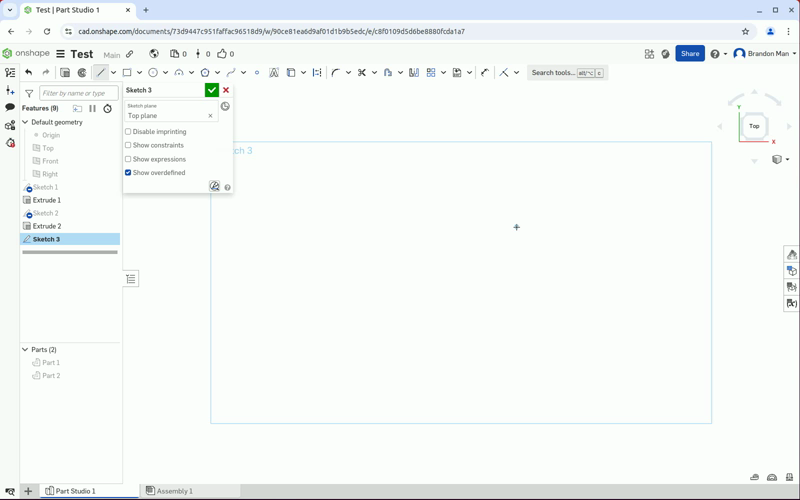
key_down(shift)
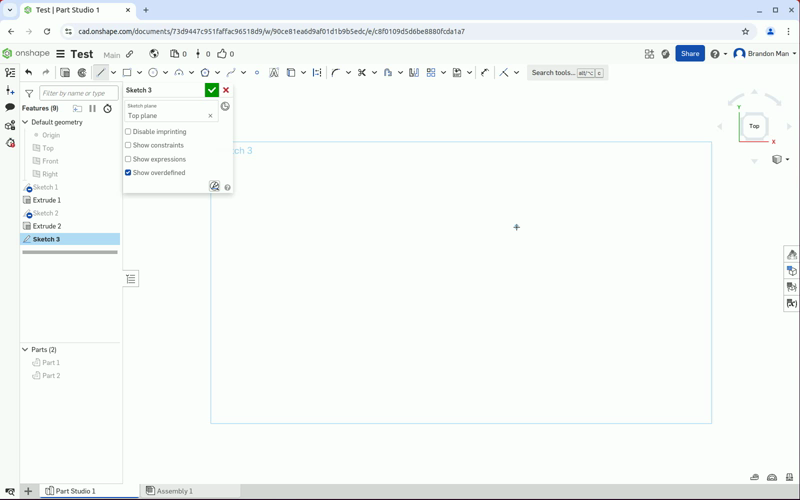
mouse_move(546, 226)
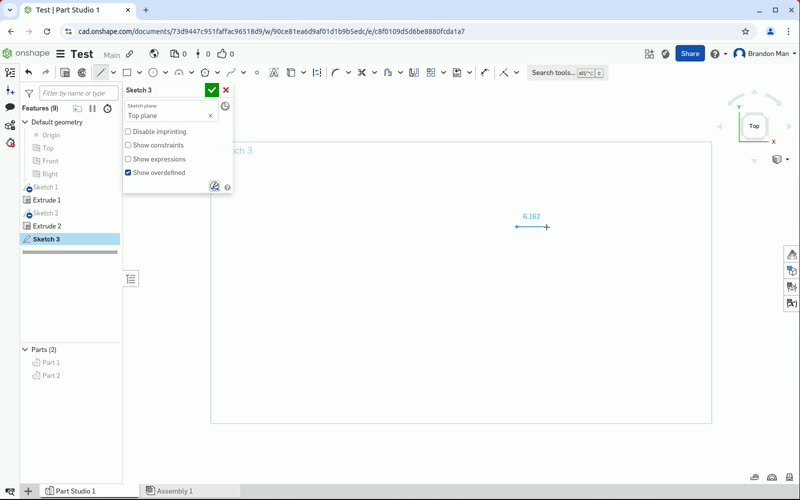
mouse_move(524, 226)
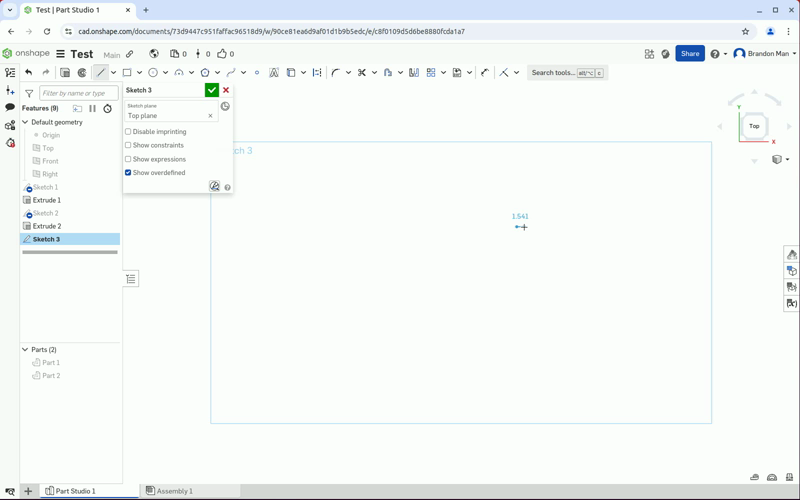
scroll(6)
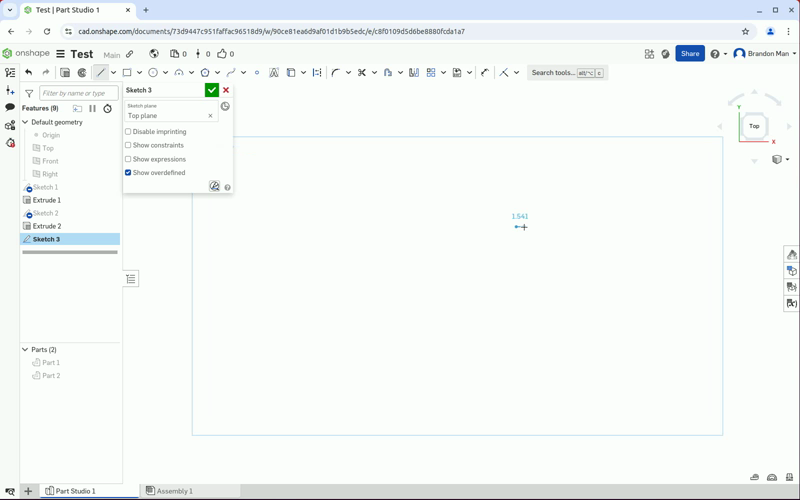
scroll(6)
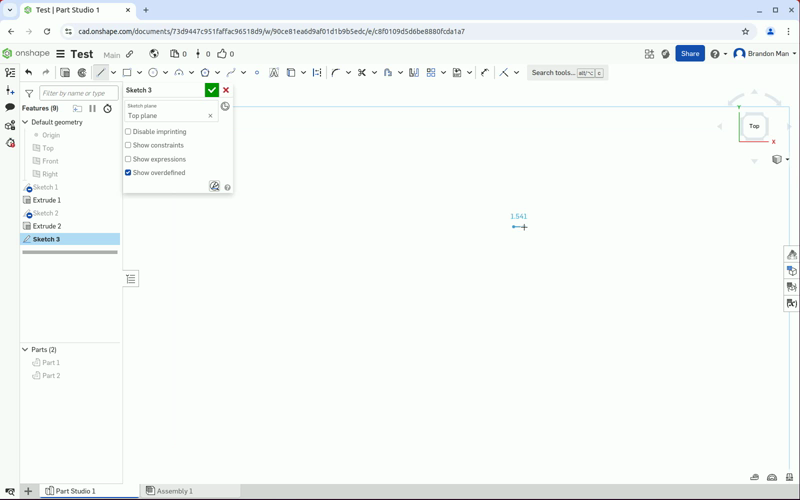
scroll(6)
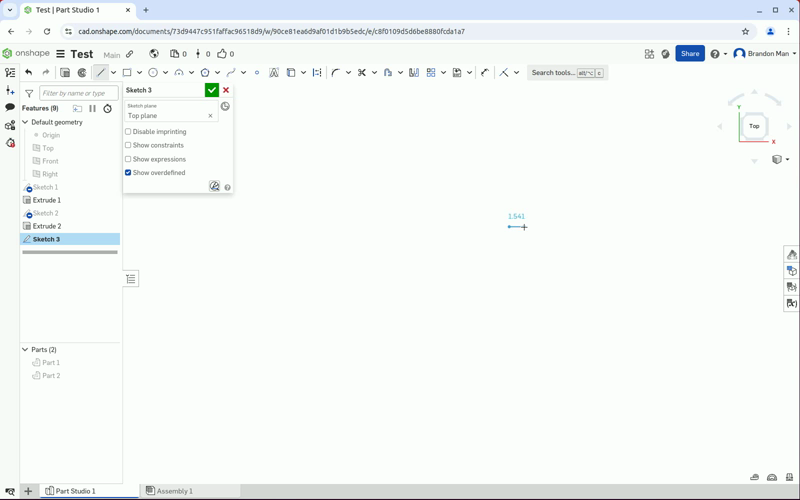
scroll(6)
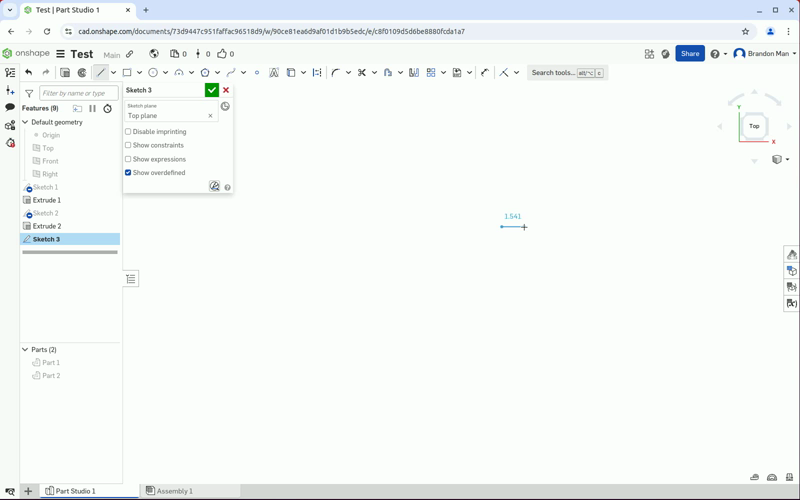
scroll(6)
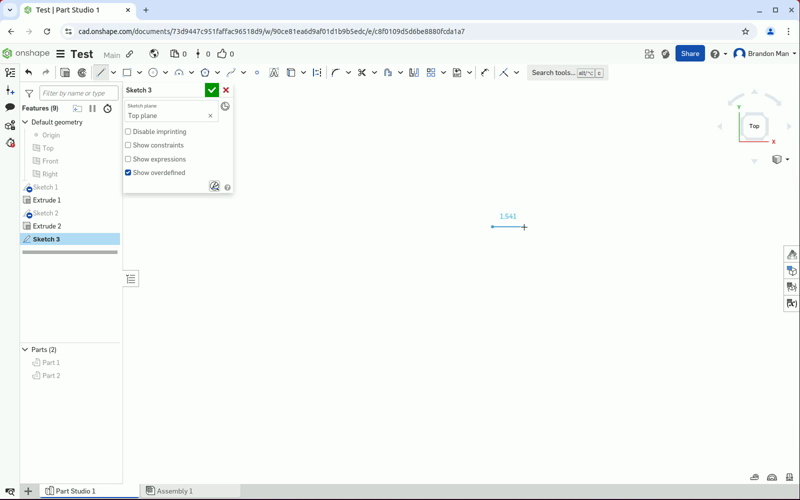
scroll(6)
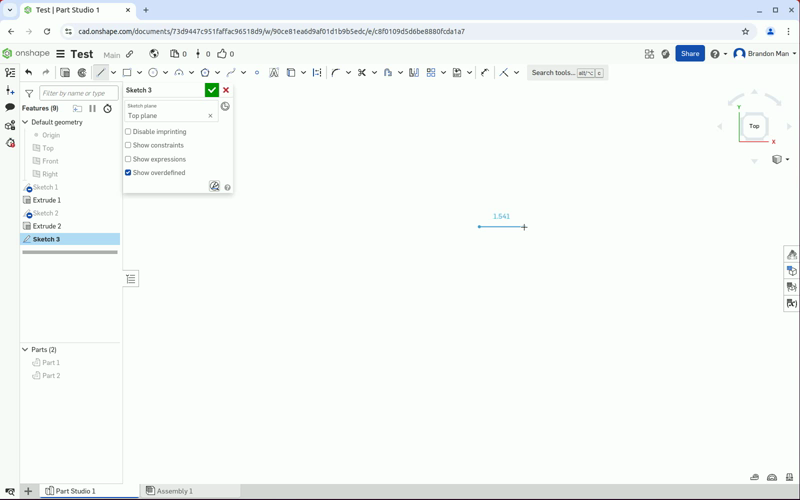
scroll(6)
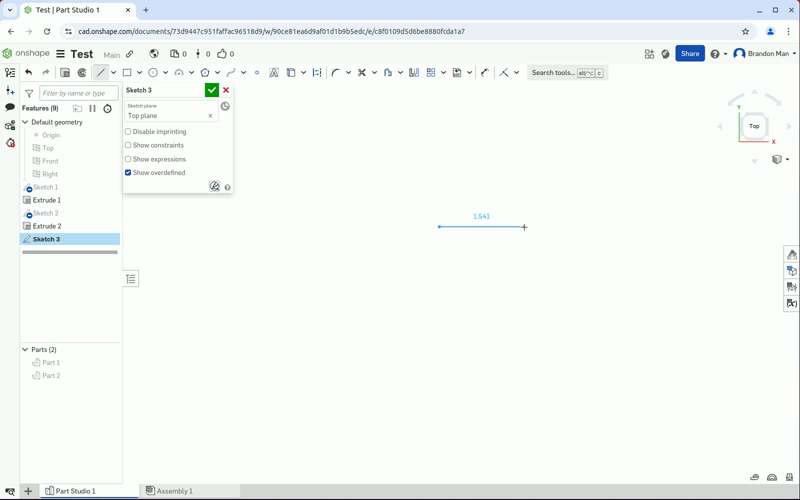
click(524, 226)
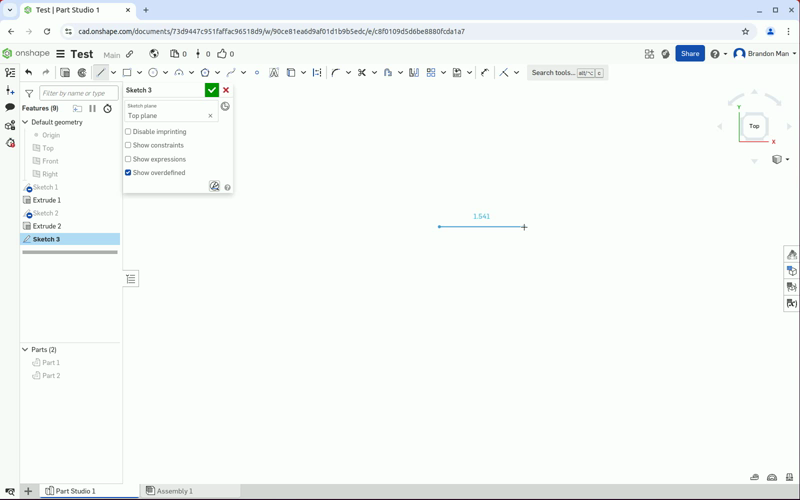
scroll(-6)
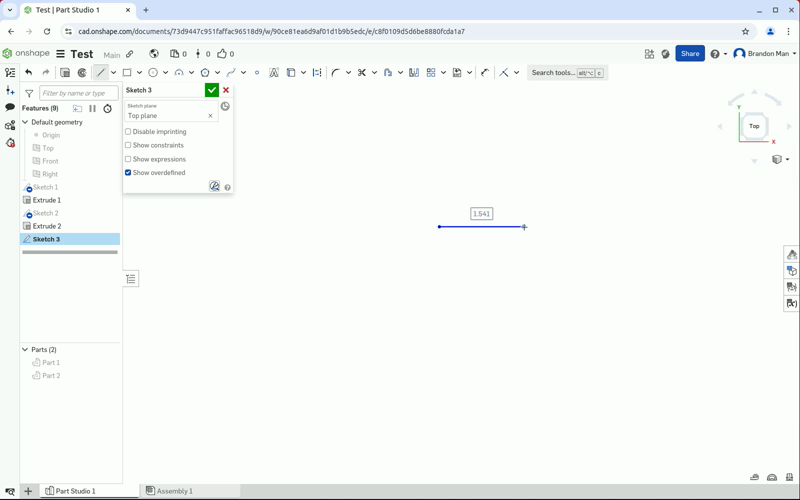
scroll(-6)
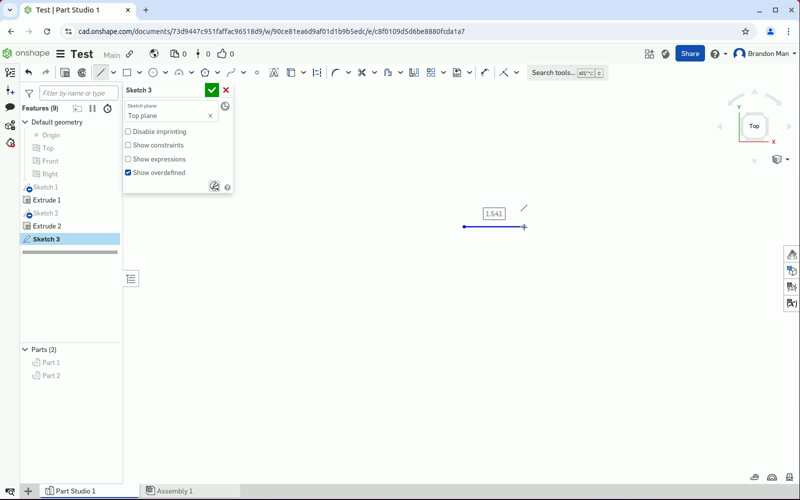
scroll(-6)
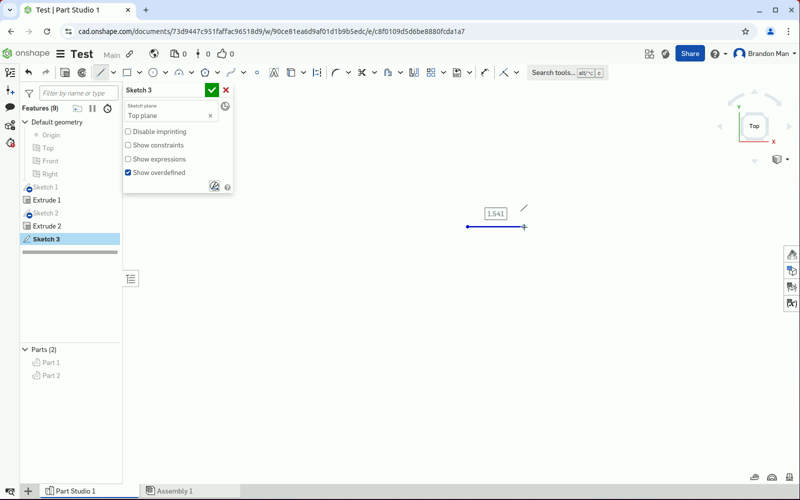
scroll(-6)
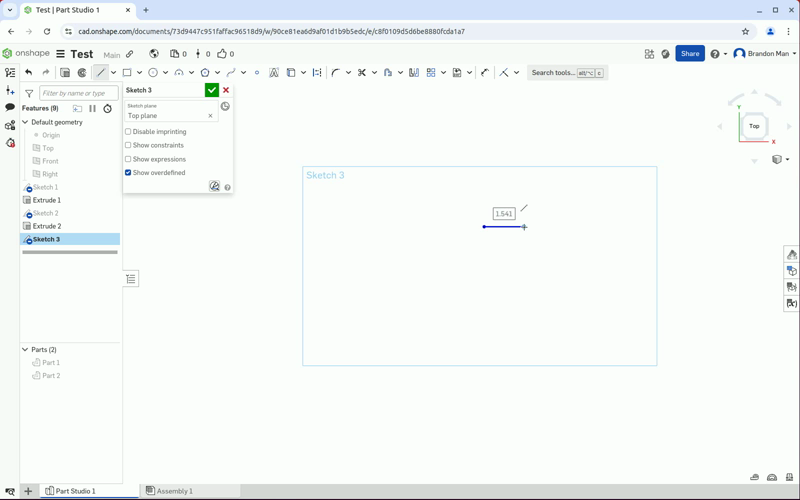
scroll(-6)
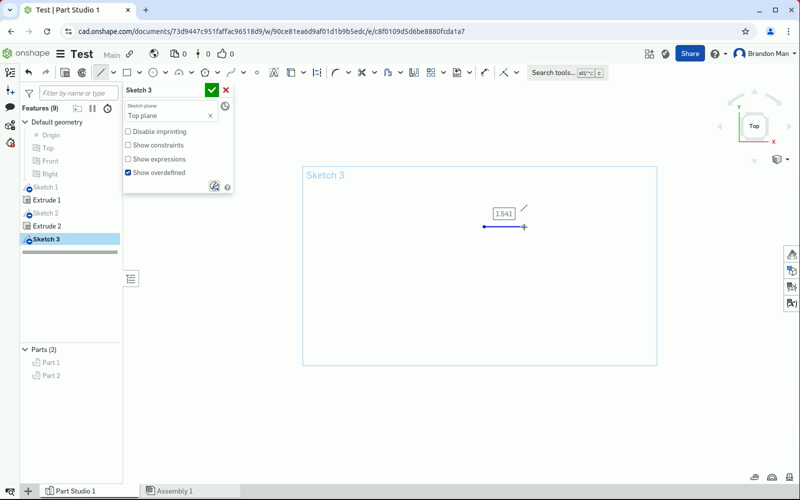
scroll(-6)
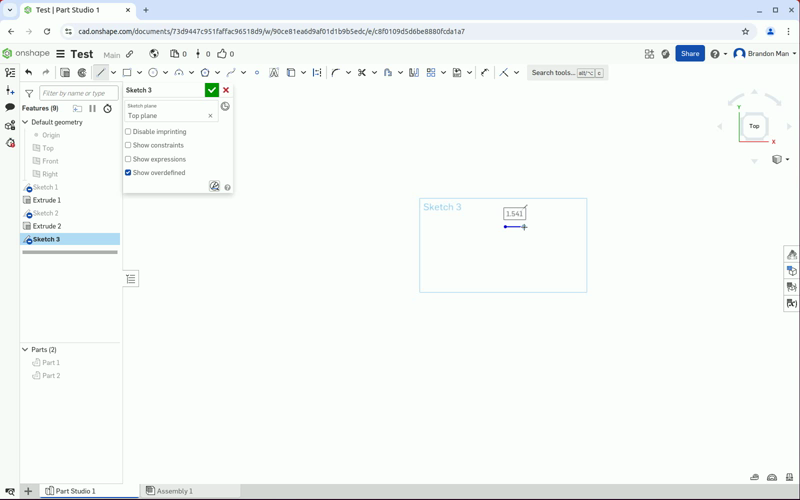
scroll(-6)
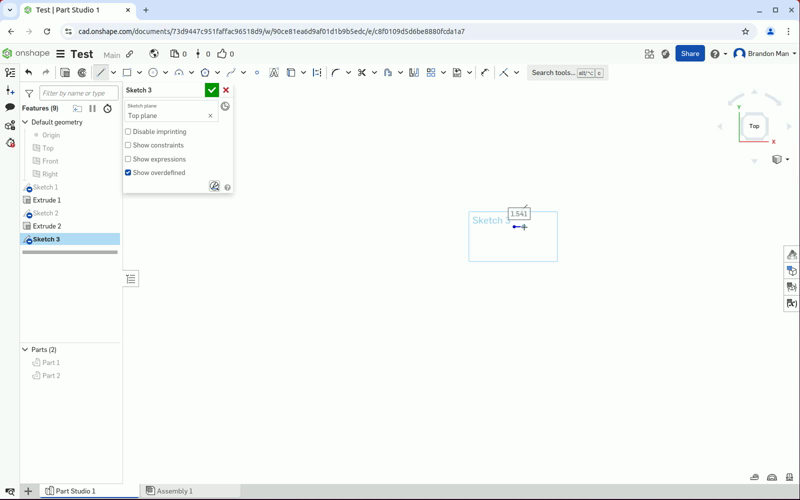
key_up(shift)
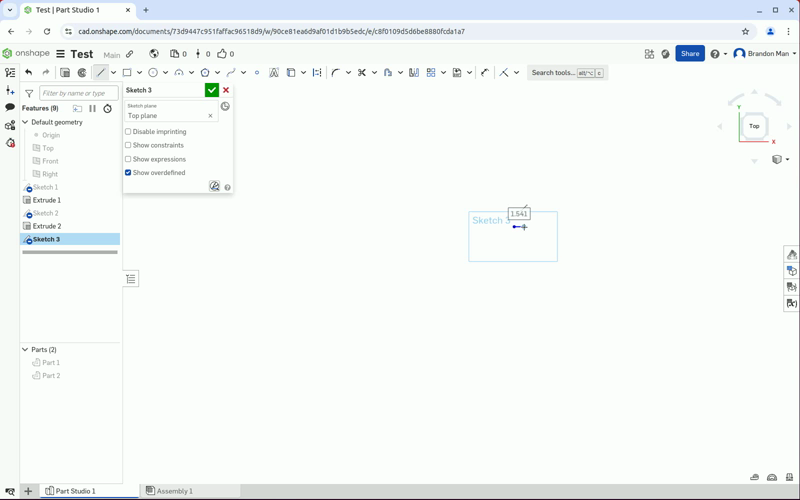
key_down(shift)
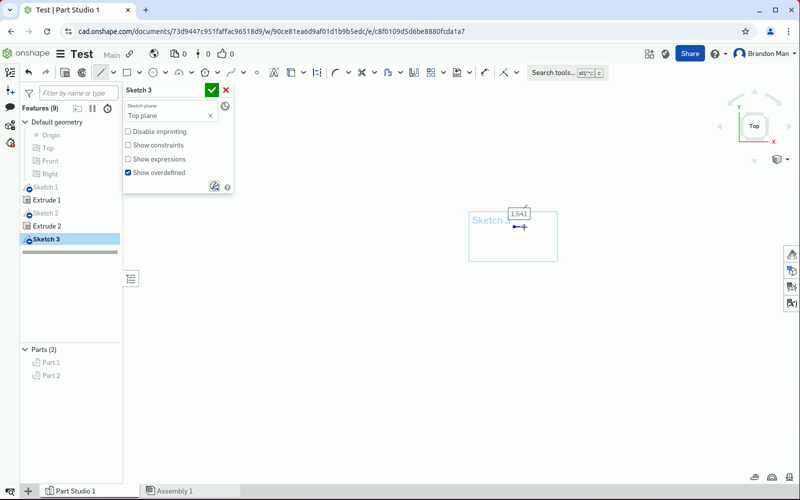
mouse_move(554, 226)
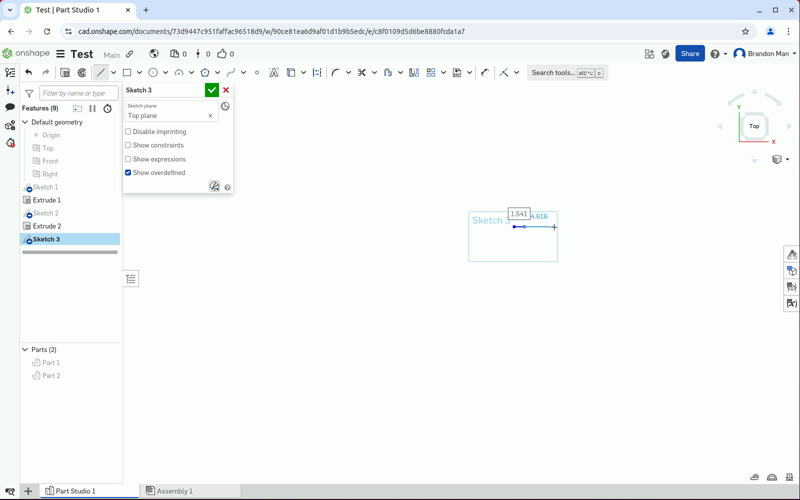
mouse_move(524, 219)
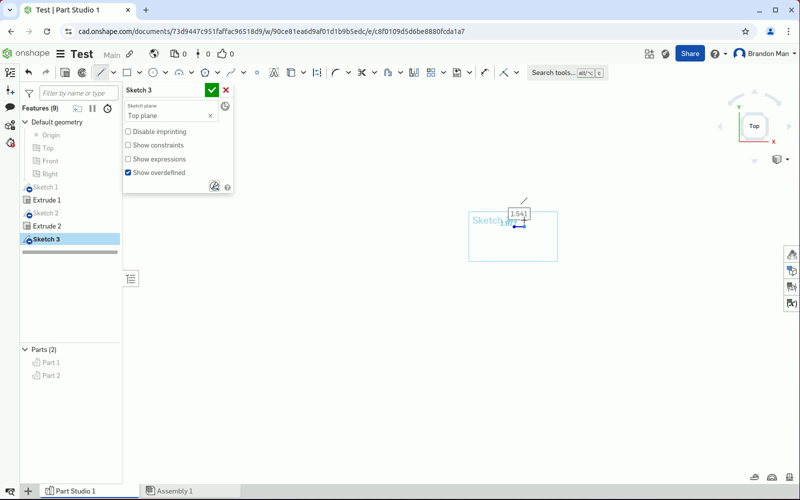
scroll(6)
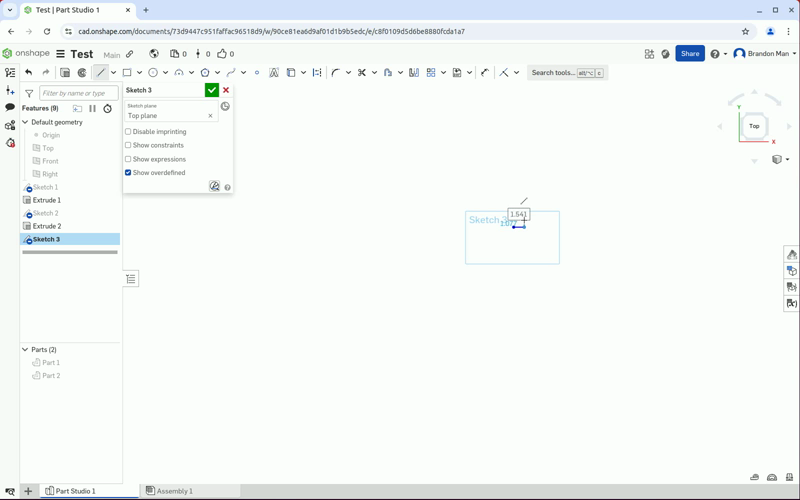
scroll(6)
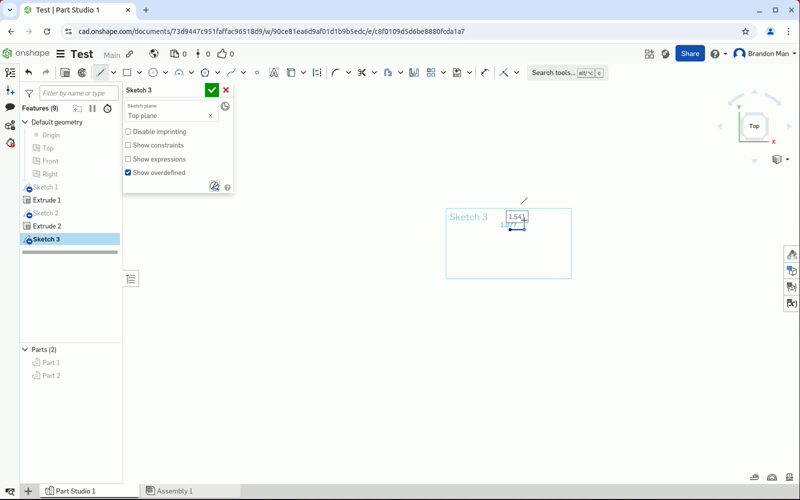
scroll(6)
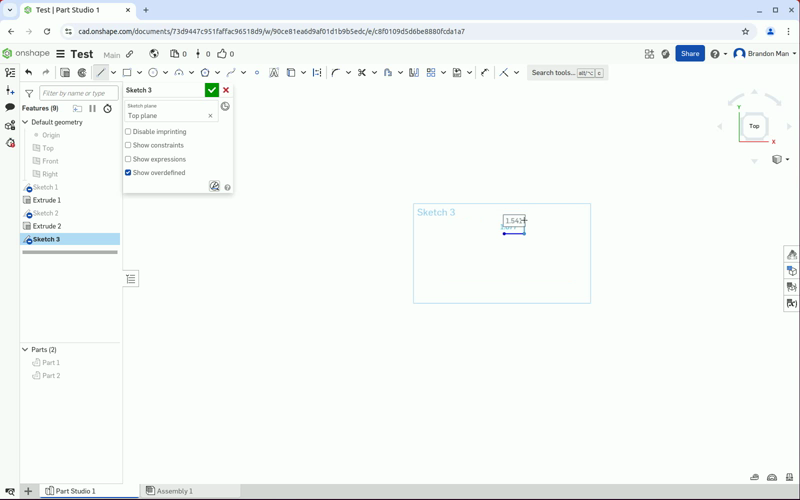
scroll(6)
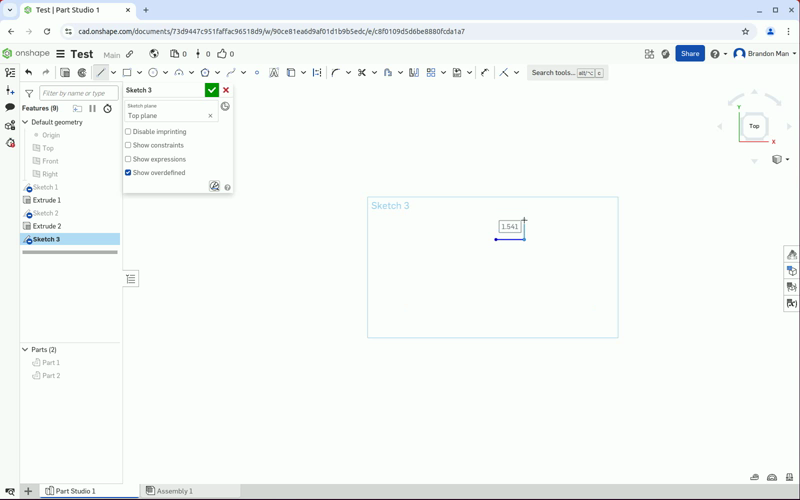
scroll(6)
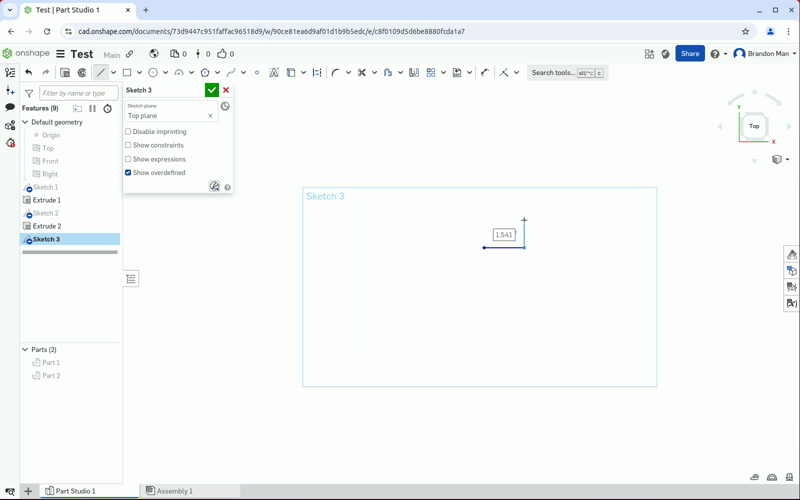
scroll(6)
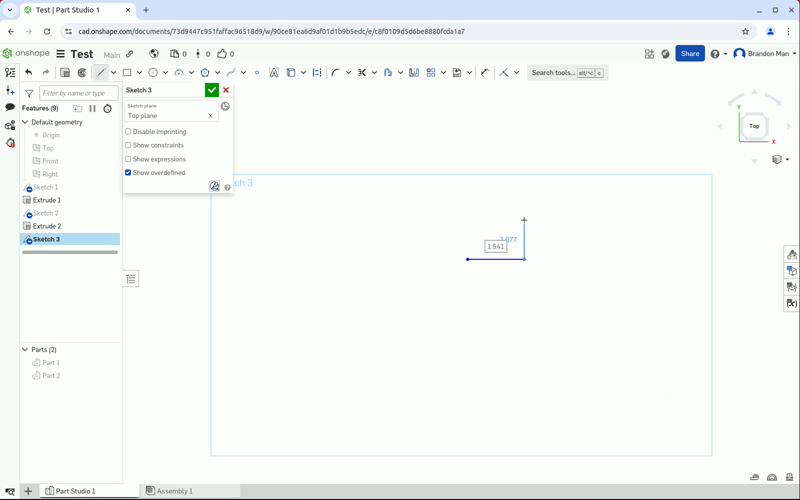
scroll(6)
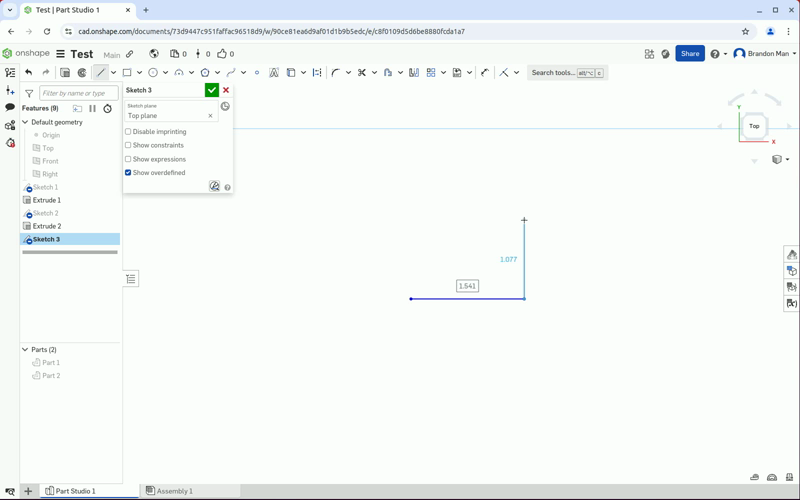
click(524, 219)
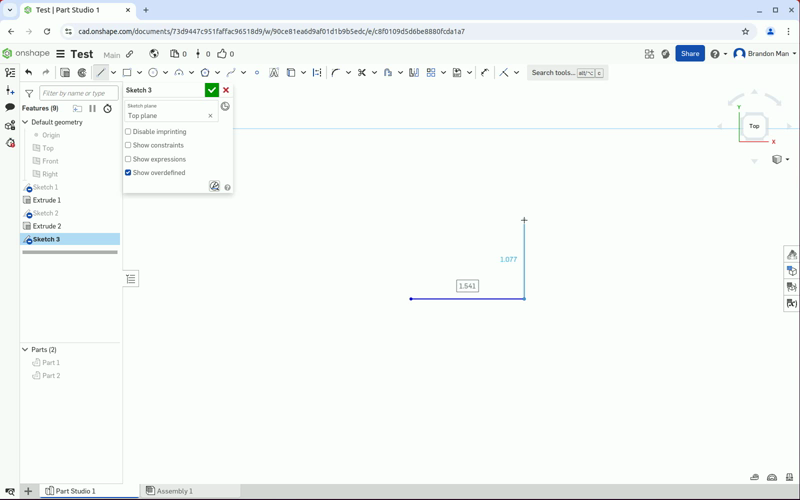
scroll(-6)
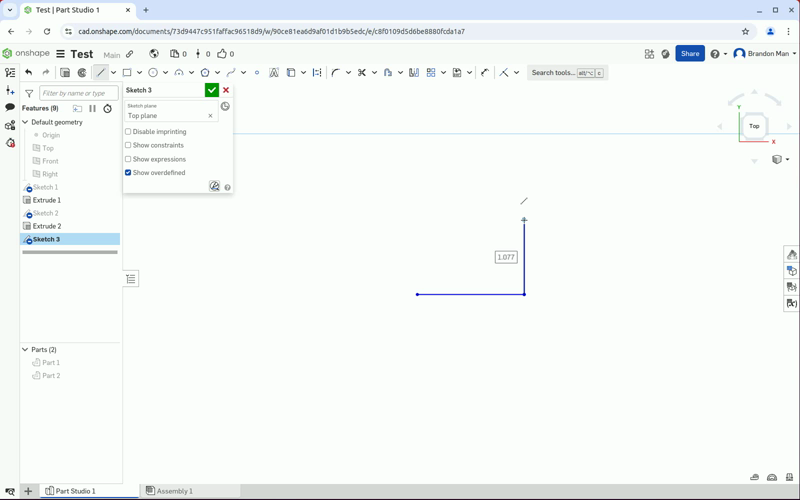
scroll(-6)
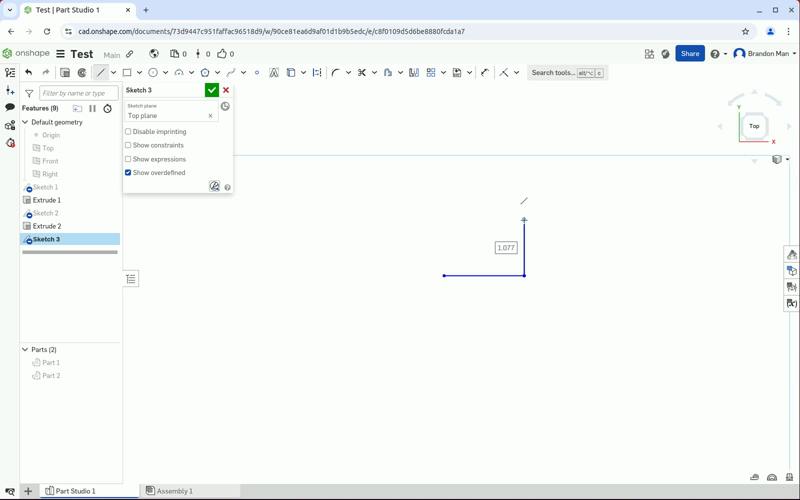
scroll(-6)
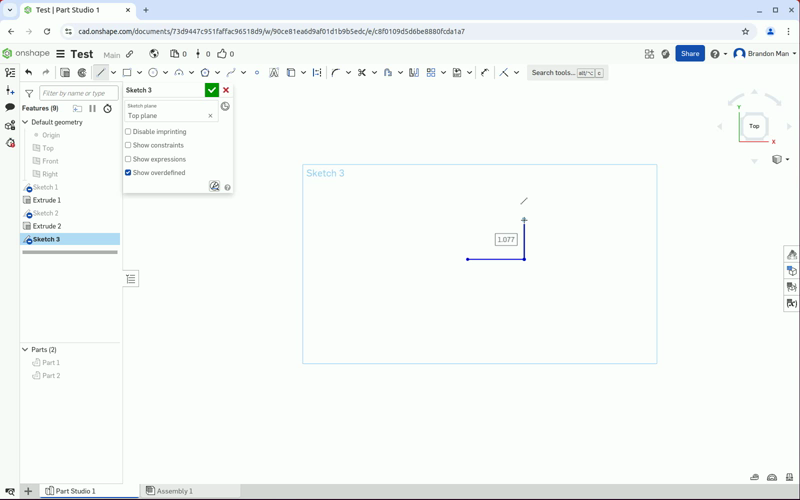
scroll(-6)
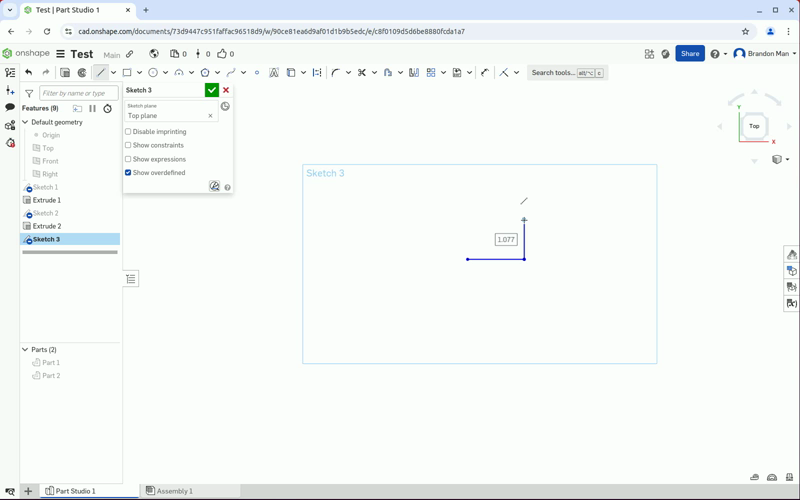
scroll(-6)
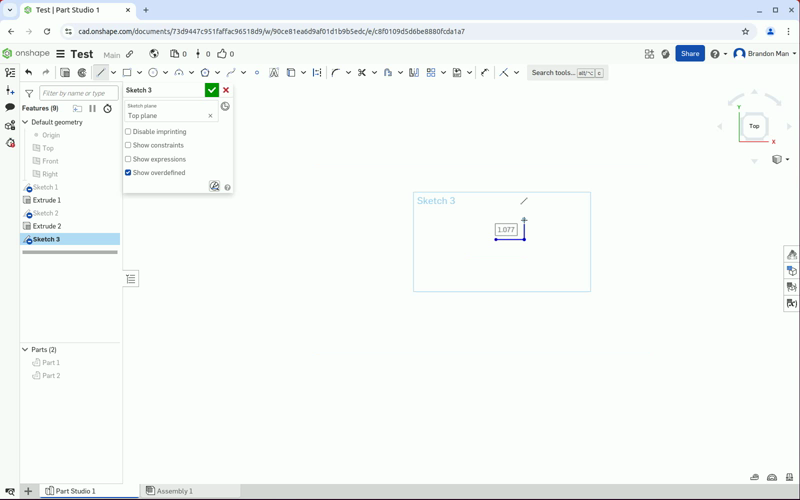
scroll(-6)
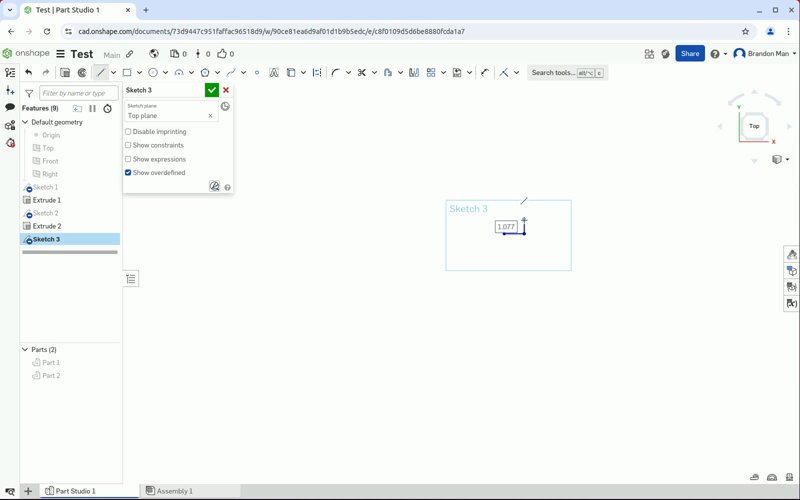
scroll(-6)
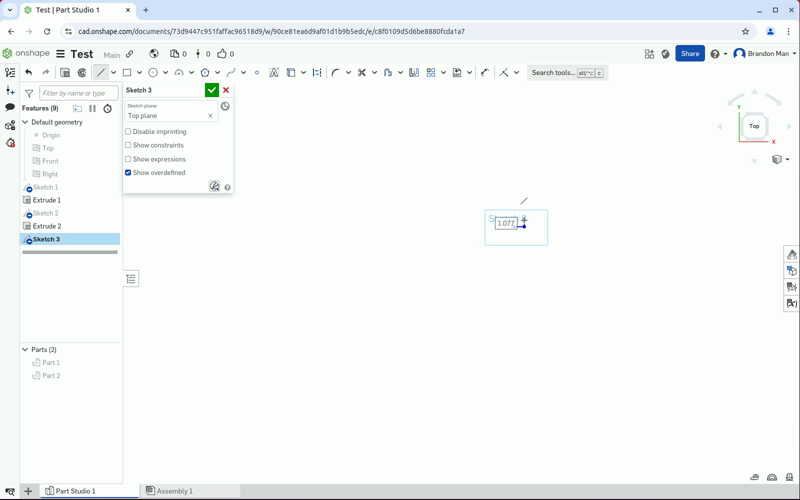
key_up(shift)
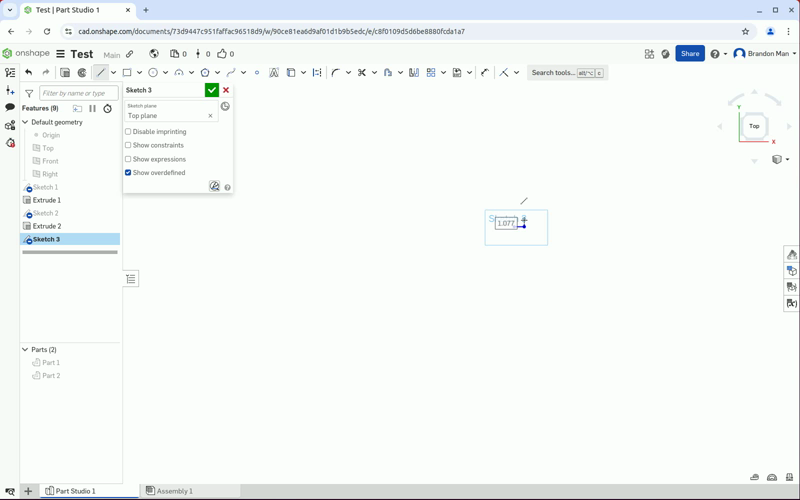
key_down(shift)
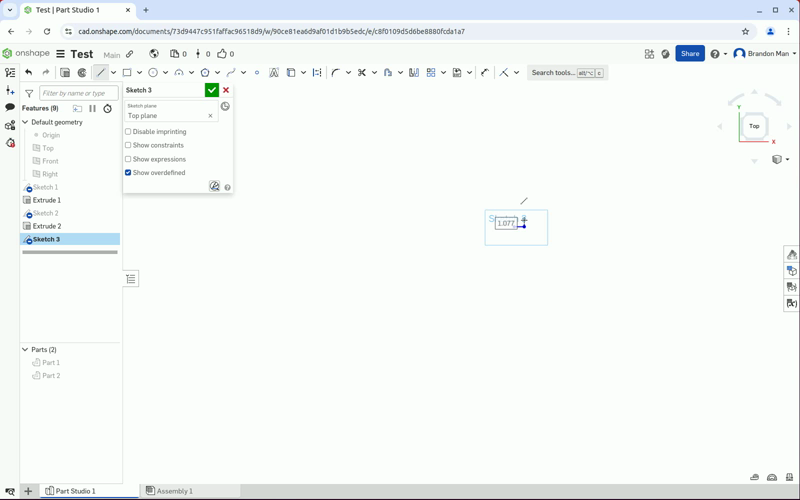
mouse_move(554, 219)
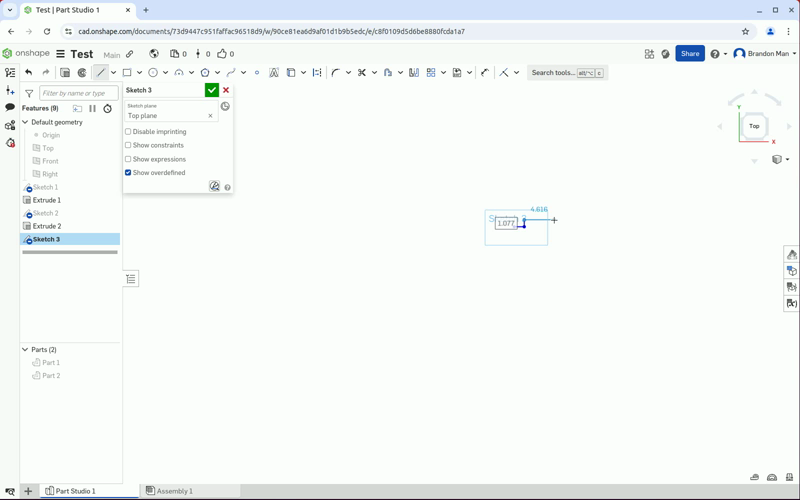
mouse_move(516, 219)
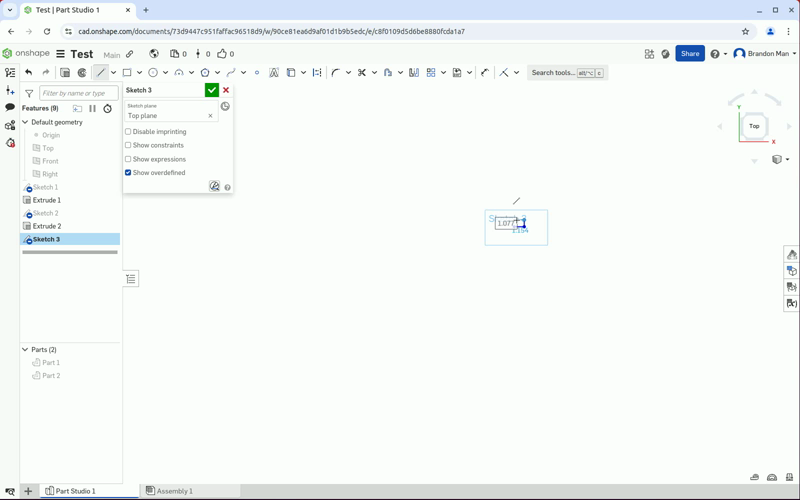
scroll(6)
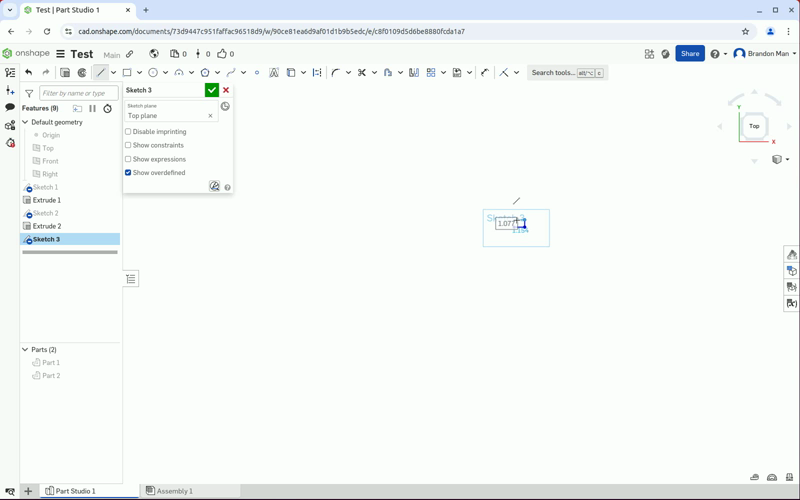
scroll(6)
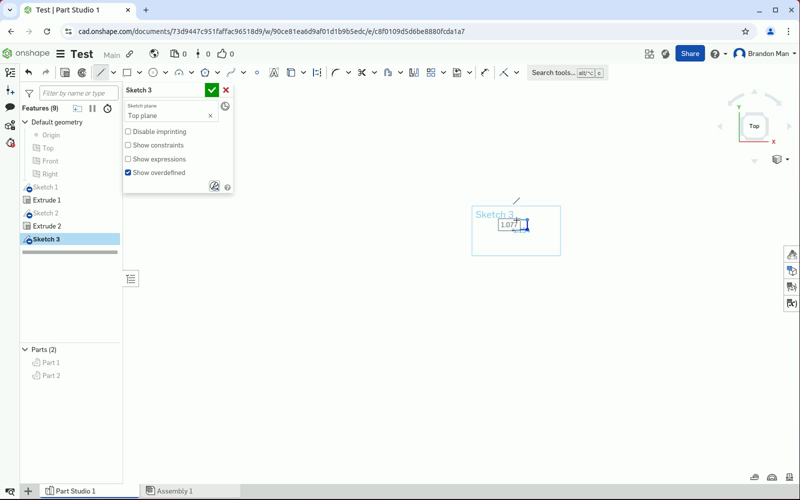
scroll(6)
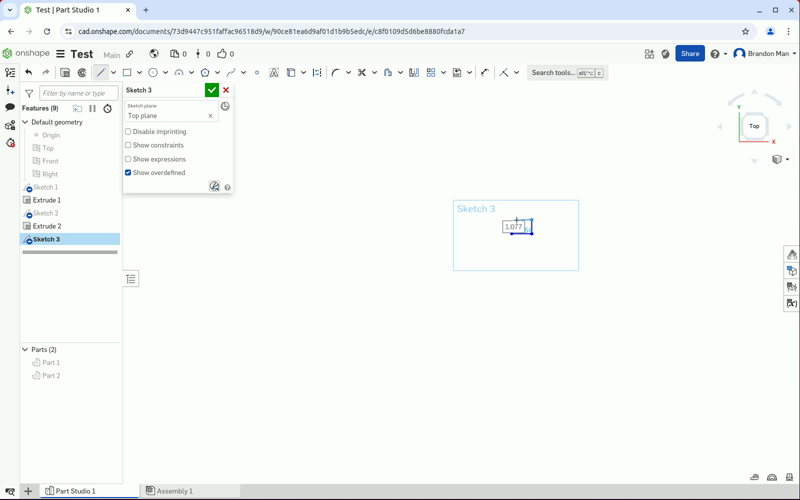
scroll(6)
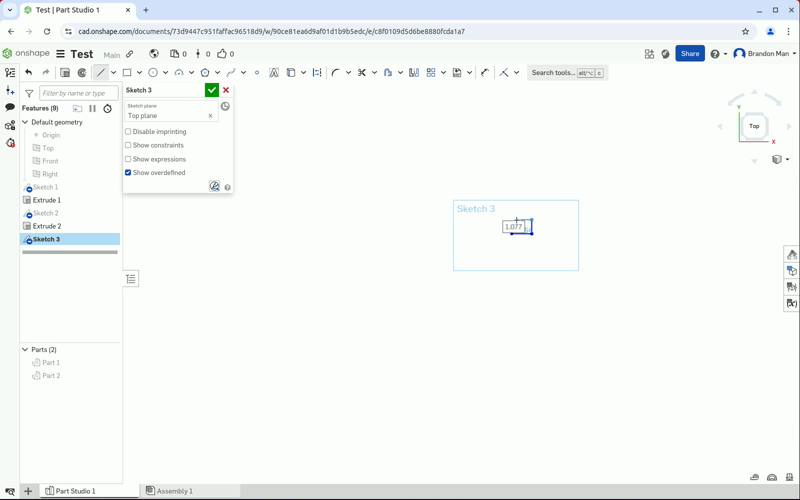
scroll(6)
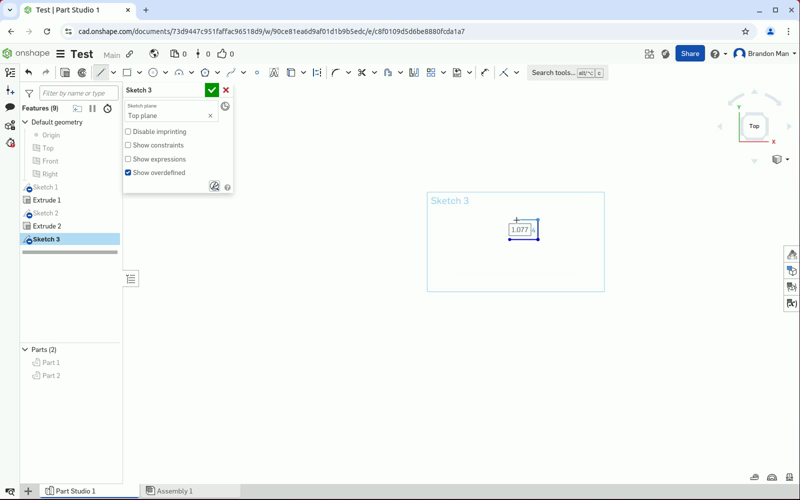
scroll(6)
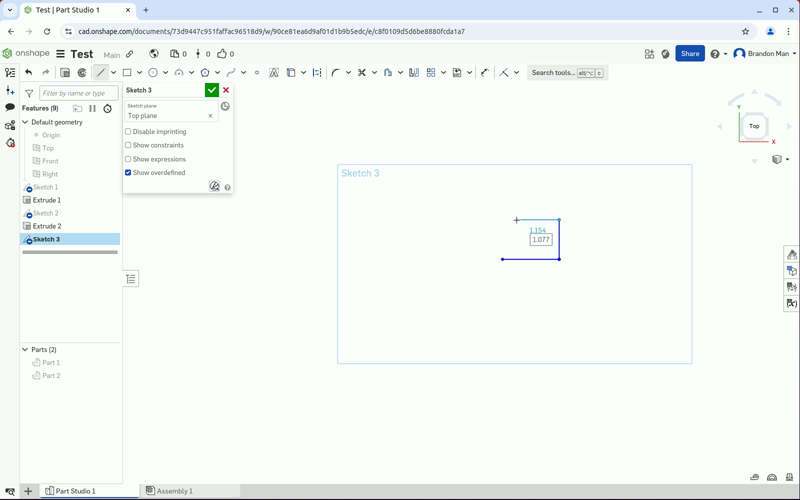
scroll(6)
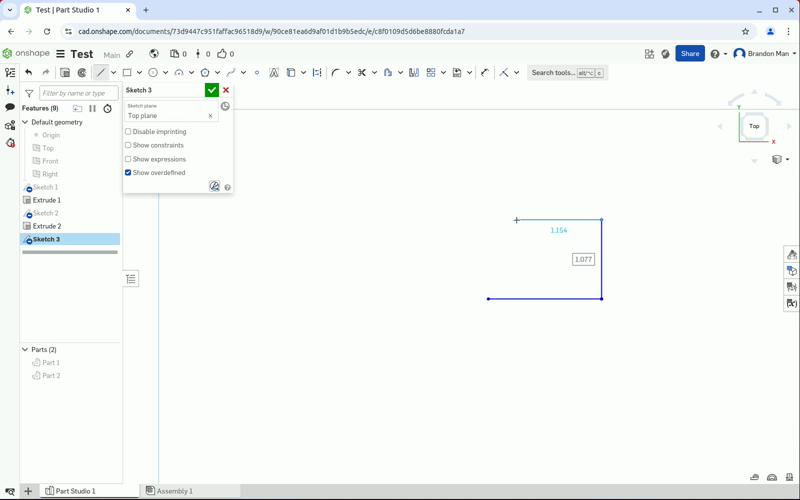
click(516, 219)
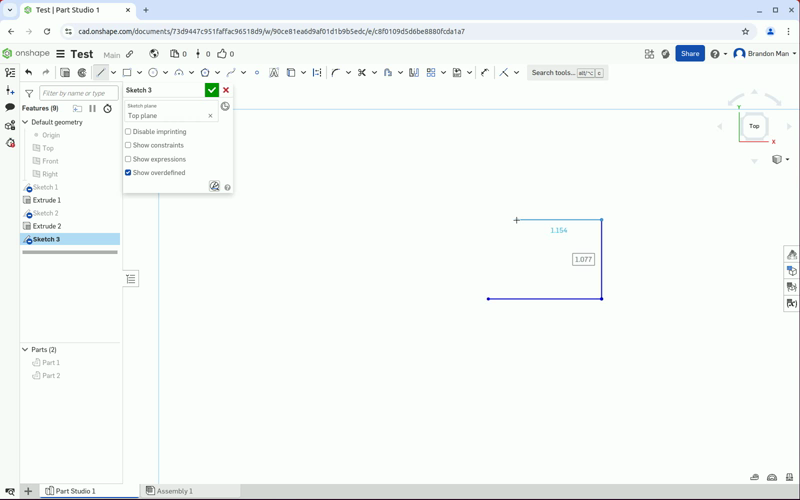
scroll(-6)
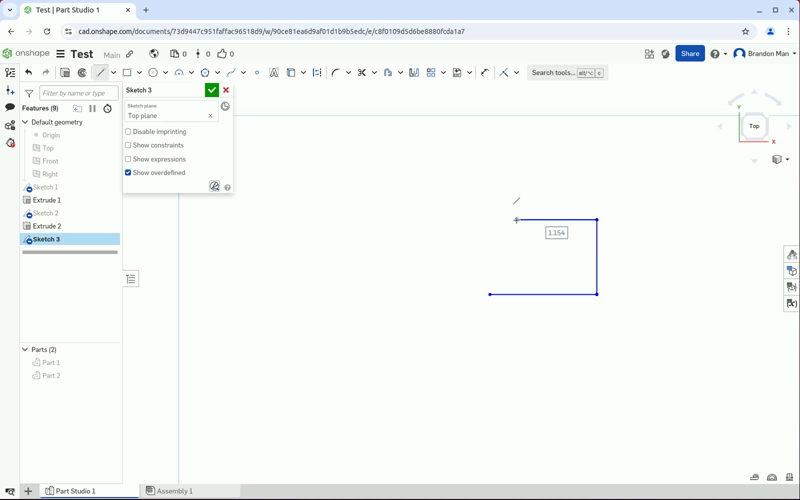
scroll(-6)
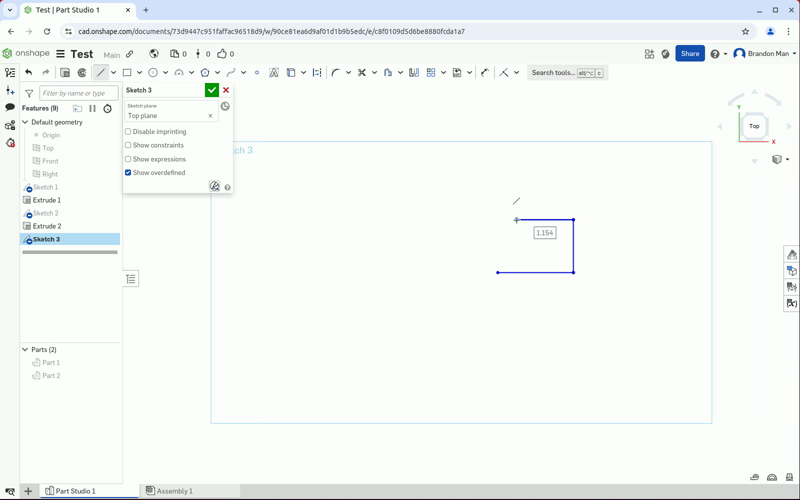
scroll(-6)
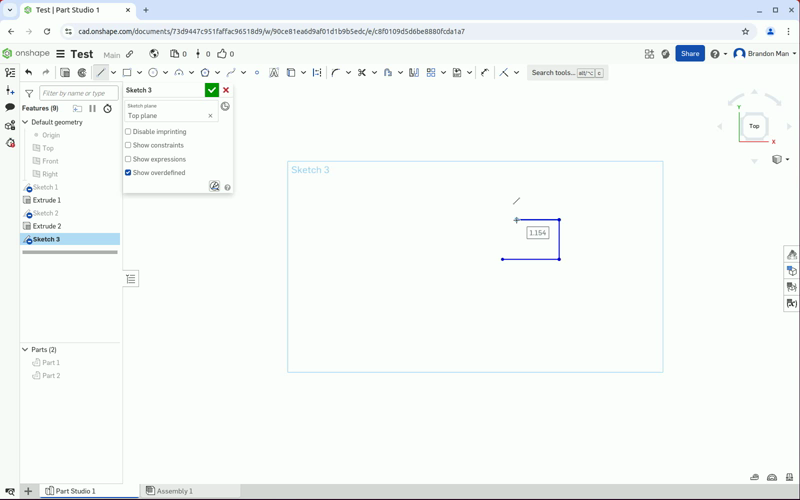
scroll(-6)
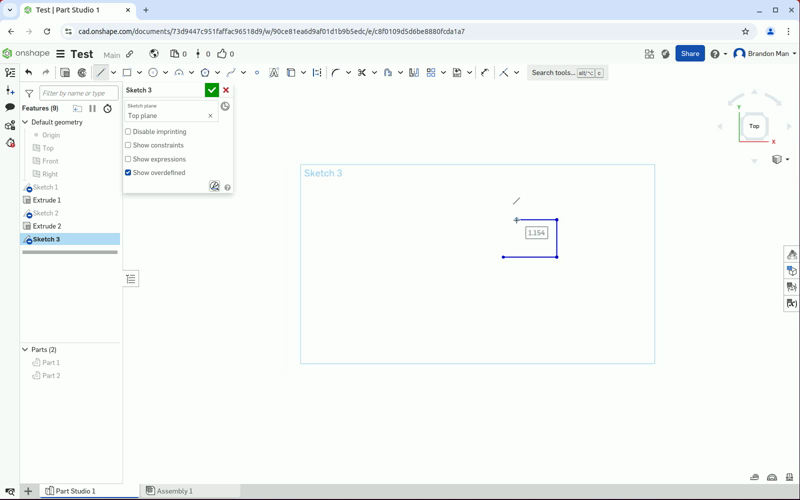
scroll(-6)
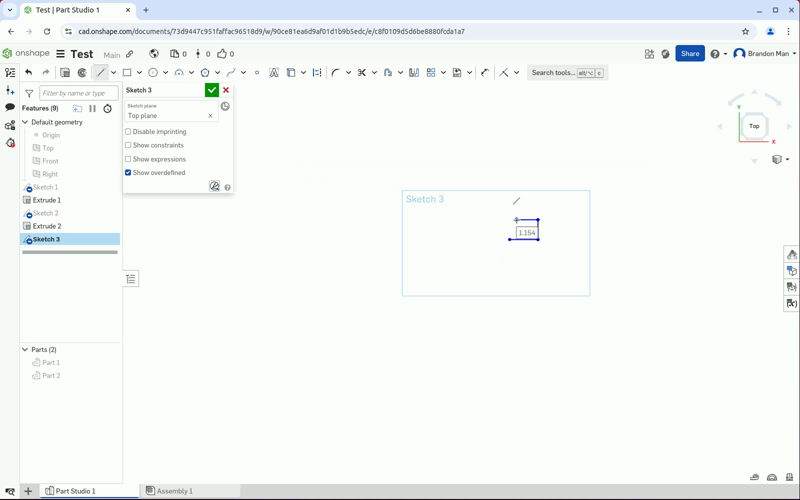
scroll(-6)
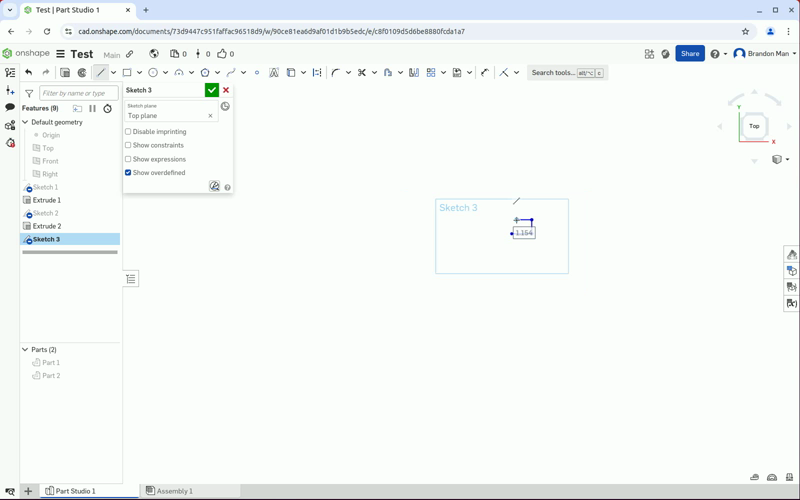
scroll(-6)
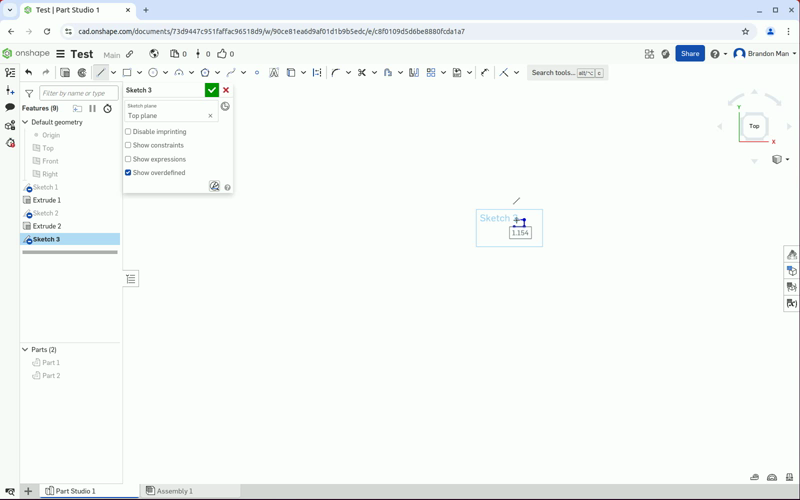
key_up(shift)
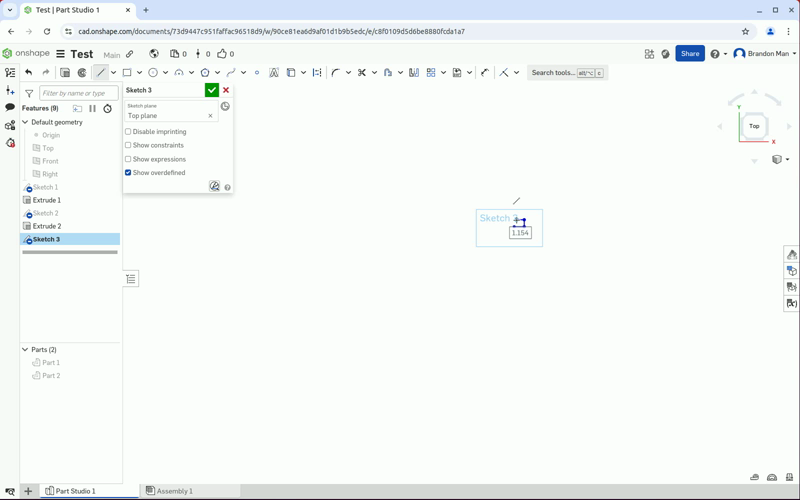
mouse_move(546, 219)
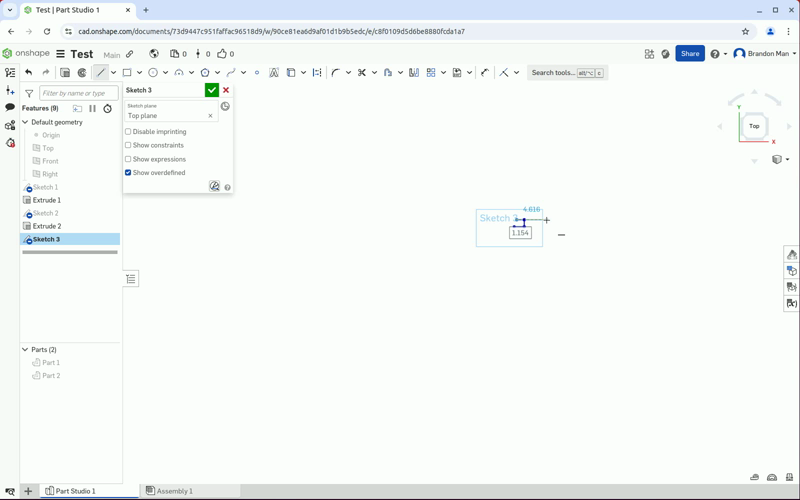
key_down(shift)
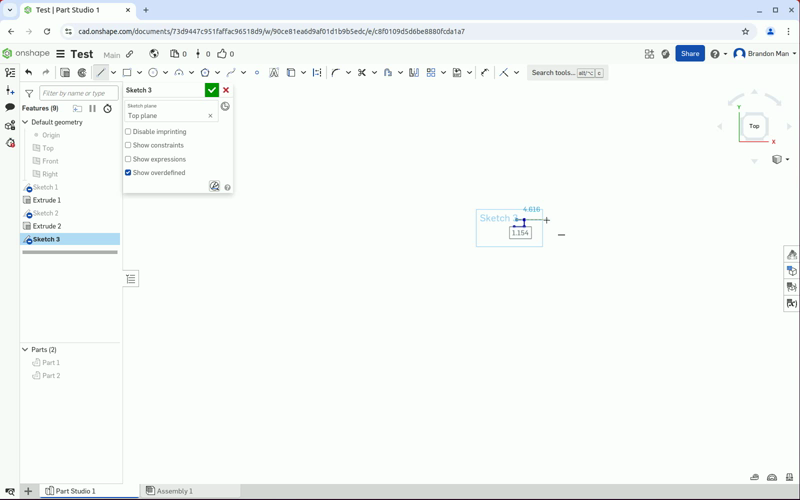
mouse_move(516, 226)
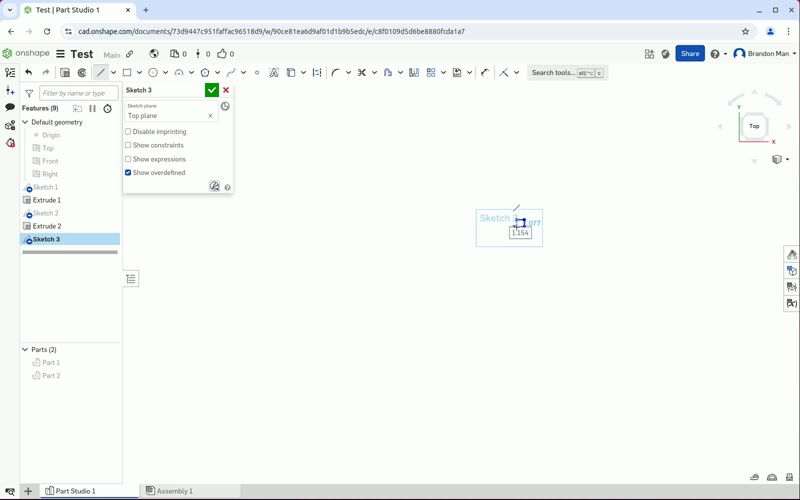
scroll(6)
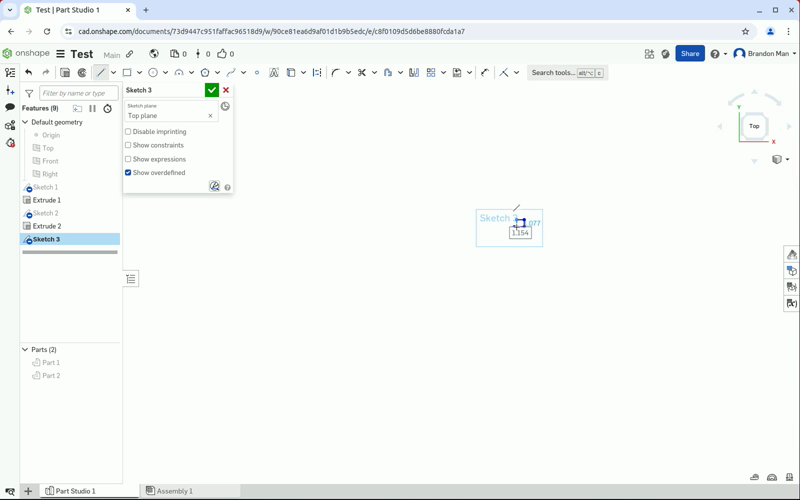
scroll(6)
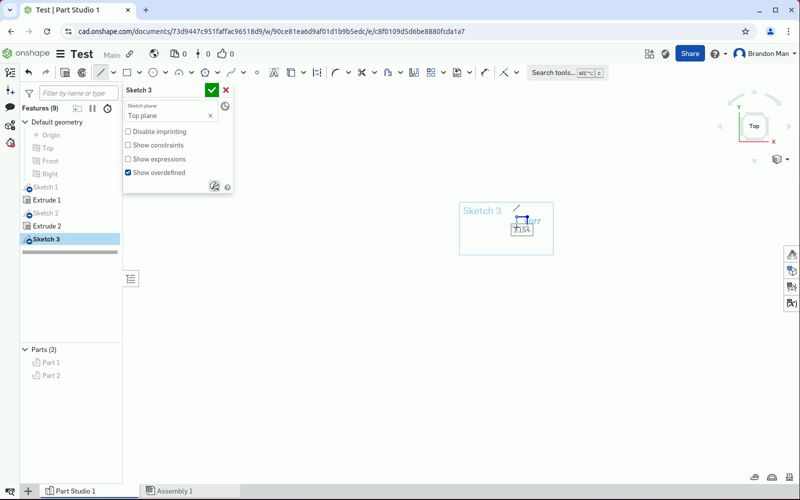
scroll(6)
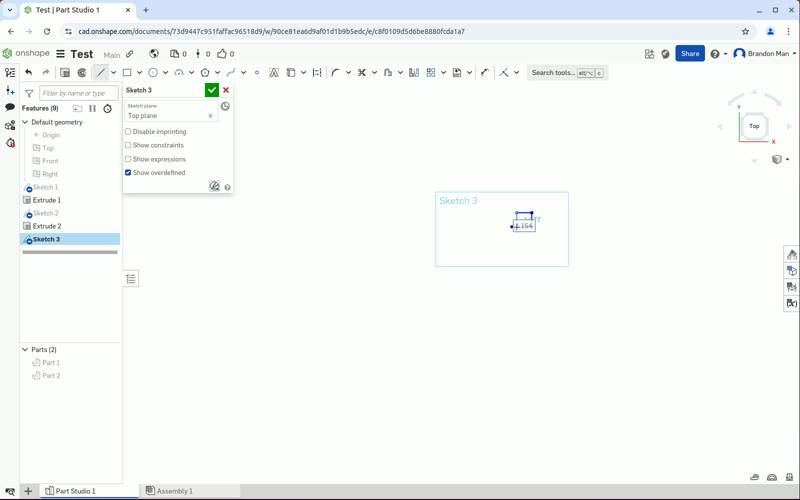
scroll(6)
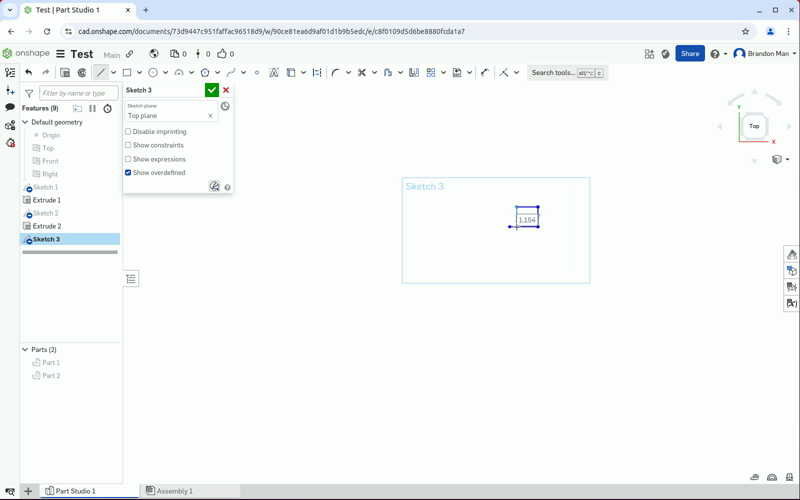
scroll(6)
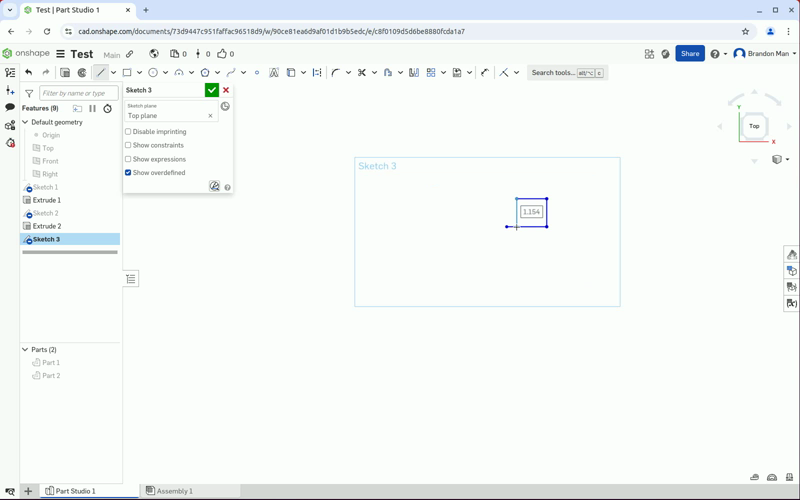
scroll(6)
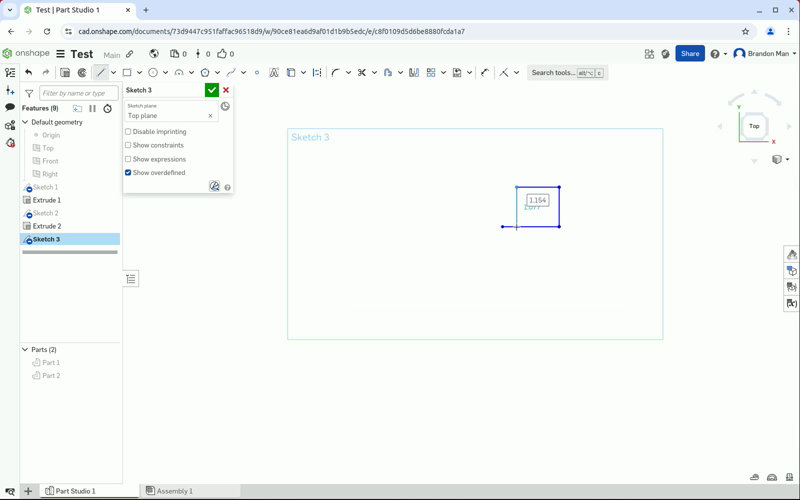
scroll(6)
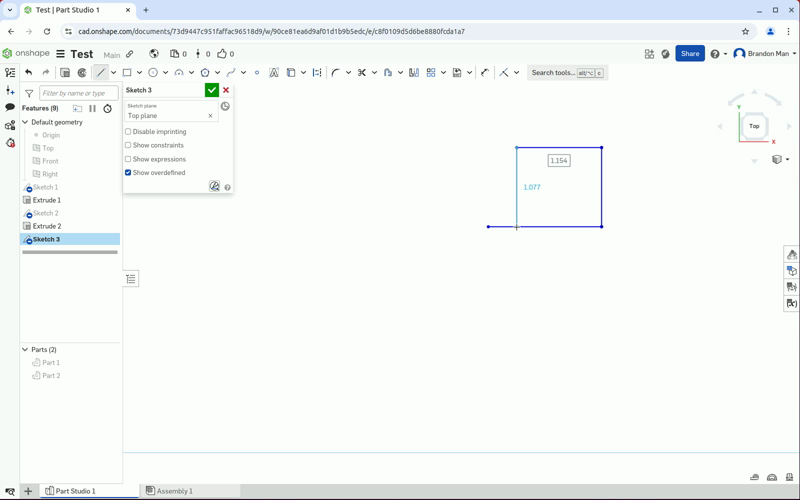
key_up(shift)
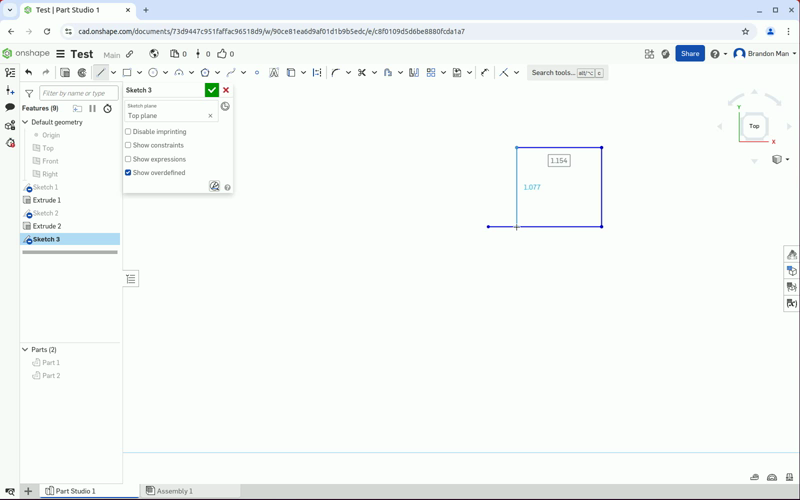
click(516, 226)
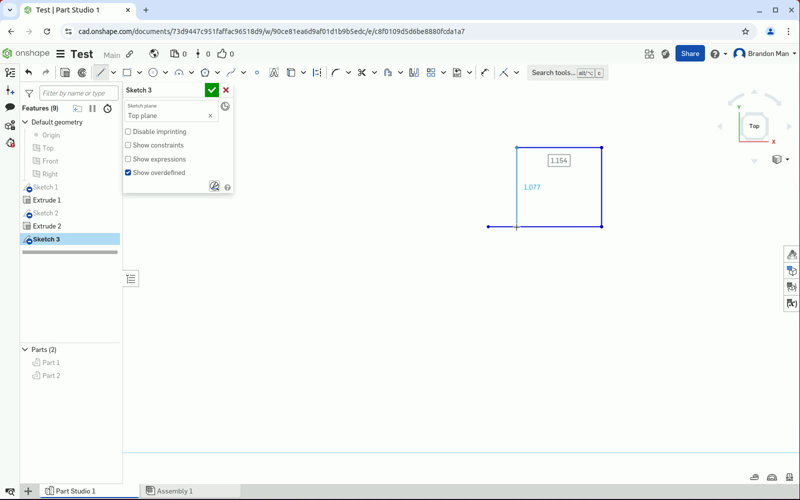
scroll(-6)
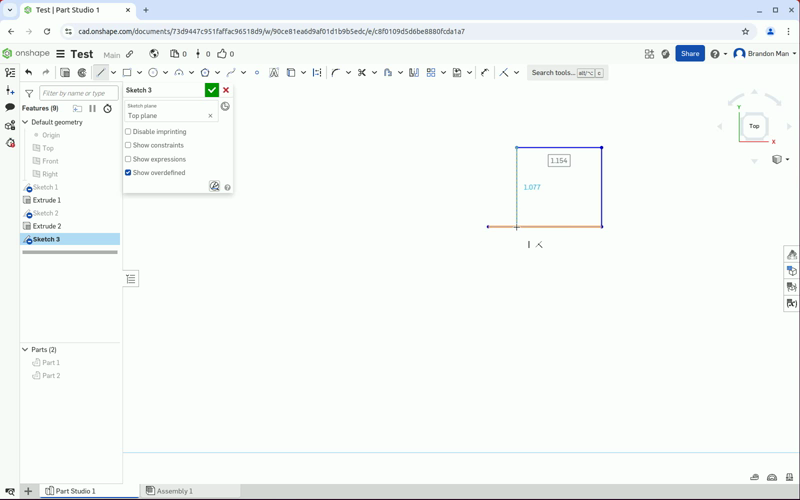
scroll(-6)
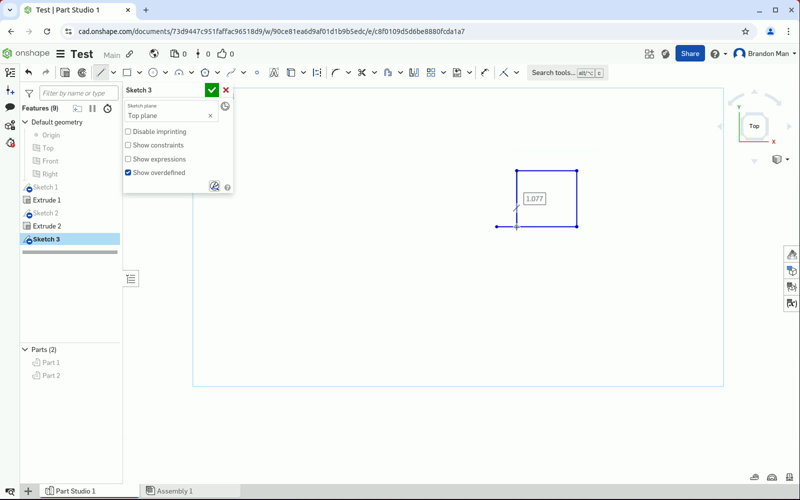
scroll(-6)
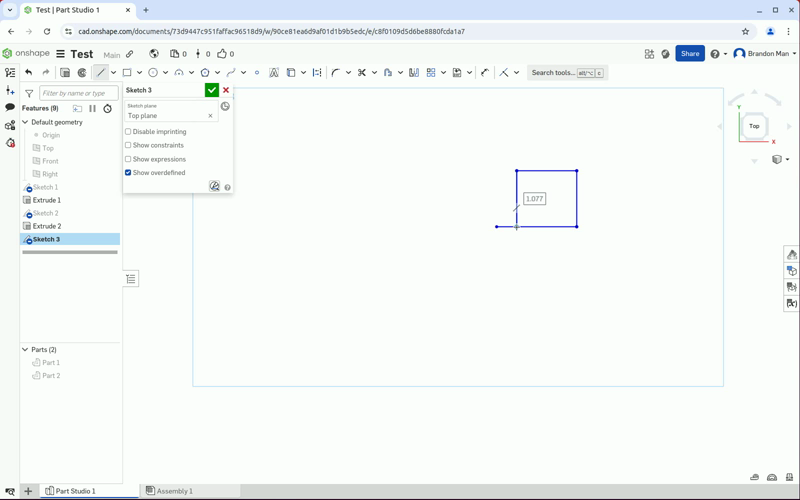
scroll(-6)
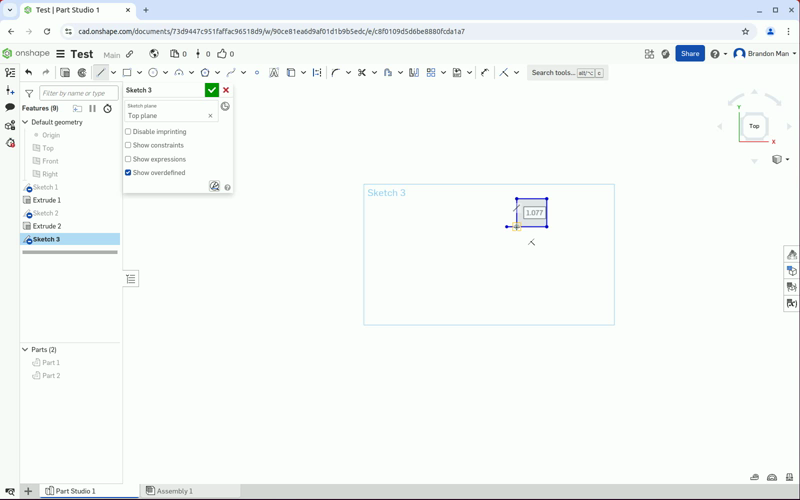
scroll(-6)
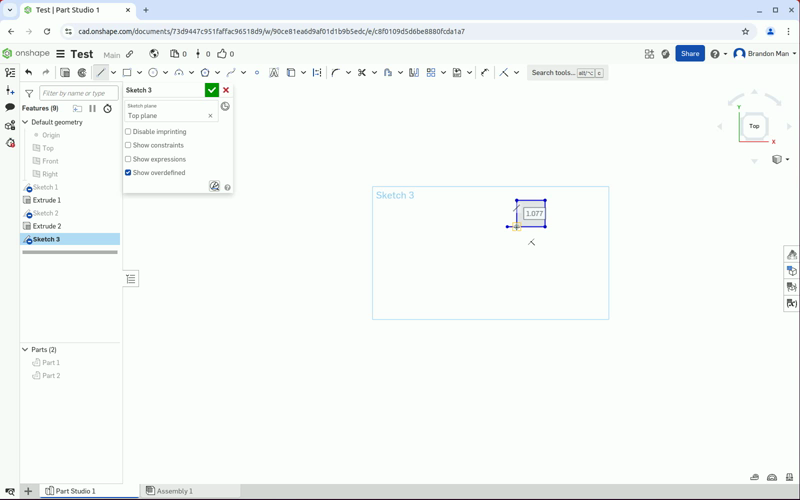
scroll(-6)
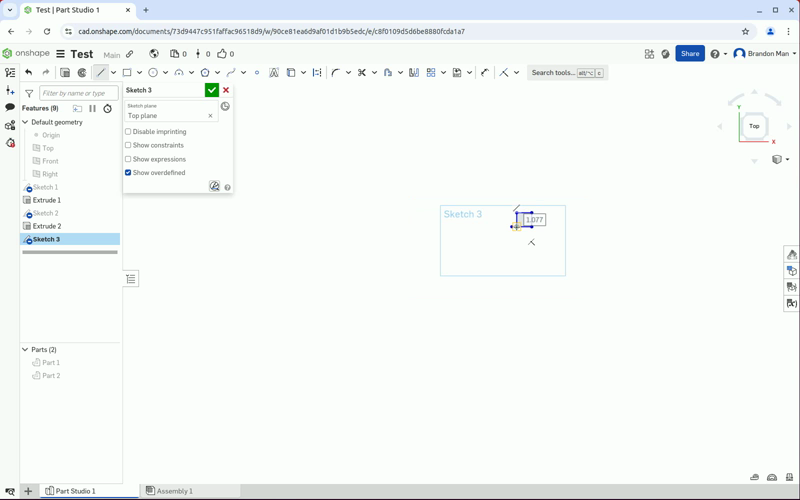
scroll(-6)
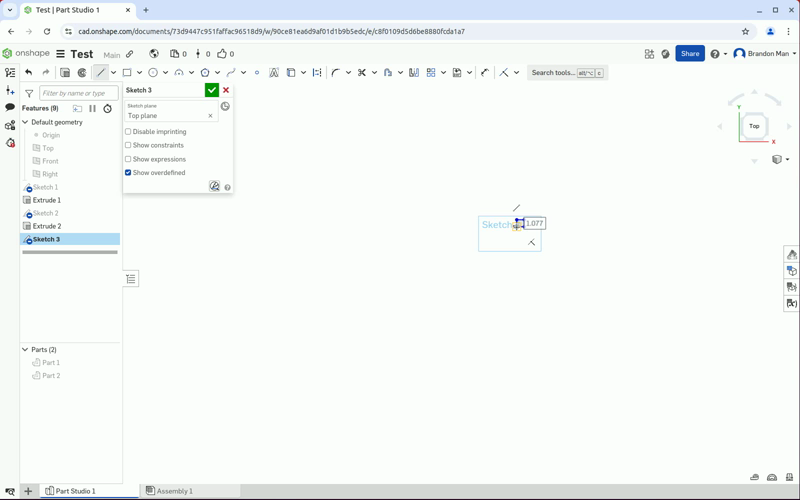
key(esc)
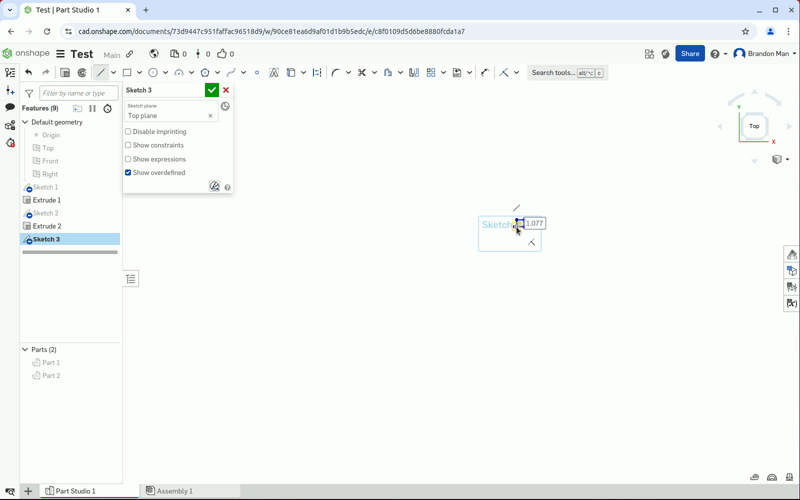
mouse_move(521, 225)
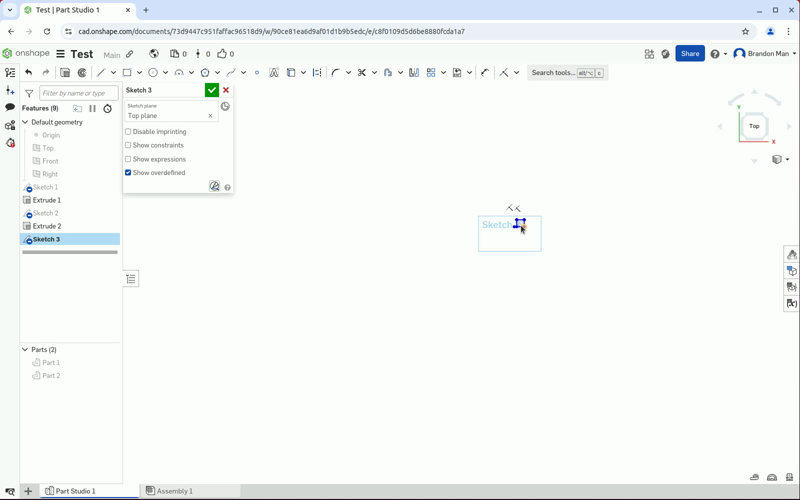
scroll(6)
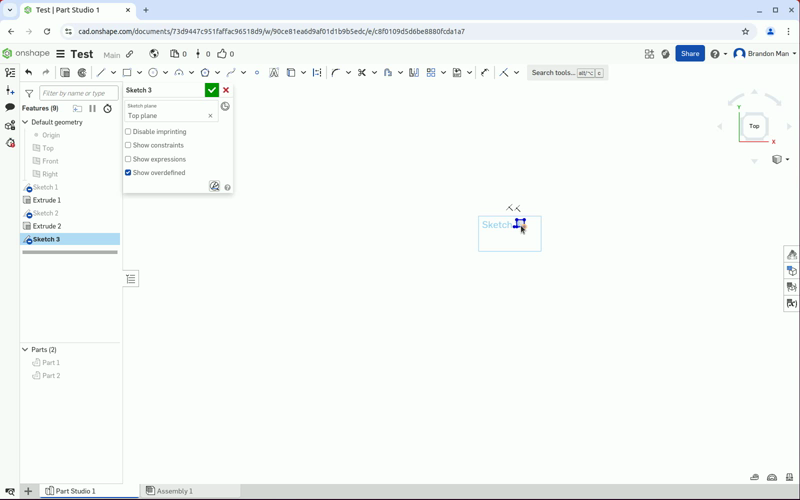
scroll(6)
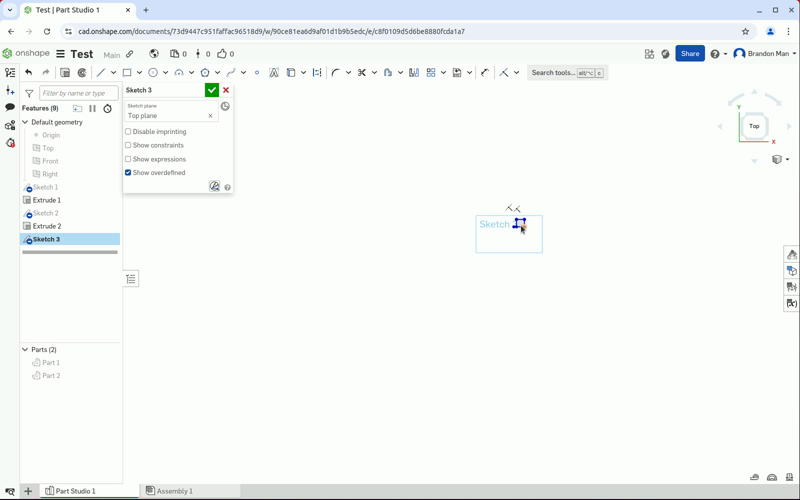
scroll(6)
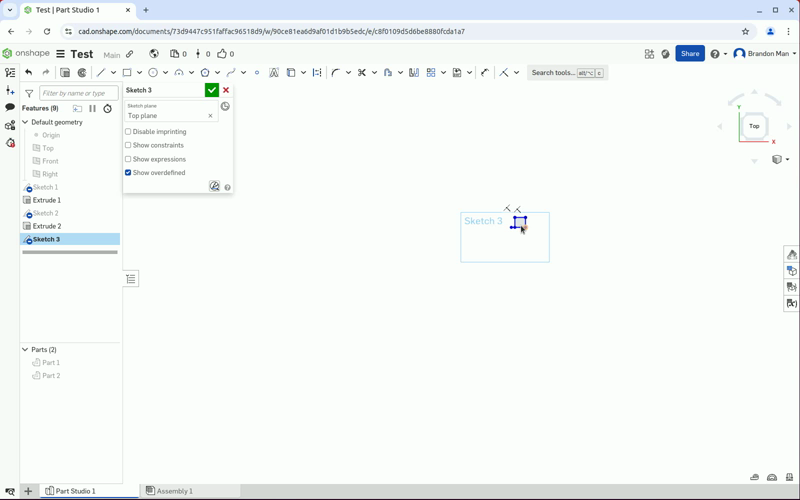
scroll(6)
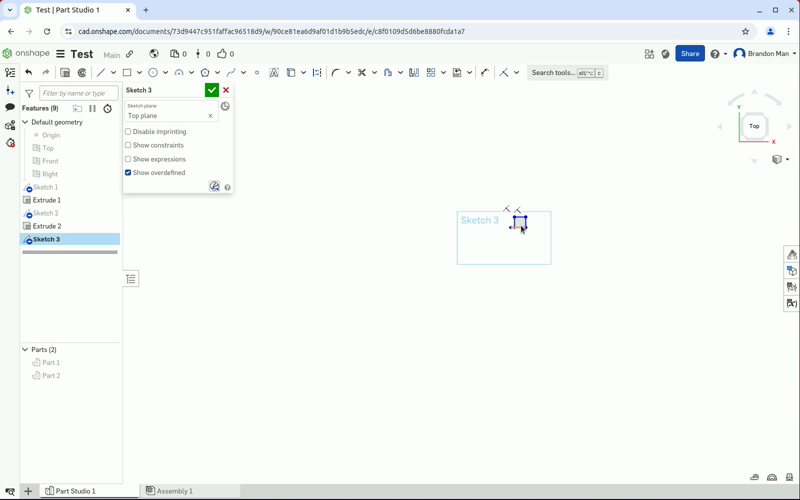
scroll(6)
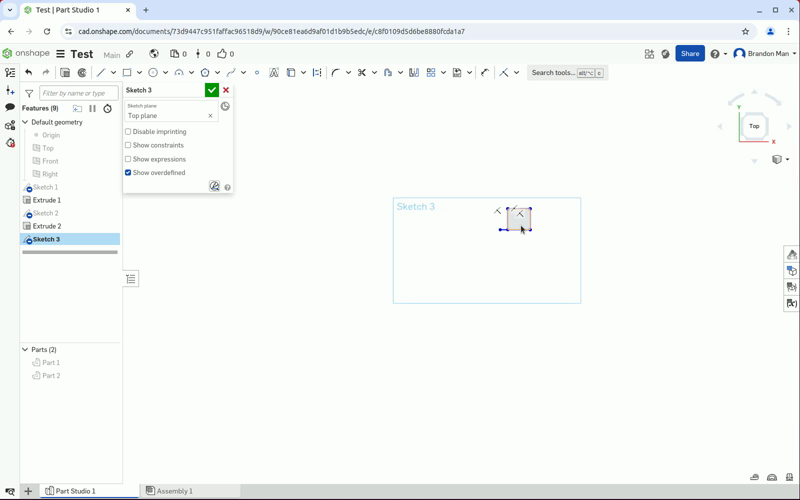
scroll(6)
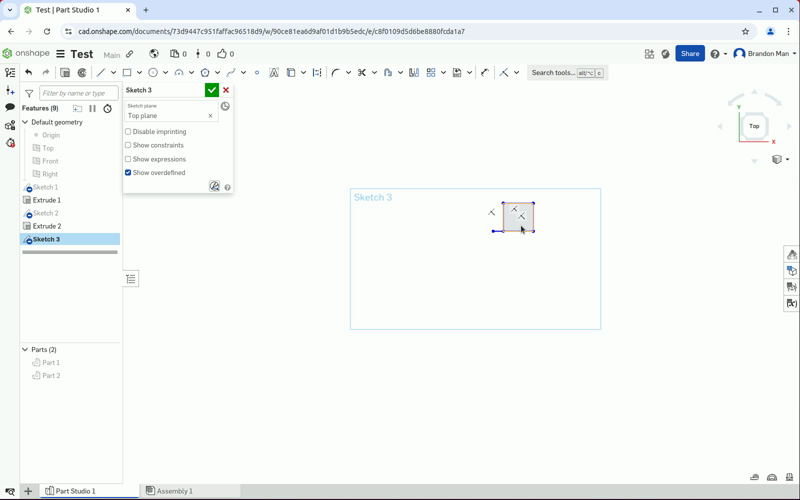
scroll(6)
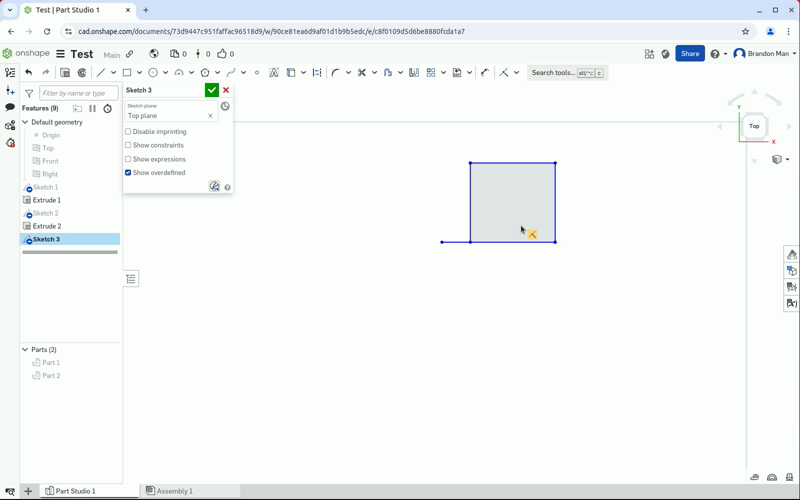
click(521, 225)
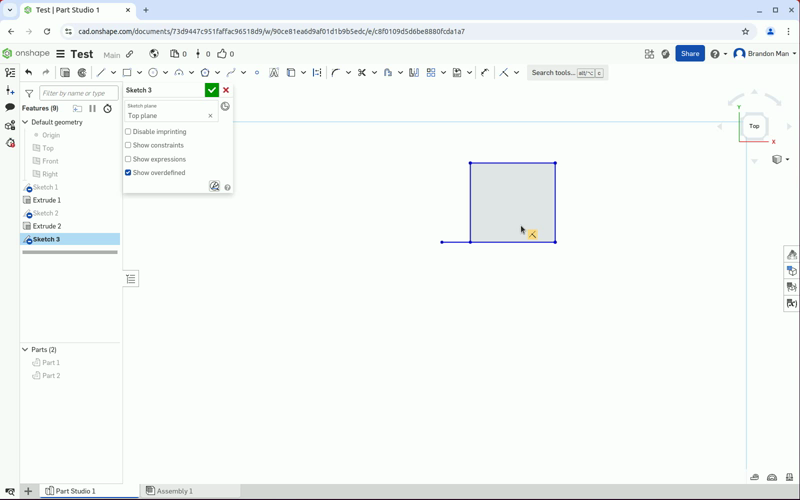
scroll(-6)
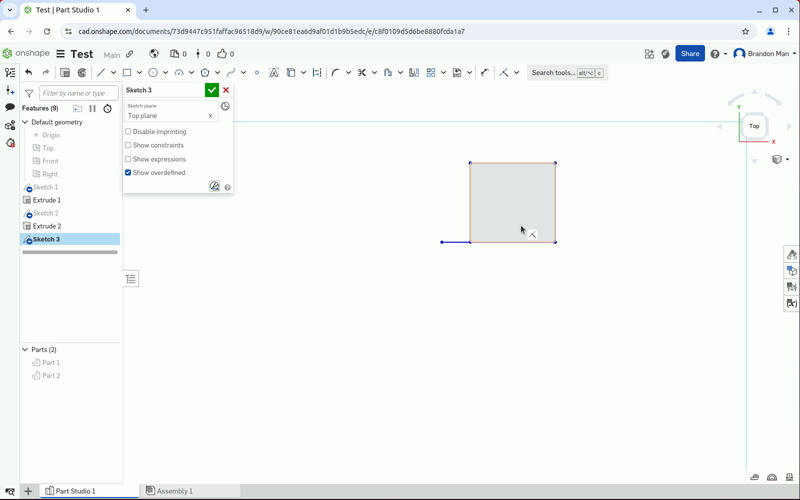
scroll(-6)
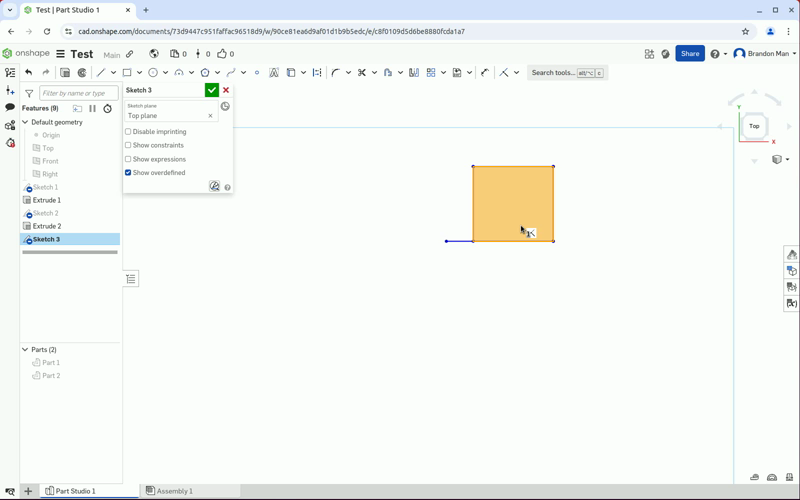
scroll(-6)
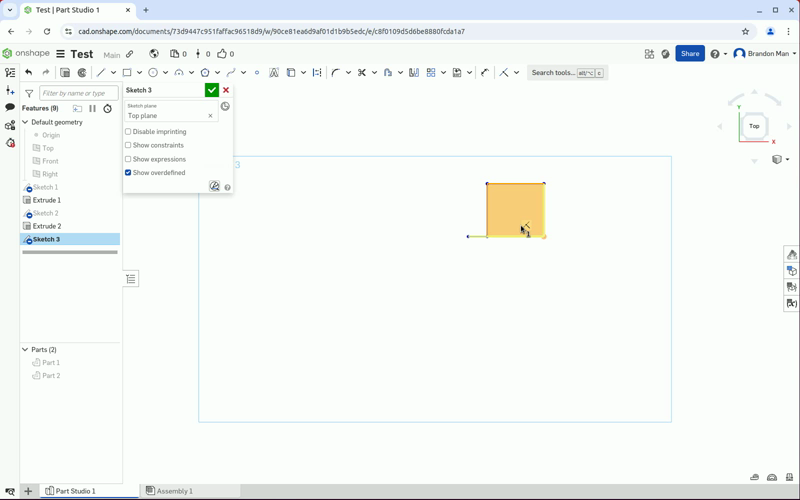
scroll(-6)
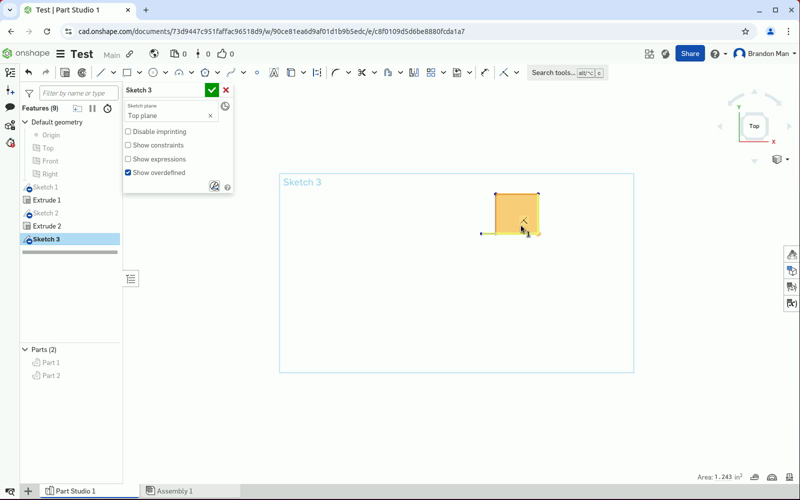
scroll(-6)
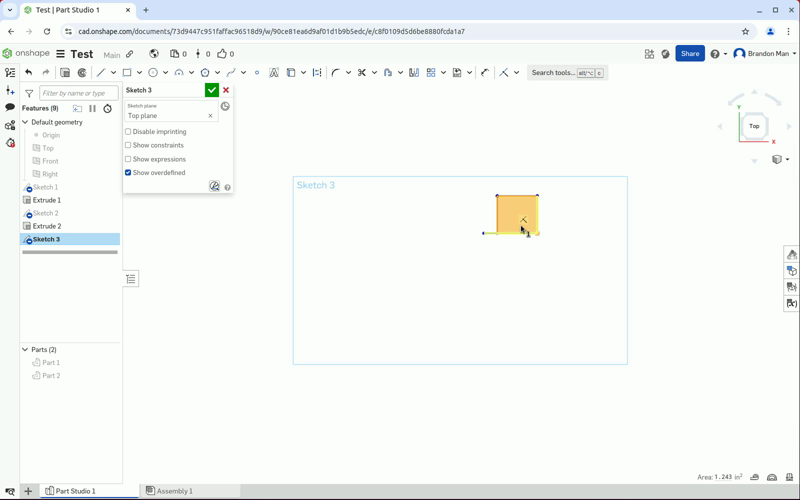
scroll(-6)
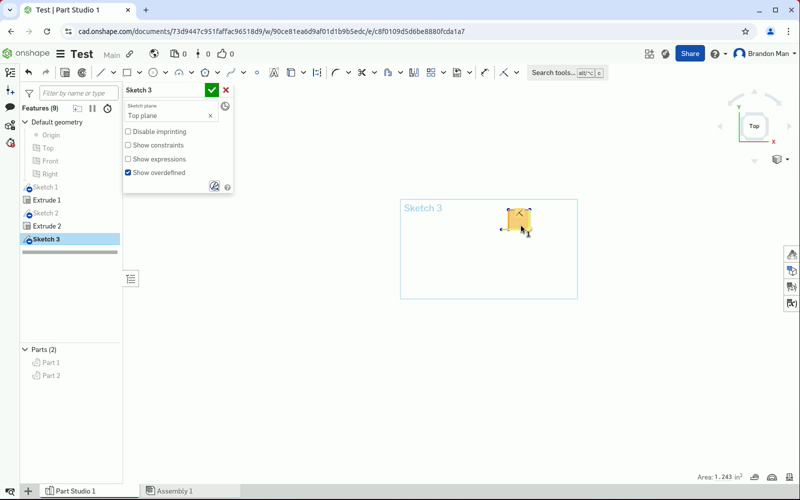
scroll(-6)
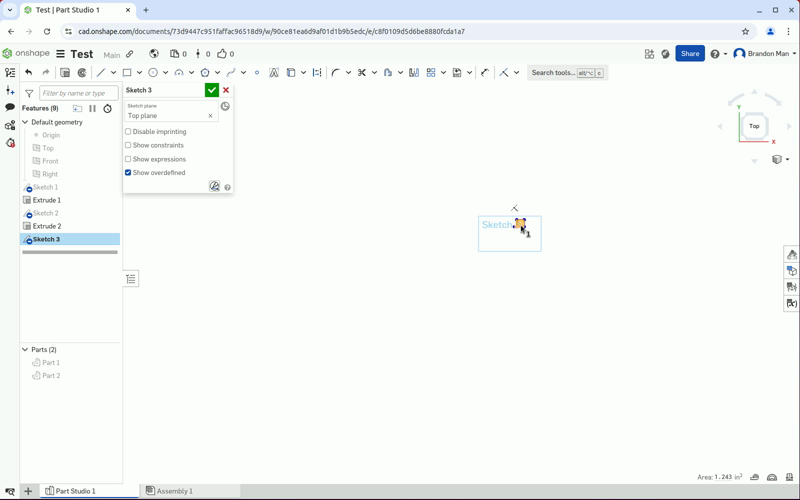
mouse_move(73, 352)
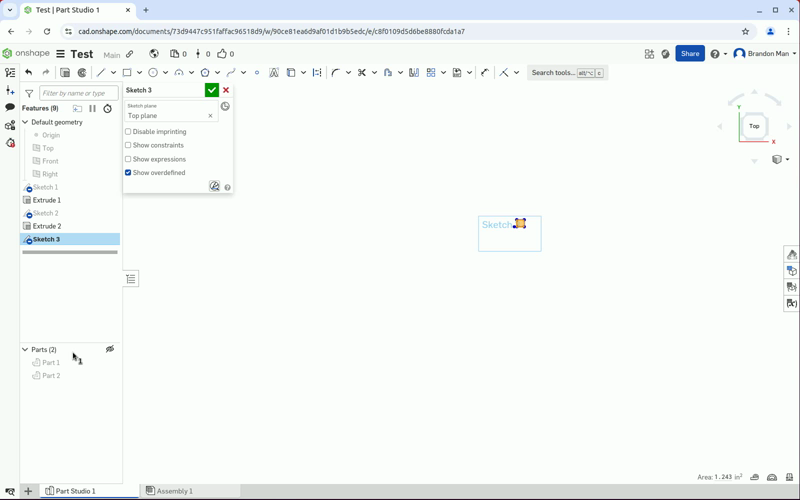
key(shift+y)
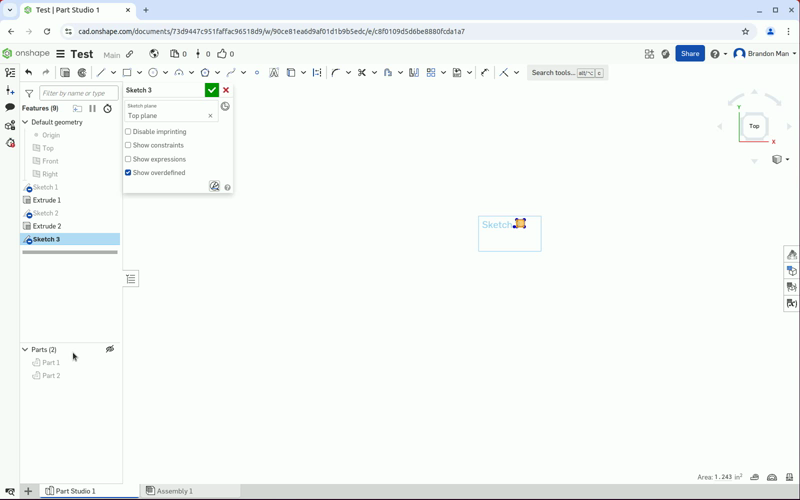
key(shift+e)
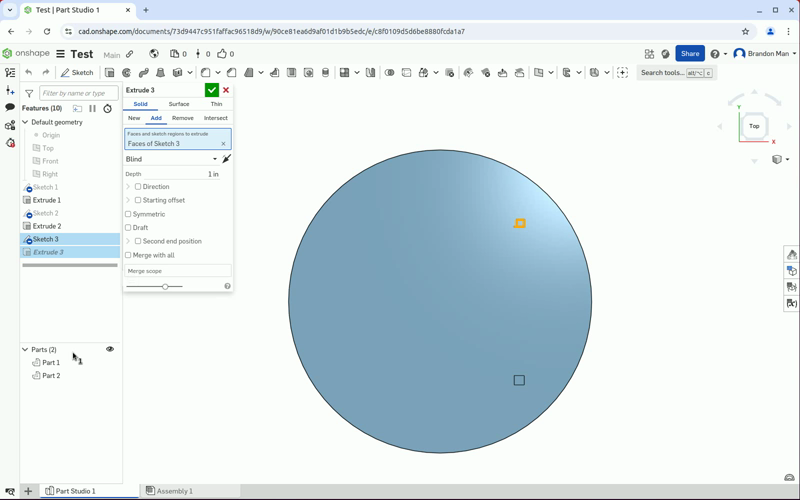
mouse_move(143, 106)
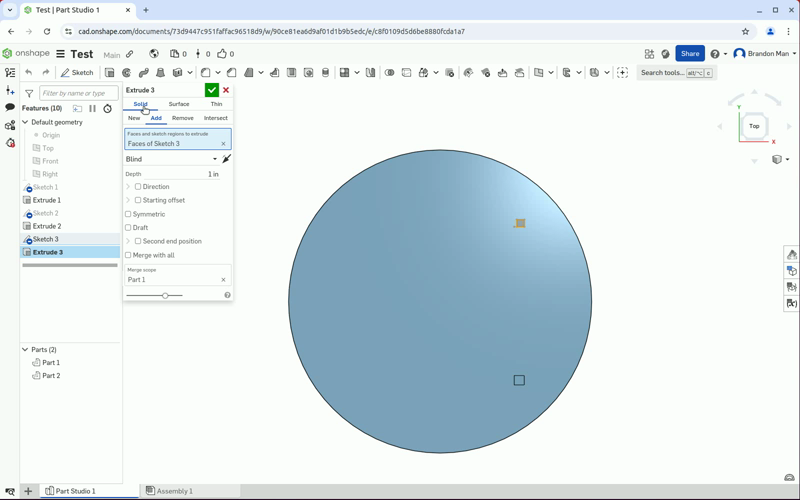
click(143, 106)
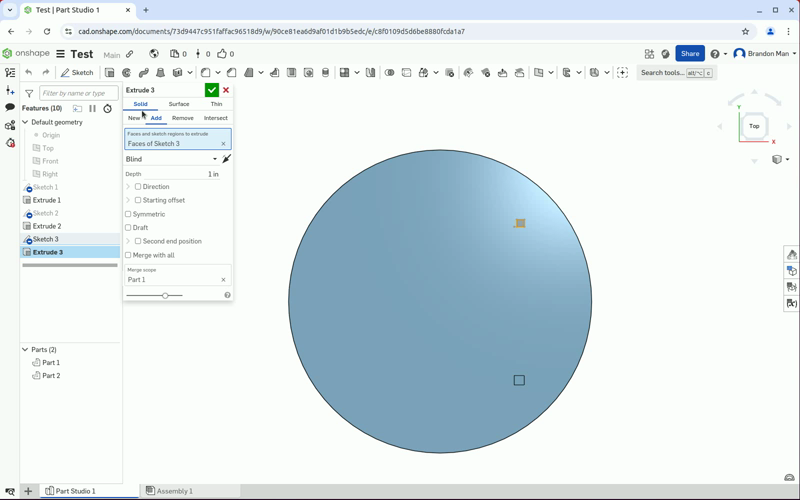
mouse_move(137, 120)
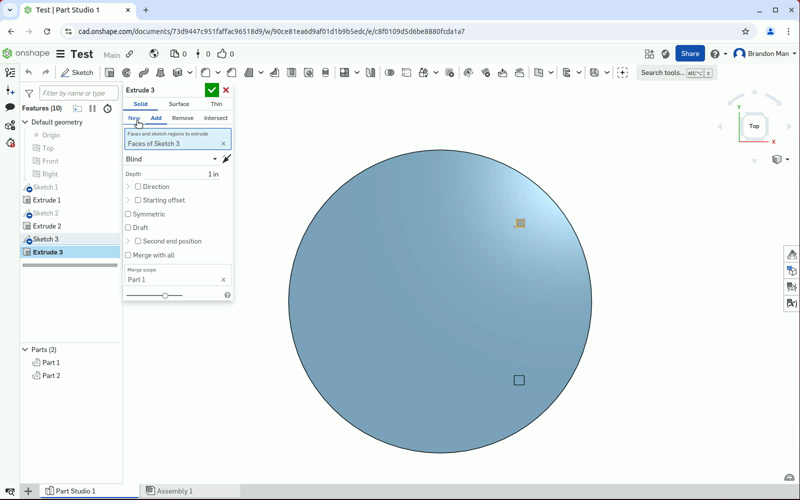
click(137, 120)
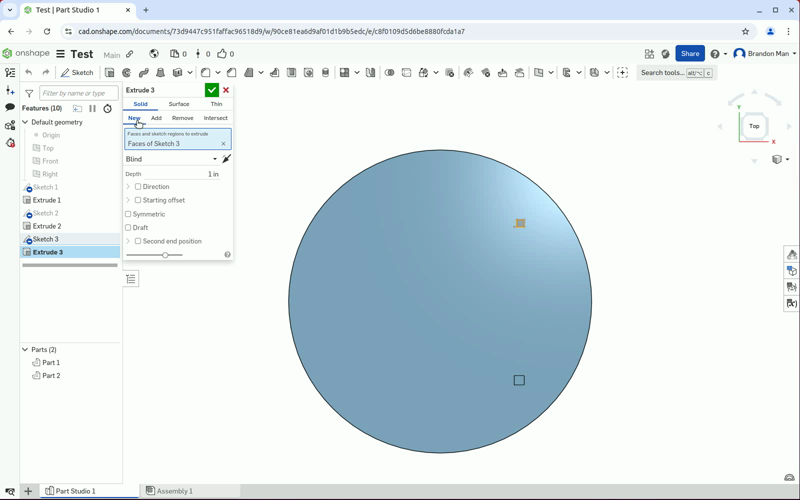
key(tab, 4)
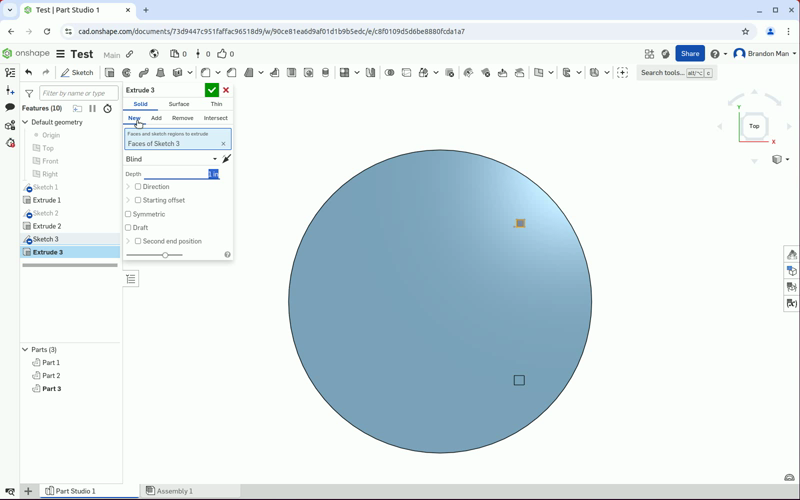
text(-19.257)
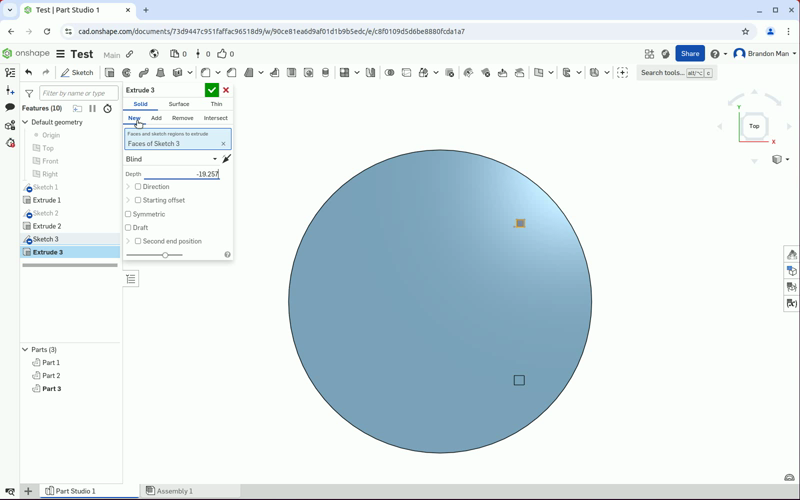
key(enter)
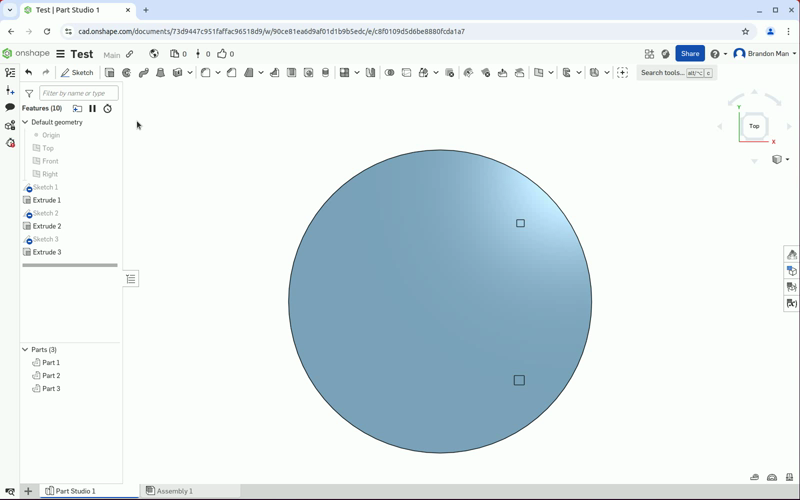
key(shift+h)
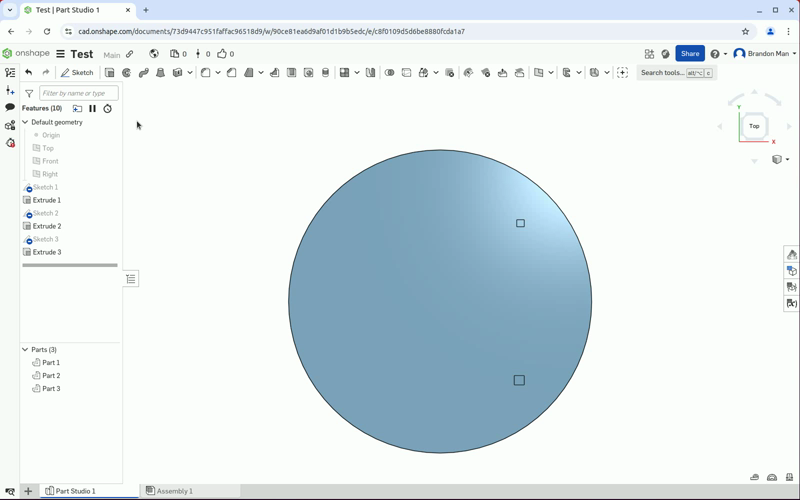
key(shift+h)
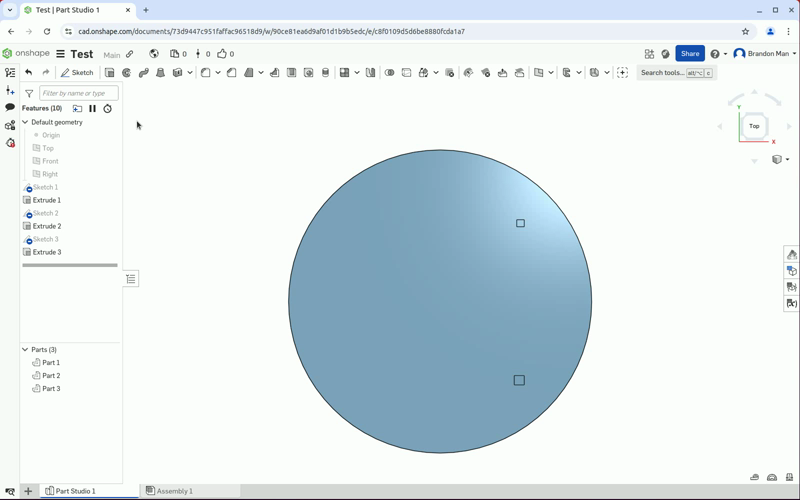
mouse_move(73, 189)
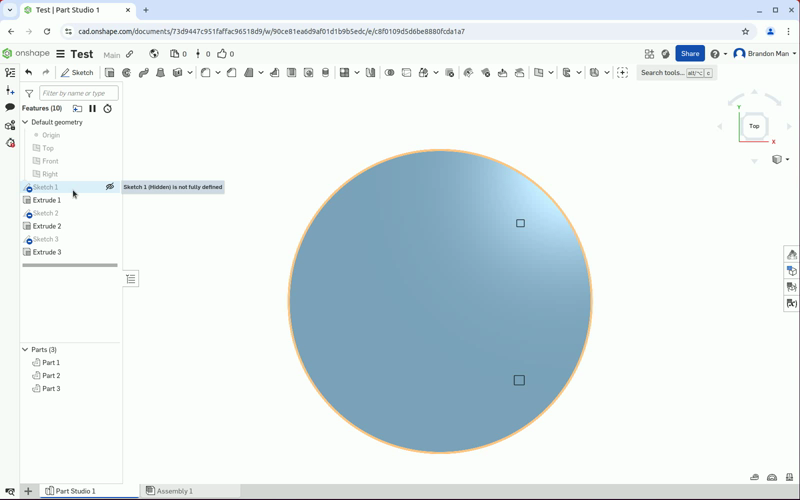
click(73, 189)
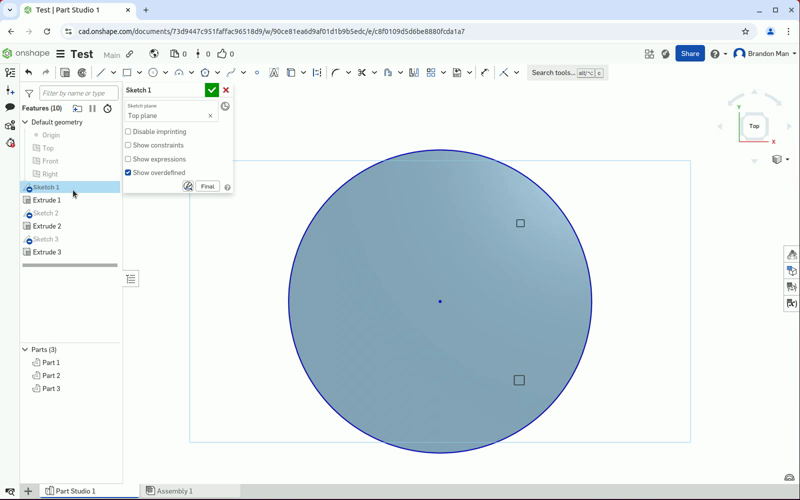
mouse_move(229, 92)
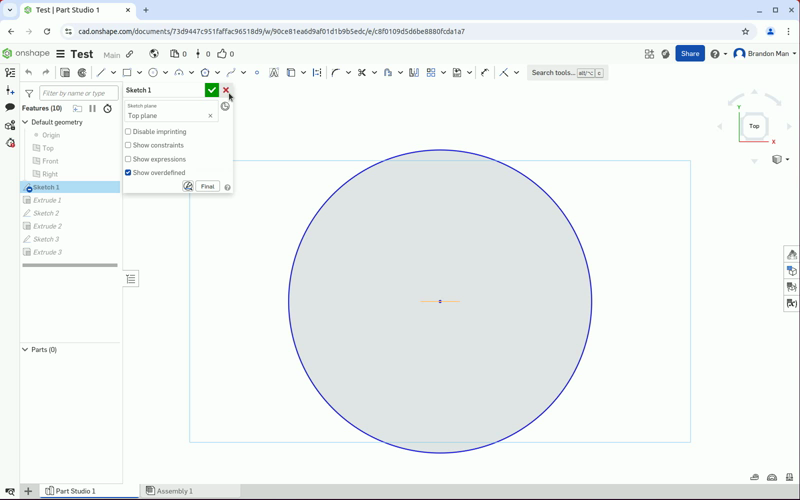
click(229, 92)
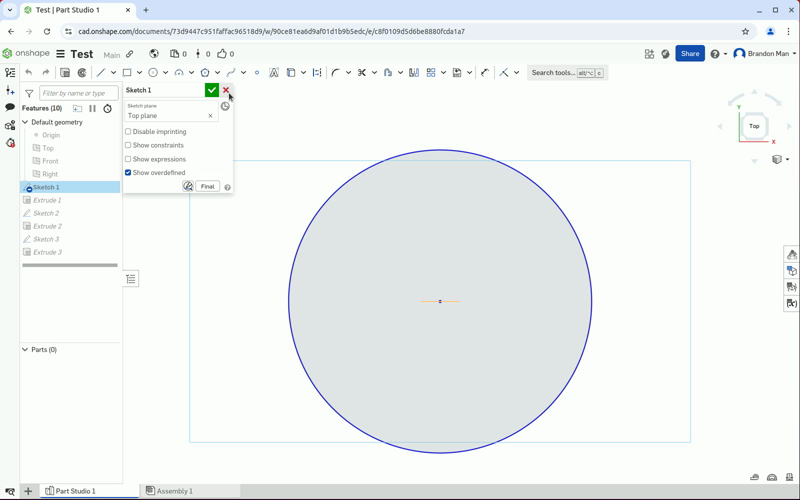
key(shift+s)
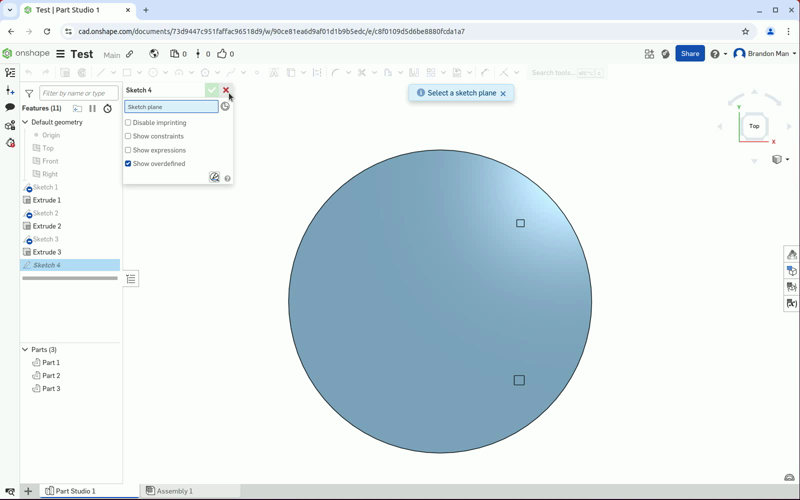
mouse_move(73, 150)
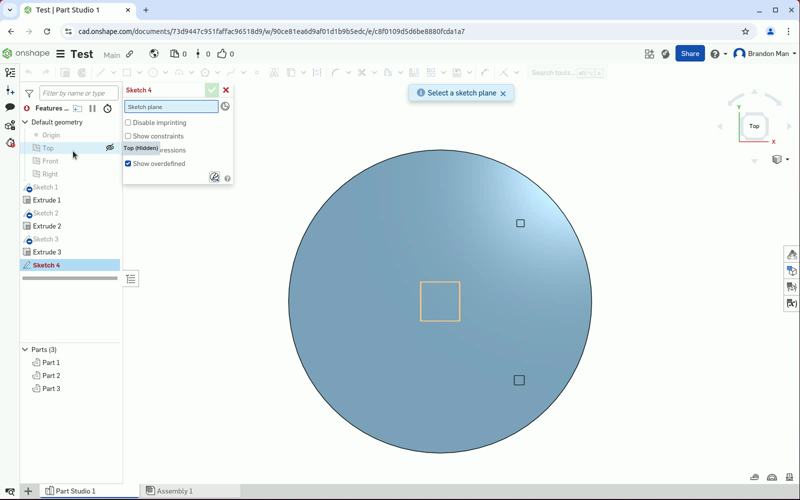
click(73, 150)
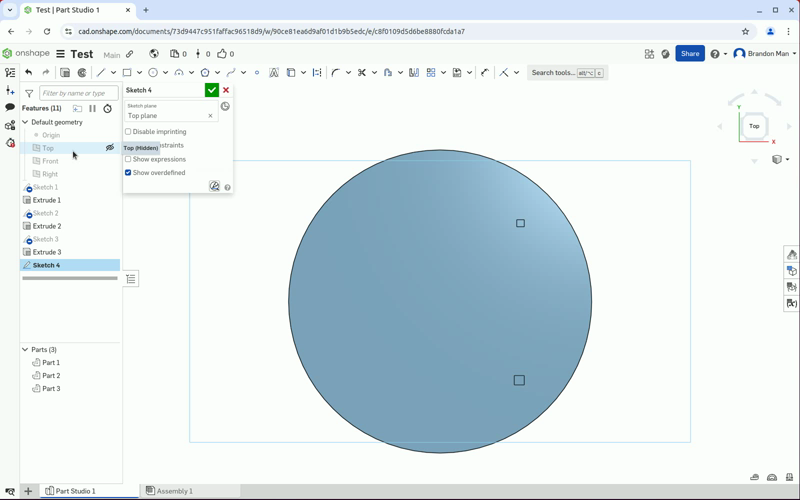
mouse_move(73, 352)
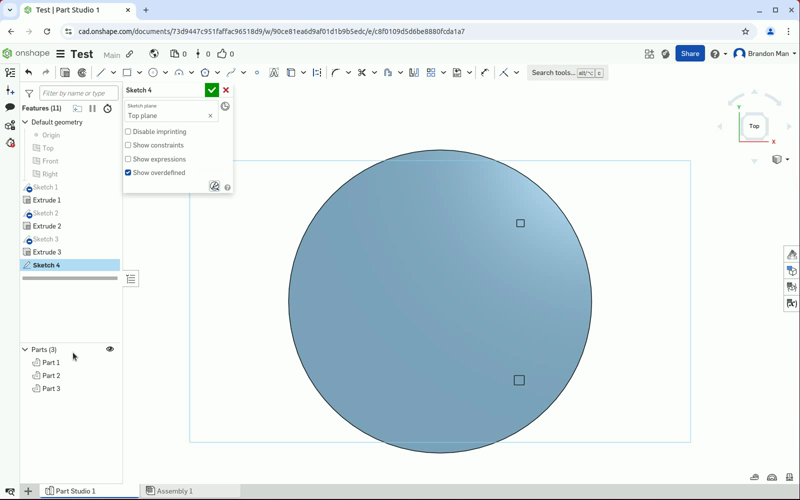
key(y)
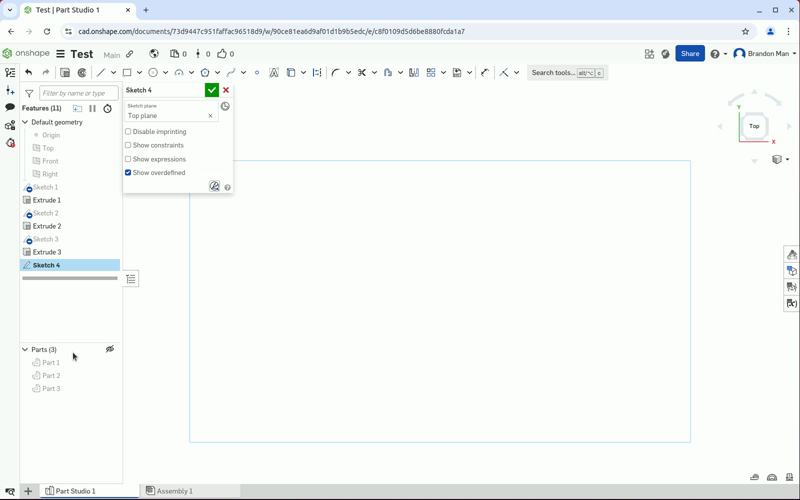
key(l)
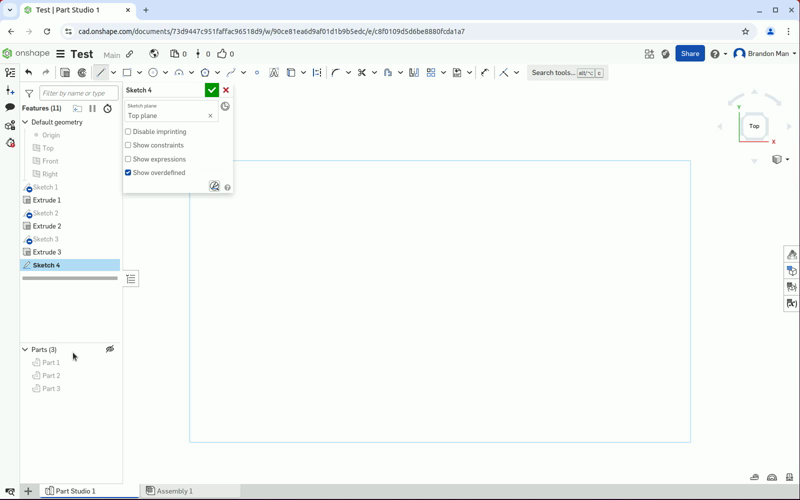
key_down(shift)
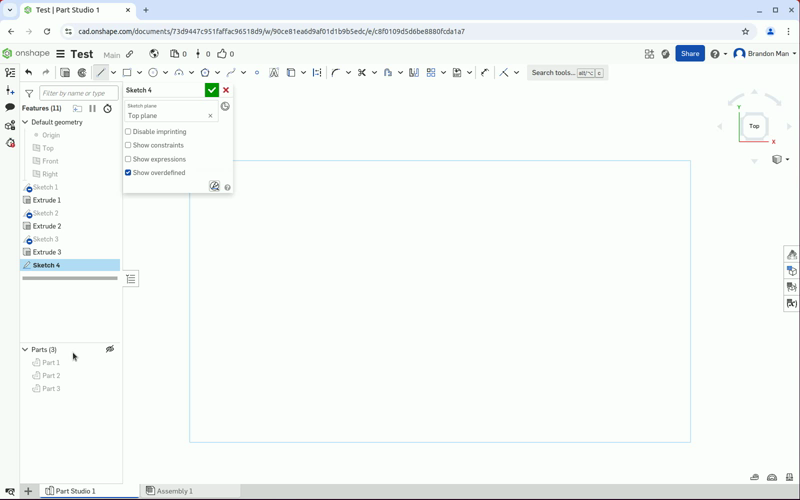
mouse_move(398, 226)
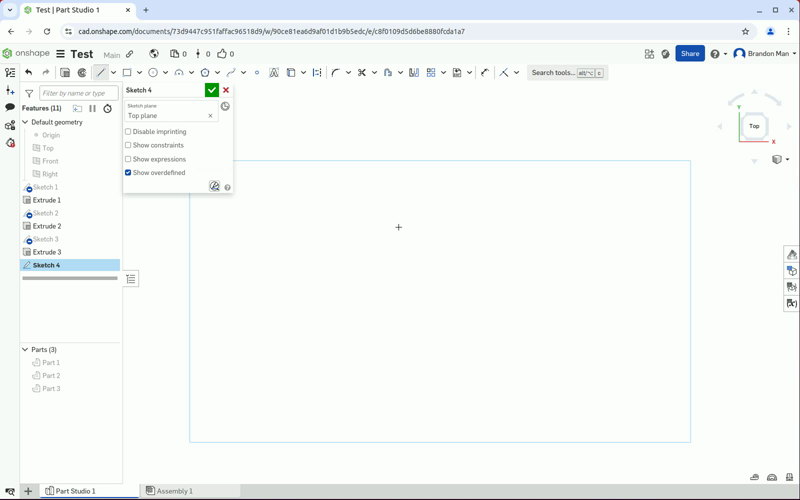
click(398, 226)
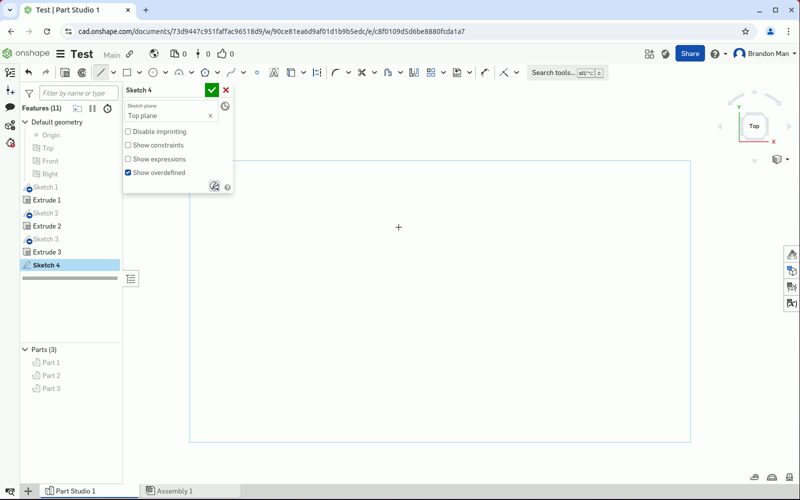
key_up(shift)
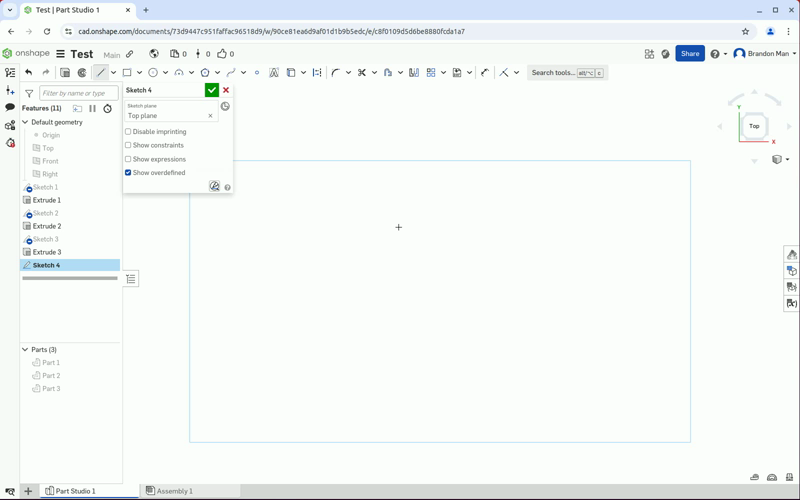
key_down(shift)
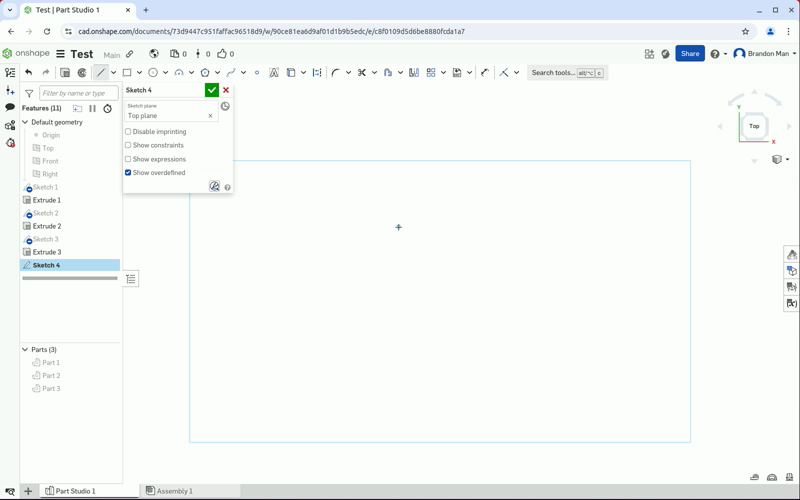
mouse_move(428, 226)
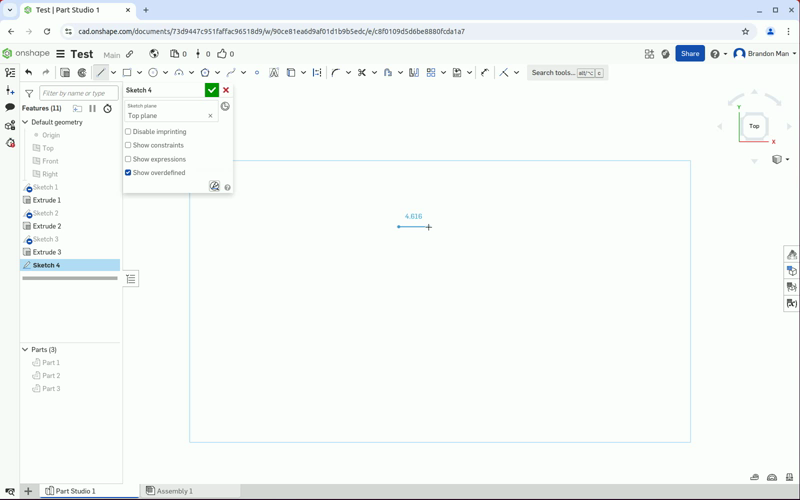
mouse_move(405, 226)
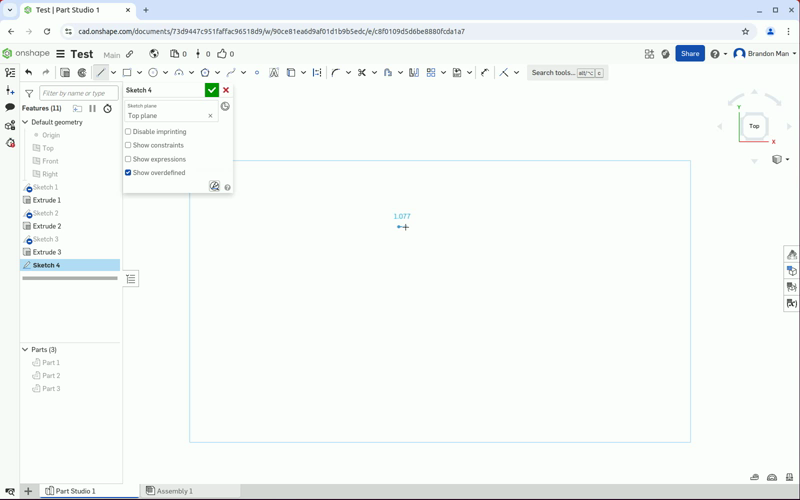
scroll(6)
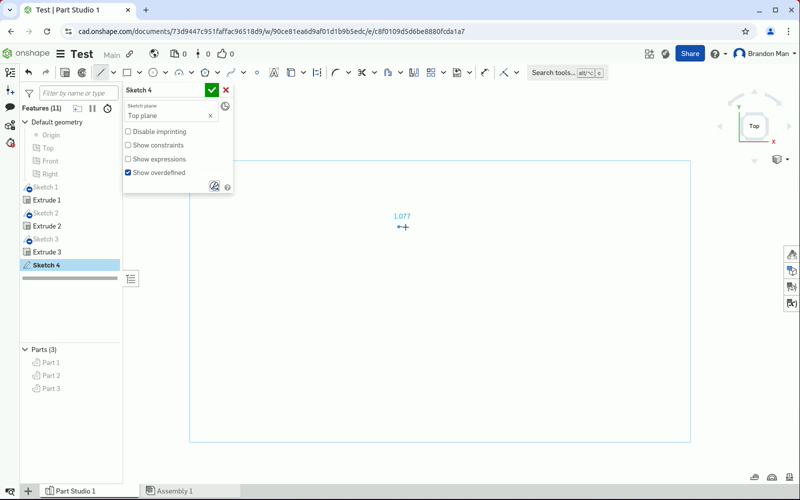
scroll(6)
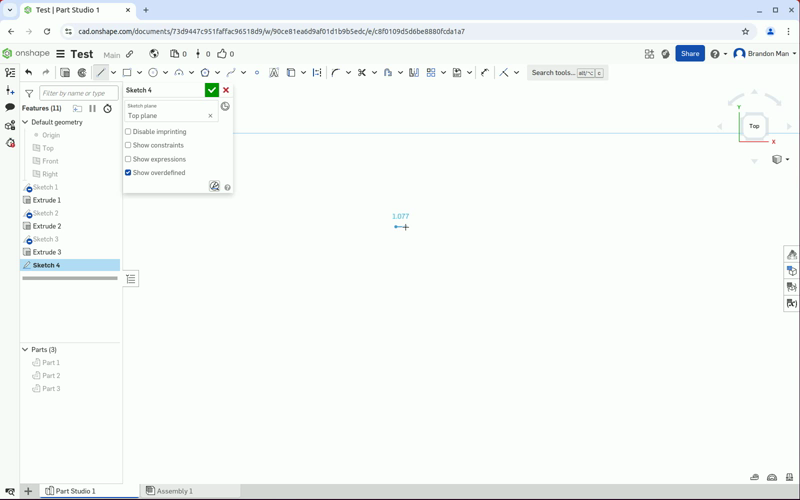
scroll(6)
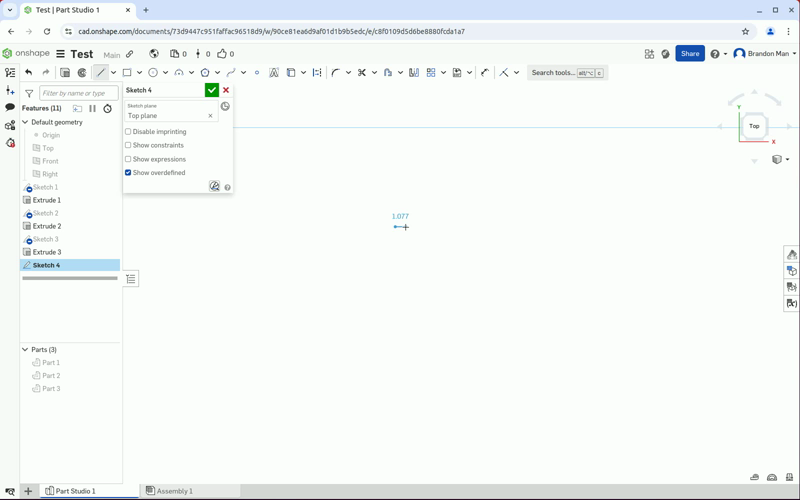
scroll(6)
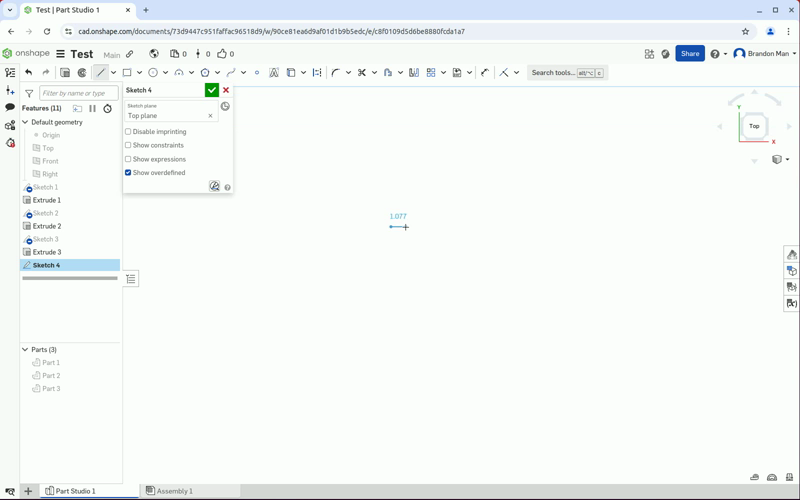
scroll(6)
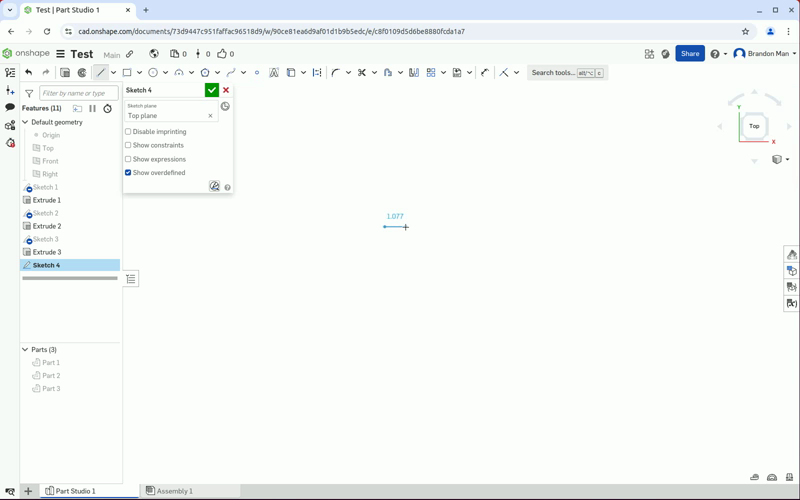
scroll(6)
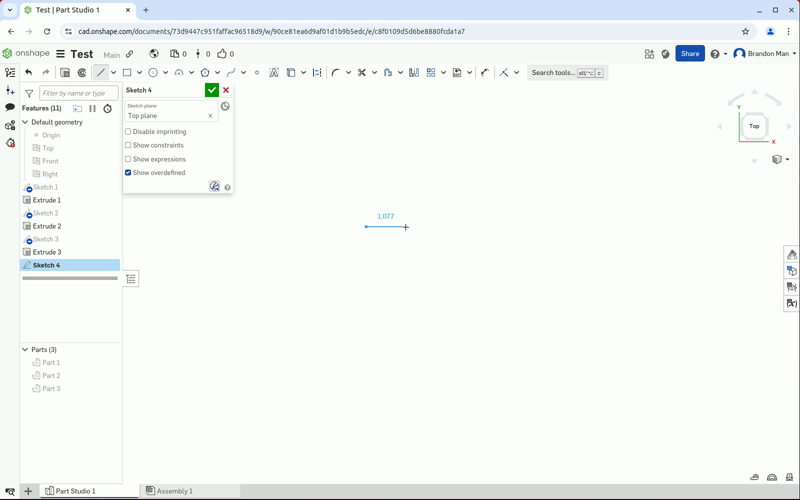
scroll(6)
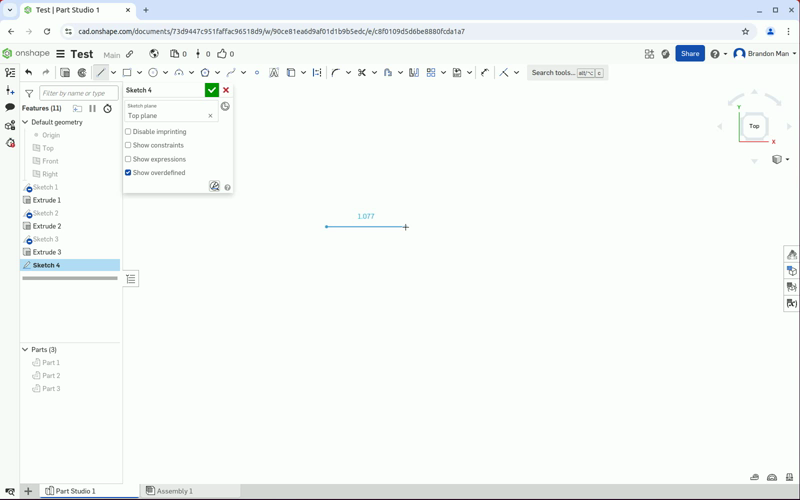
click(405, 226)
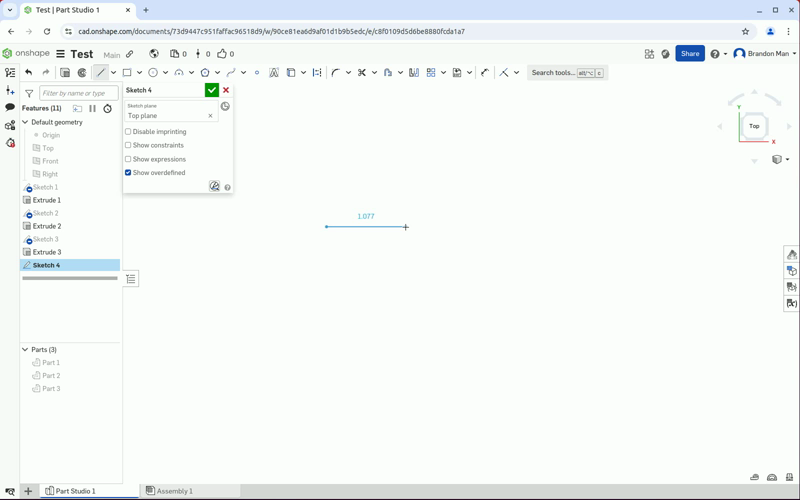
scroll(-6)
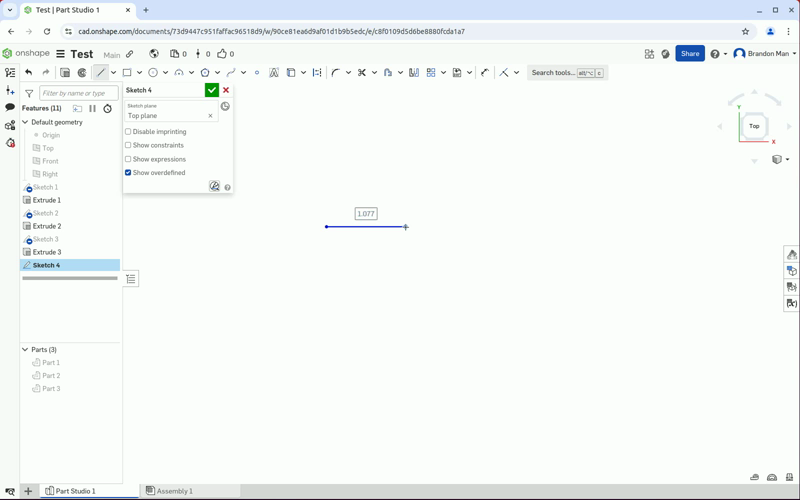
scroll(-6)
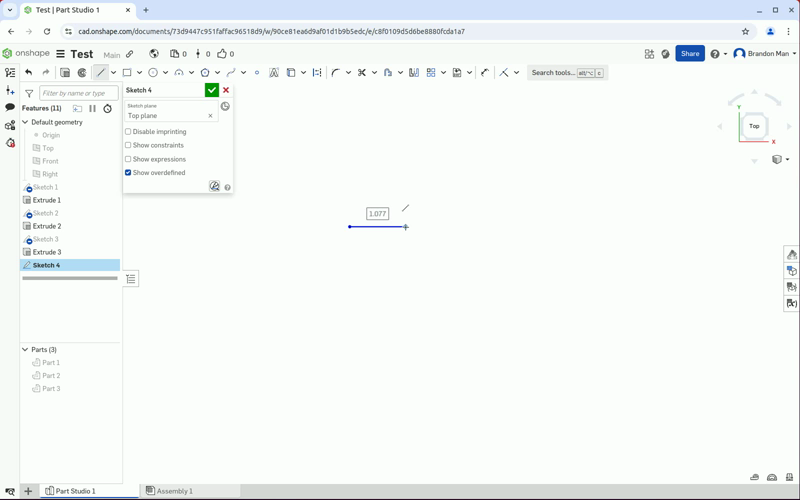
scroll(-6)
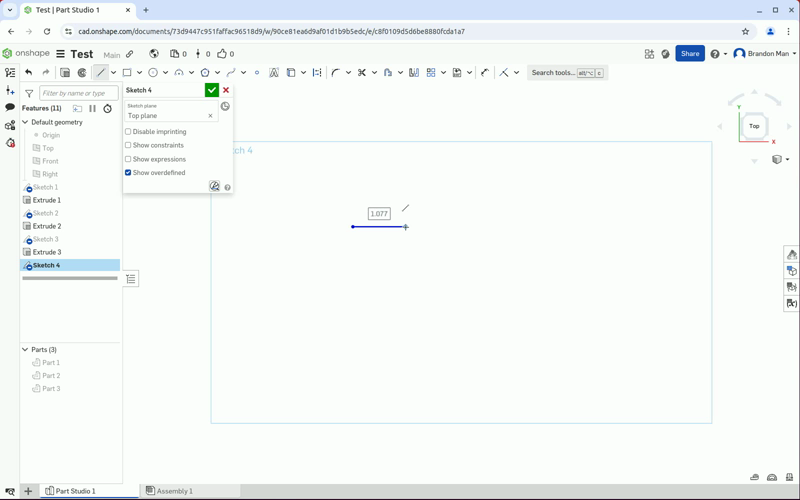
scroll(-6)
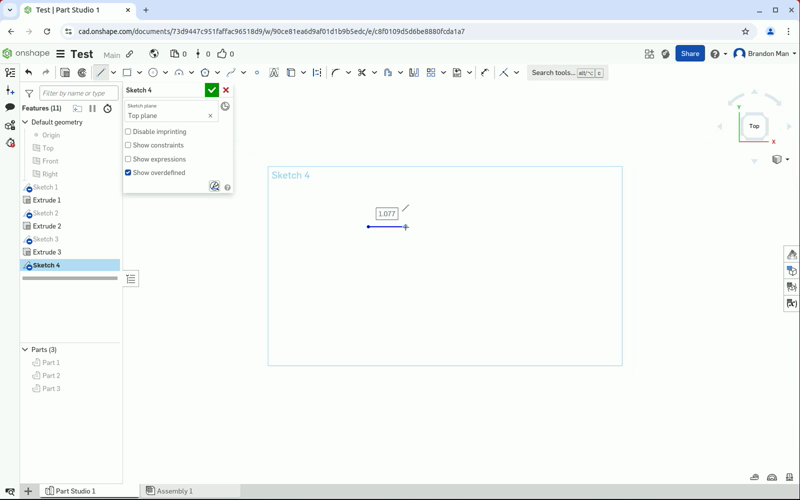
scroll(-6)
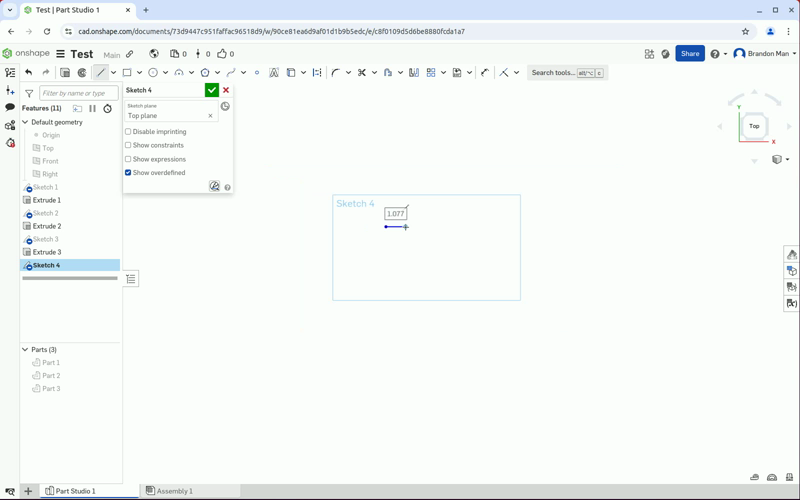
scroll(-6)
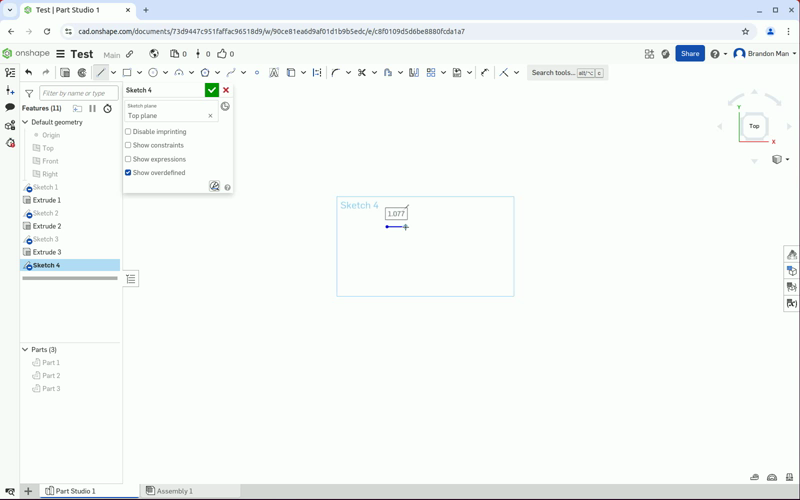
scroll(-6)
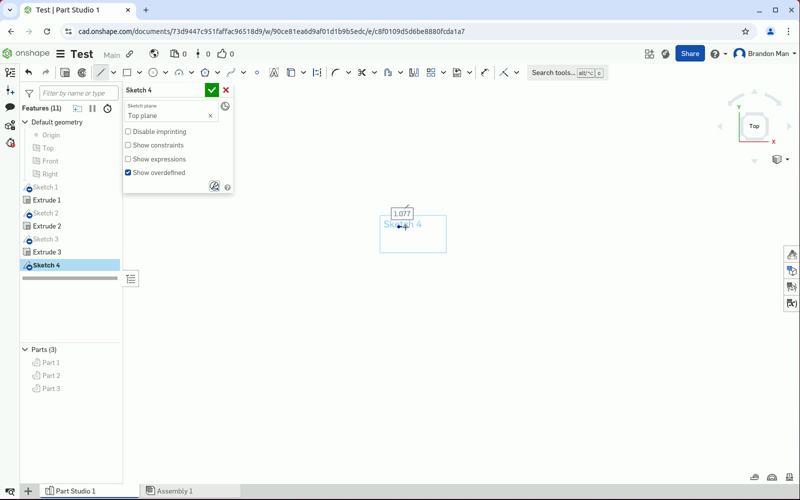
key_up(shift)
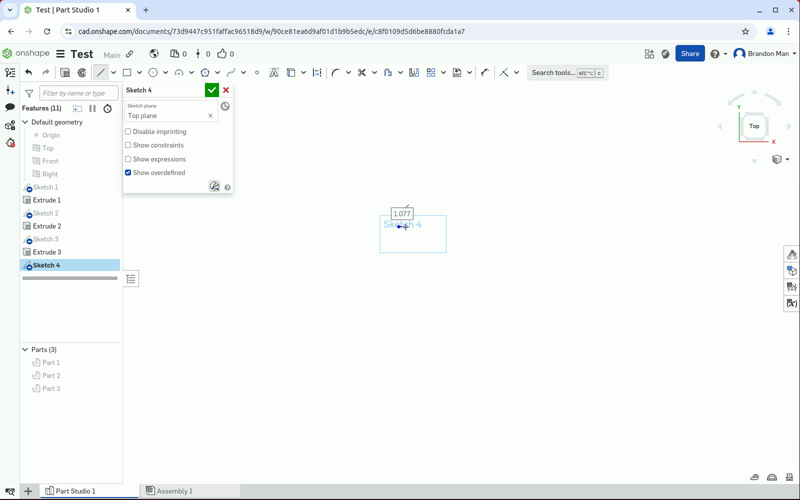
key_down(shift)
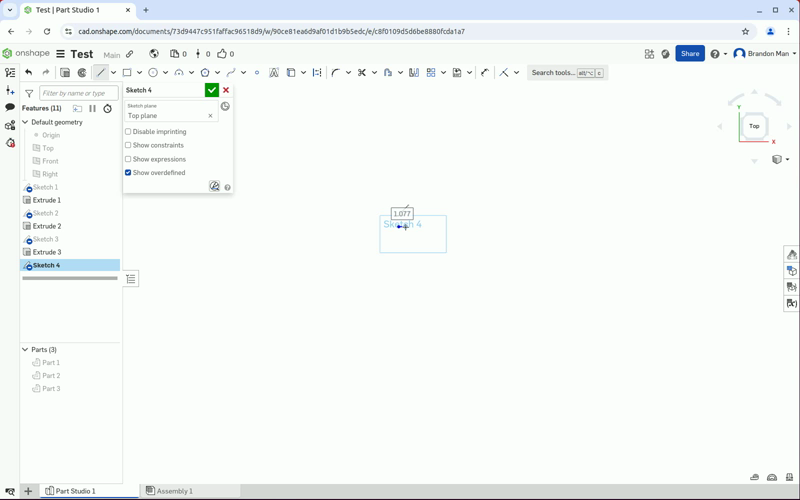
mouse_move(435, 226)
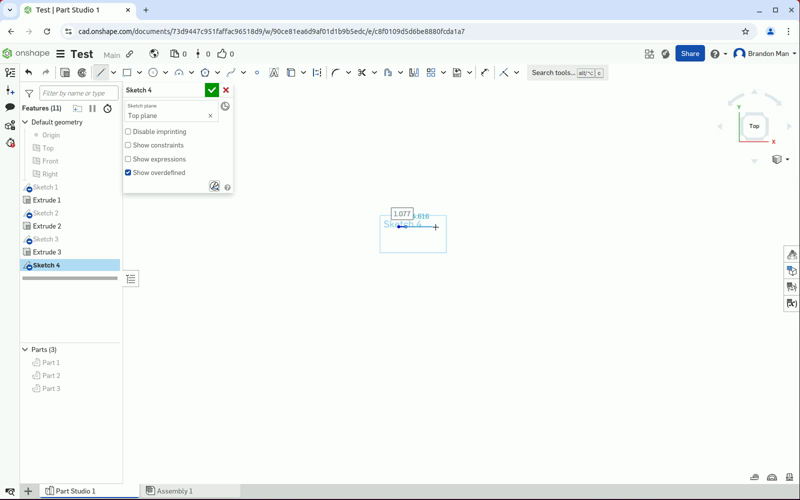
mouse_move(405, 219)
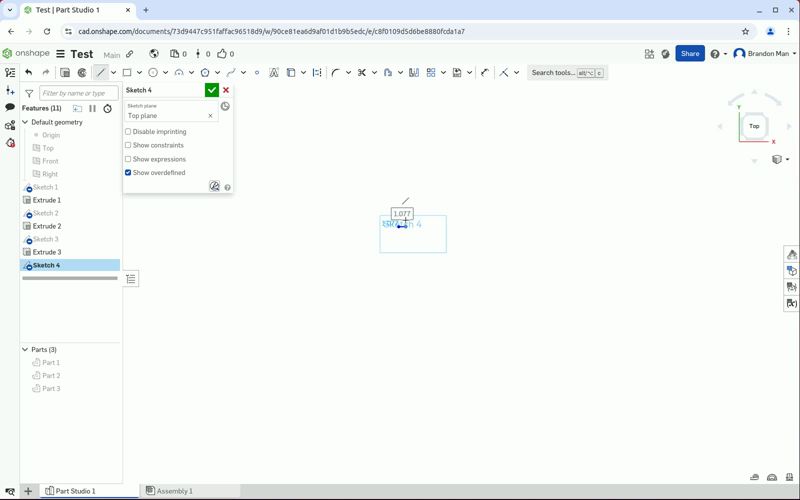
scroll(6)
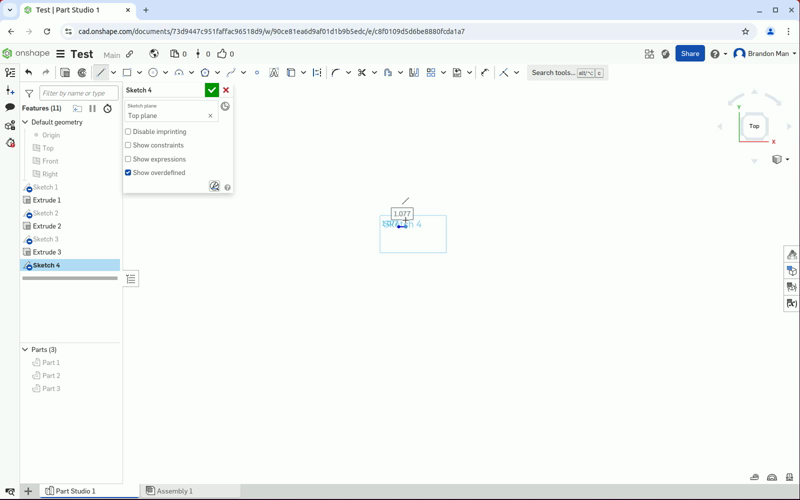
scroll(6)
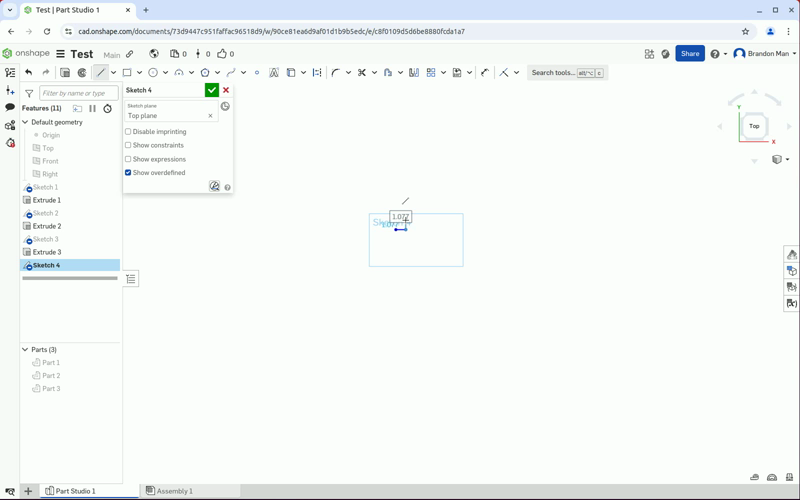
scroll(6)
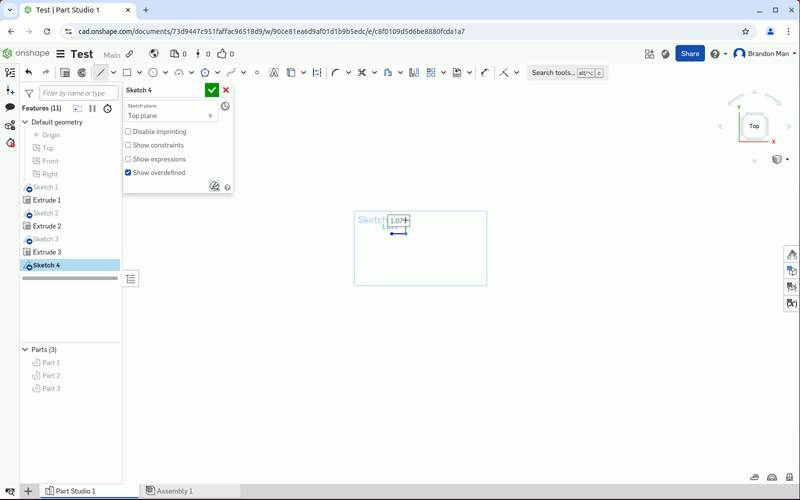
scroll(6)
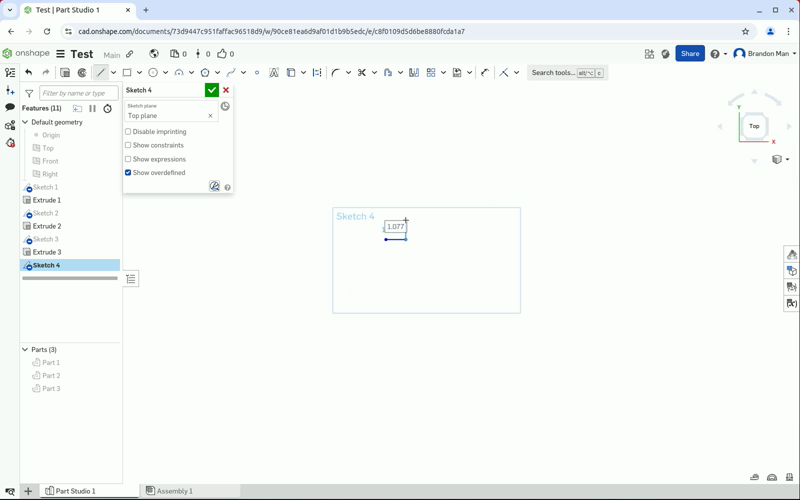
scroll(6)
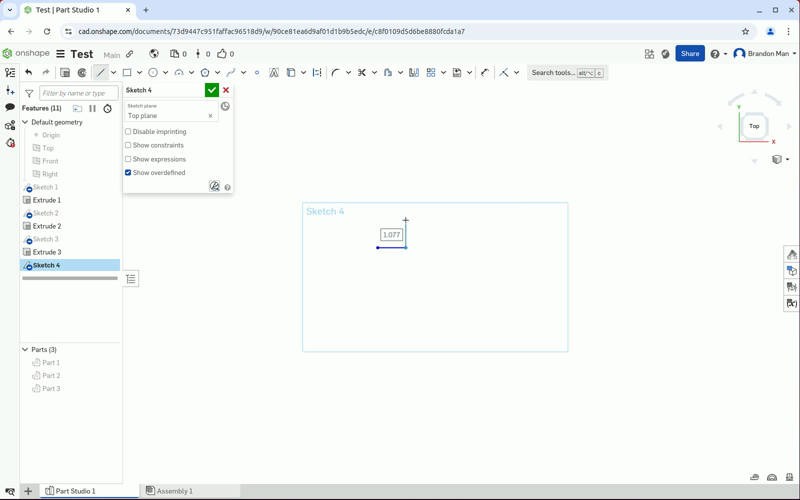
scroll(6)
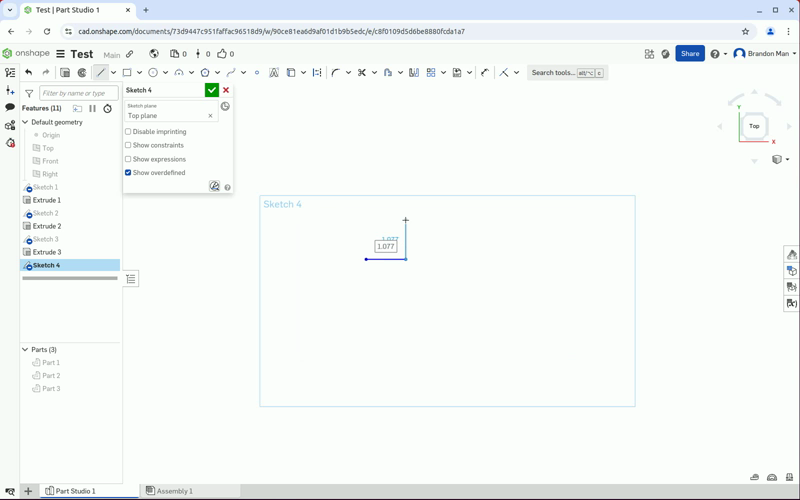
scroll(6)
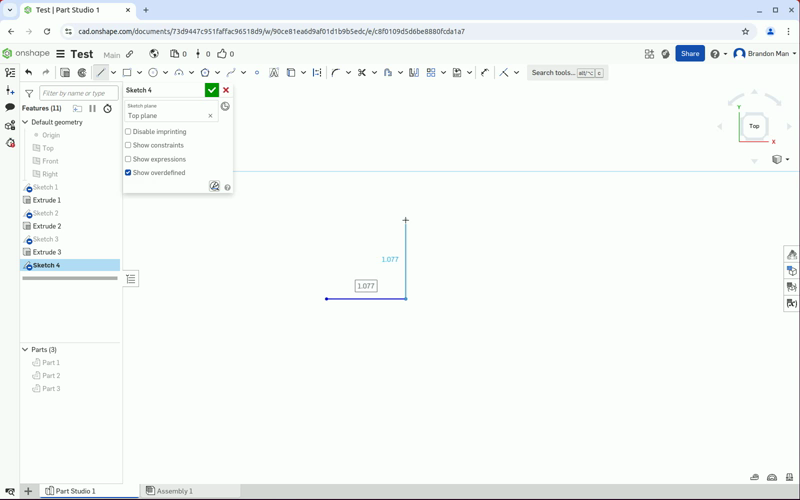
click(405, 219)
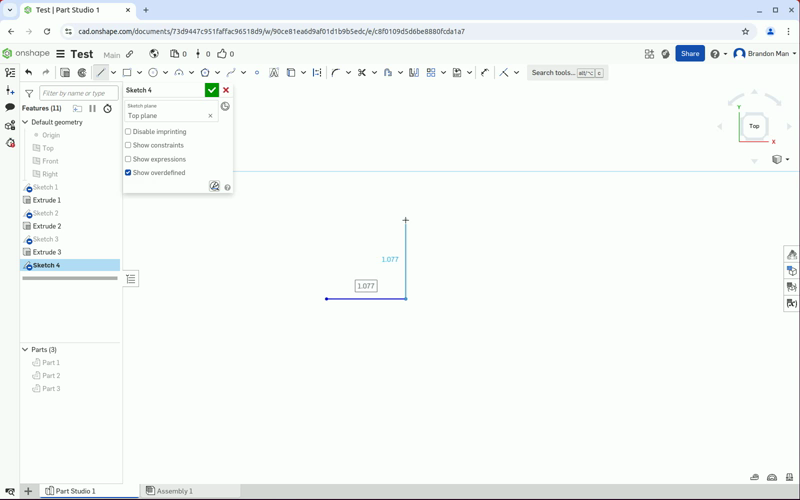
scroll(-6)
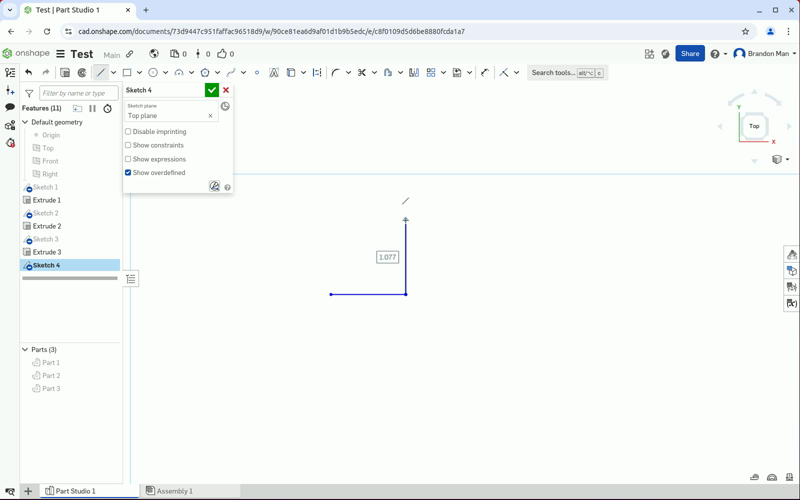
scroll(-6)
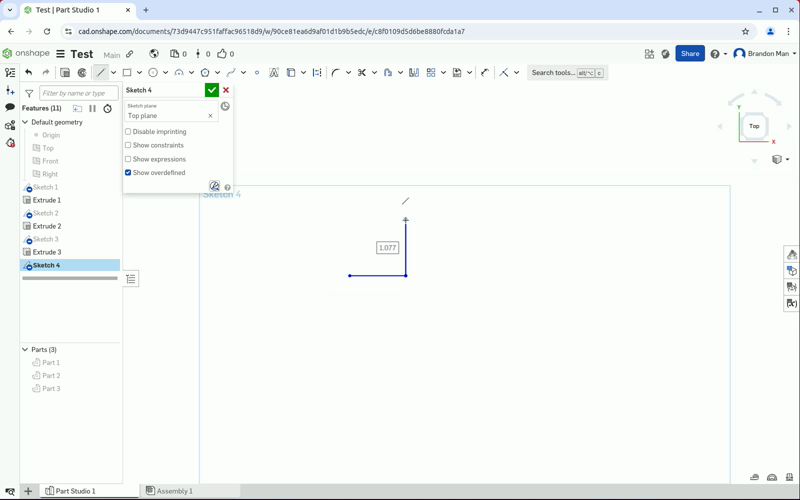
scroll(-6)
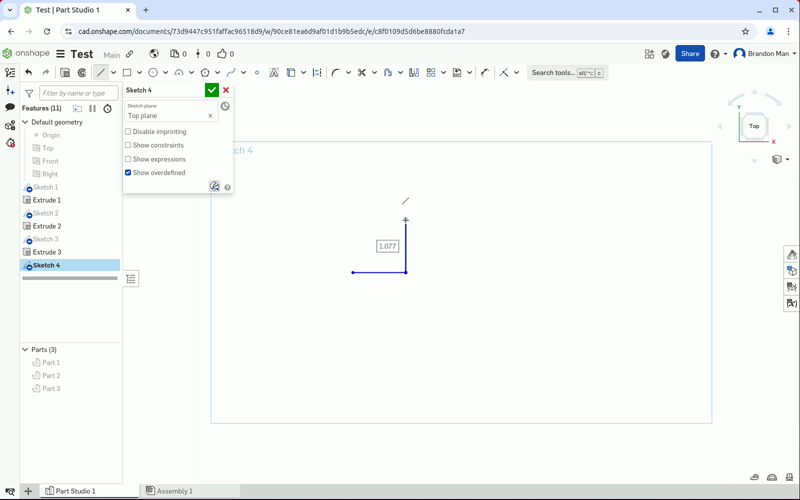
scroll(-6)
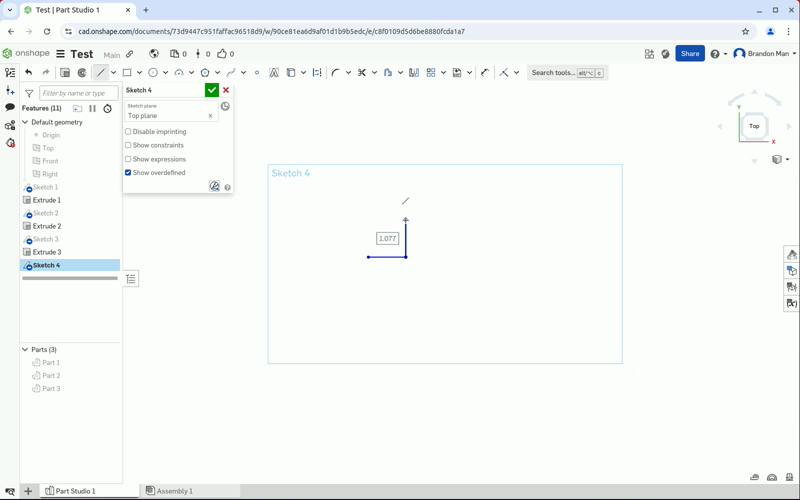
scroll(-6)
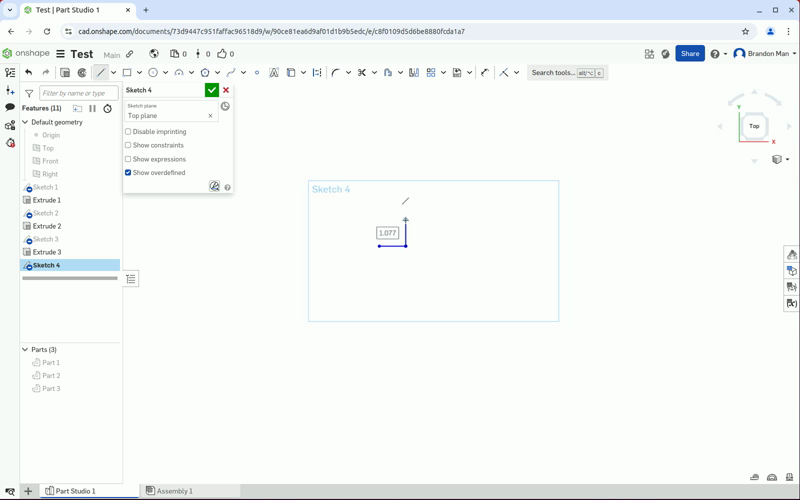
scroll(-6)
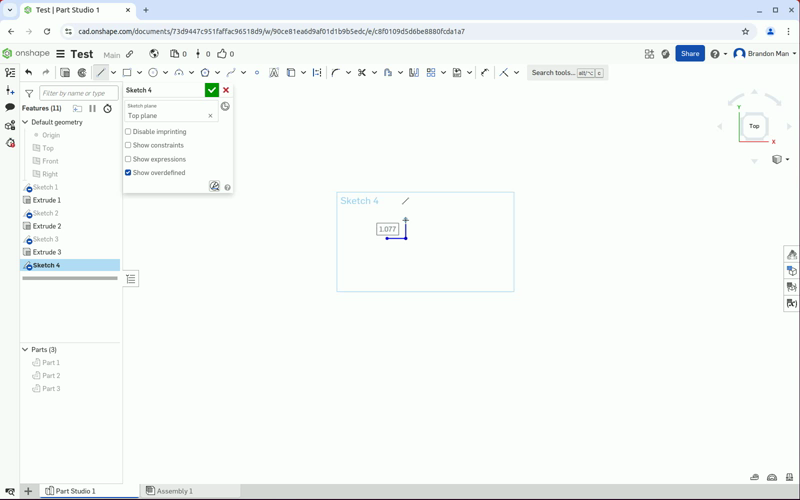
scroll(-6)
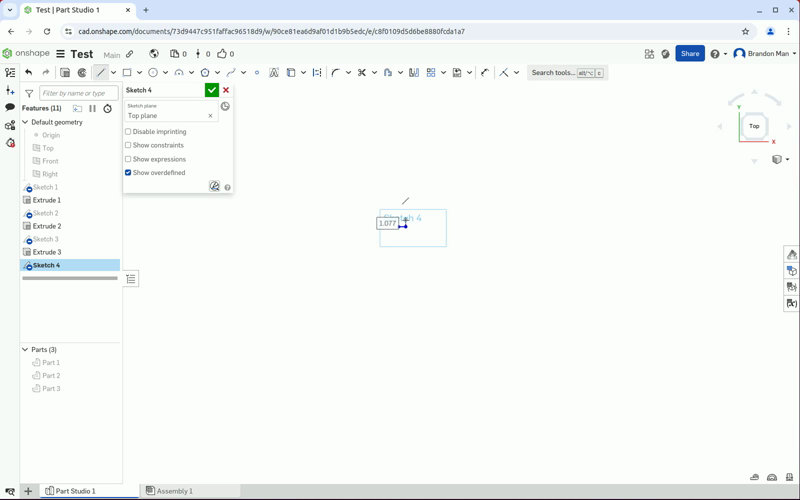
key_up(shift)
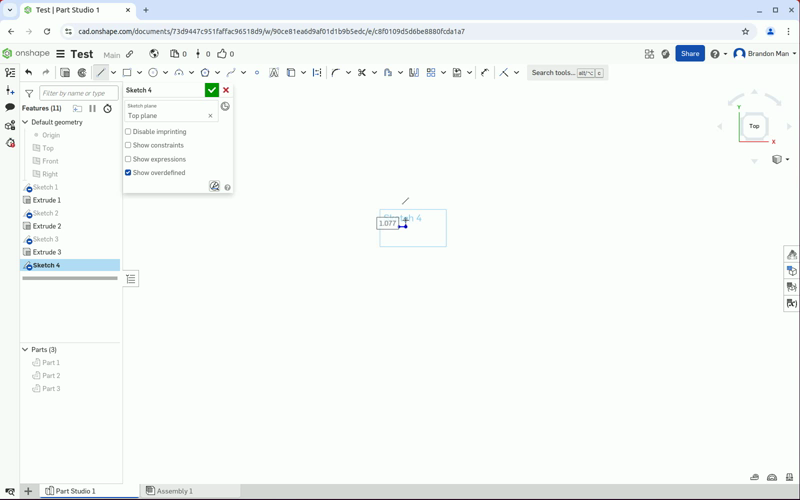
key_down(shift)
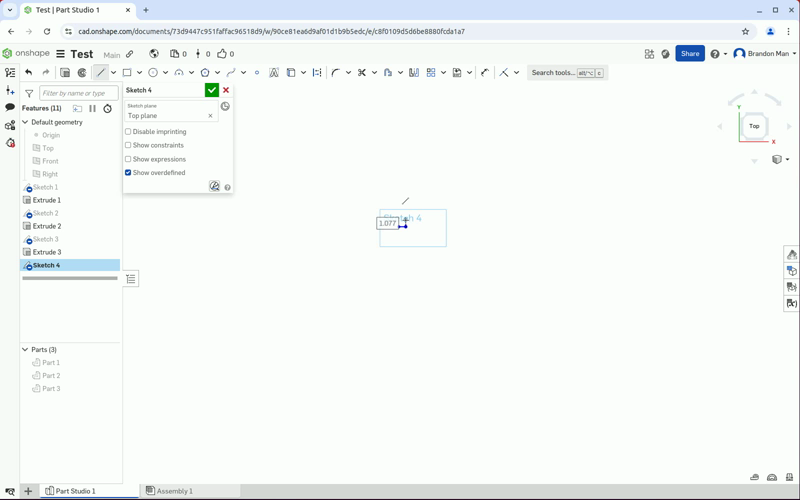
mouse_move(435, 219)
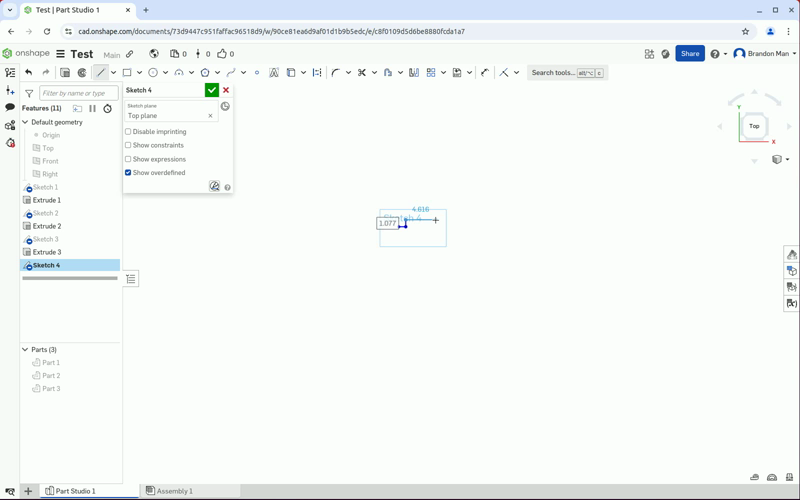
mouse_move(398, 219)
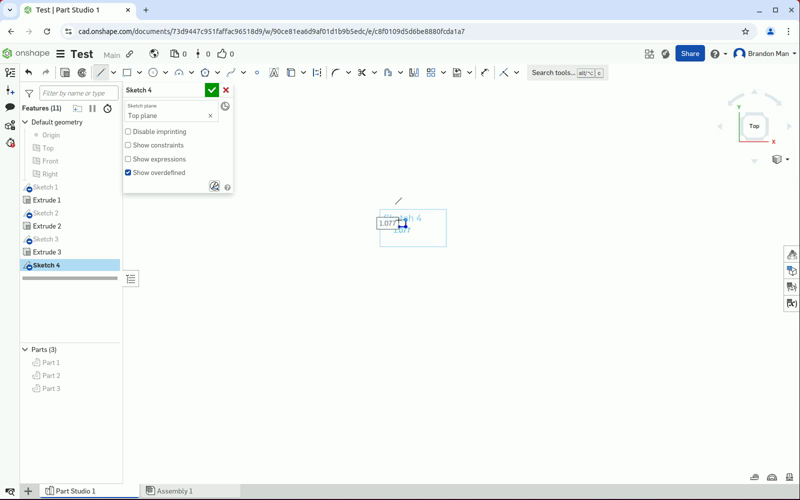
scroll(6)
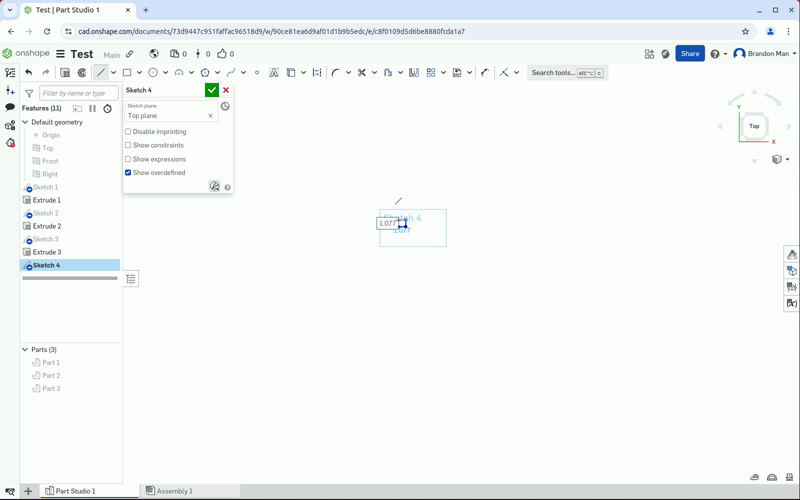
scroll(6)
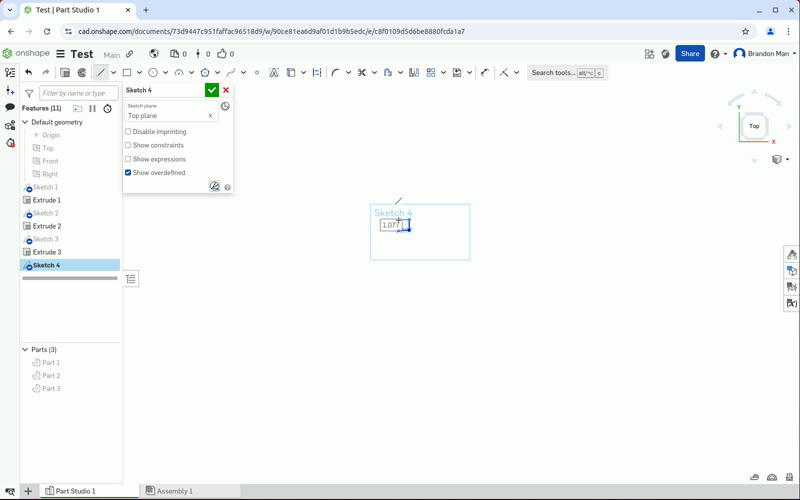
scroll(6)
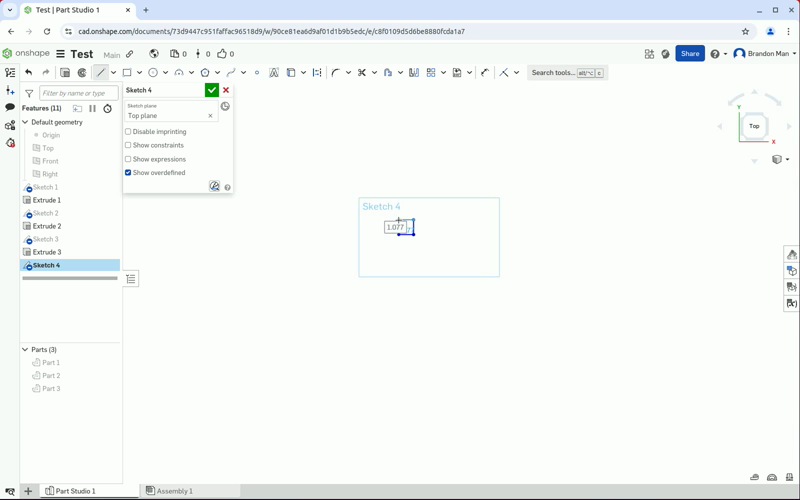
scroll(6)
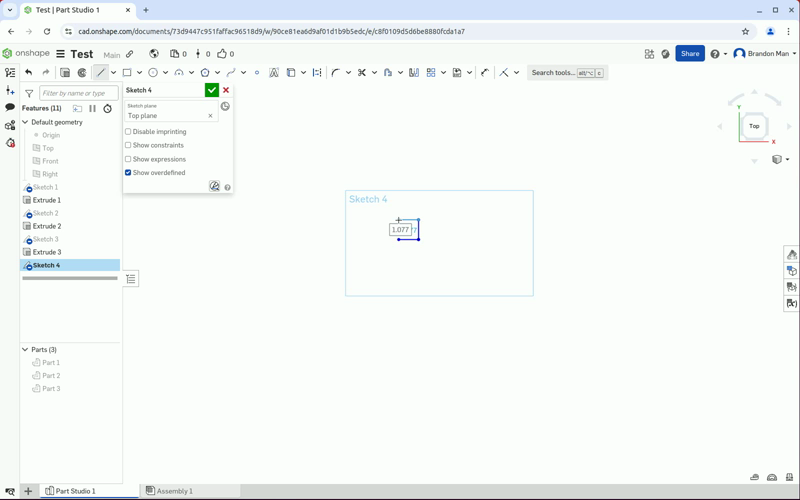
scroll(6)
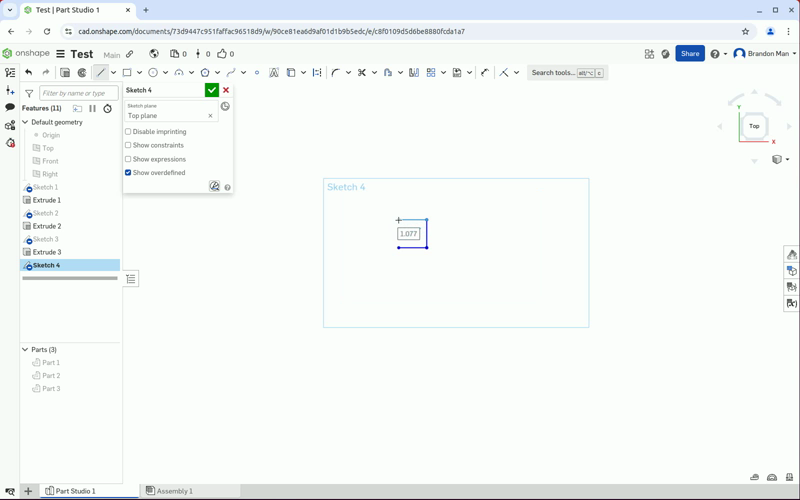
scroll(6)
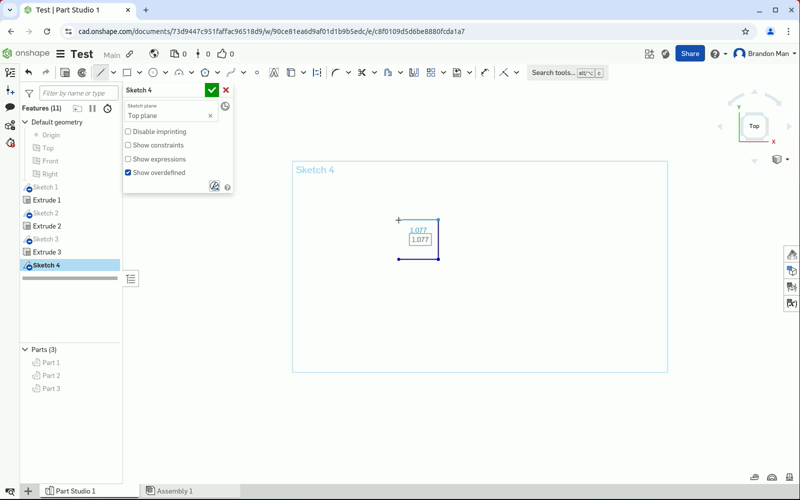
scroll(6)
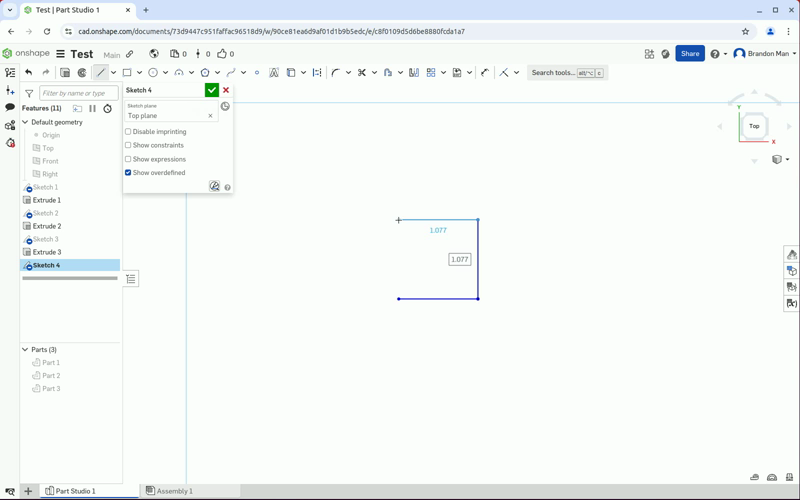
click(398, 219)
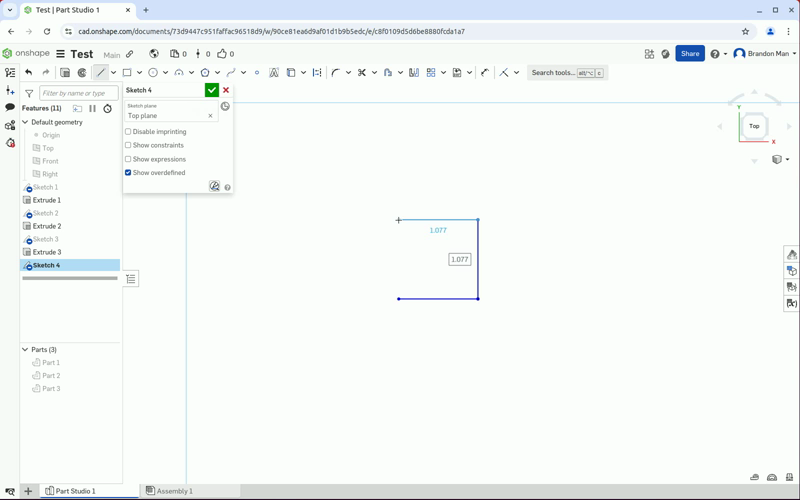
scroll(-6)
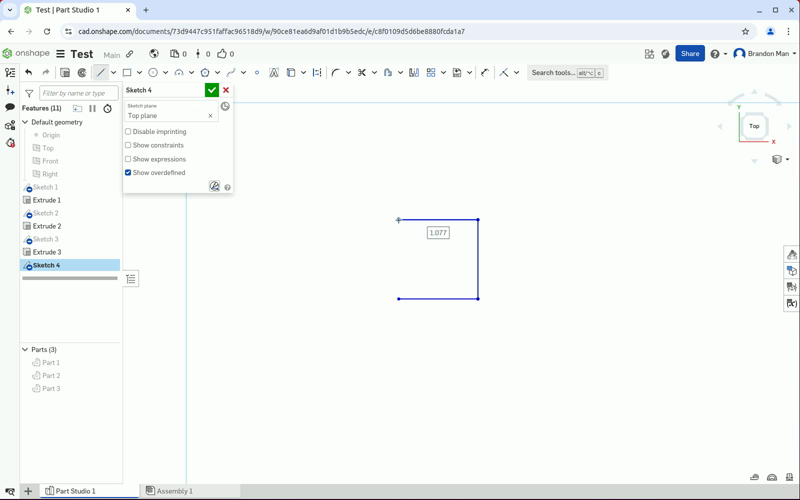
scroll(-6)
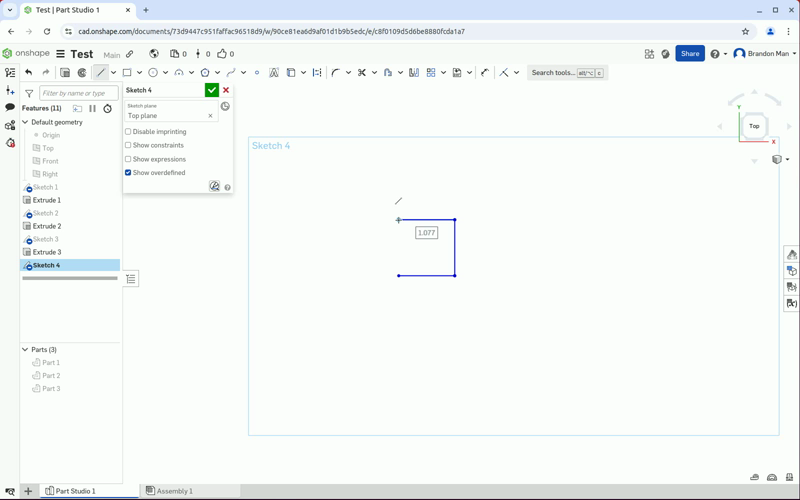
scroll(-6)
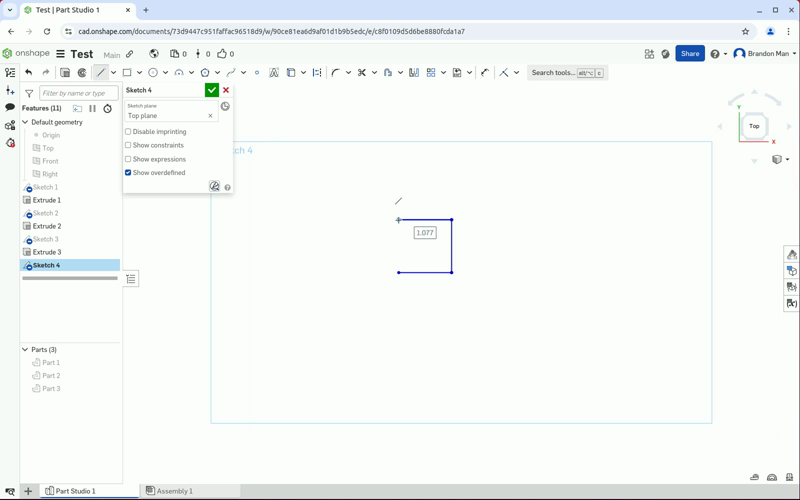
scroll(-6)
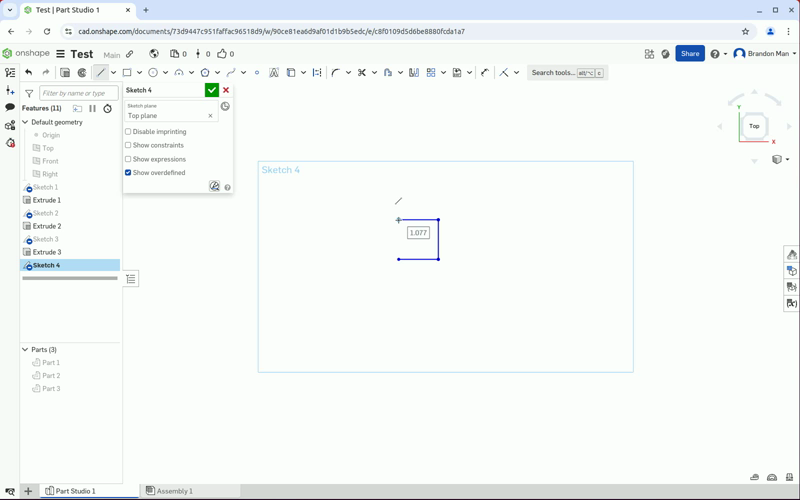
scroll(-6)
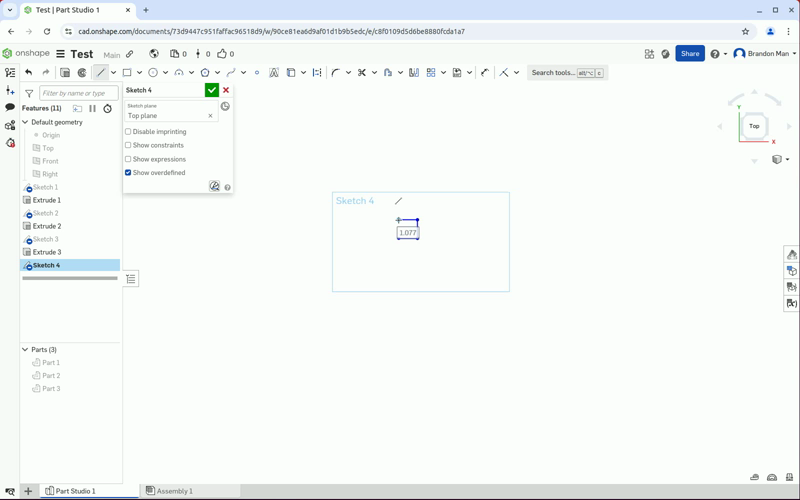
scroll(-6)
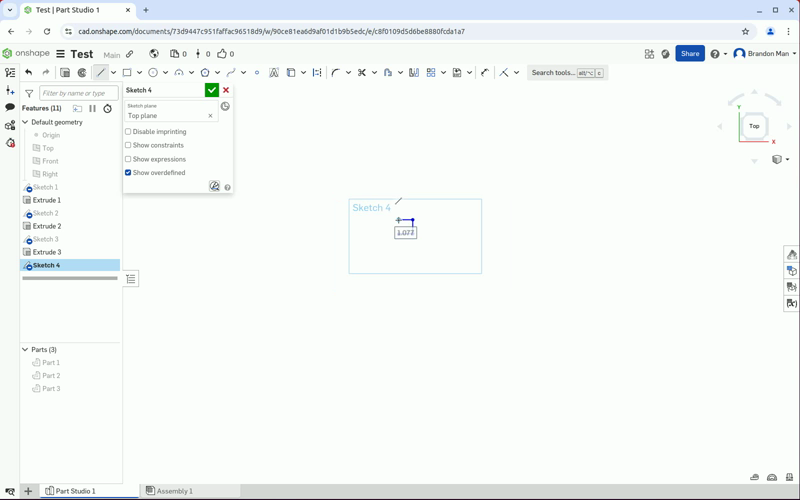
scroll(-6)
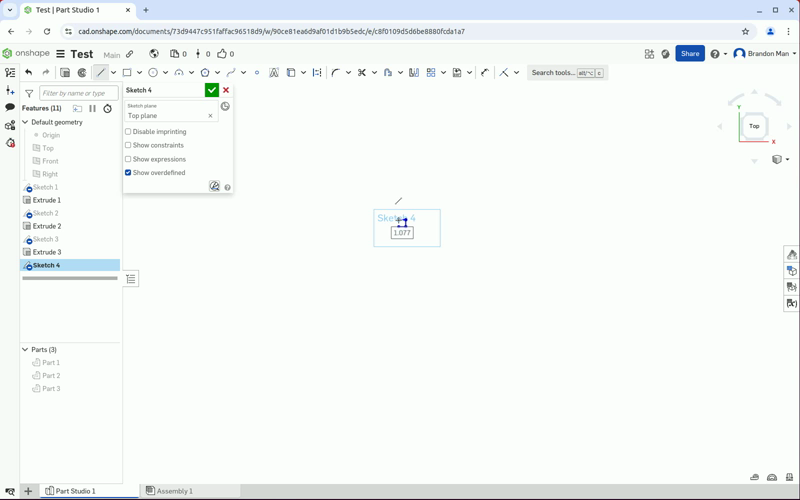
key_up(shift)
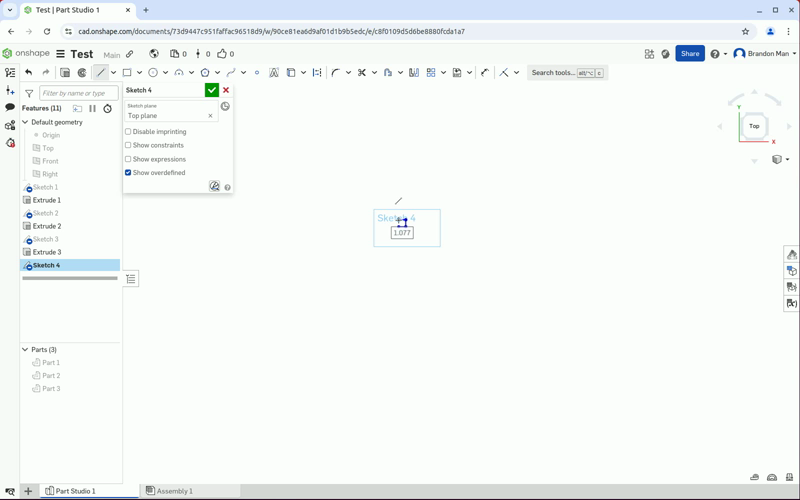
mouse_move(428, 219)
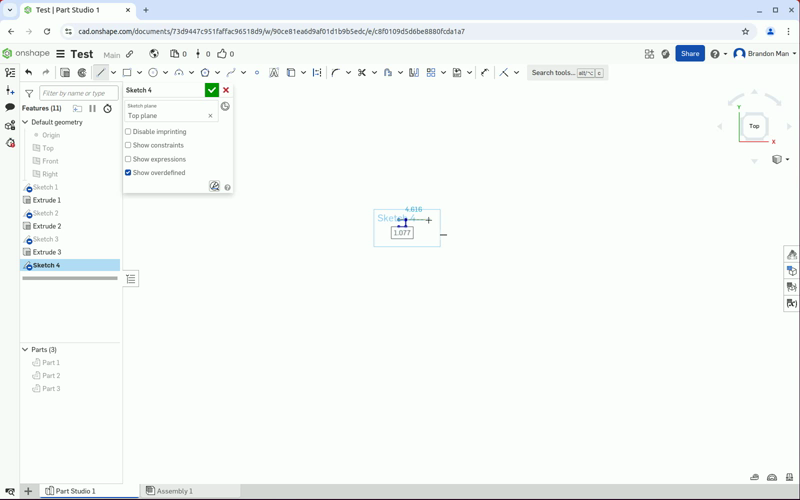
key_down(shift)
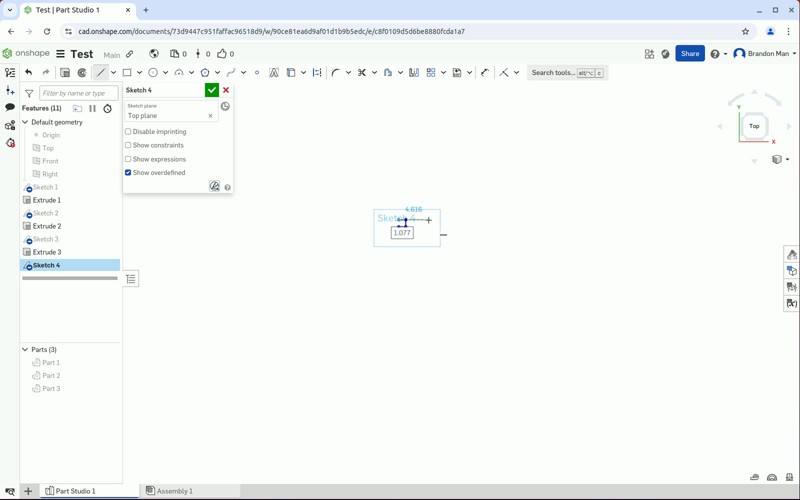
mouse_move(398, 226)
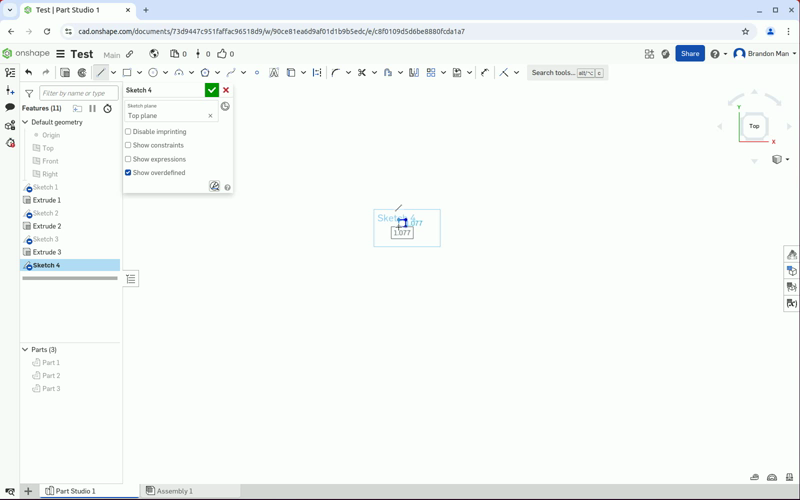
scroll(6)
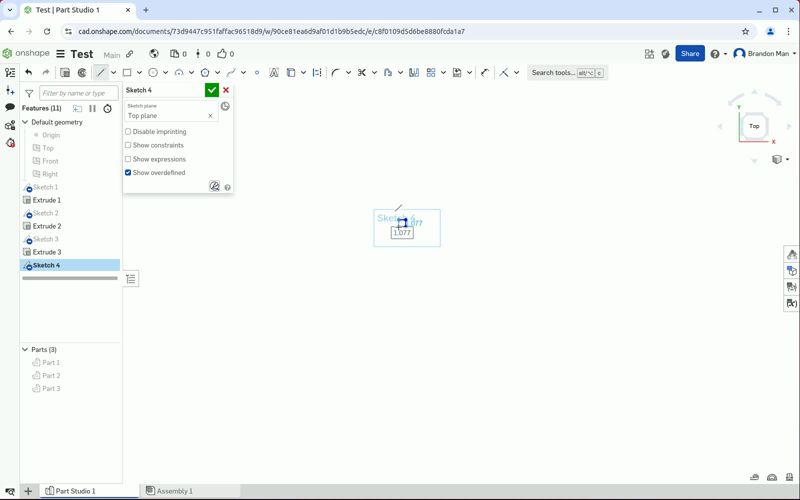
scroll(6)
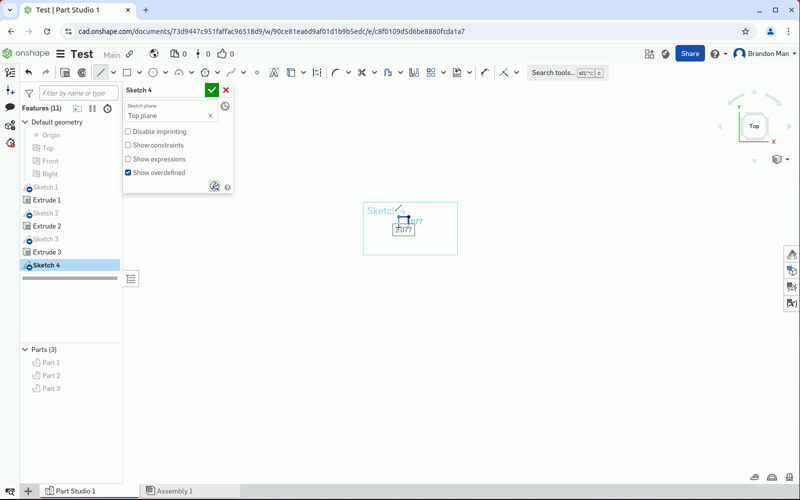
scroll(6)
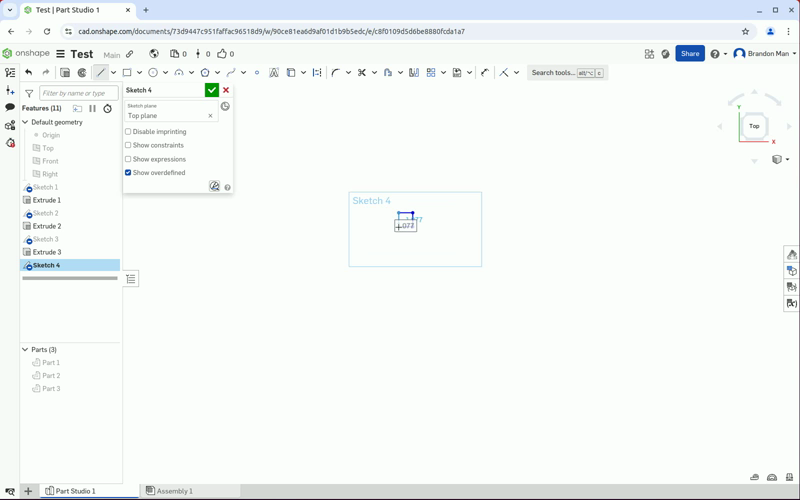
scroll(6)
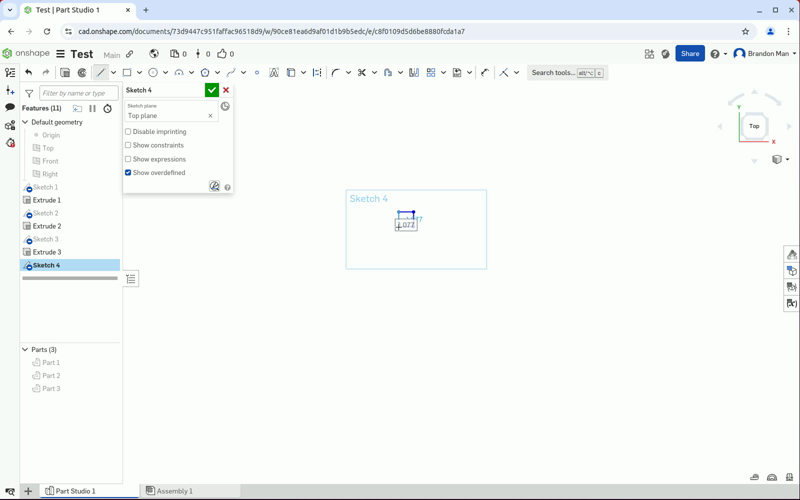
scroll(6)
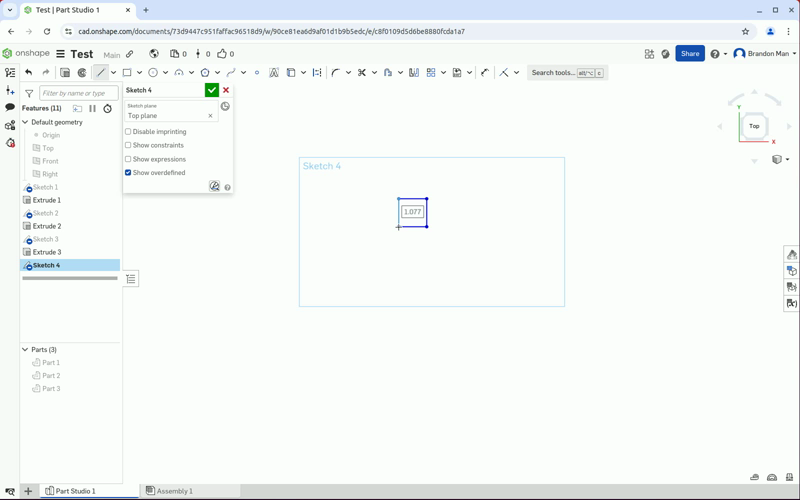
scroll(6)
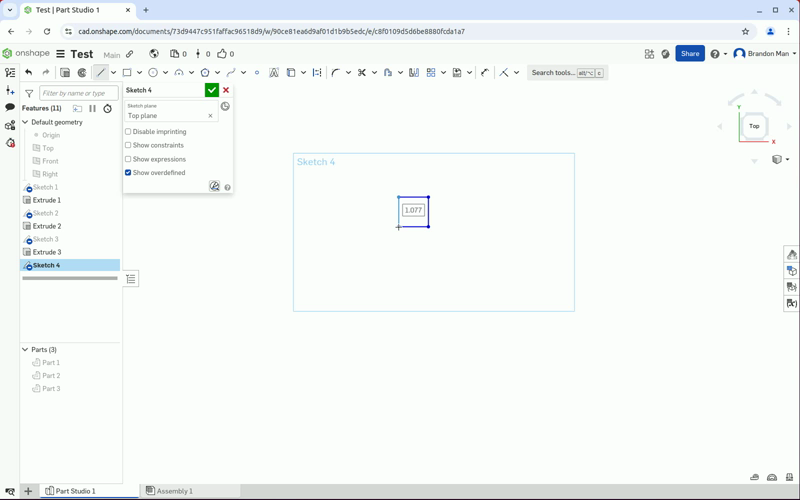
scroll(6)
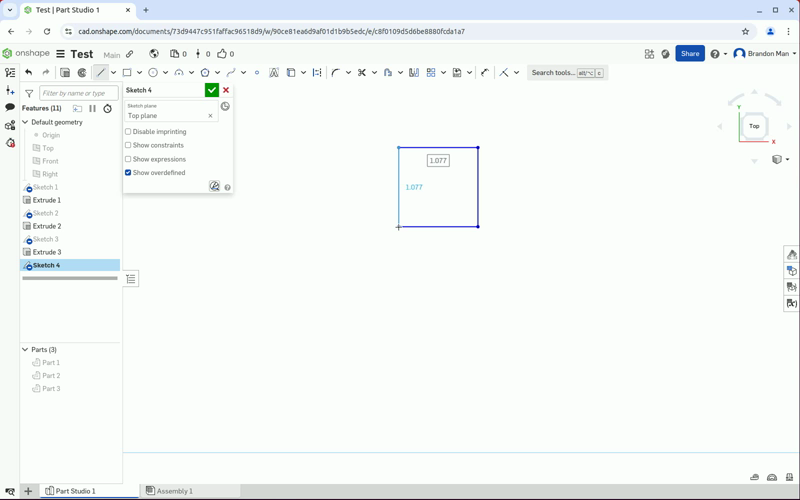
key_up(shift)
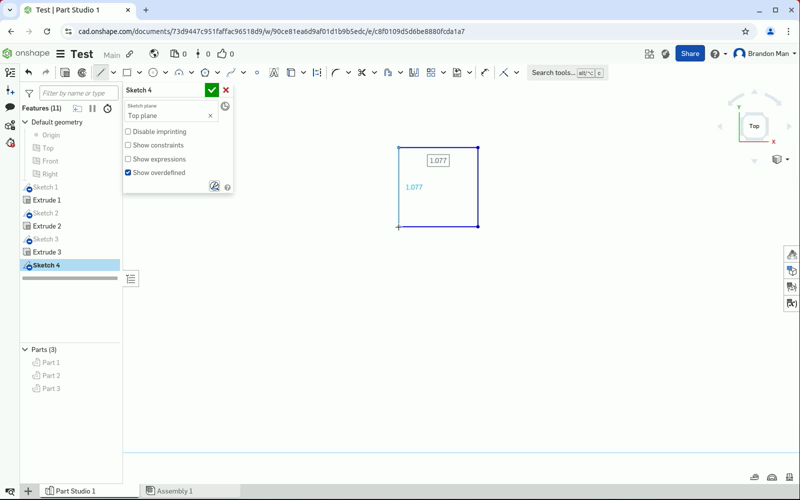
click(398, 226)
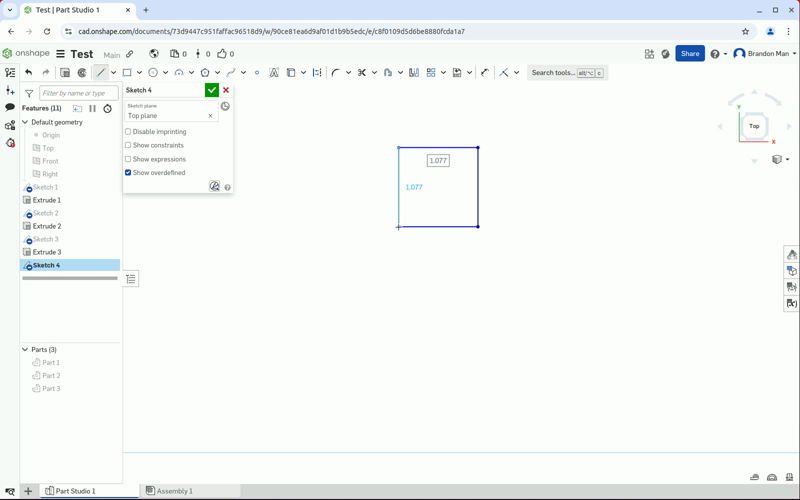
scroll(-6)
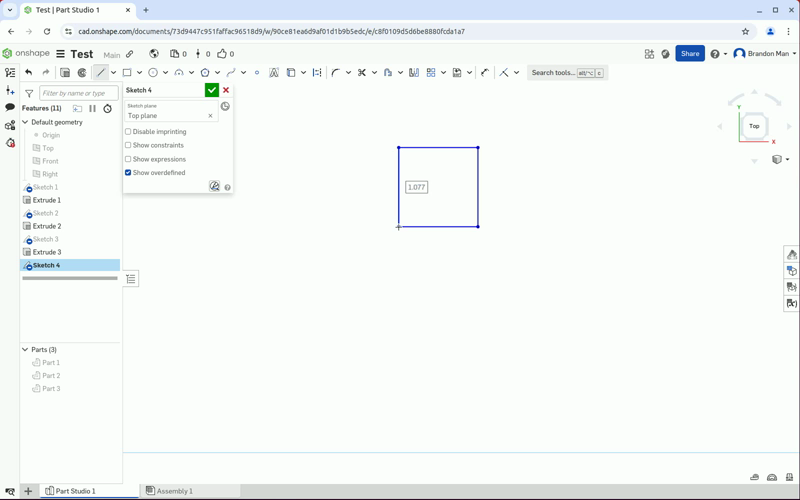
scroll(-6)
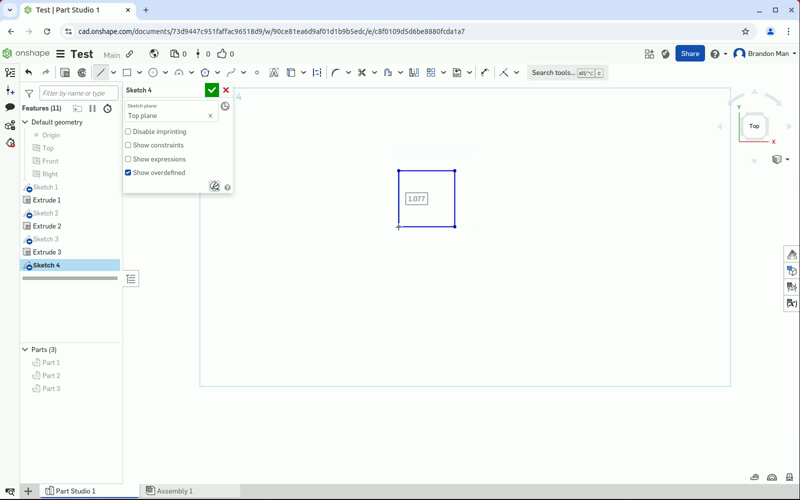
scroll(-6)
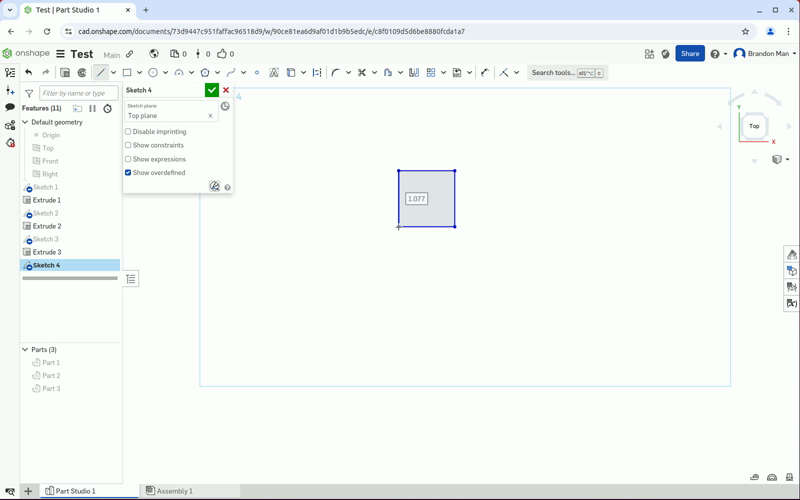
scroll(-6)
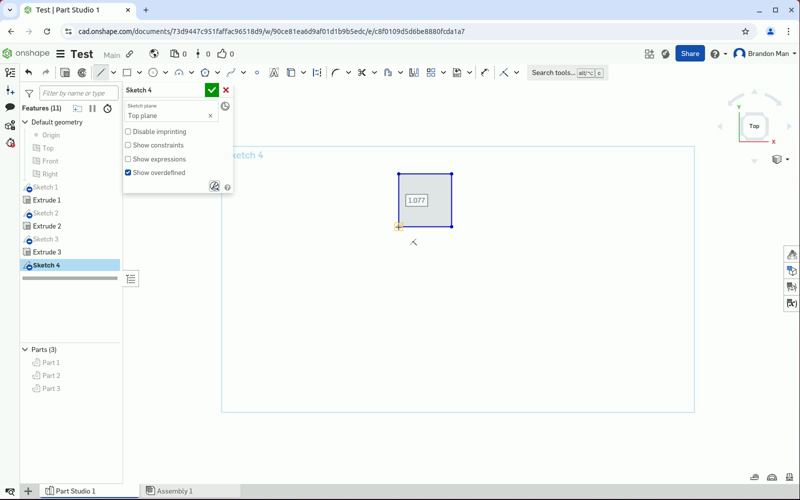
scroll(-6)
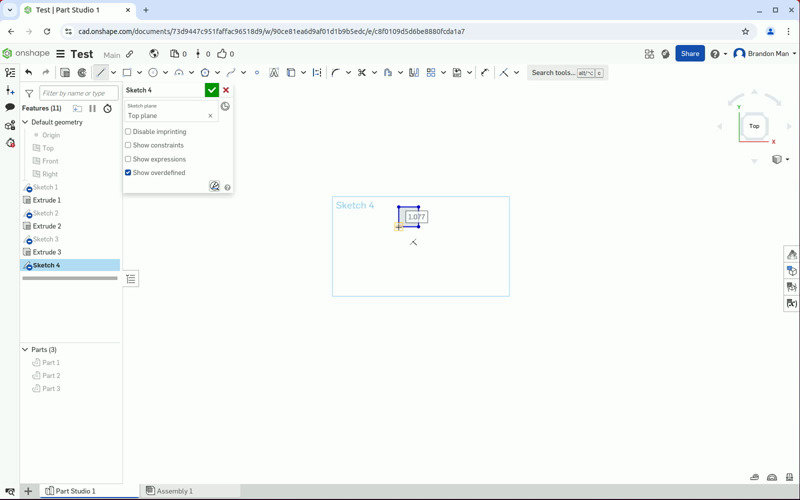
scroll(-6)
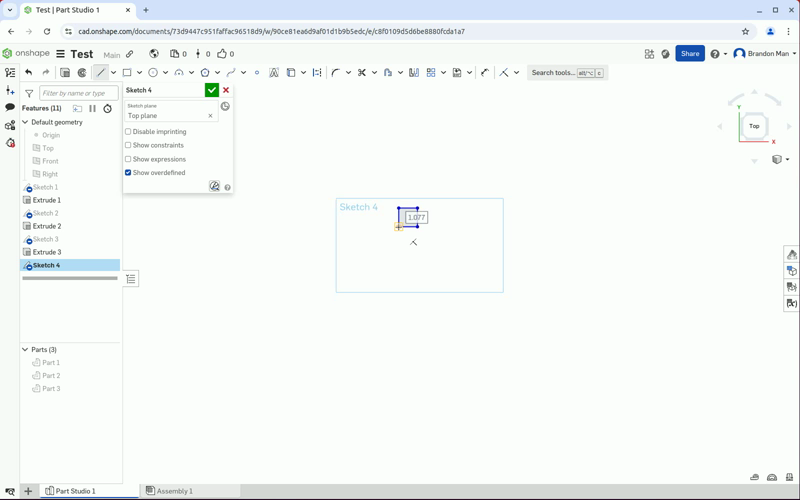
scroll(-6)
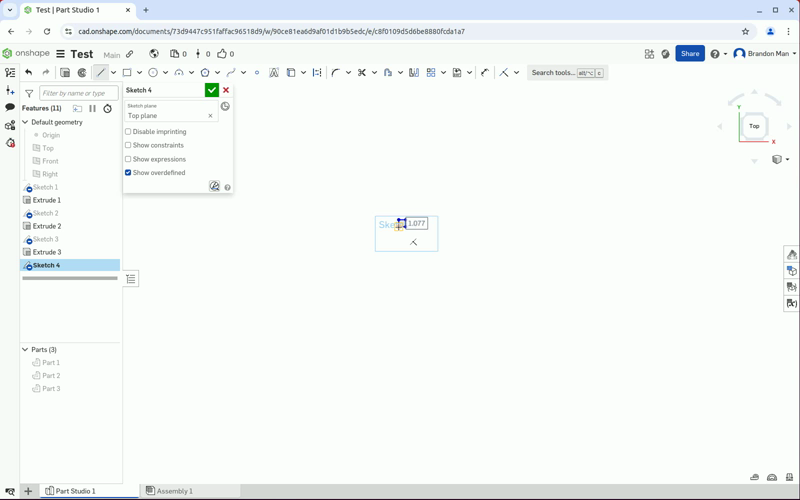
key(esc)
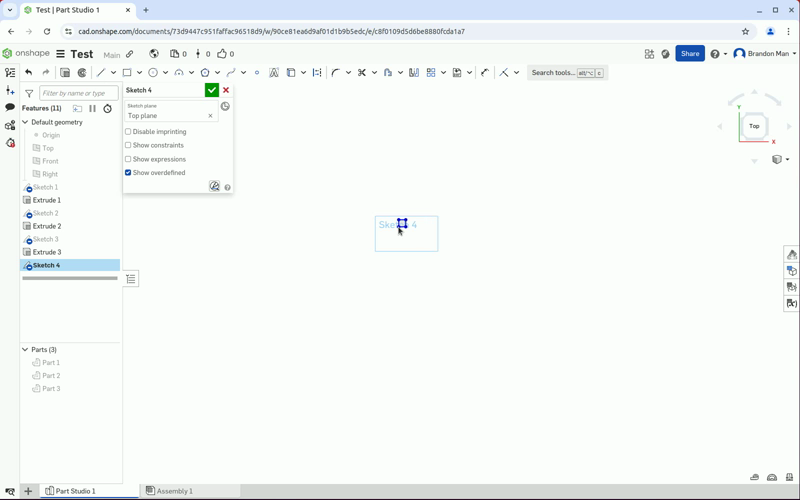
mouse_move(403, 226)
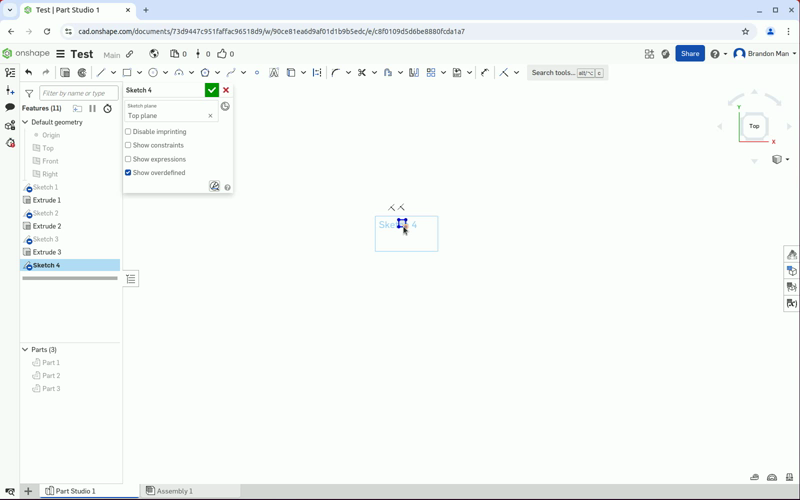
scroll(6)
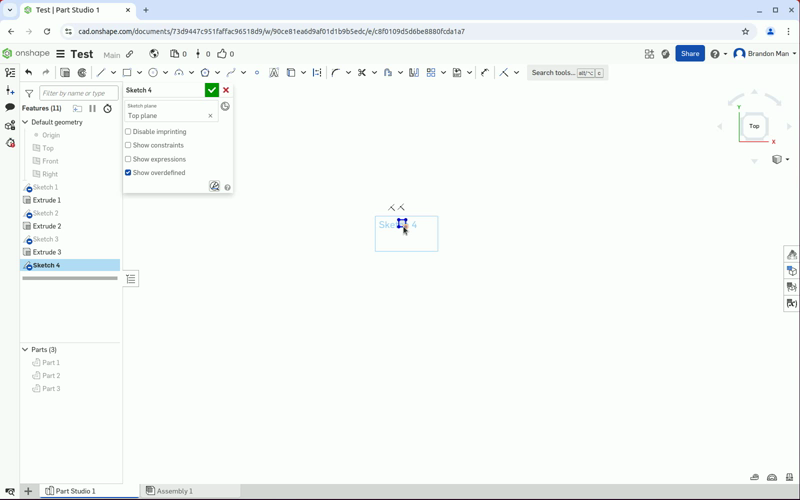
scroll(6)
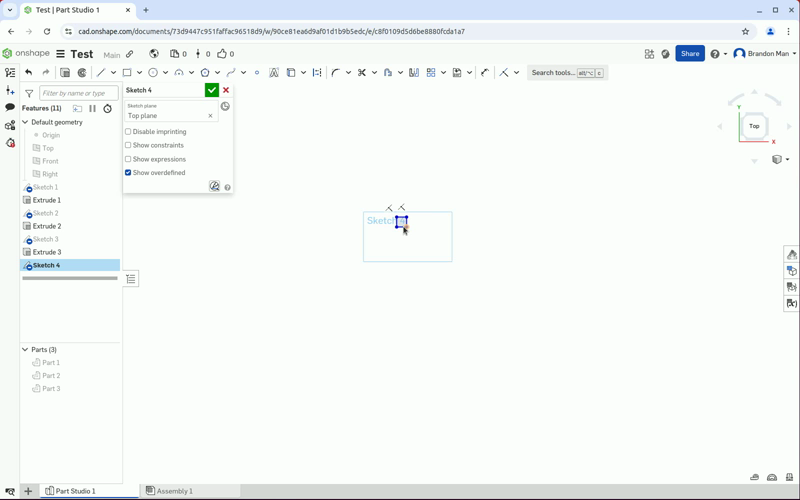
scroll(6)
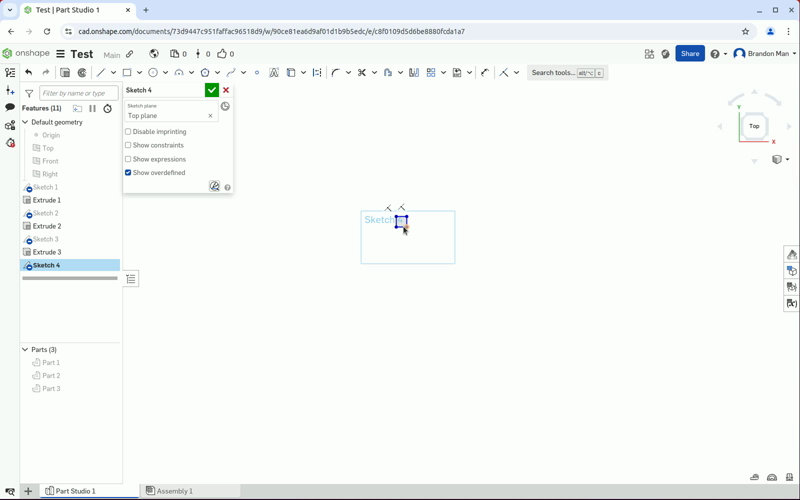
scroll(6)
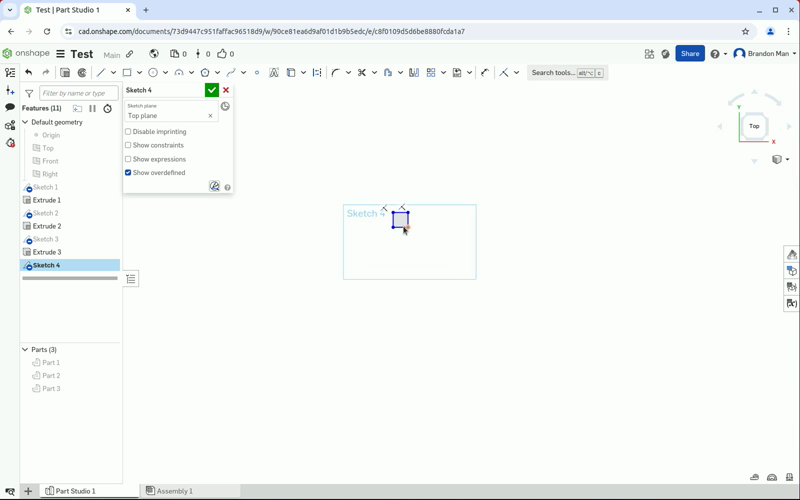
scroll(6)
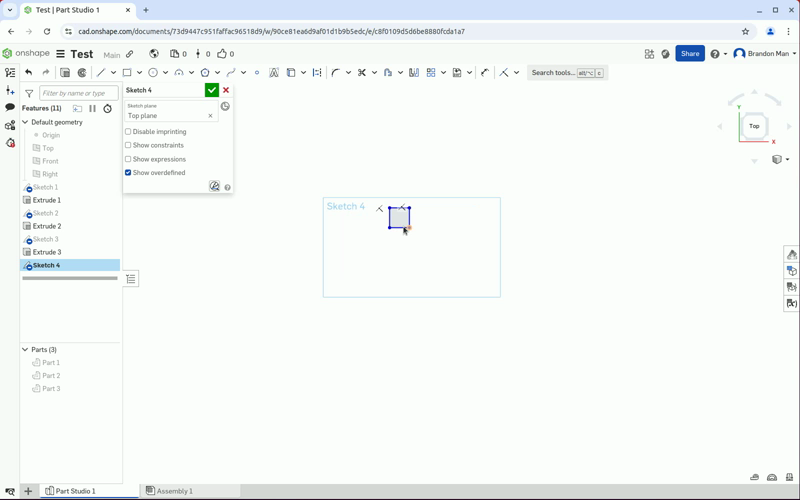
scroll(6)
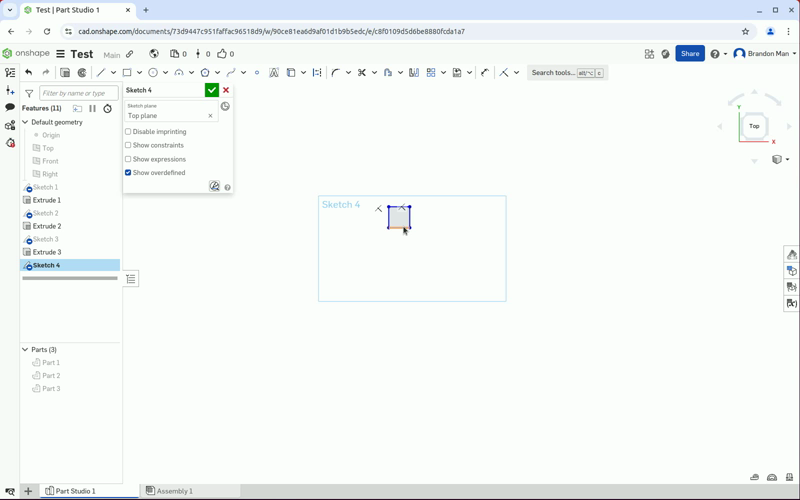
scroll(6)
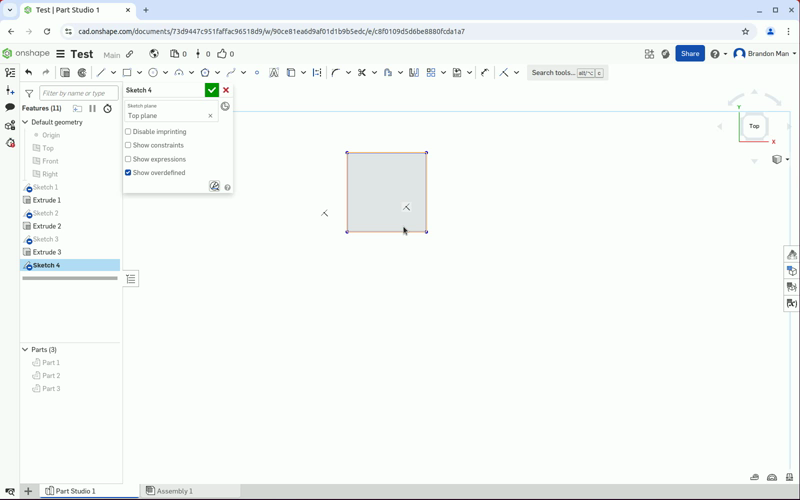
click(403, 226)
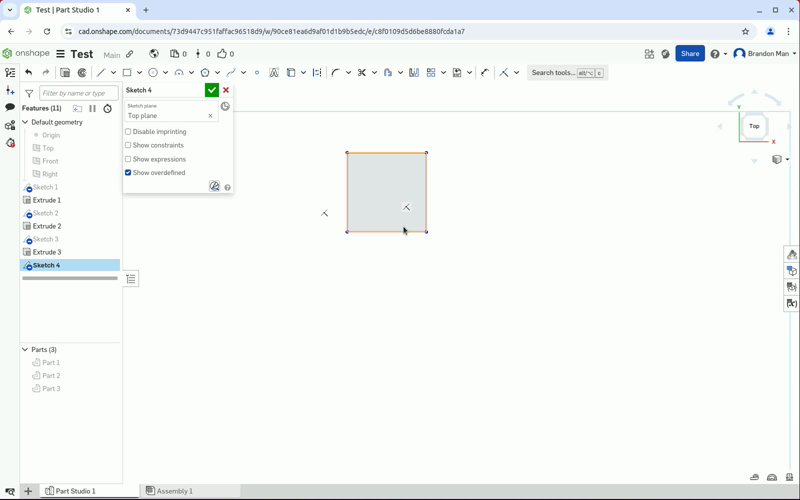
scroll(-6)
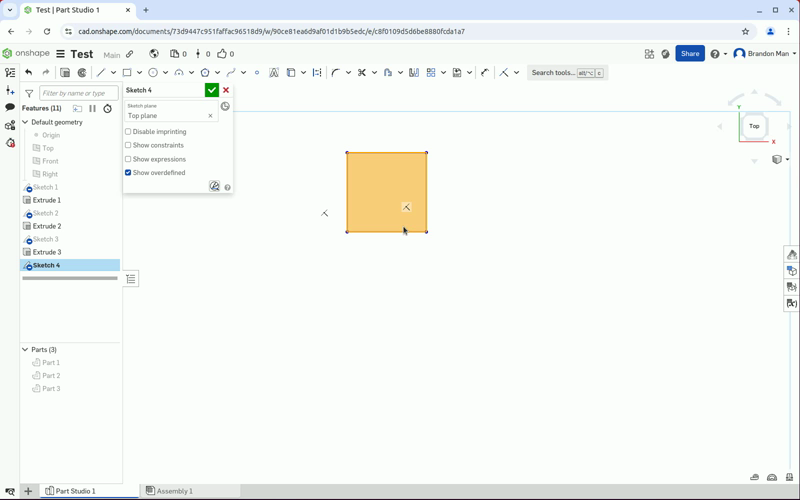
scroll(-6)
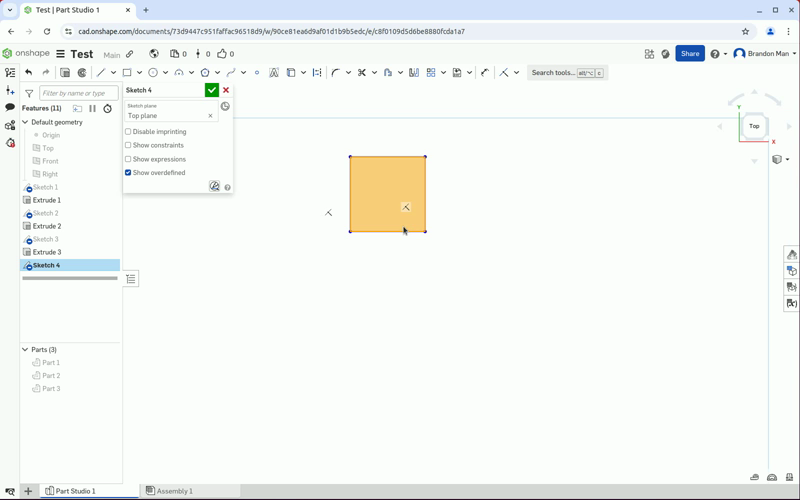
scroll(-6)
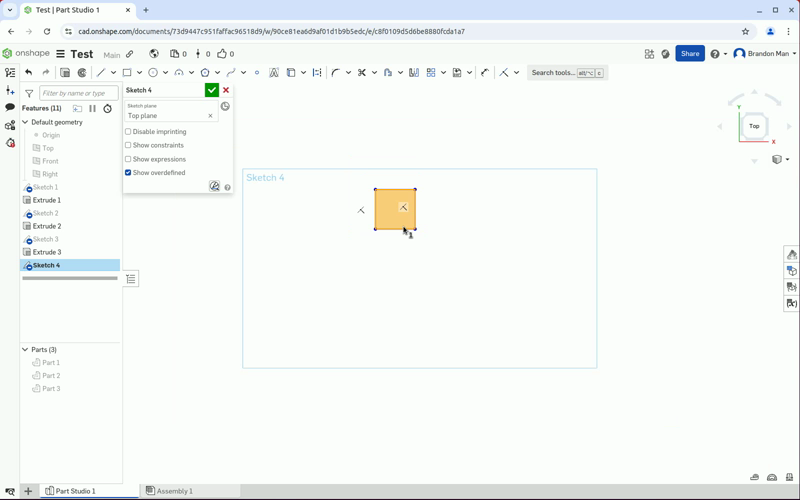
scroll(-6)
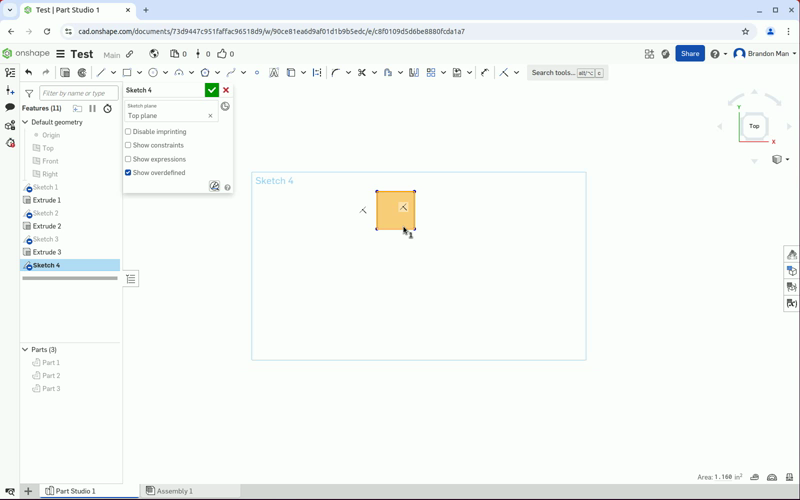
scroll(-6)
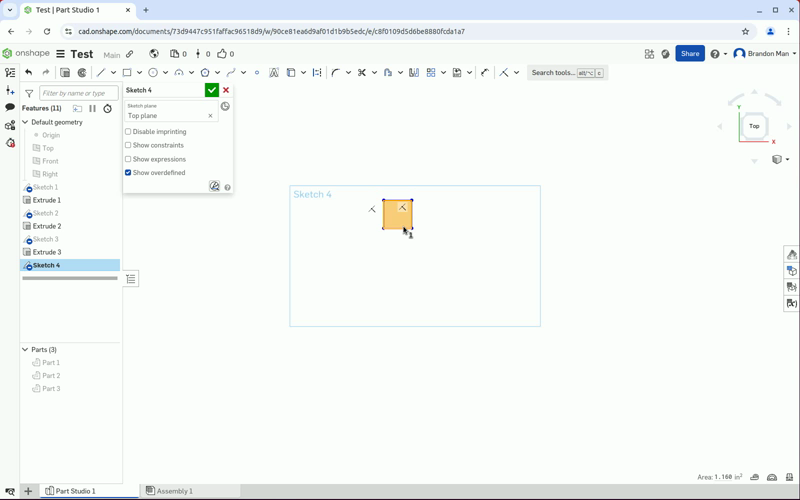
scroll(-6)
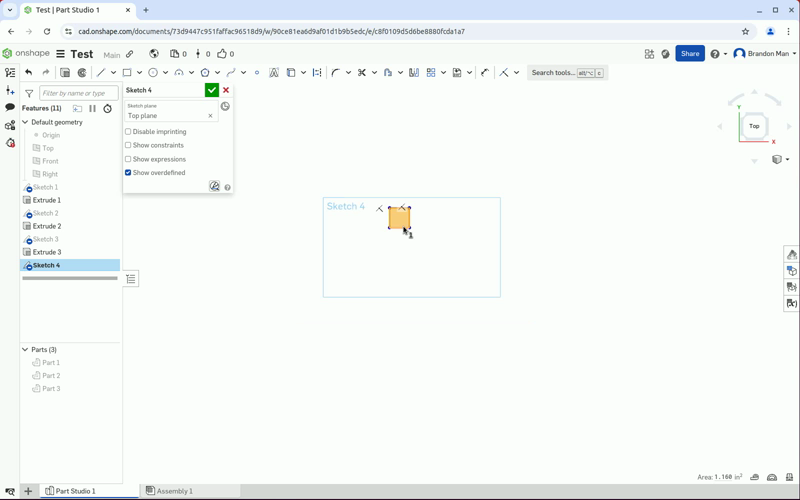
scroll(-6)
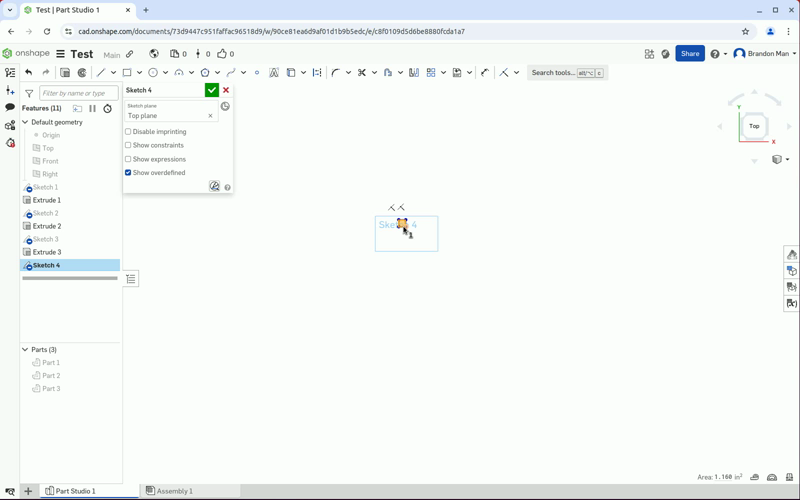
mouse_move(73, 352)
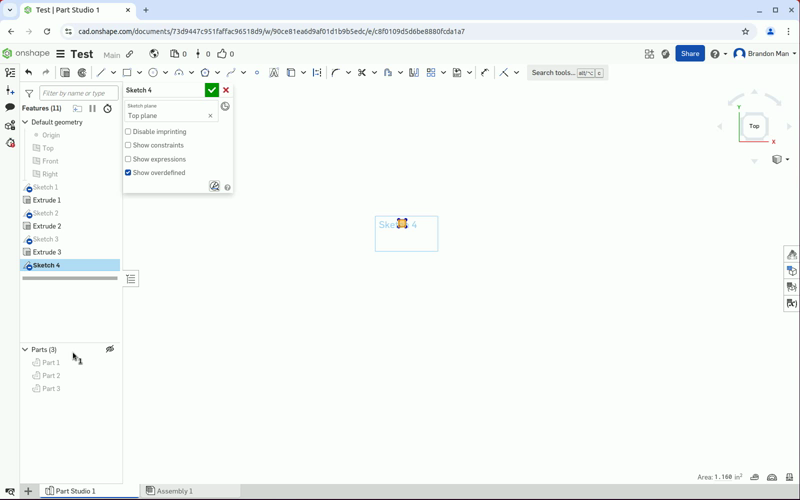
key(shift+y)
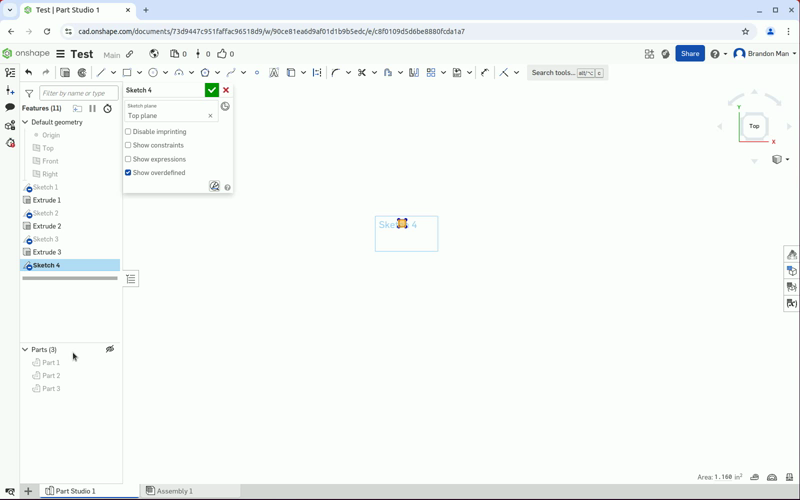
key(shift+e)
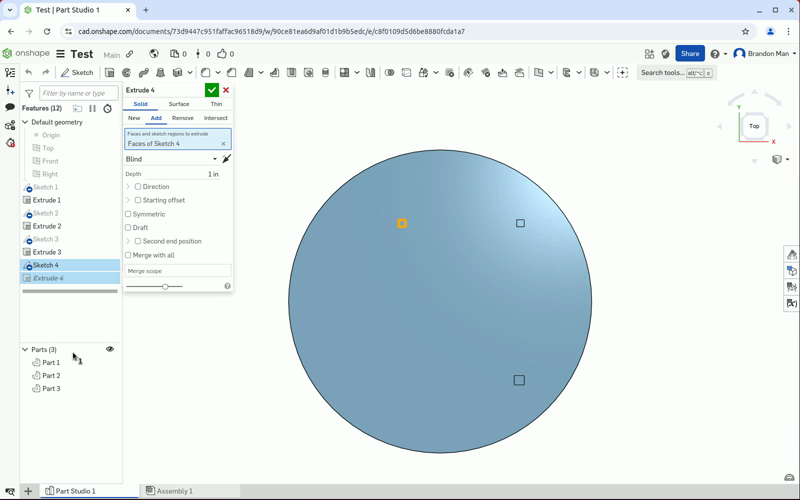
mouse_move(143, 106)
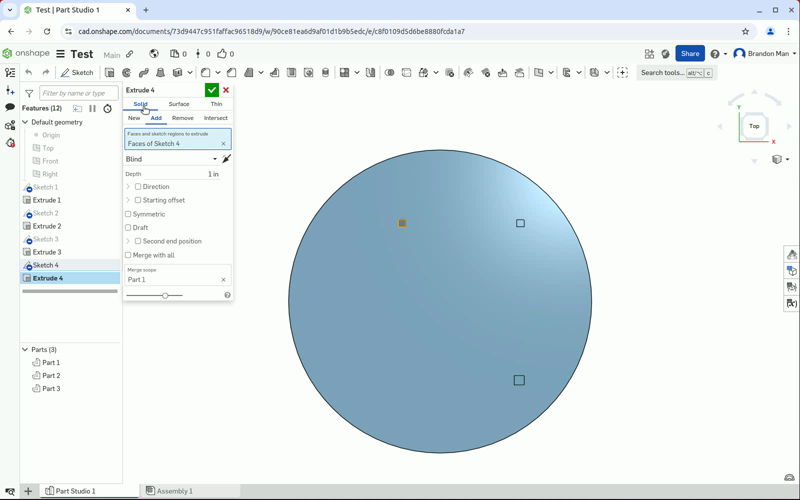
click(143, 106)
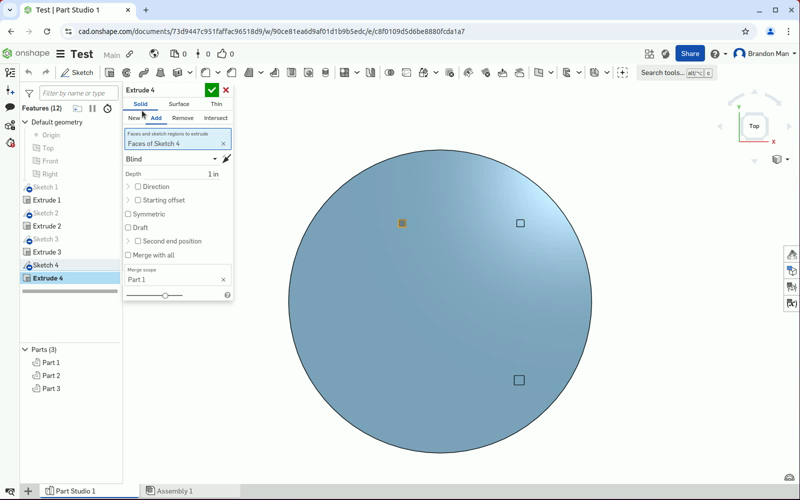
mouse_move(137, 120)
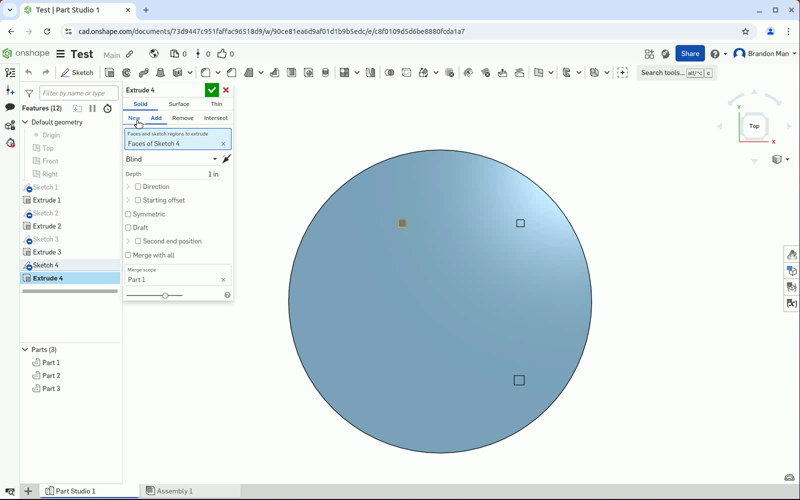
click(137, 120)
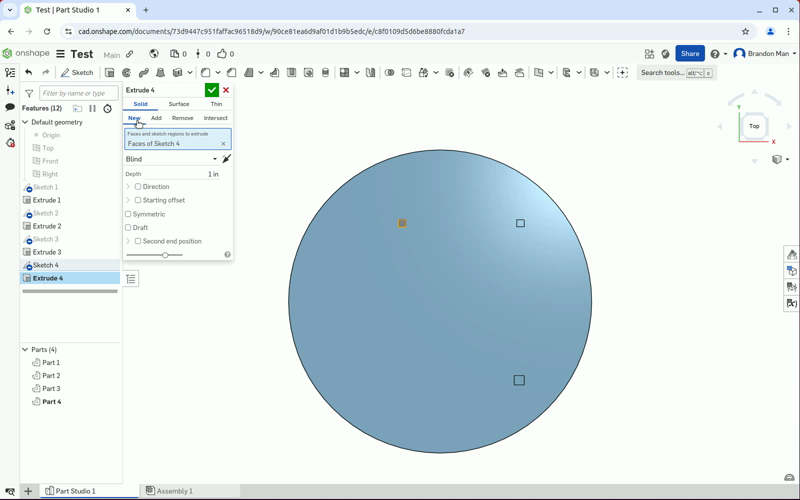
key(tab, 4)
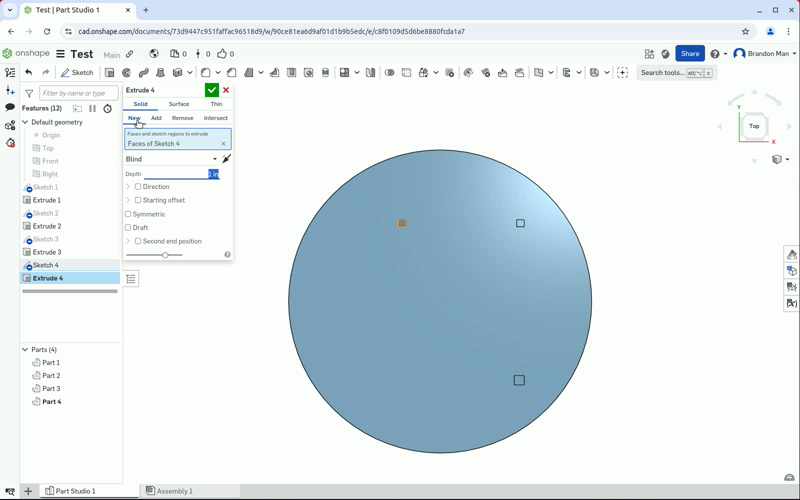
text(-19.257)
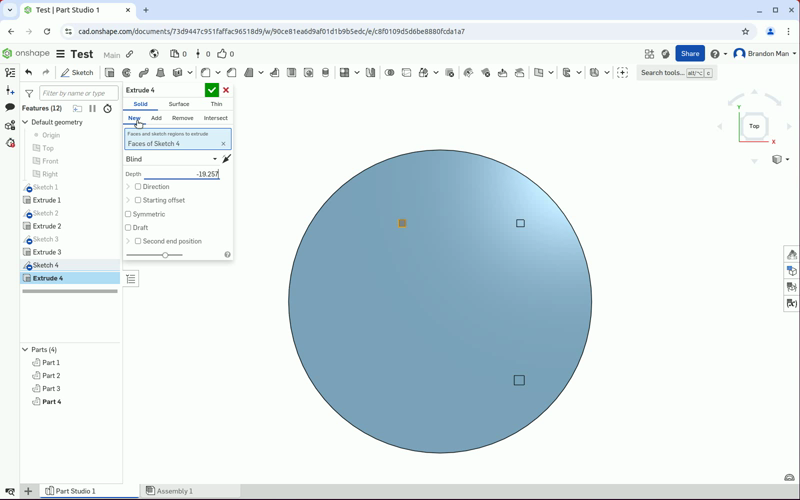
key(enter)
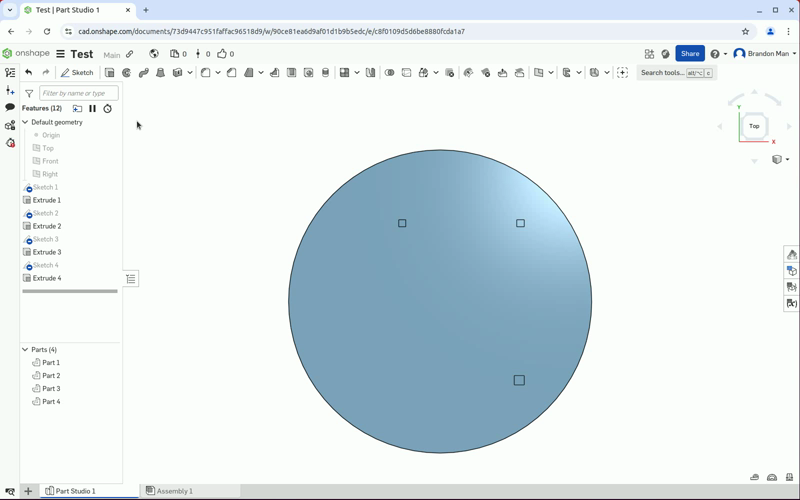
key(shift+h)
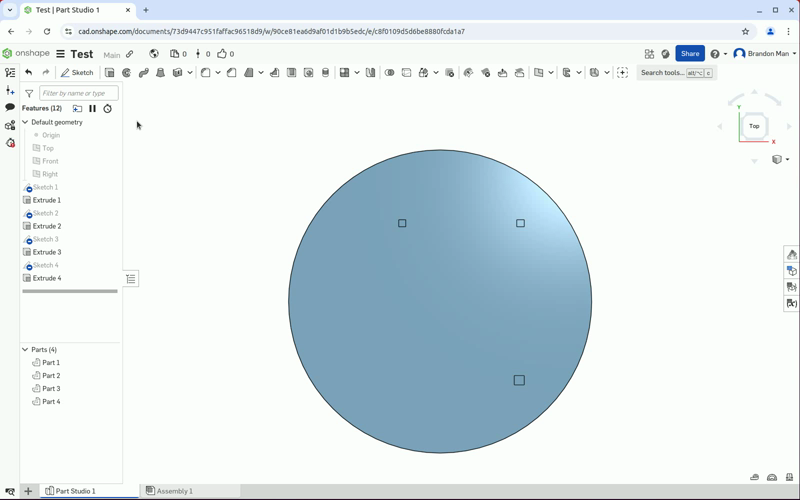
key(shift+h)
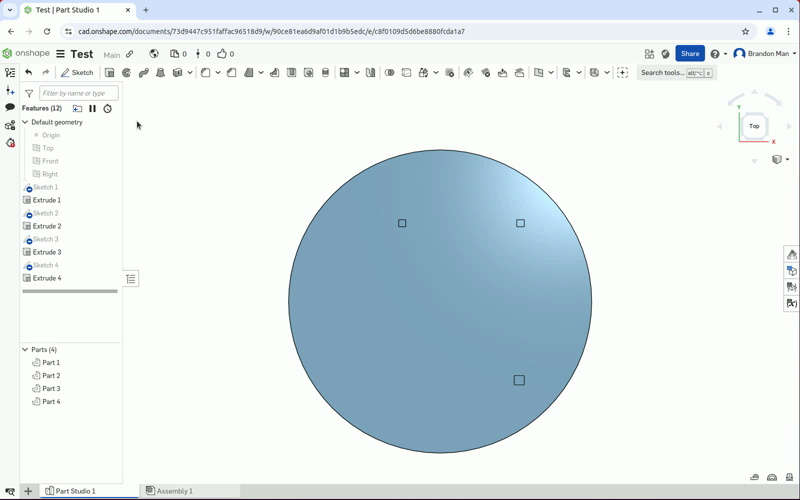
mouse_move(73, 189)
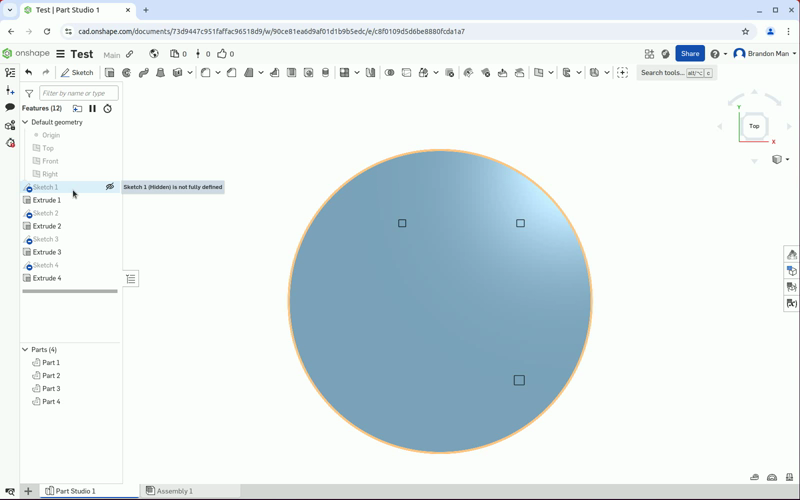
click(73, 189)
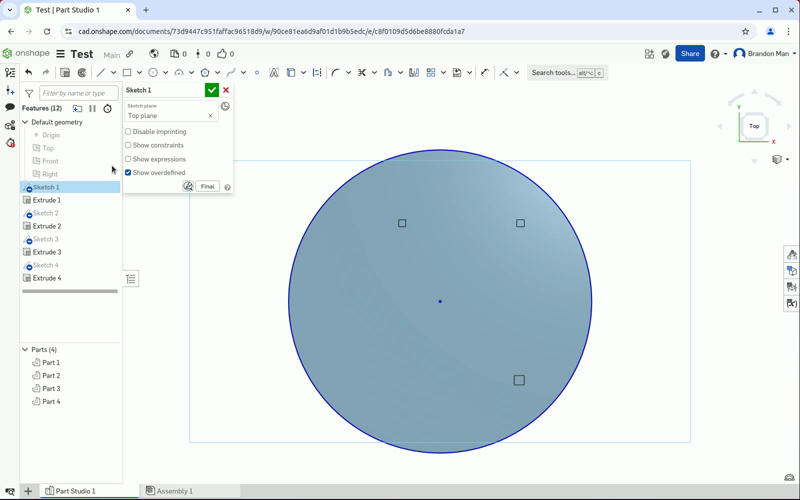
mouse_move(229, 92)
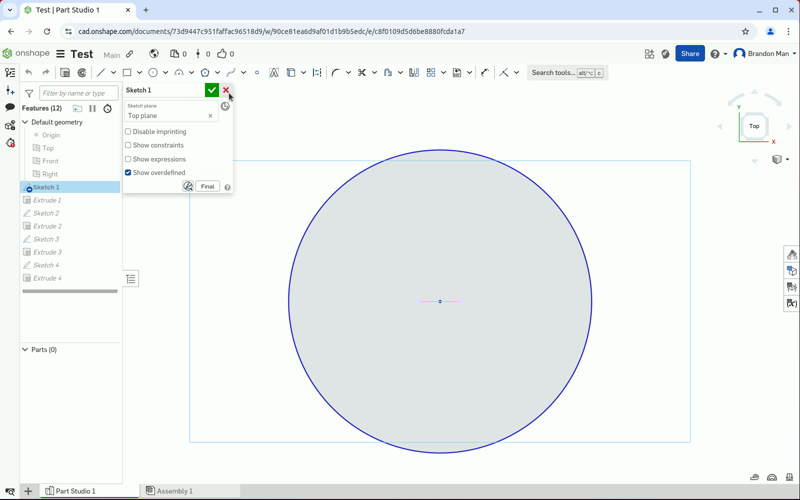
click(229, 92)
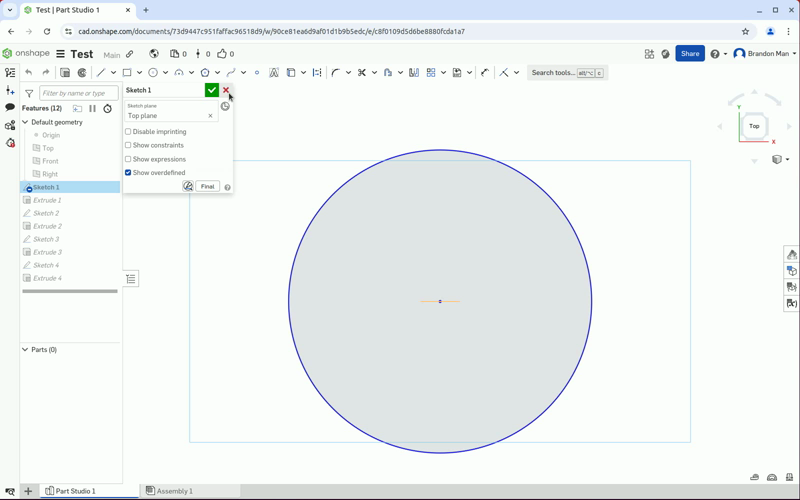
key(shift+s)
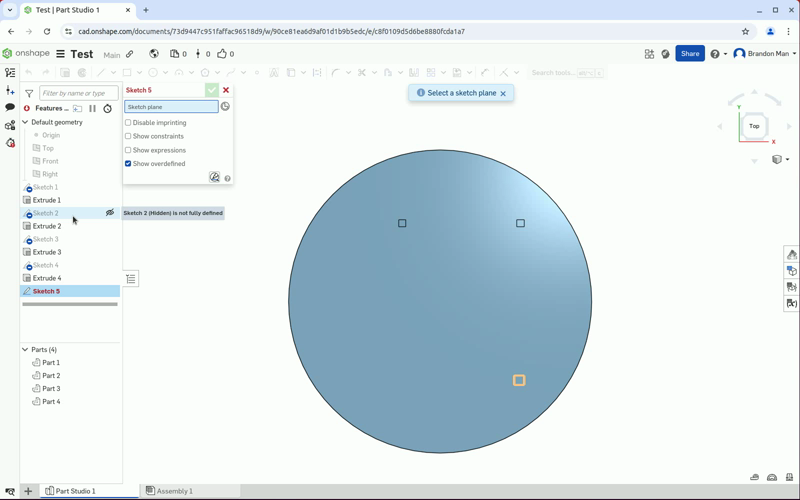
scroll(3)
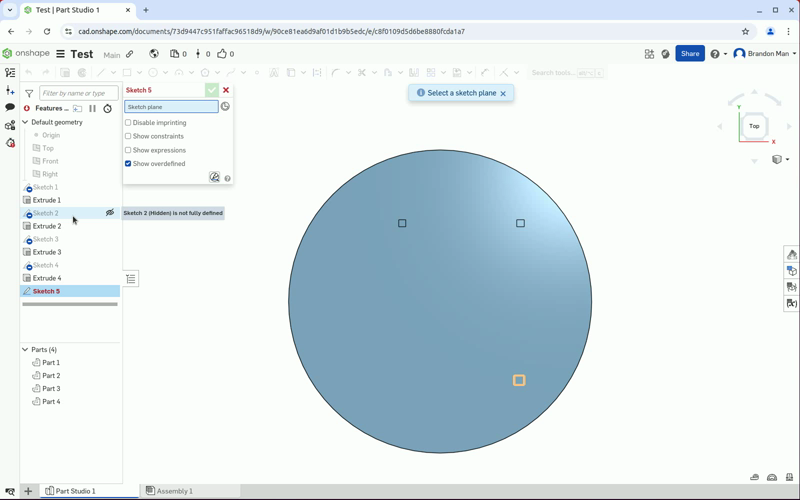
mouse_move(73, 150)
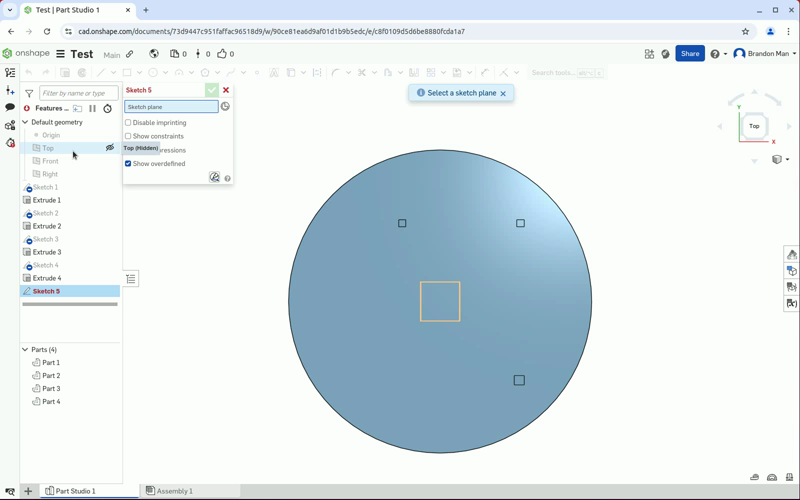
click(73, 150)
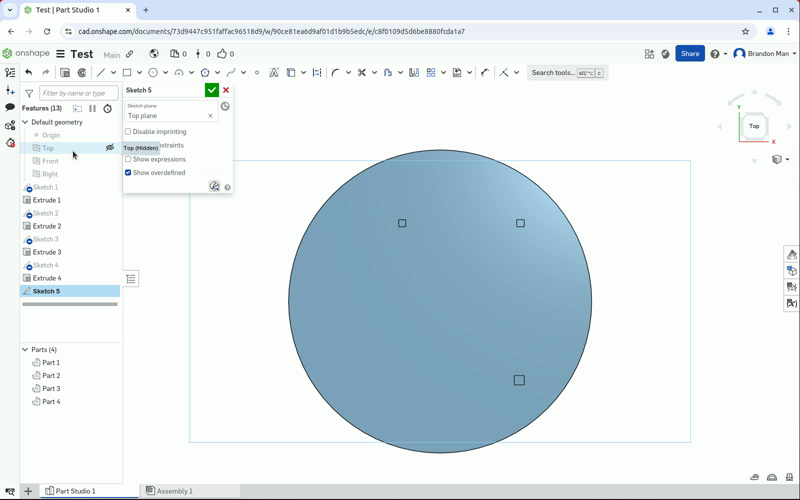
mouse_move(73, 352)
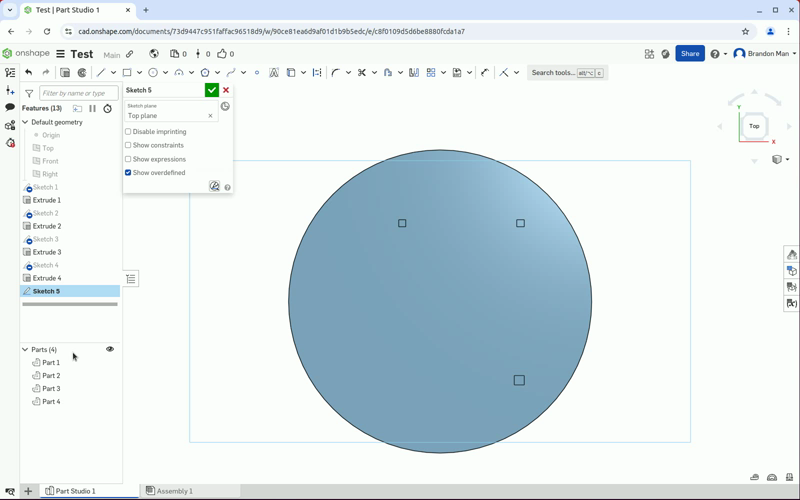
key(y)
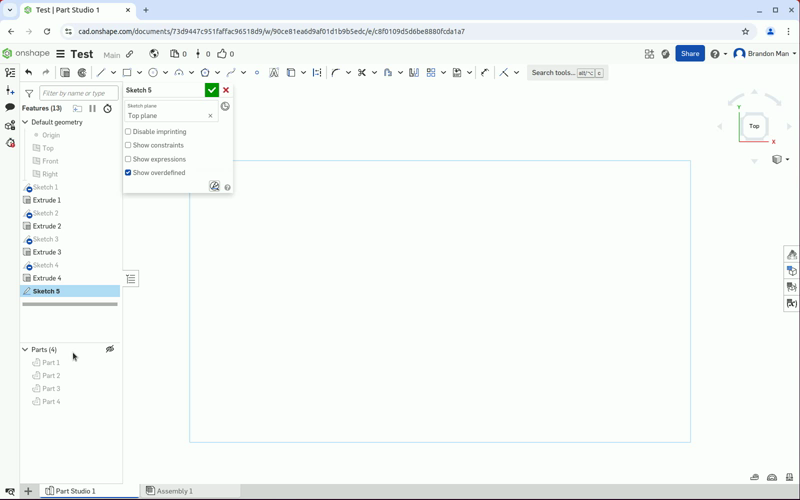
key(l)
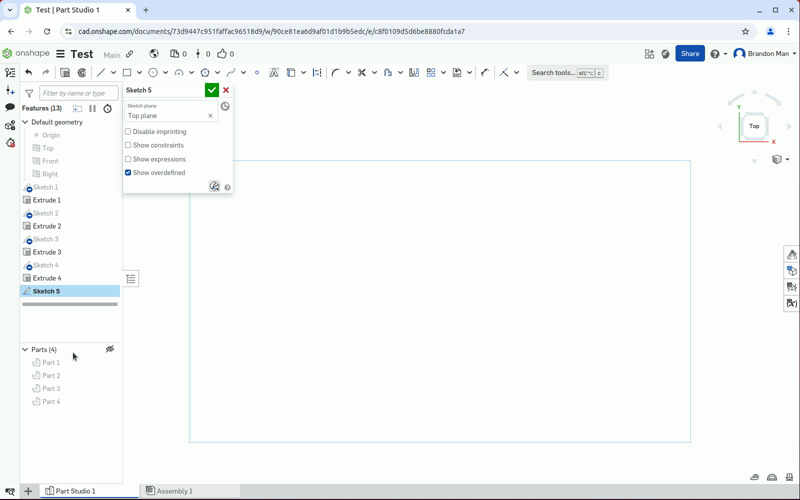
key_down(shift)
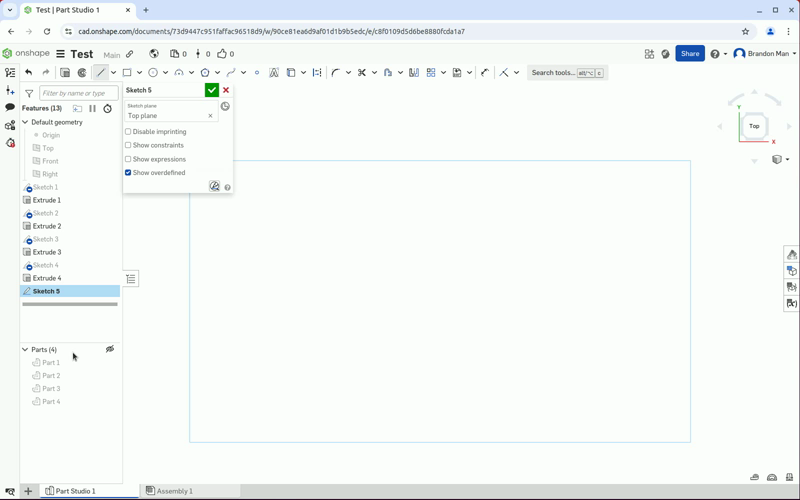
mouse_move(398, 345)
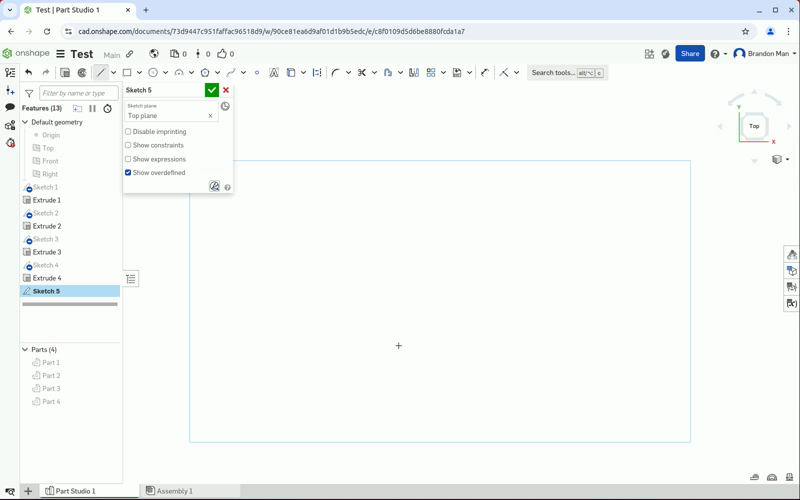
click(398, 345)
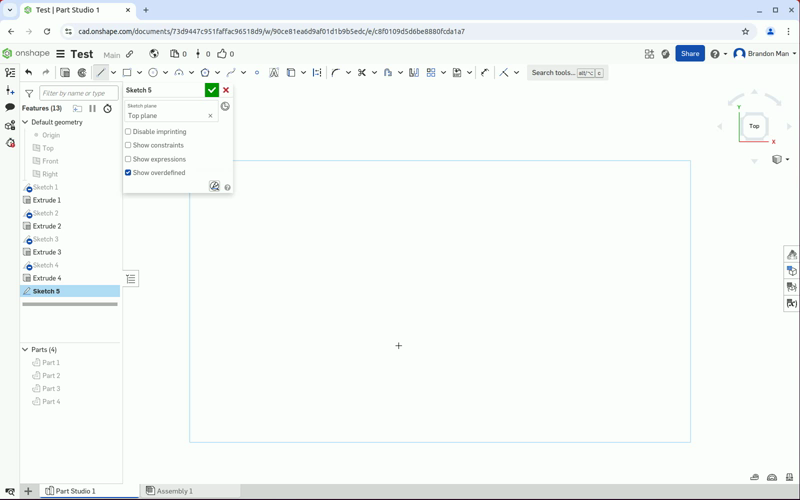
key_up(shift)
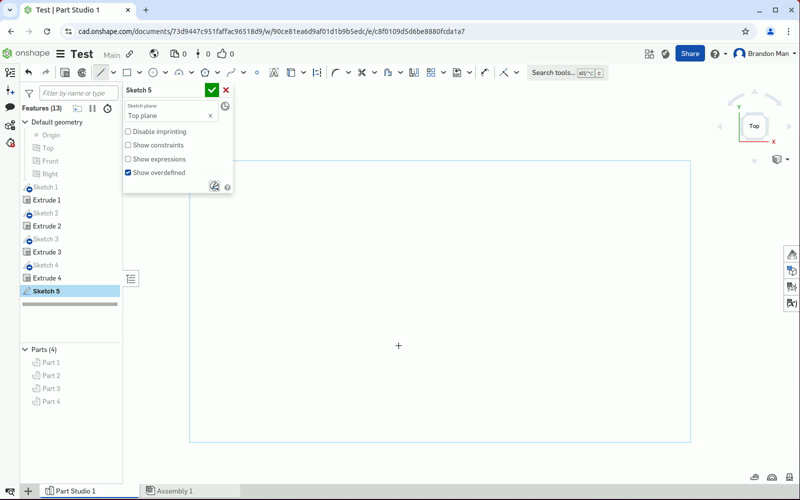
key_down(shift)
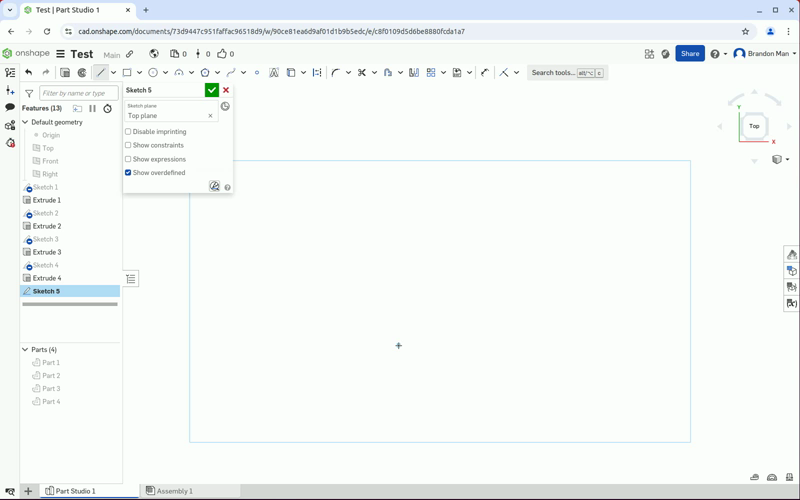
mouse_move(428, 345)
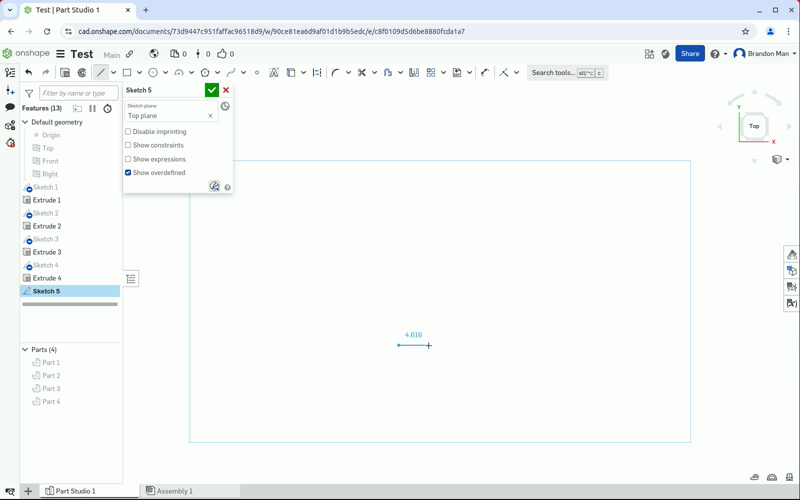
mouse_move(405, 345)
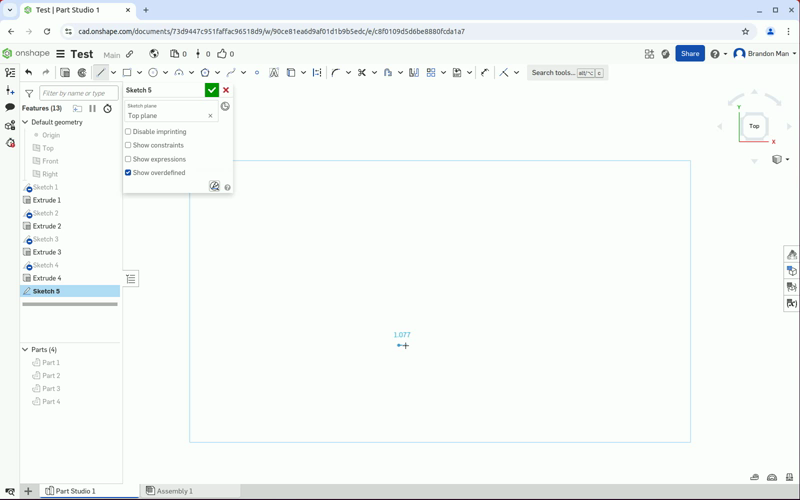
scroll(6)
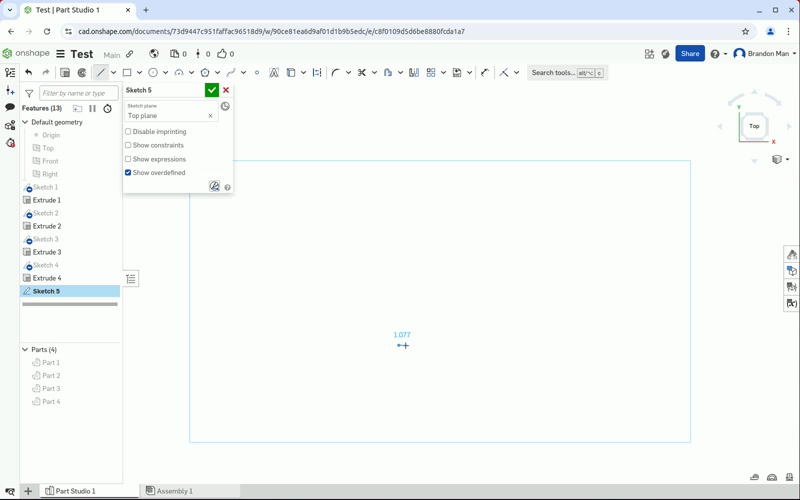
scroll(6)
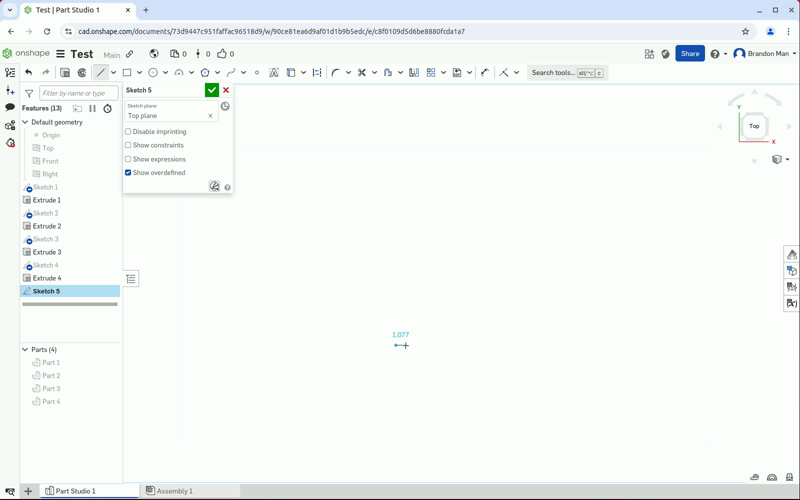
scroll(6)
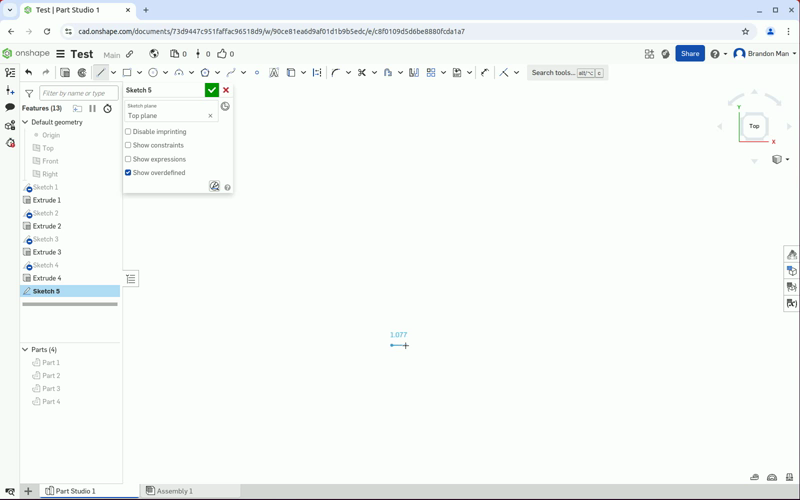
scroll(6)
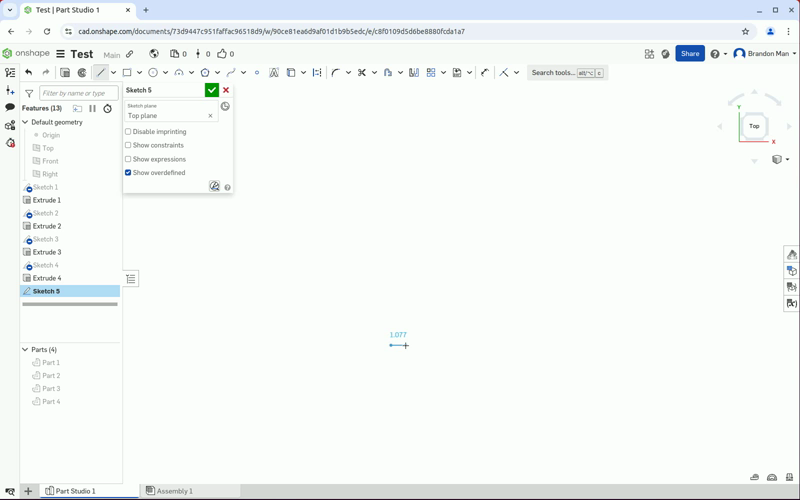
scroll(6)
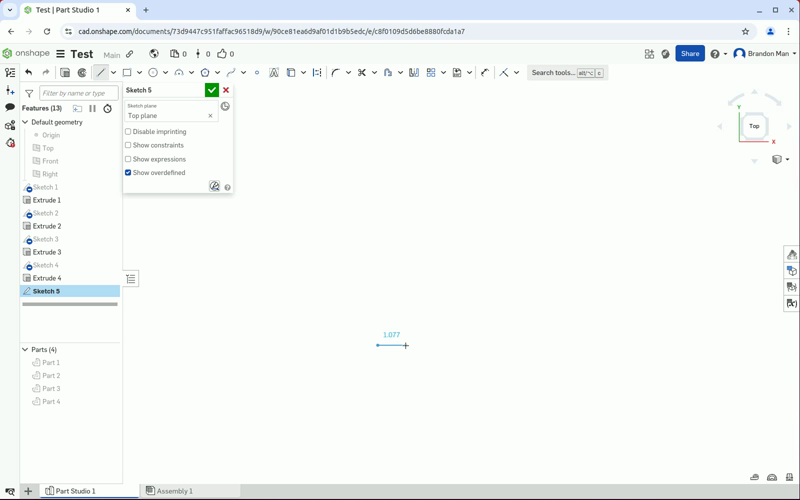
scroll(6)
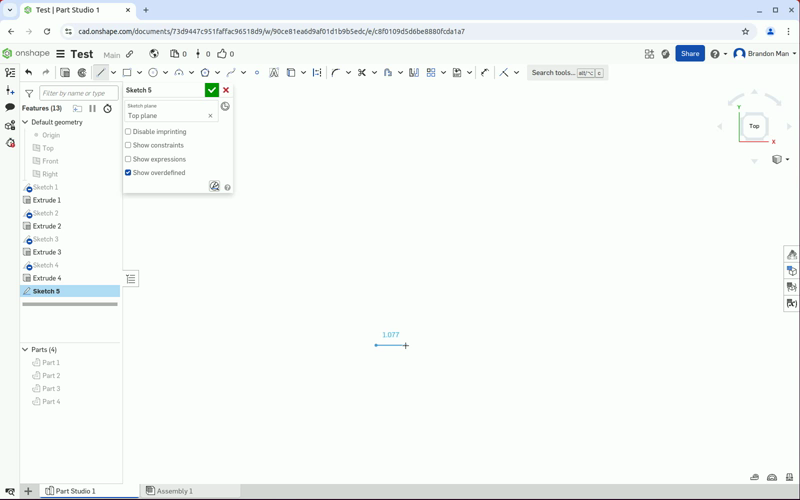
scroll(6)
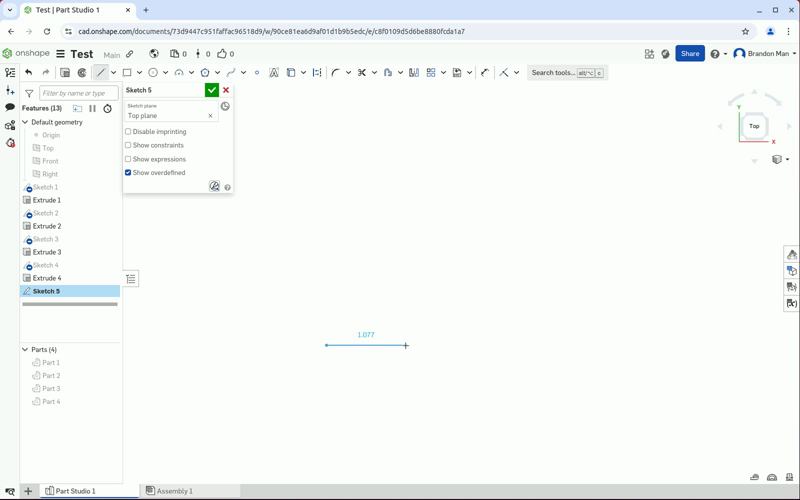
click(405, 345)
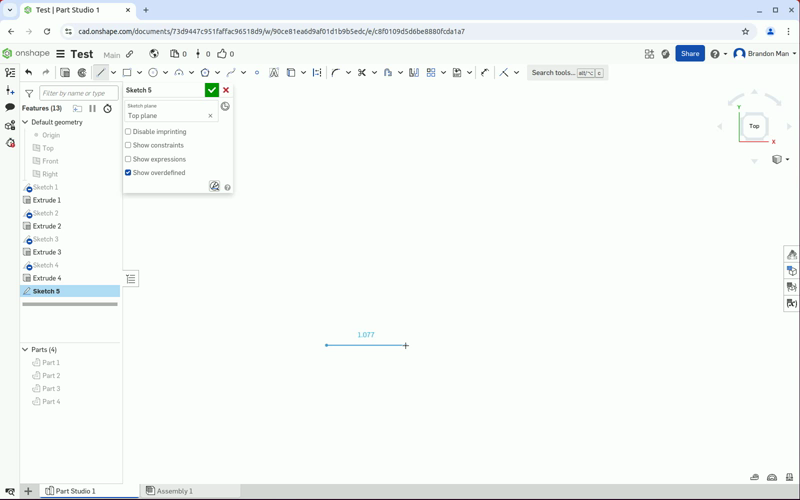
scroll(-6)
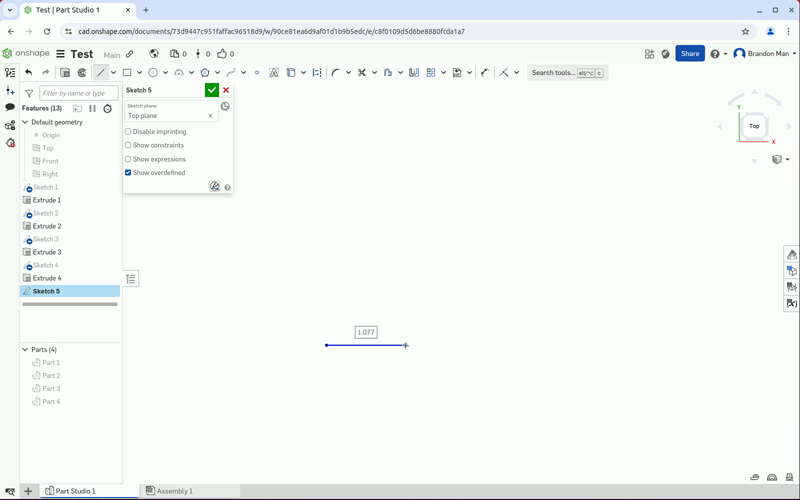
scroll(-6)
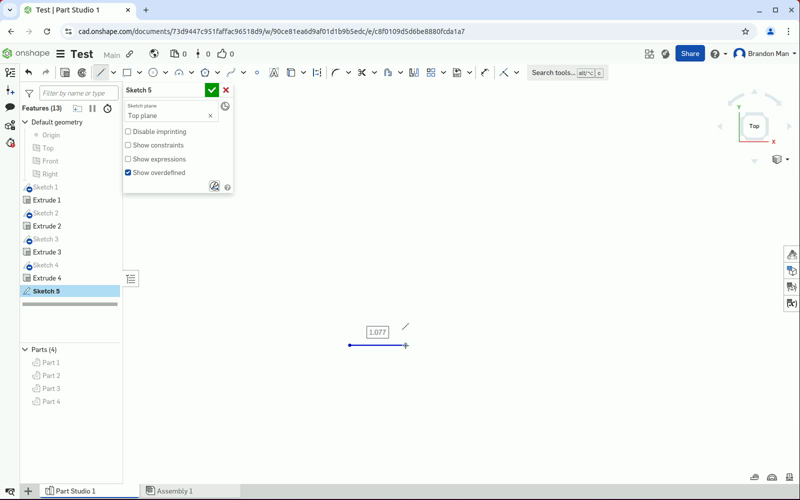
scroll(-6)
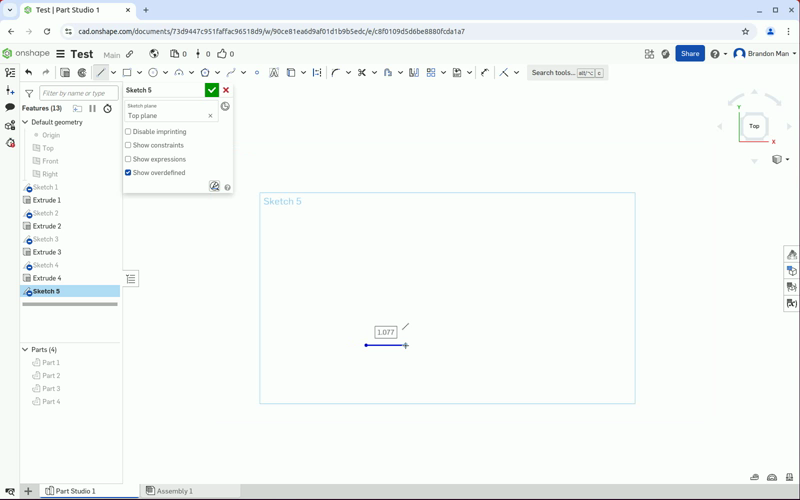
scroll(-6)
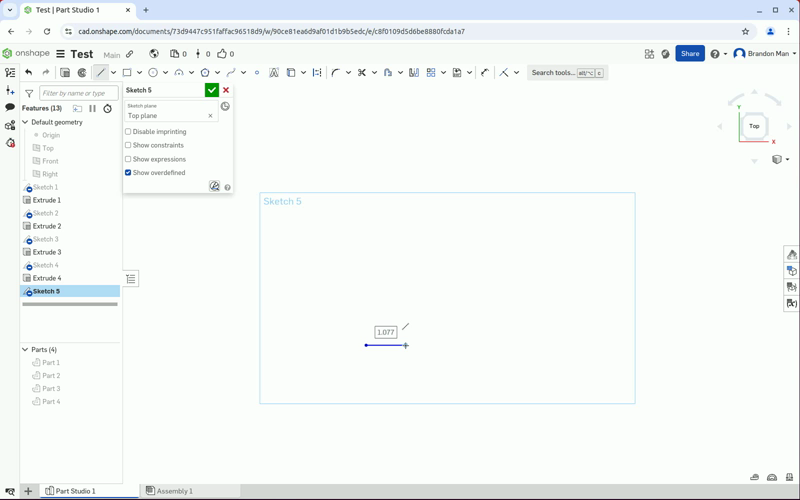
scroll(-6)
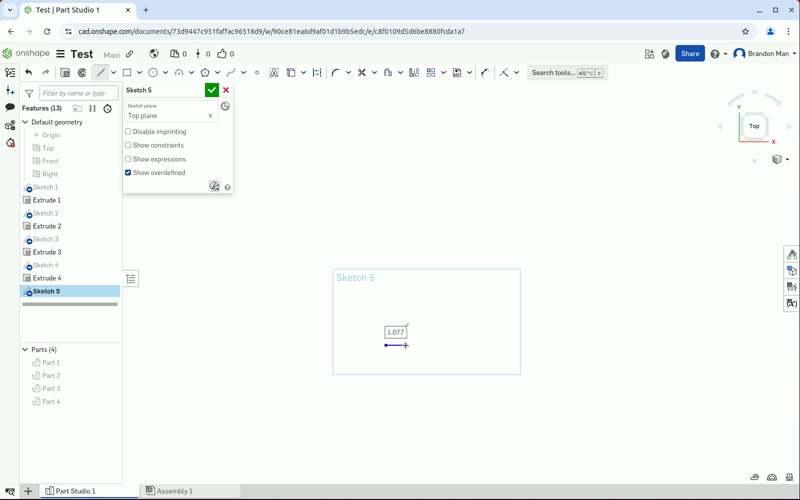
scroll(-6)
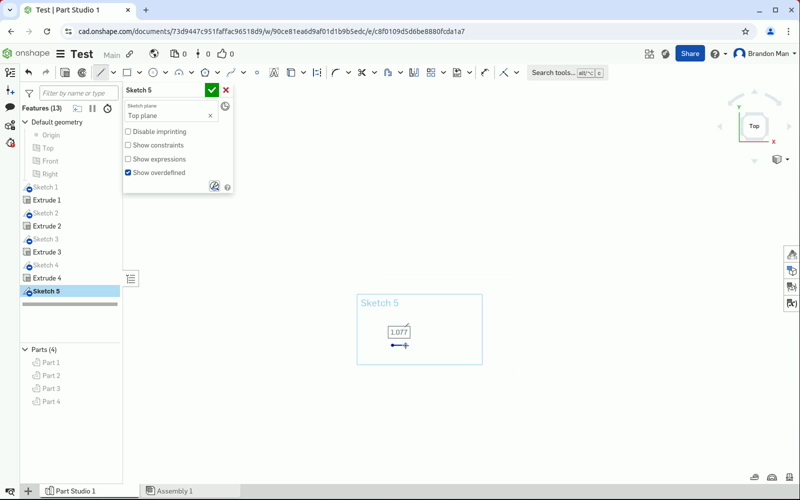
scroll(-6)
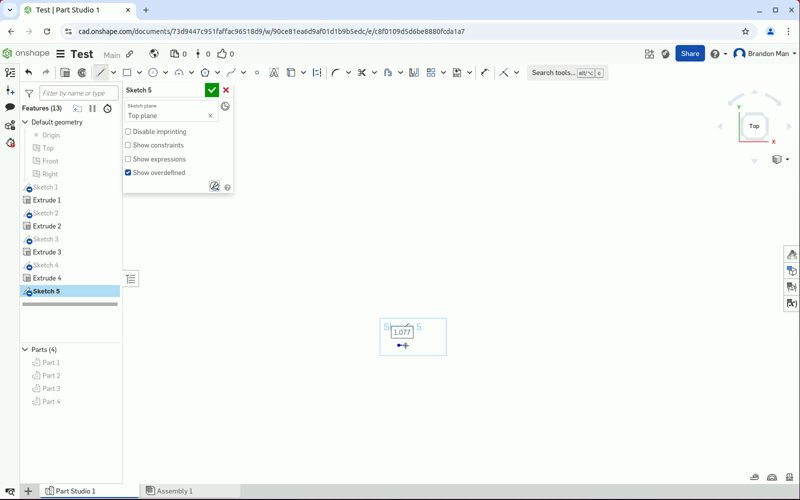
key_up(shift)
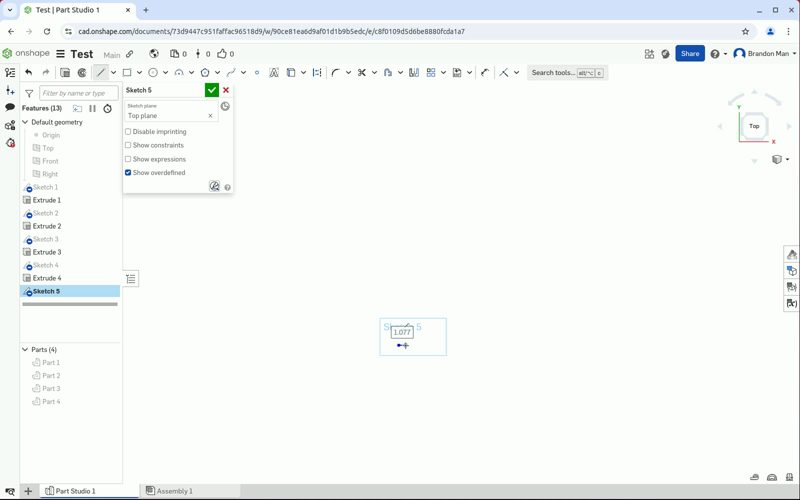
key_down(shift)
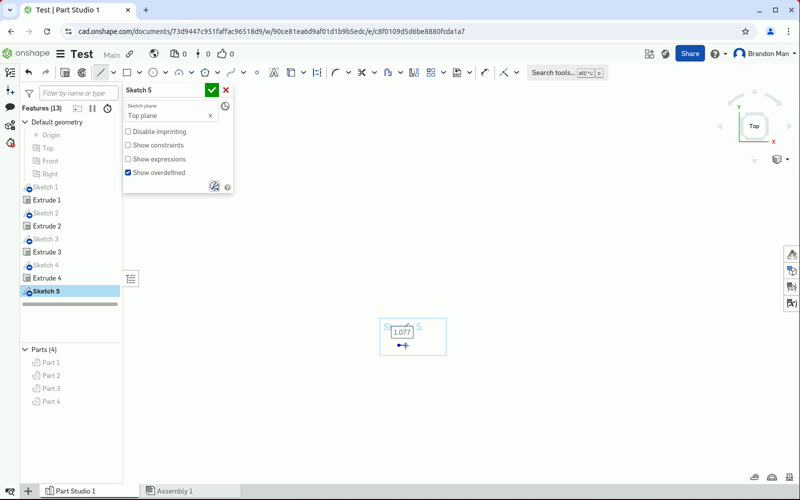
mouse_move(435, 345)
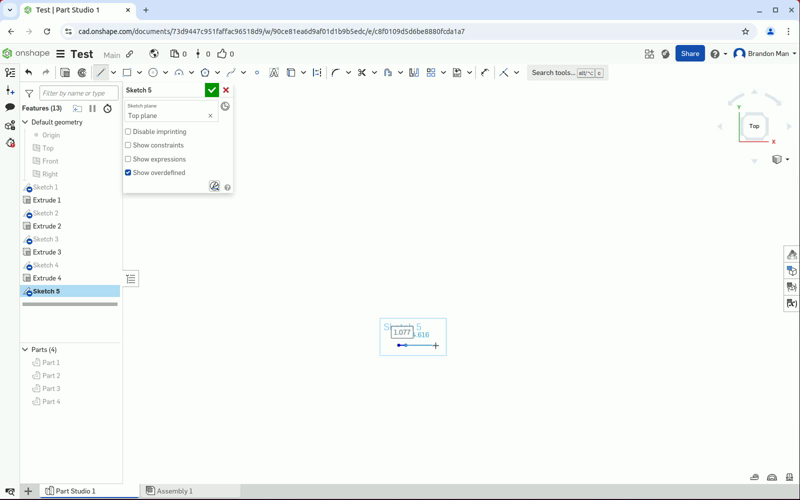
mouse_move(405, 338)
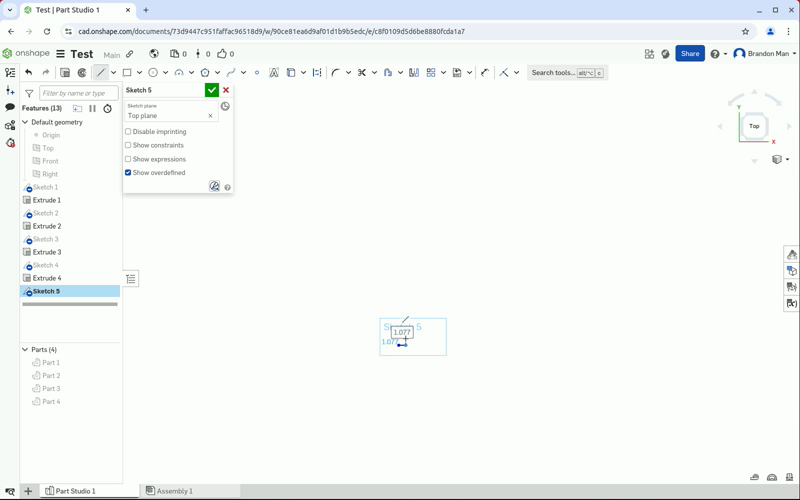
scroll(6)
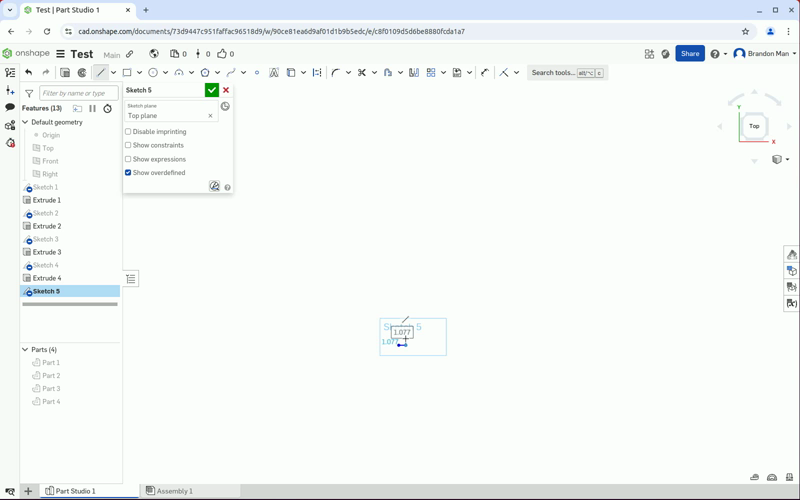
scroll(6)
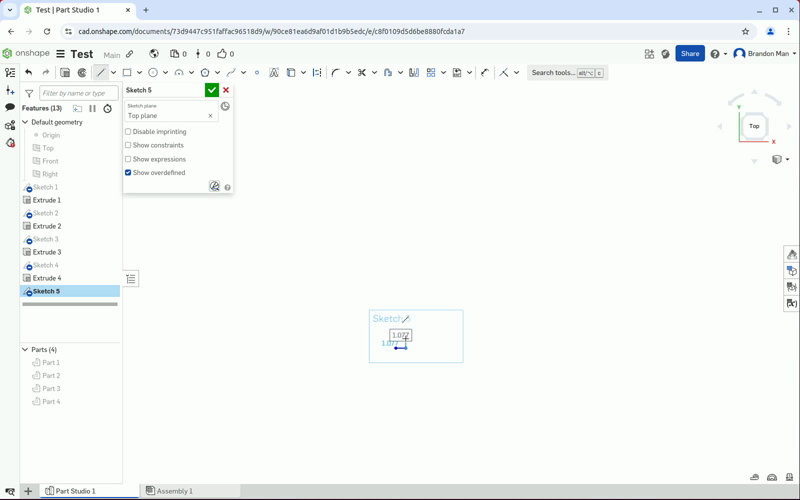
scroll(6)
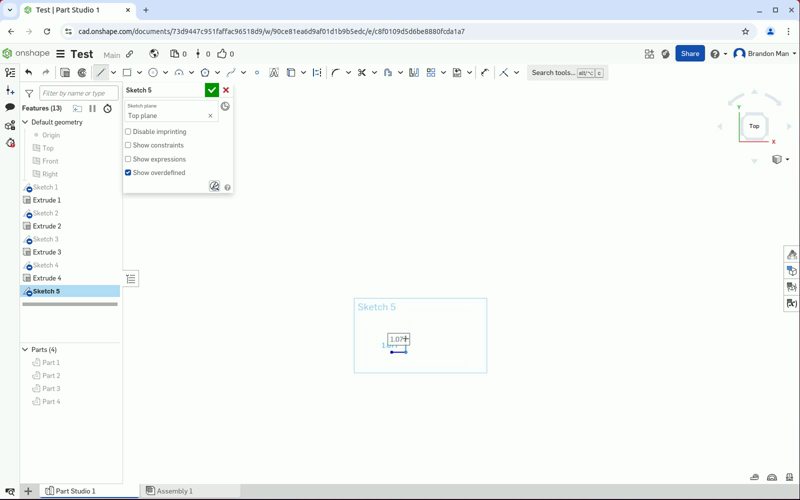
scroll(6)
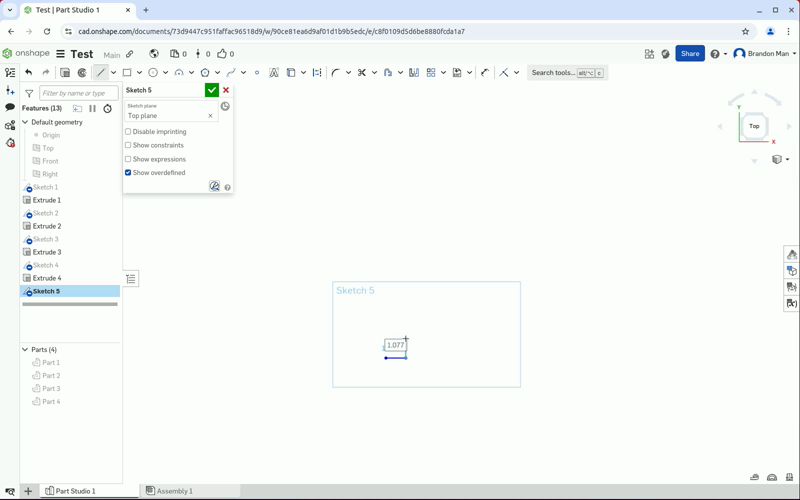
scroll(6)
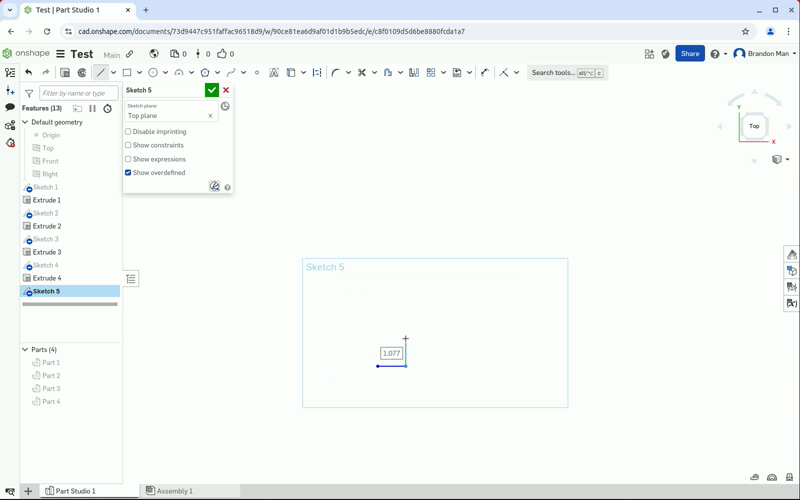
scroll(6)
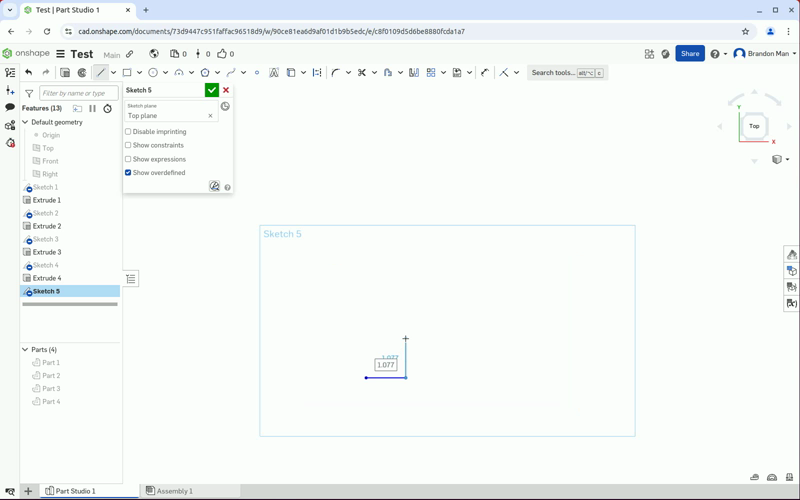
scroll(6)
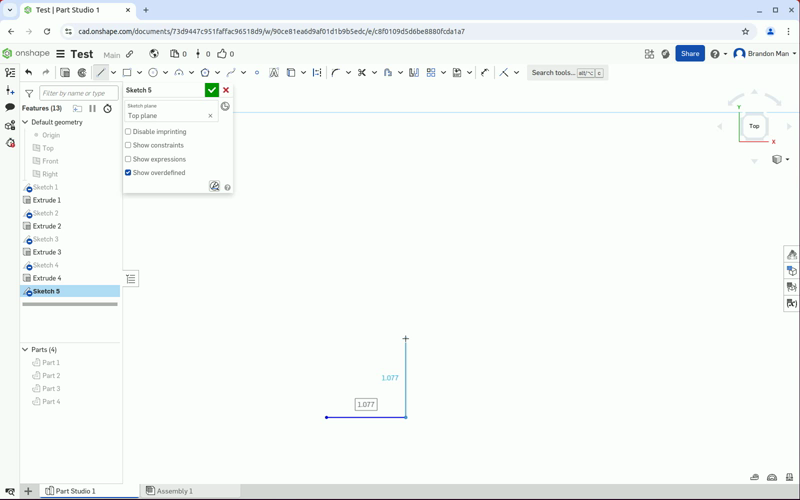
click(405, 338)
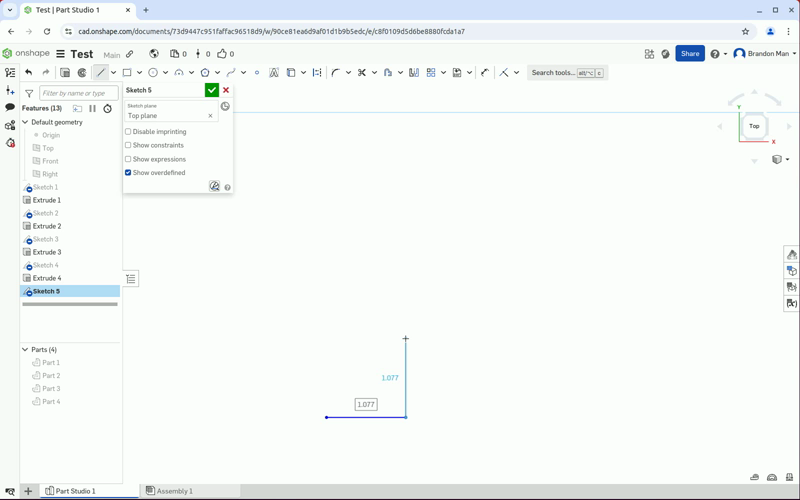
scroll(-6)
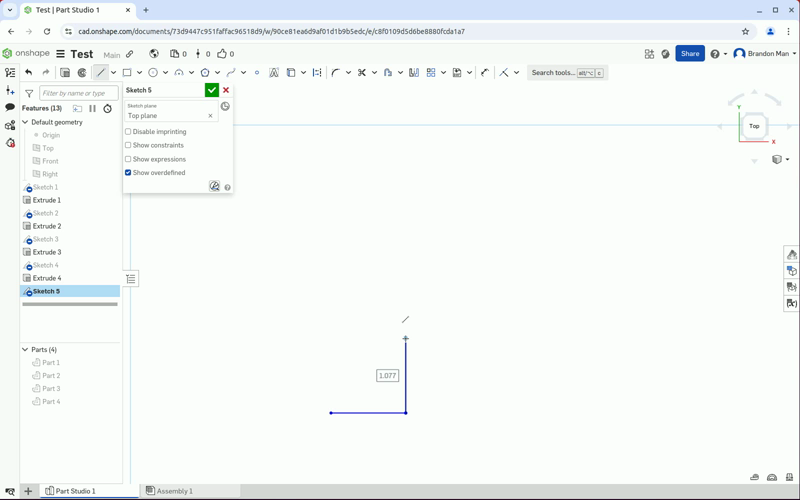
scroll(-6)
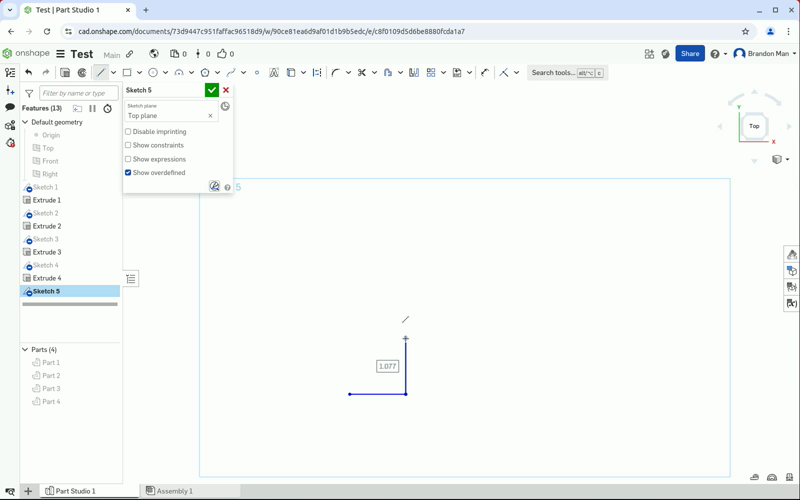
scroll(-6)
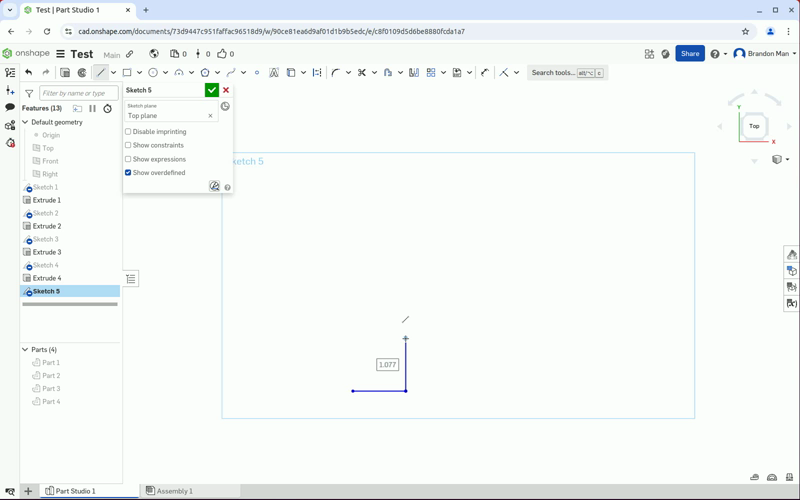
scroll(-6)
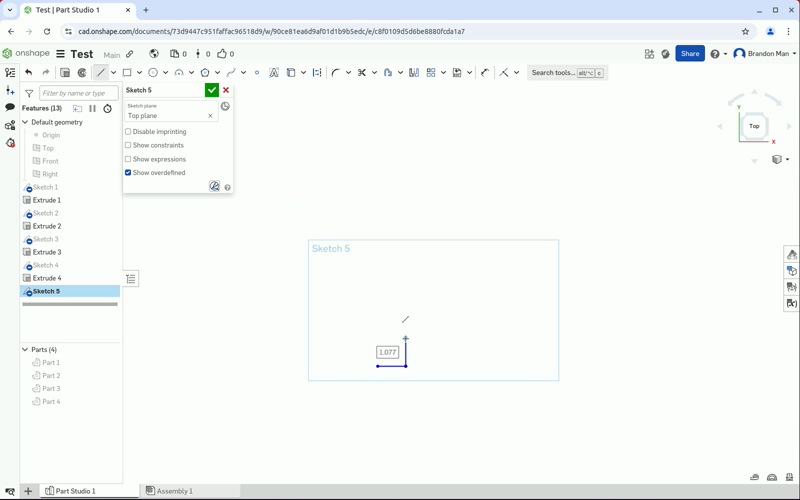
scroll(-6)
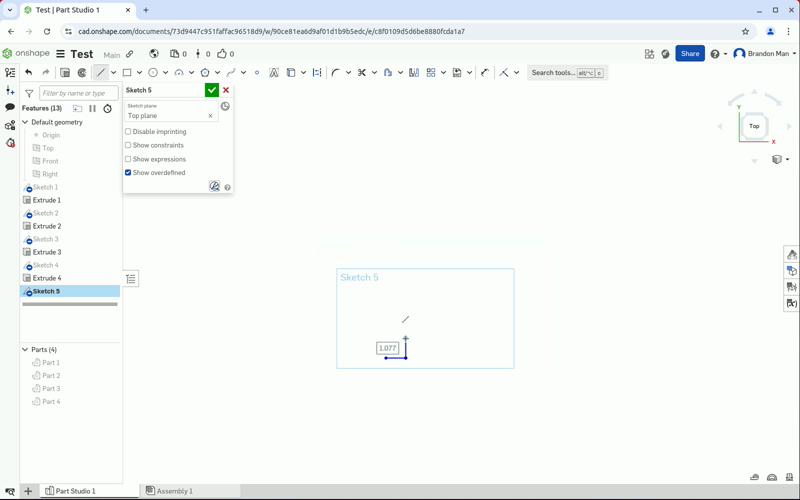
scroll(-6)
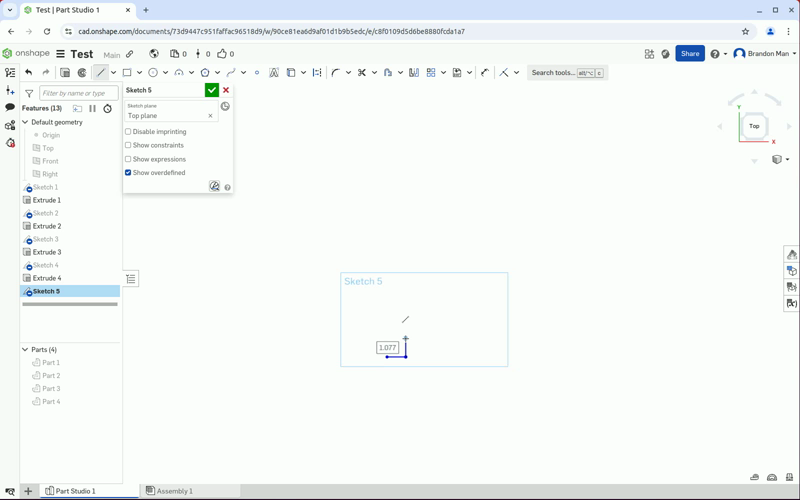
scroll(-6)
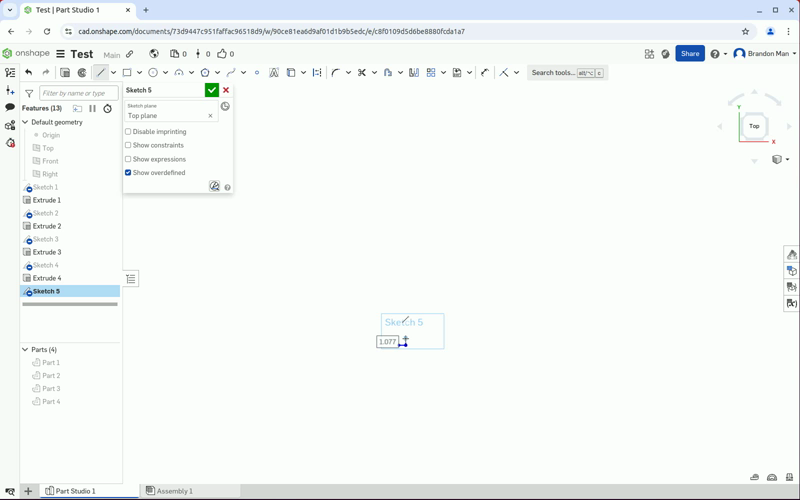
key_up(shift)
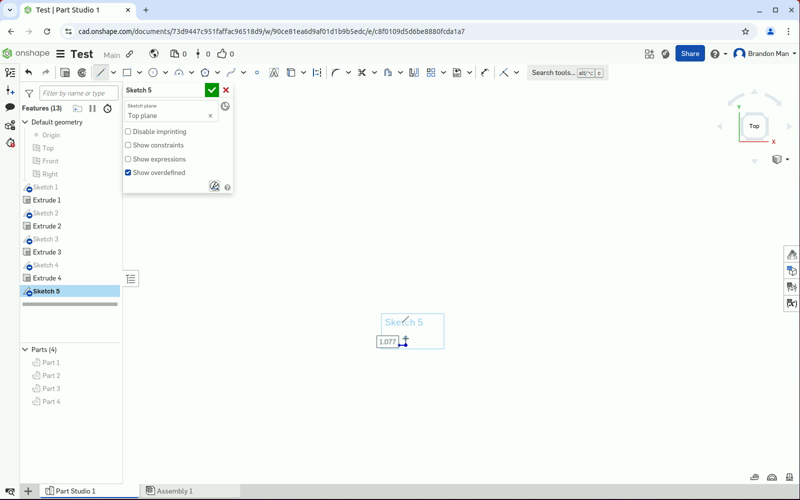
key_down(shift)
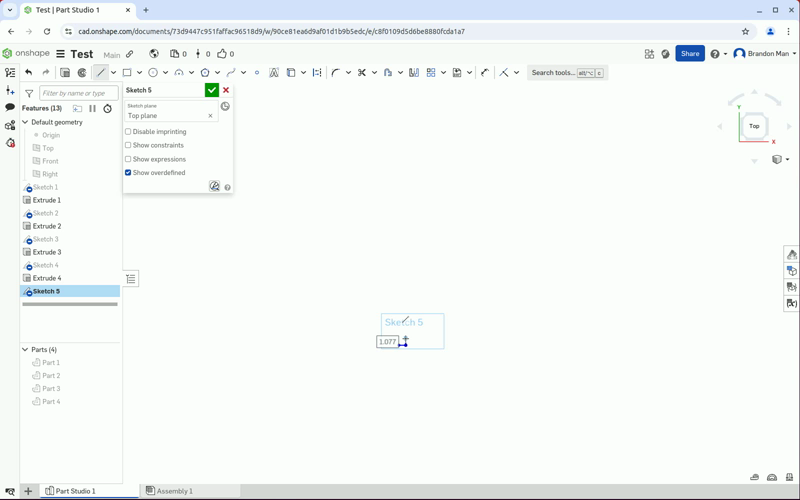
mouse_move(435, 338)
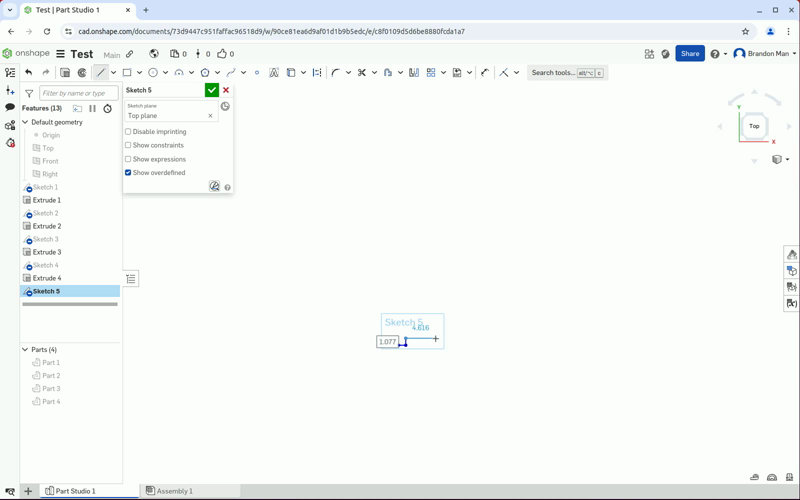
mouse_move(398, 338)
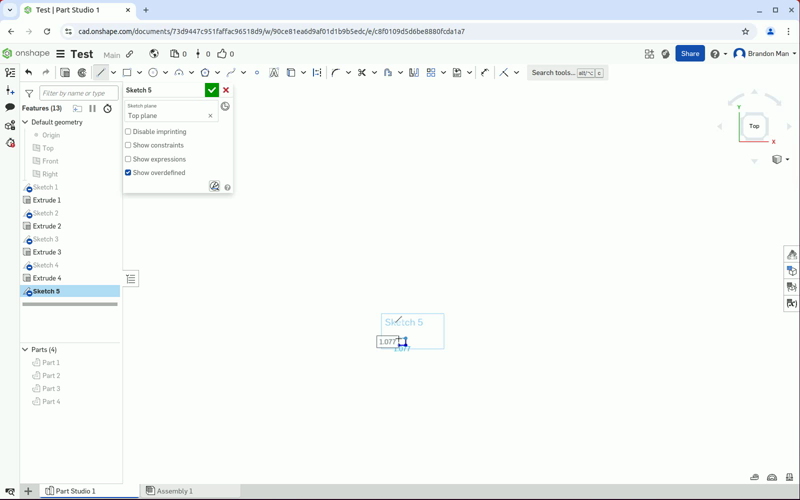
scroll(6)
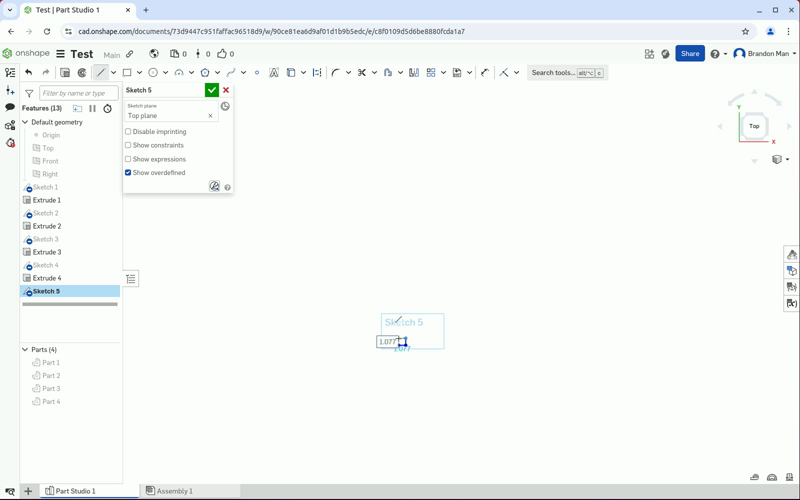
scroll(6)
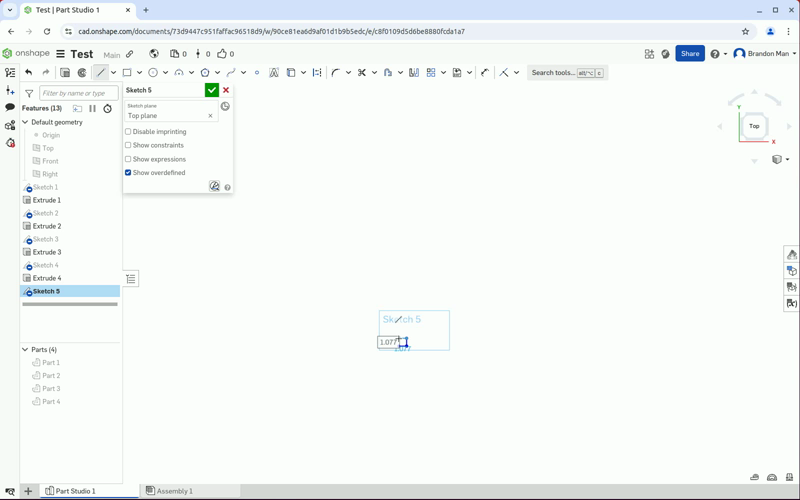
scroll(6)
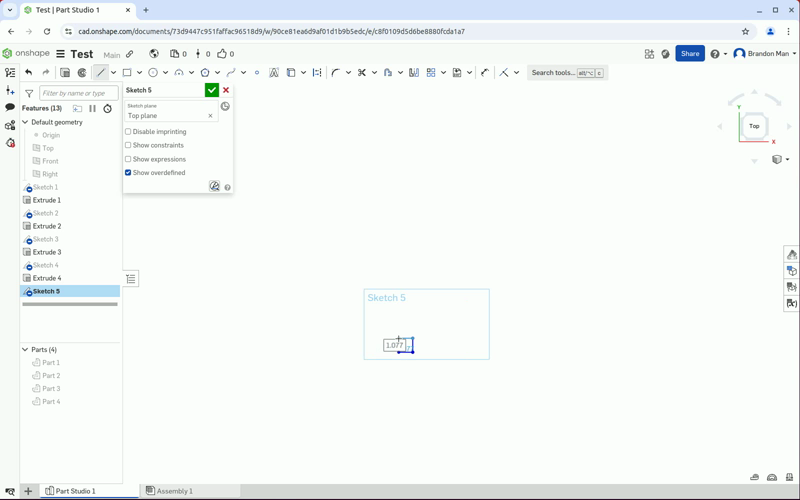
scroll(6)
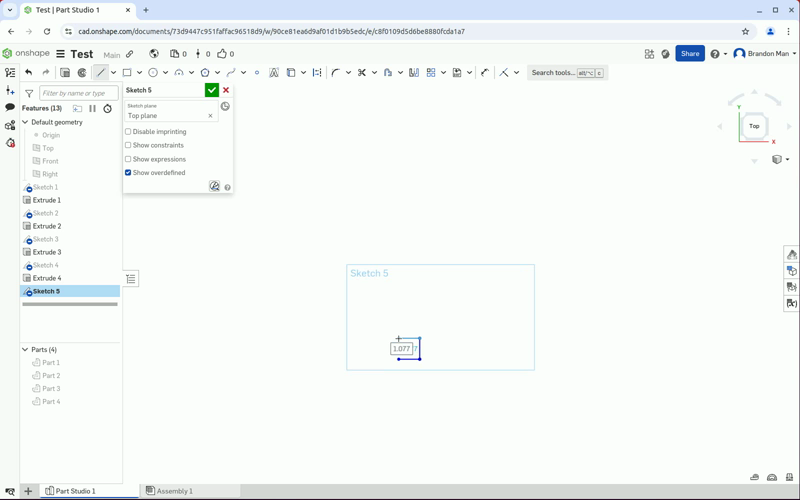
scroll(6)
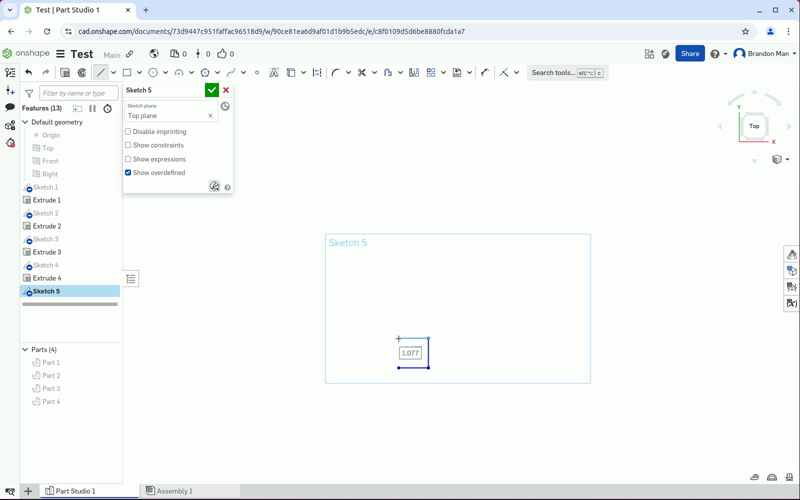
scroll(6)
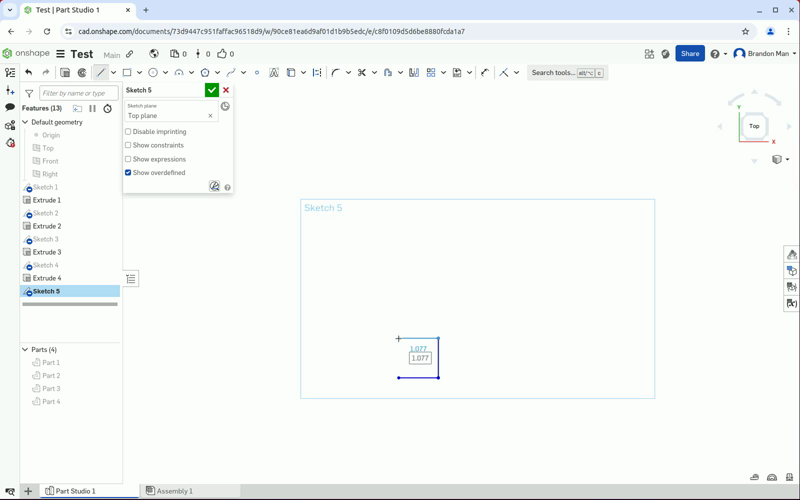
scroll(6)
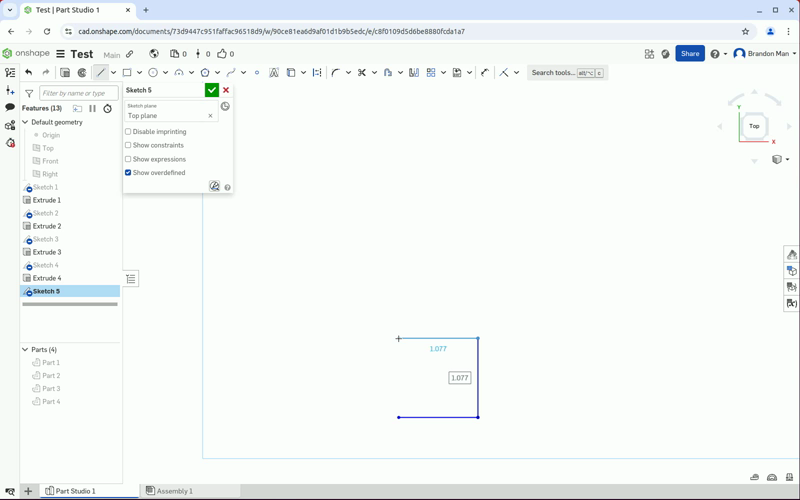
click(398, 338)
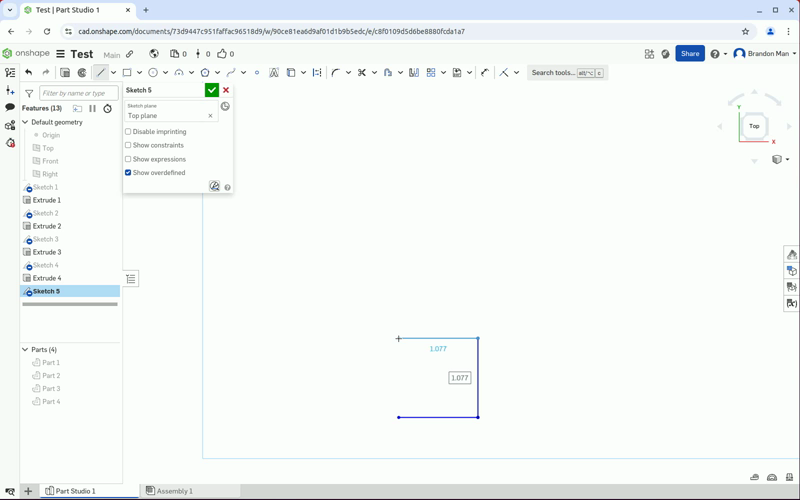
scroll(-6)
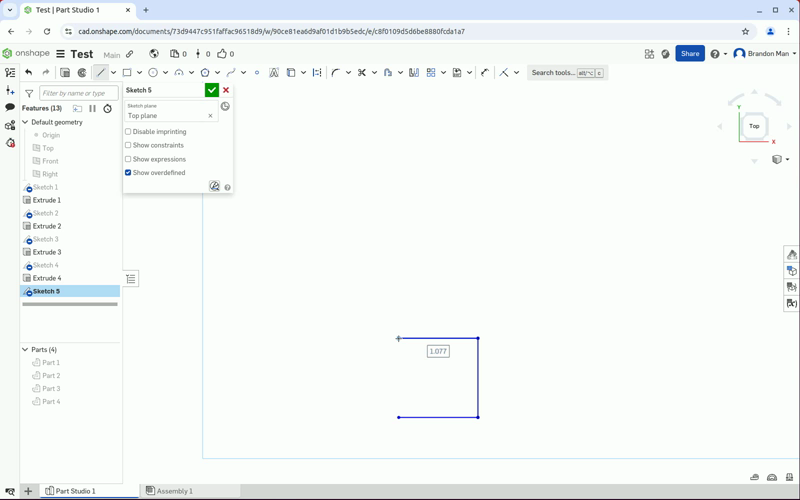
scroll(-6)
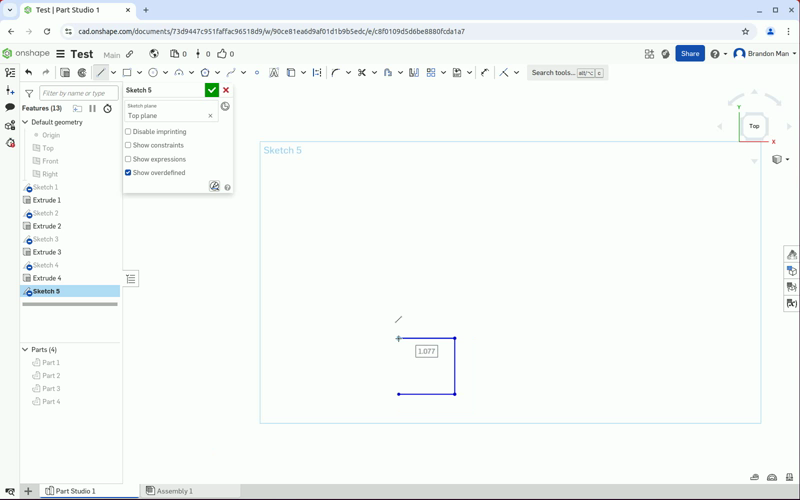
scroll(-6)
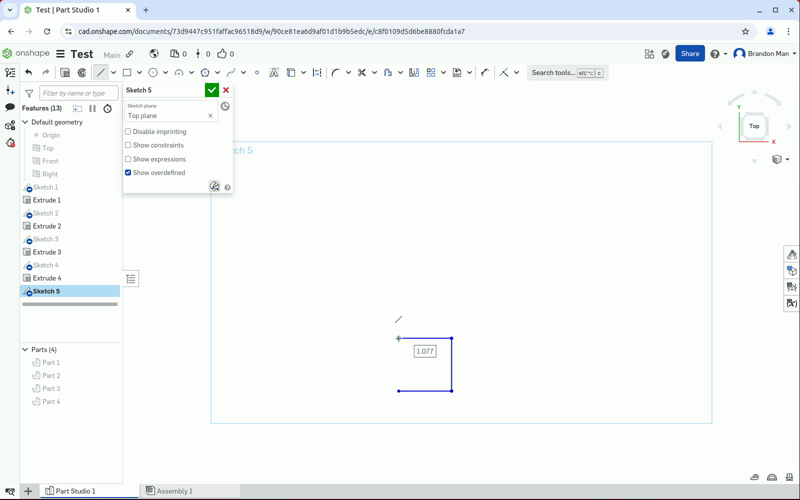
scroll(-6)
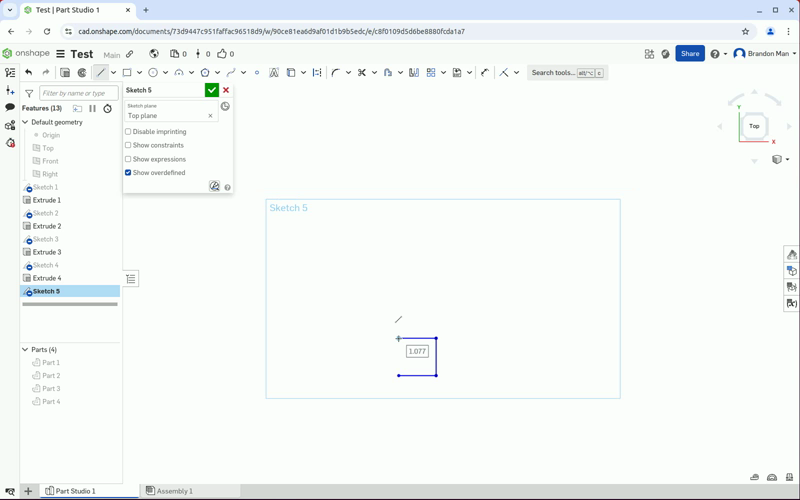
scroll(-6)
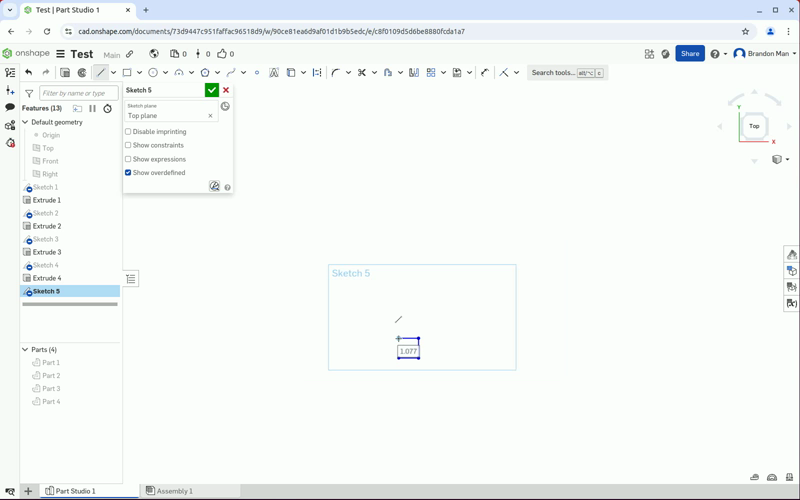
scroll(-6)
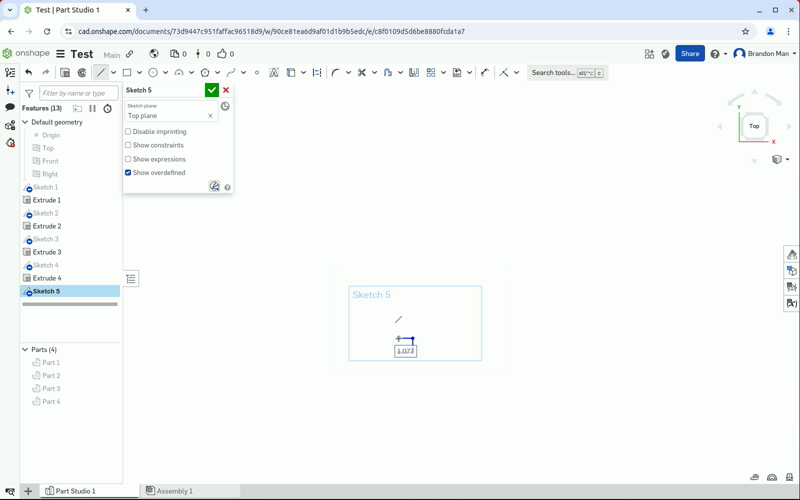
scroll(-6)
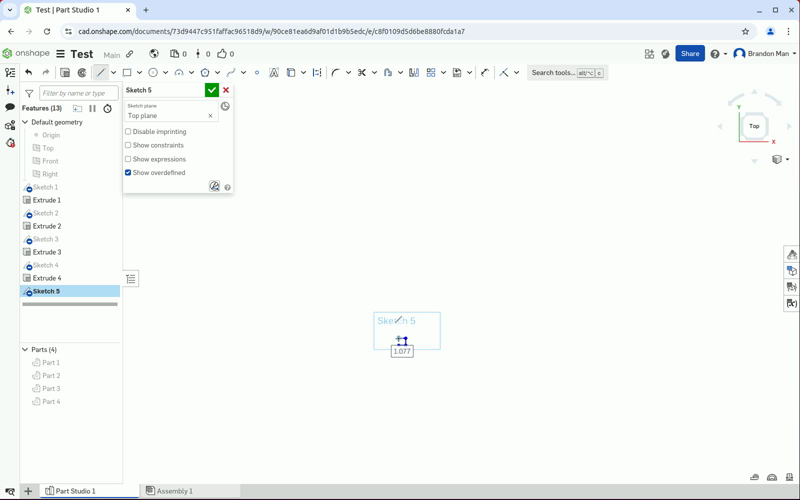
key_up(shift)
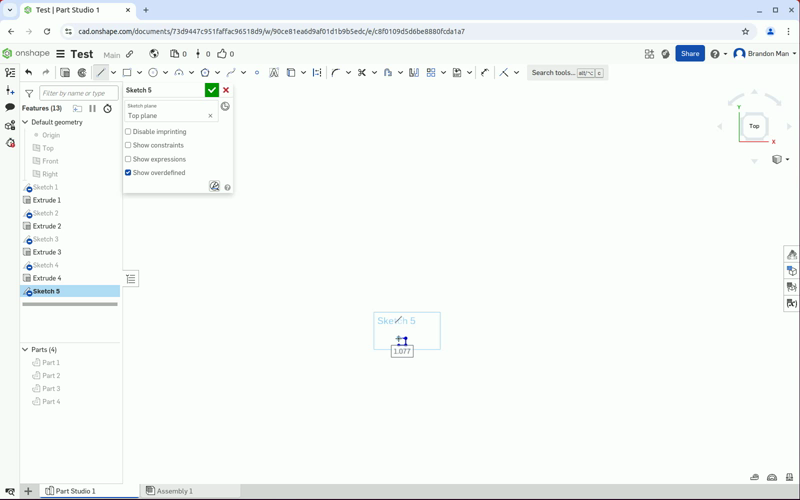
mouse_move(428, 338)
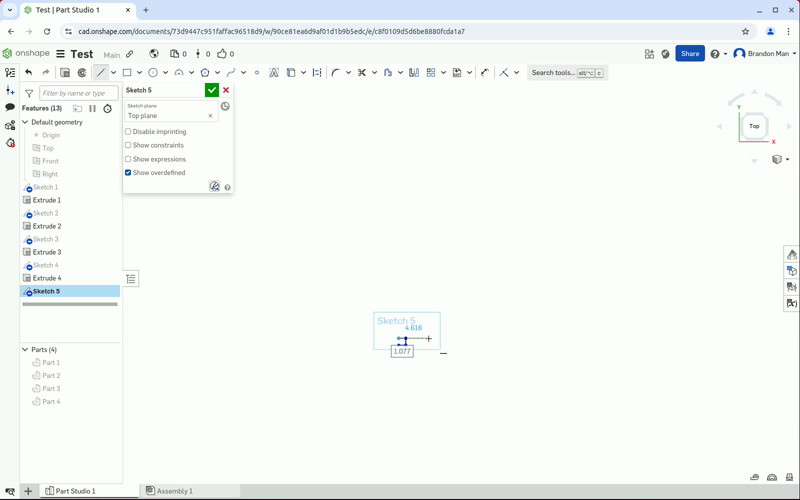
key_down(shift)
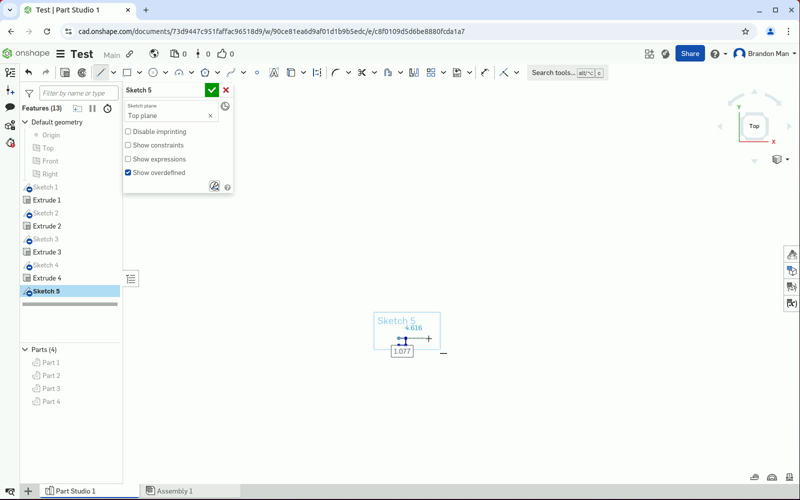
mouse_move(398, 345)
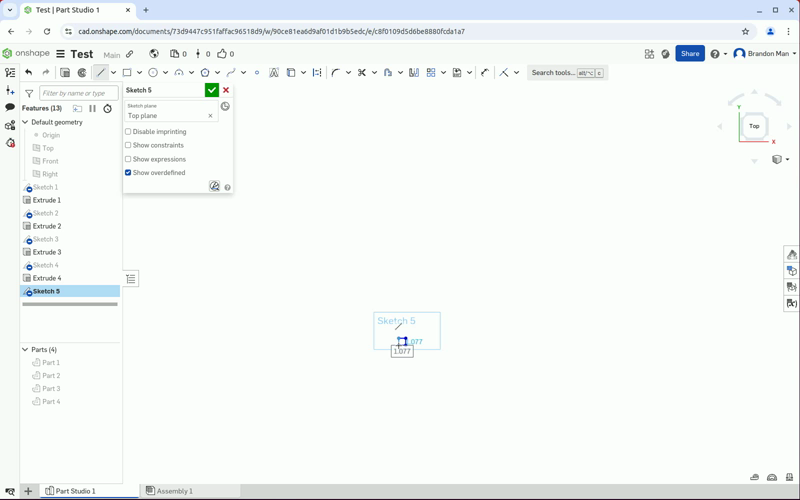
scroll(6)
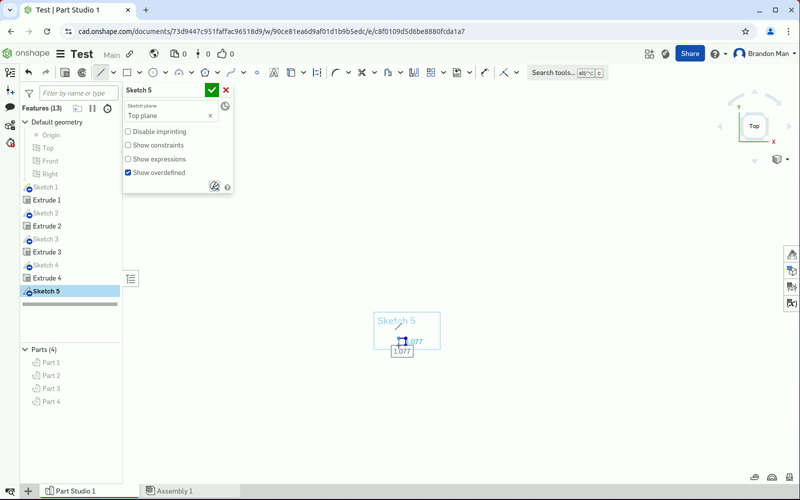
scroll(6)
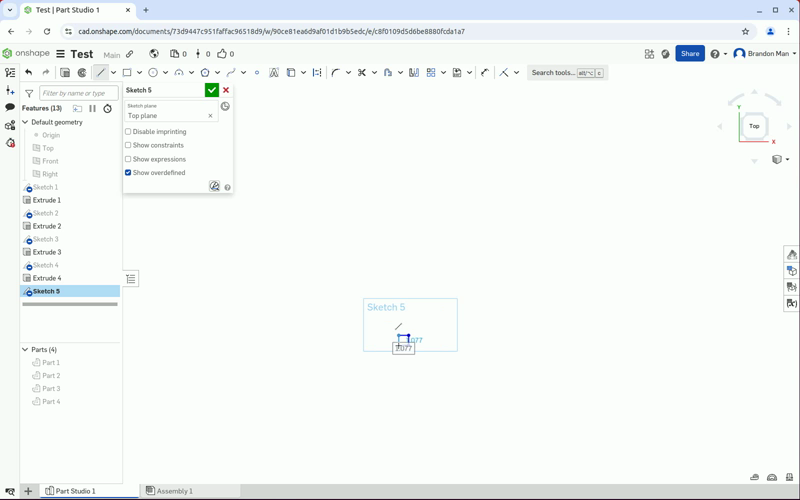
scroll(6)
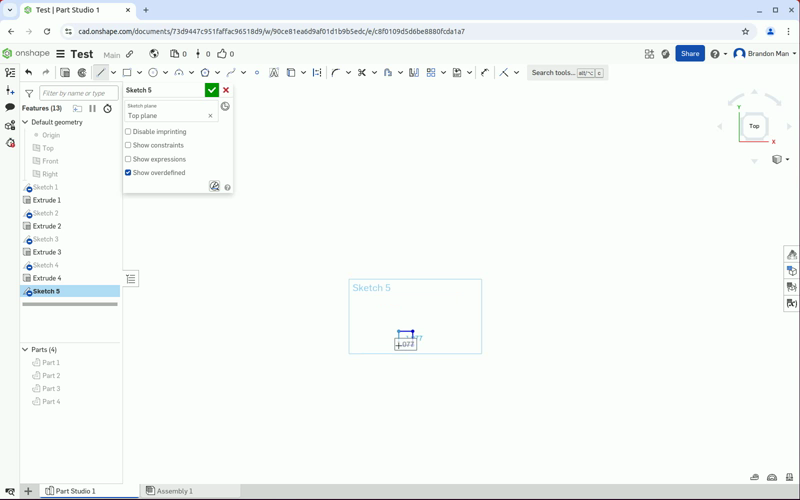
scroll(6)
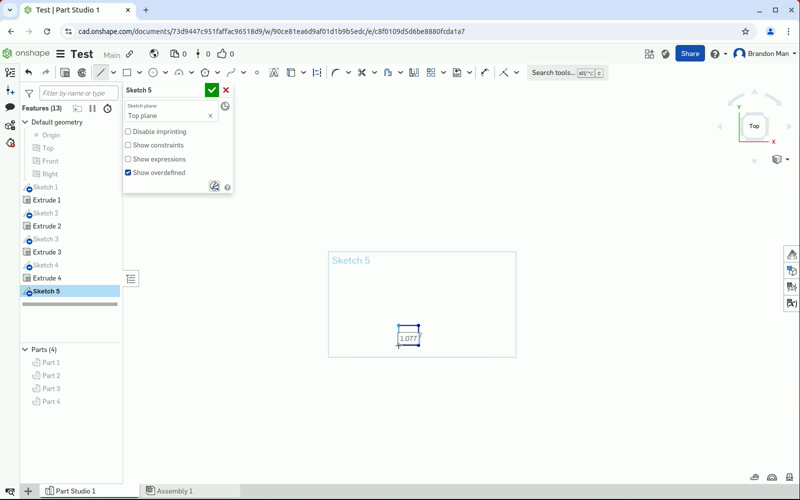
scroll(6)
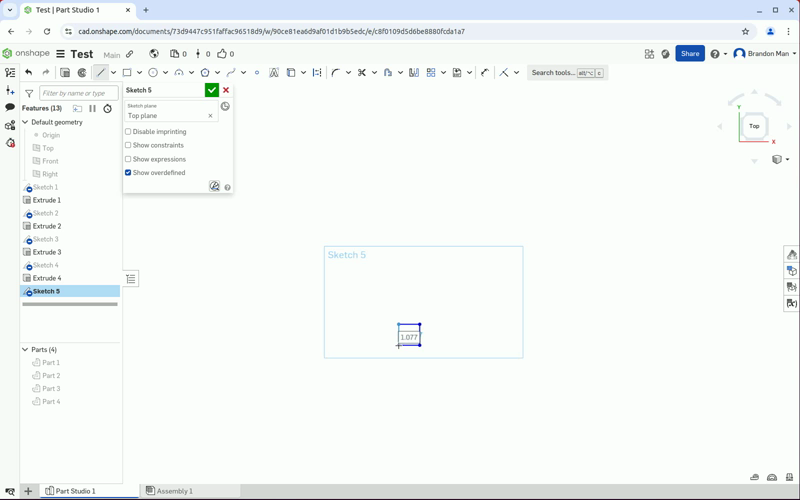
scroll(6)
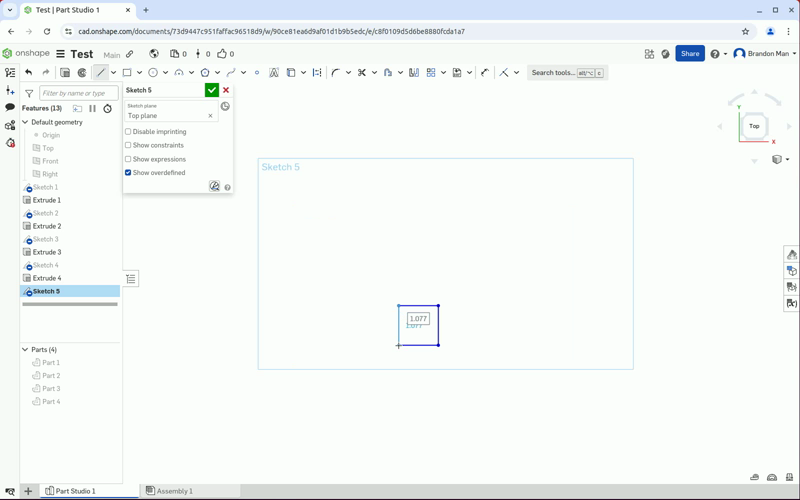
scroll(6)
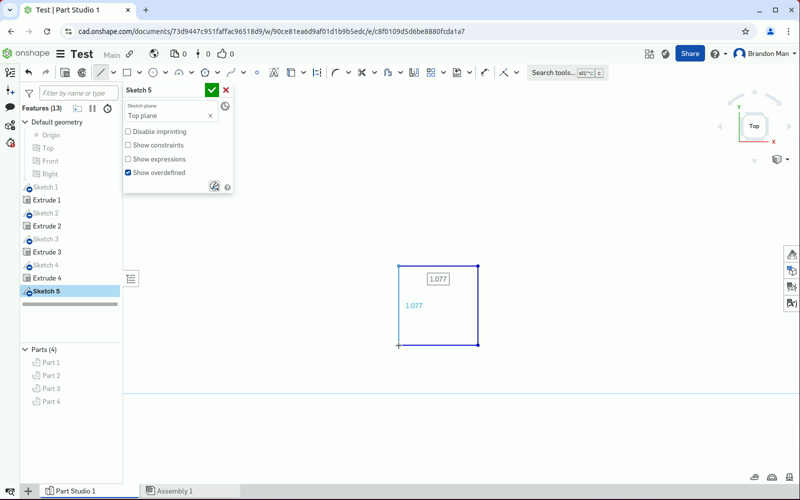
key_up(shift)
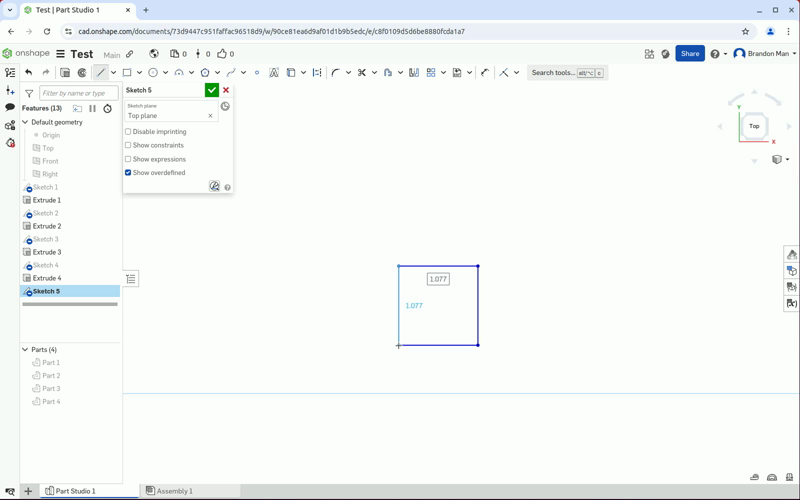
click(398, 345)
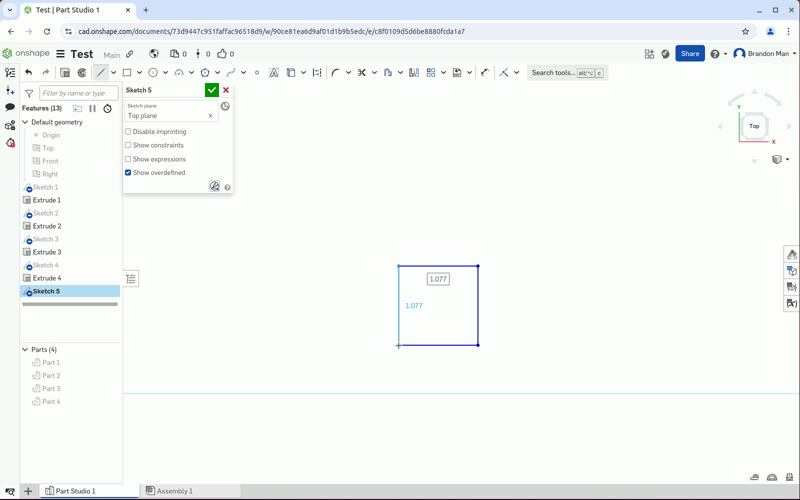
scroll(-6)
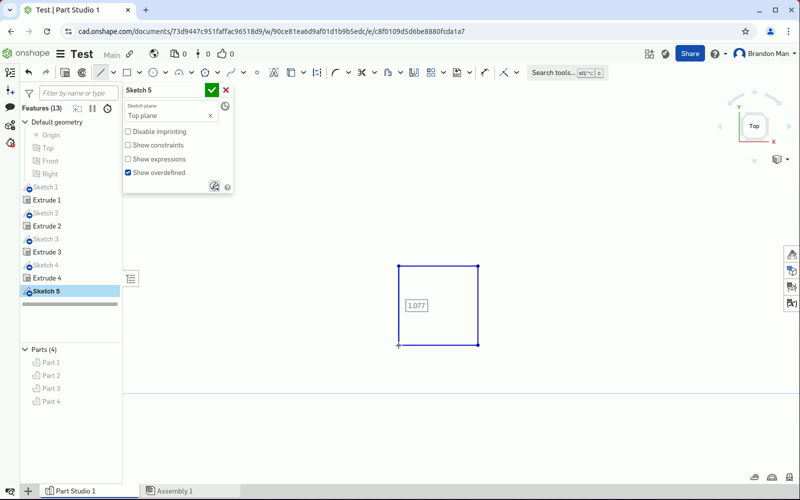
scroll(-6)
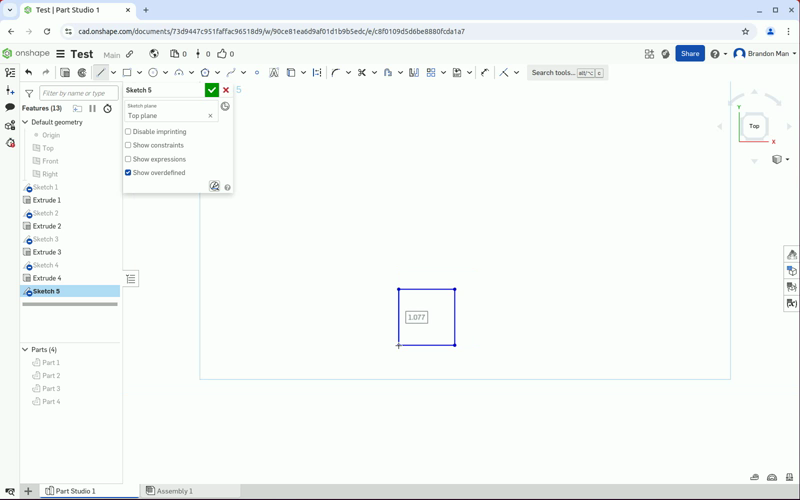
scroll(-6)
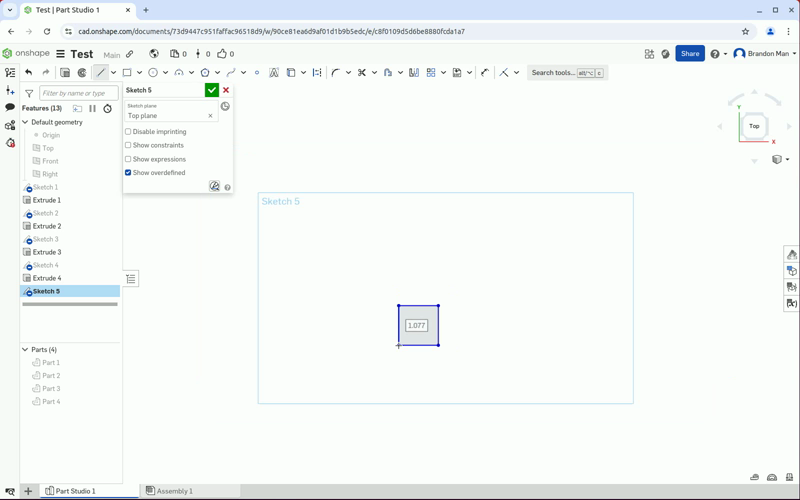
scroll(-6)
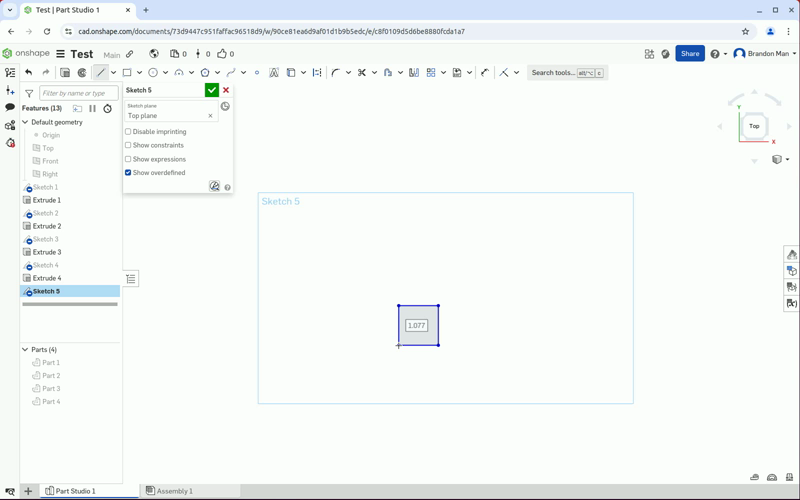
scroll(-6)
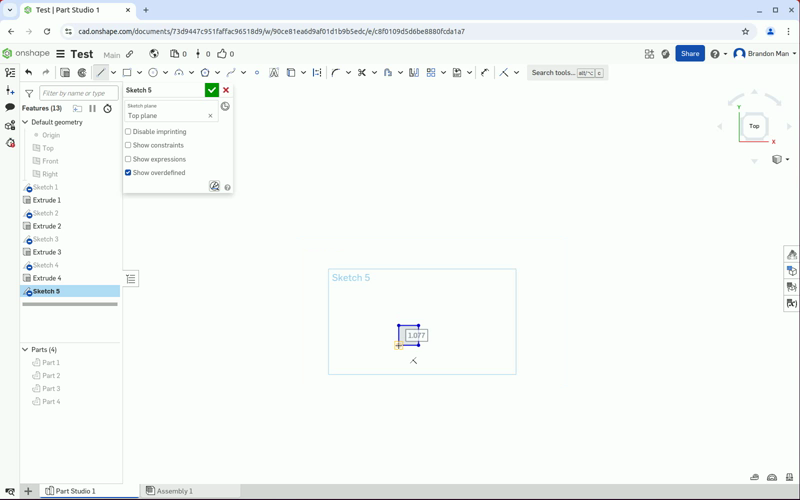
scroll(-6)
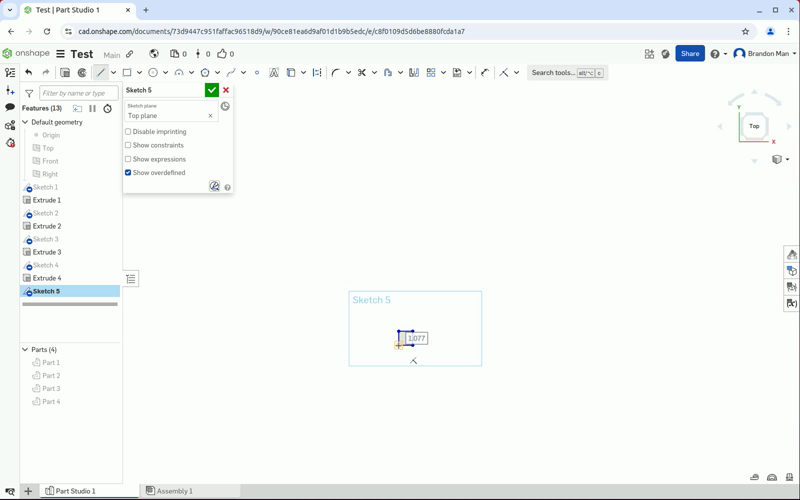
scroll(-6)
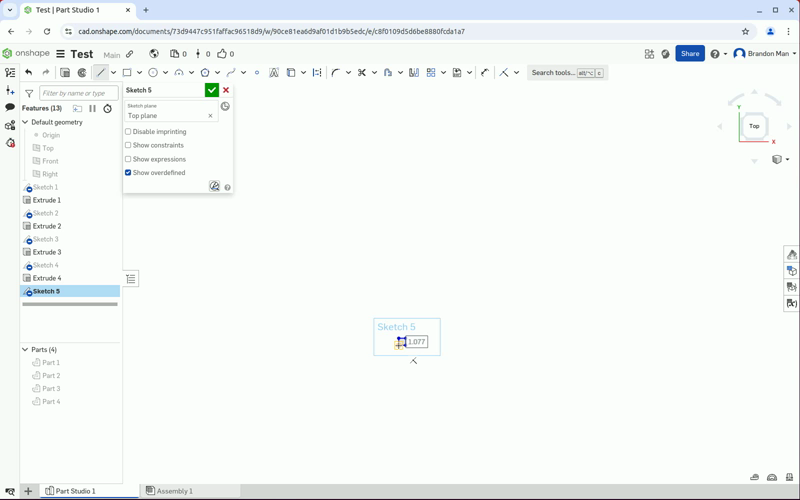
key(esc)
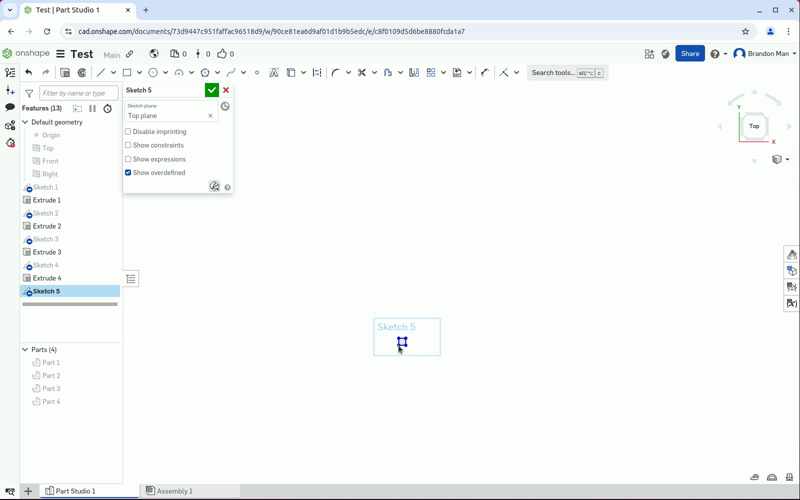
mouse_move(401, 340)
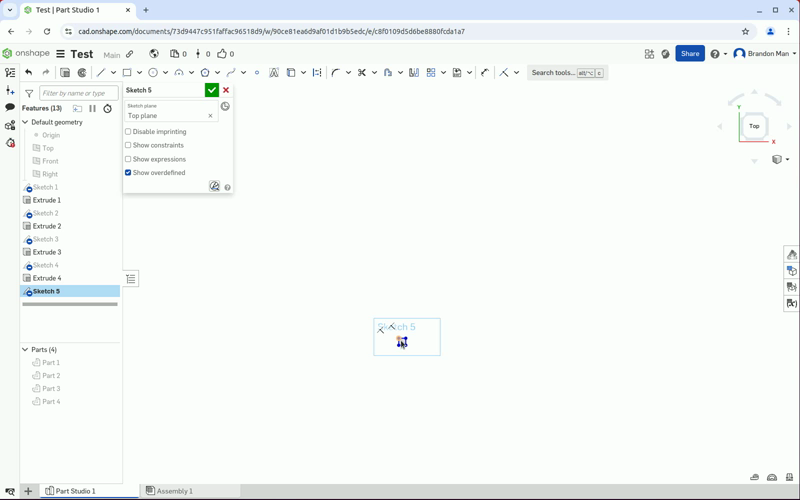
scroll(6)
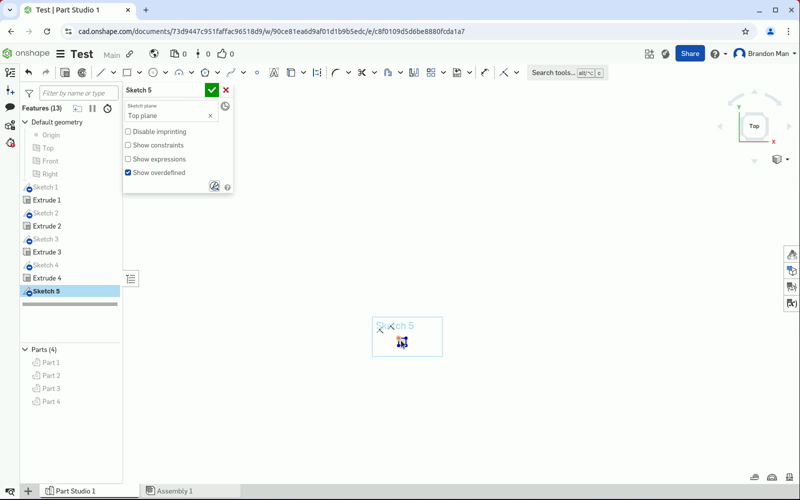
scroll(6)
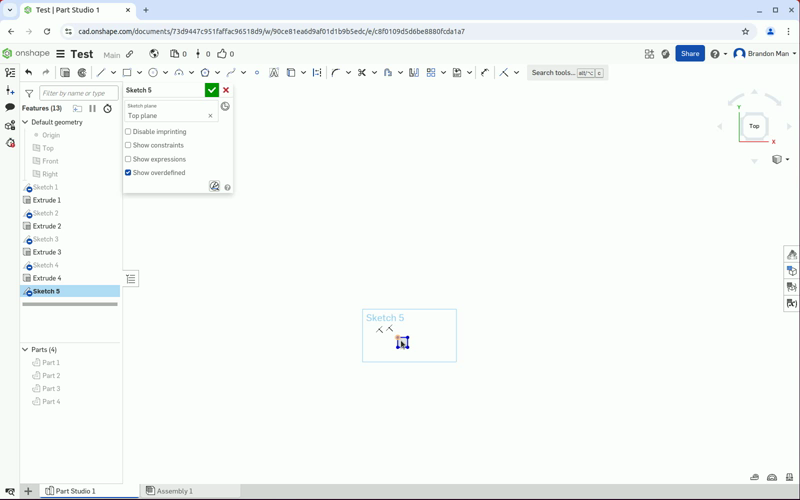
scroll(6)
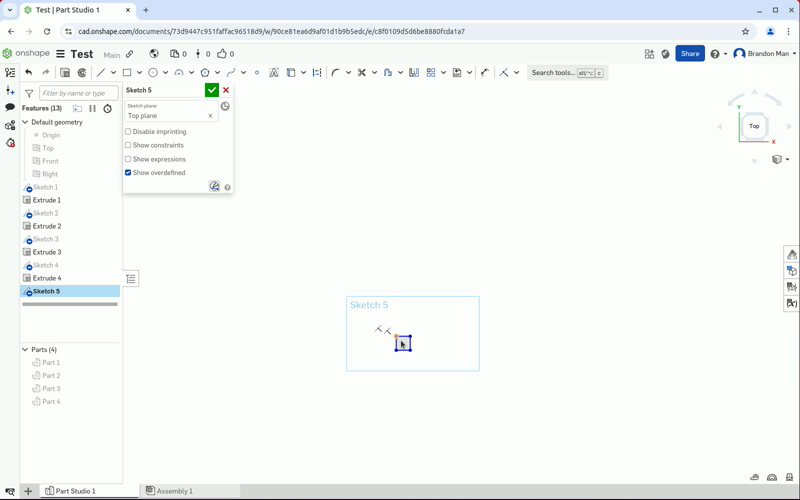
scroll(6)
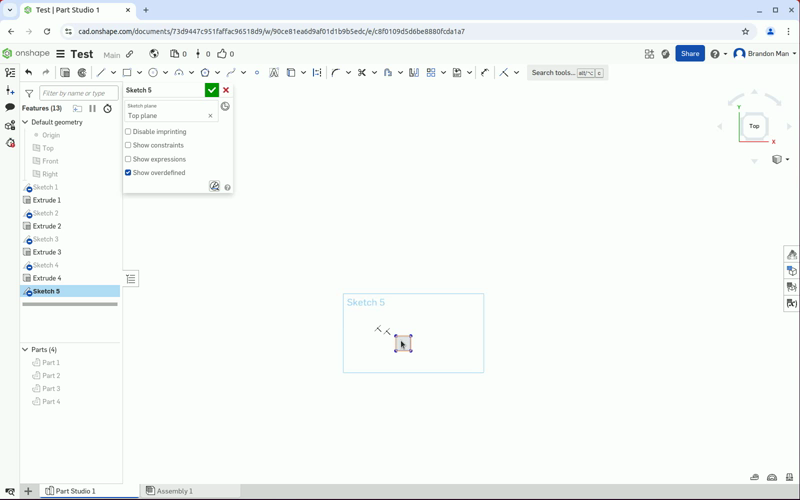
scroll(6)
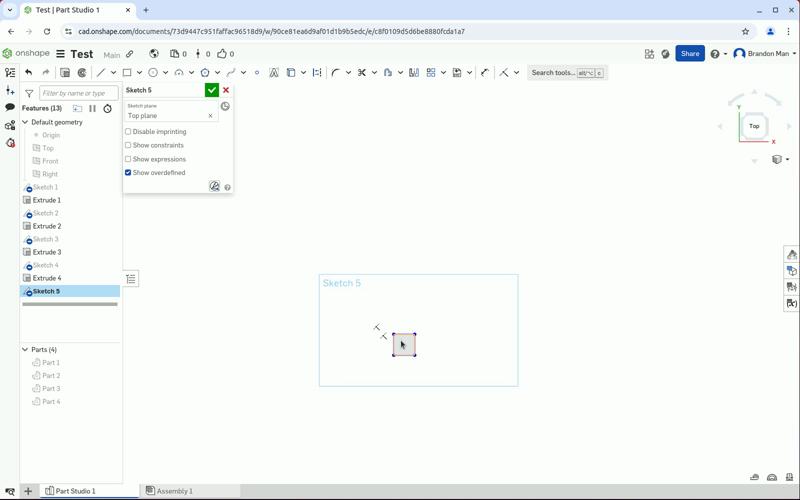
scroll(6)
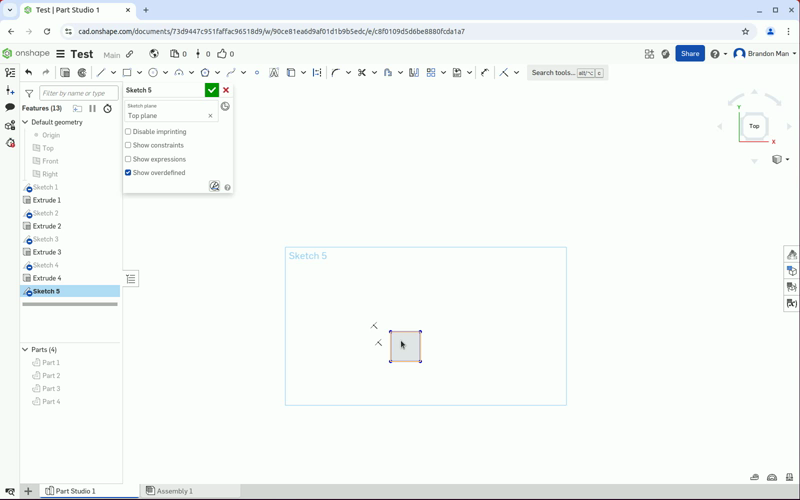
scroll(6)
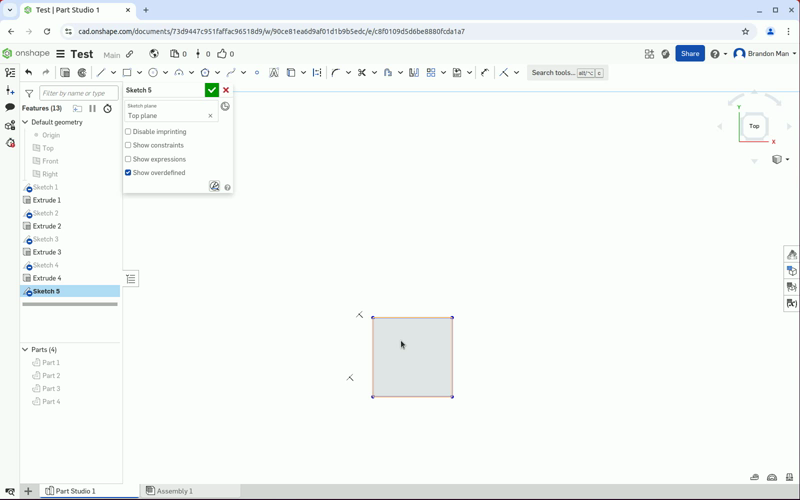
click(401, 340)
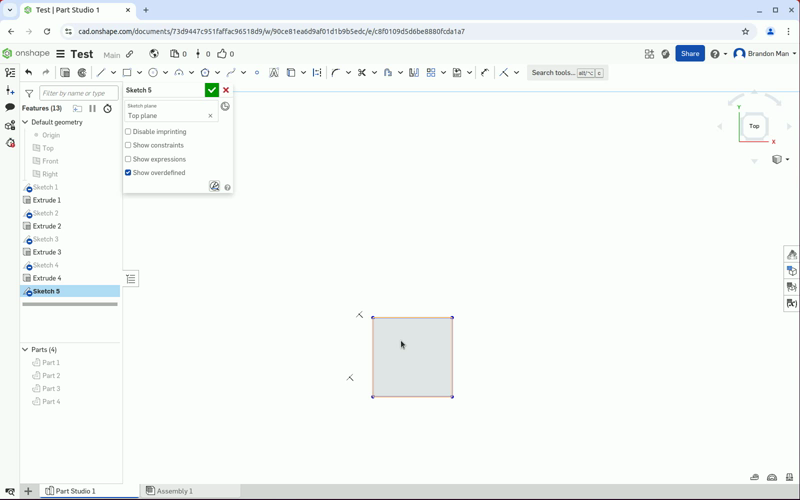
scroll(-6)
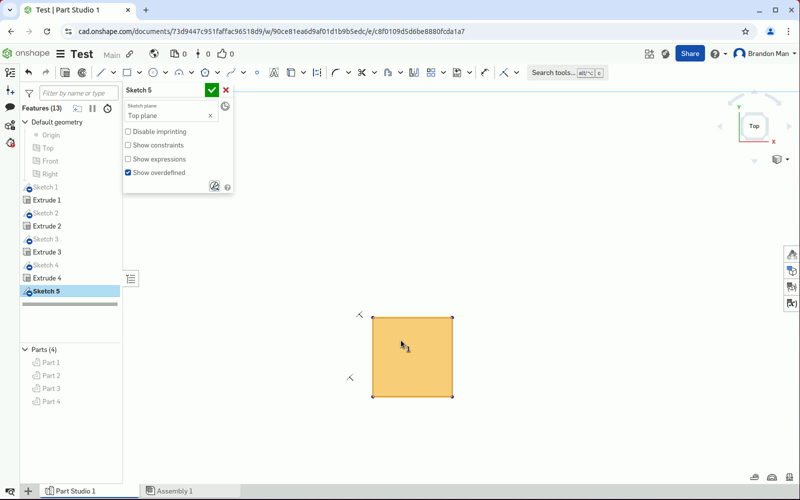
scroll(-6)
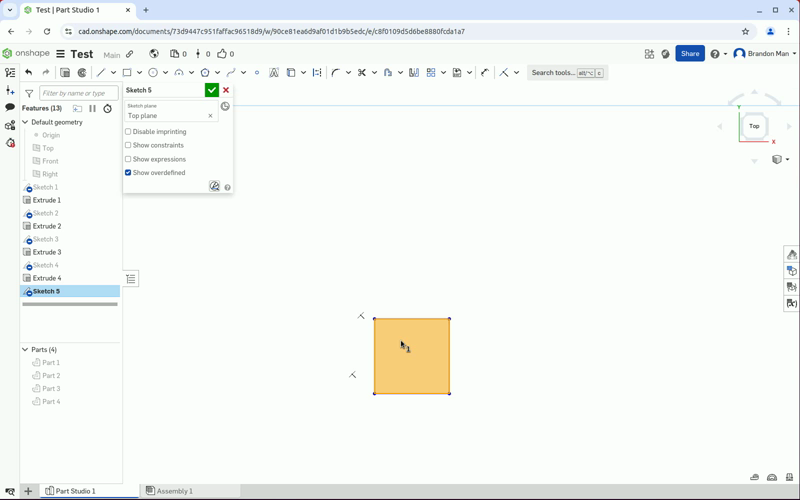
scroll(-6)
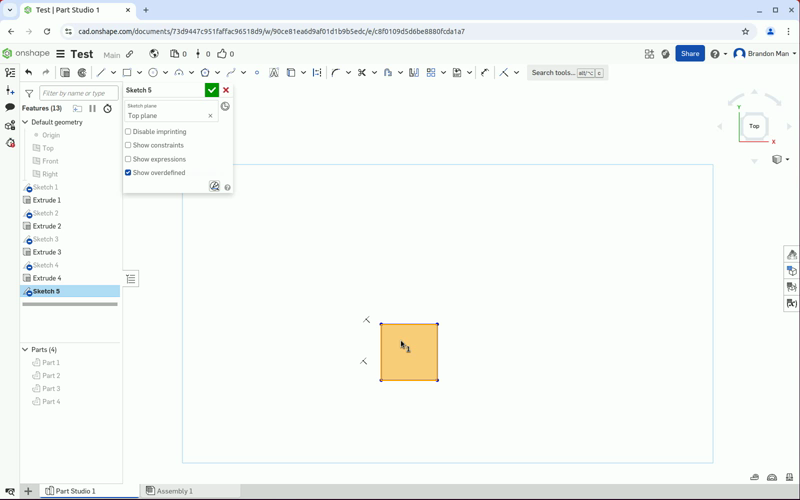
scroll(-6)
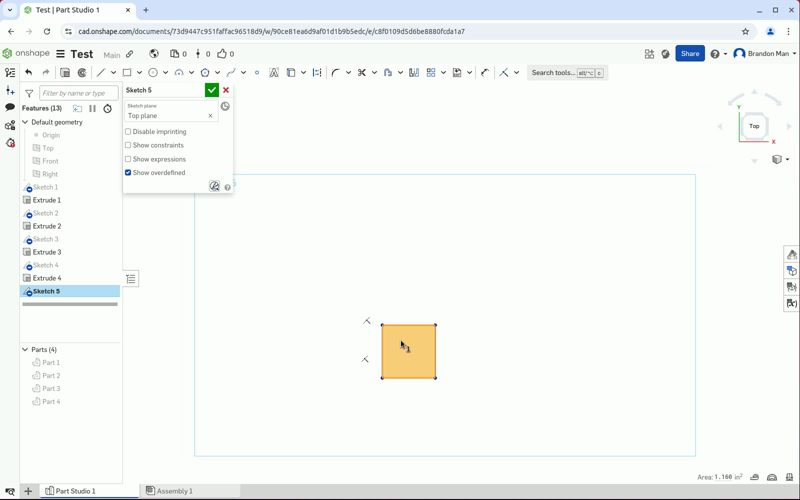
scroll(-6)
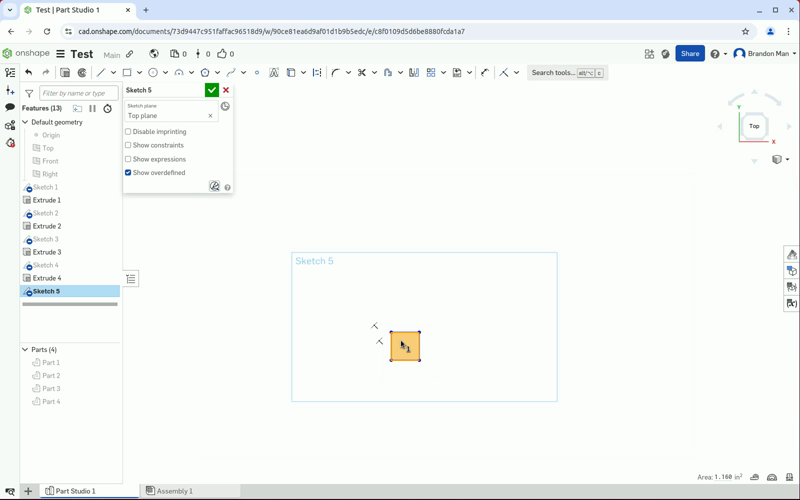
scroll(-6)
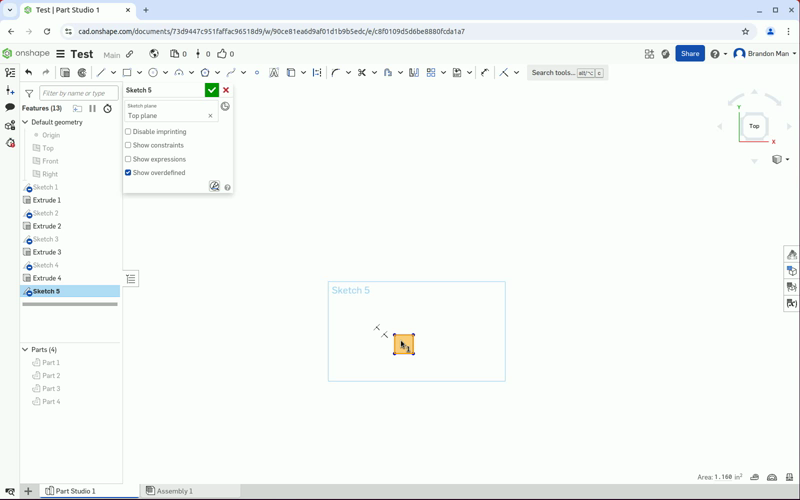
scroll(-6)
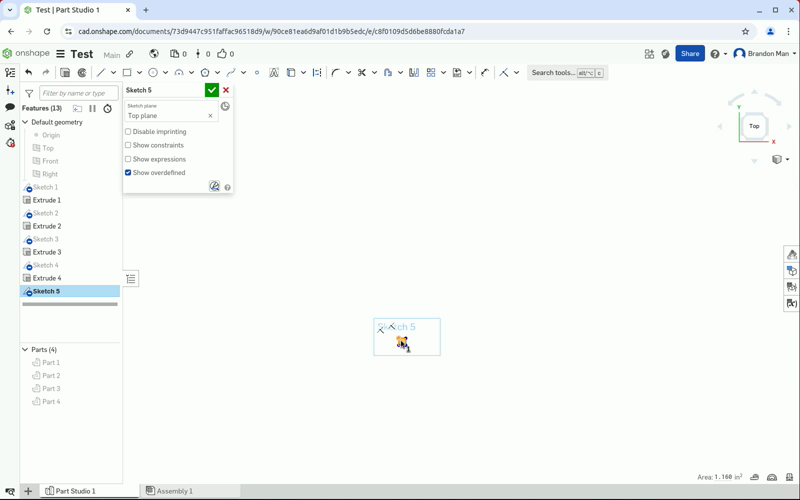
mouse_move(73, 352)
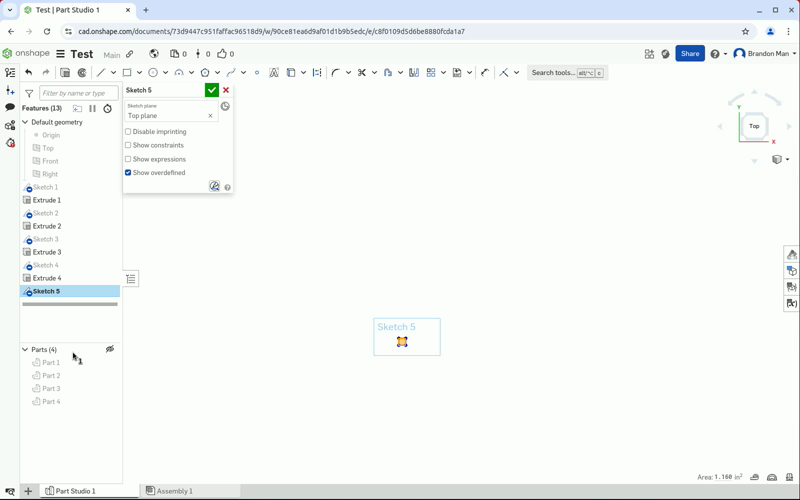
key(shift+y)
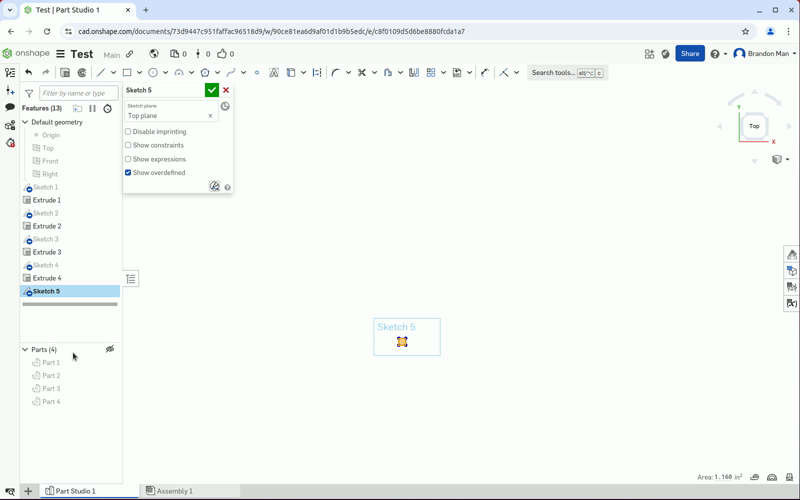
key(shift+e)
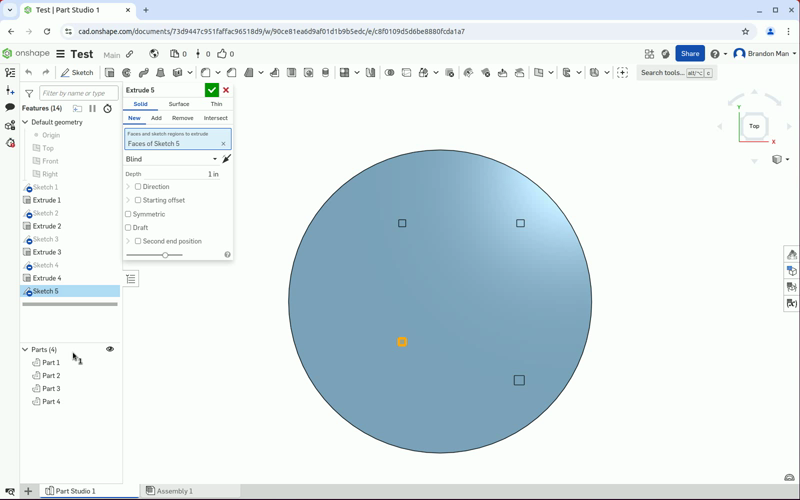
mouse_move(143, 106)
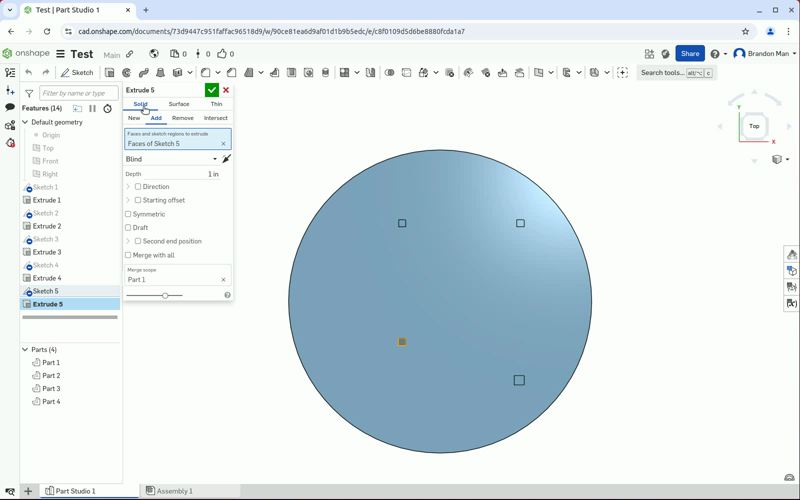
click(143, 106)
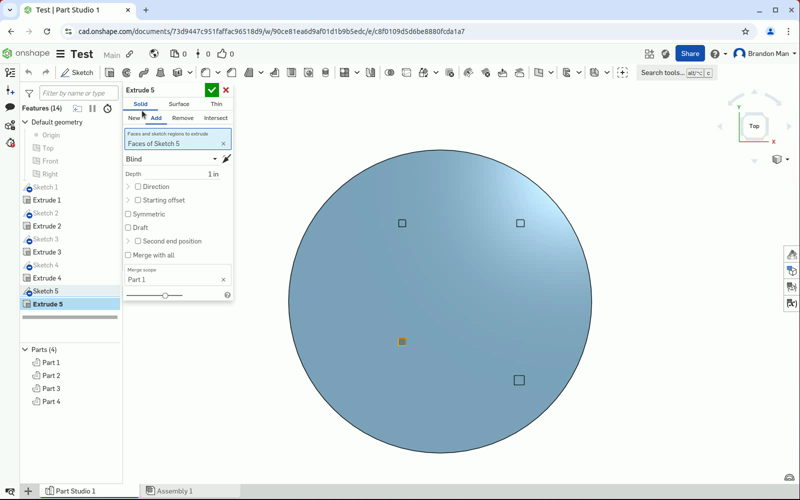
mouse_move(137, 120)
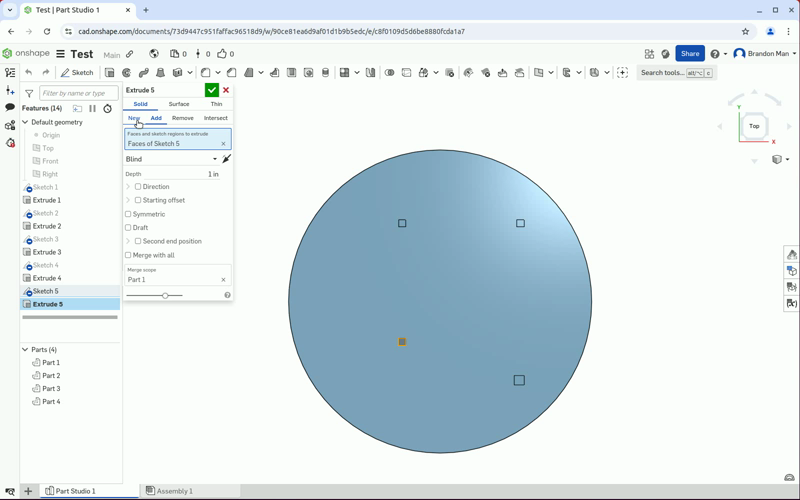
click(137, 120)
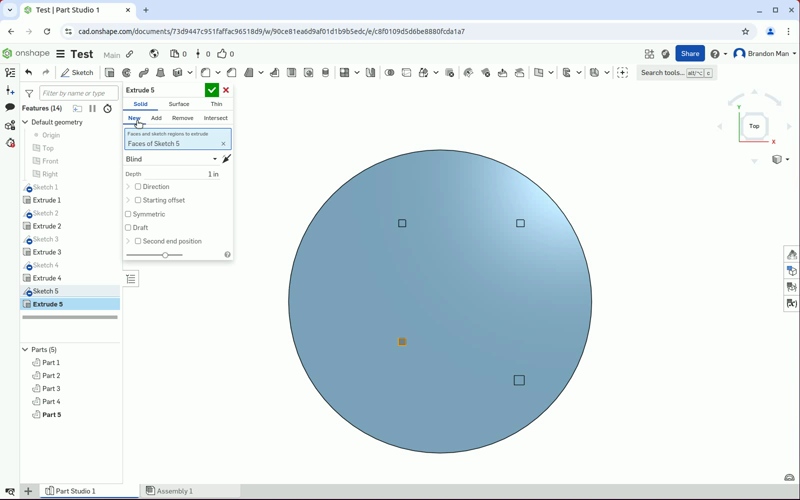
key(tab, 4)
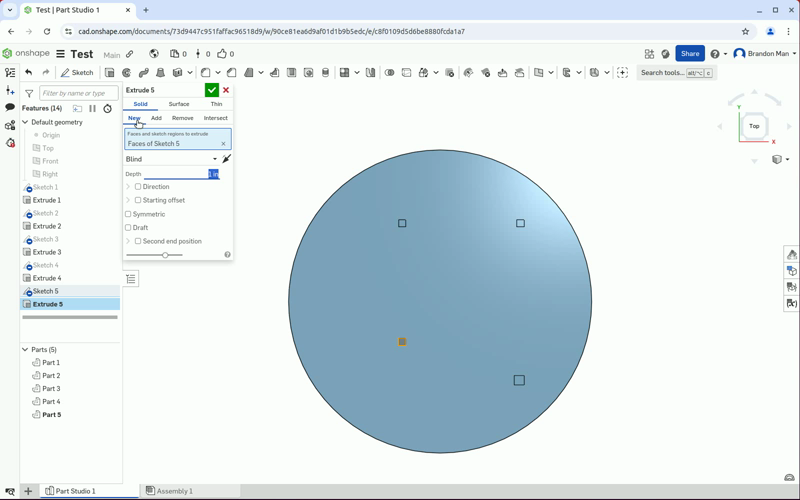
text(-19.257)
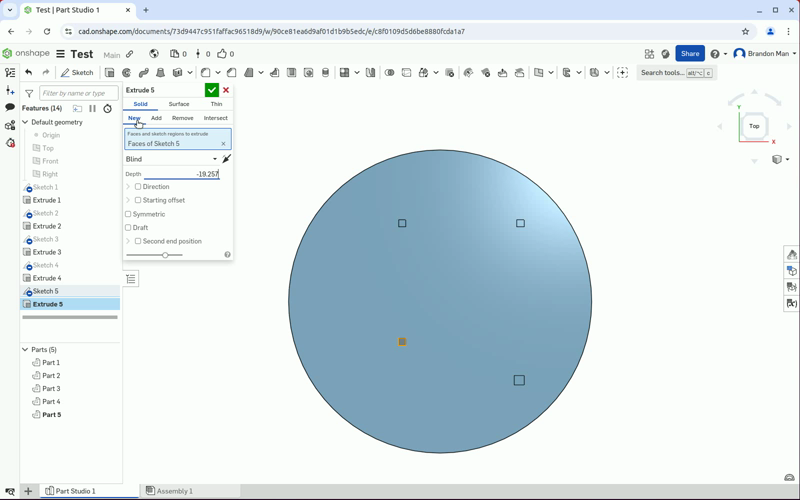
key(enter)
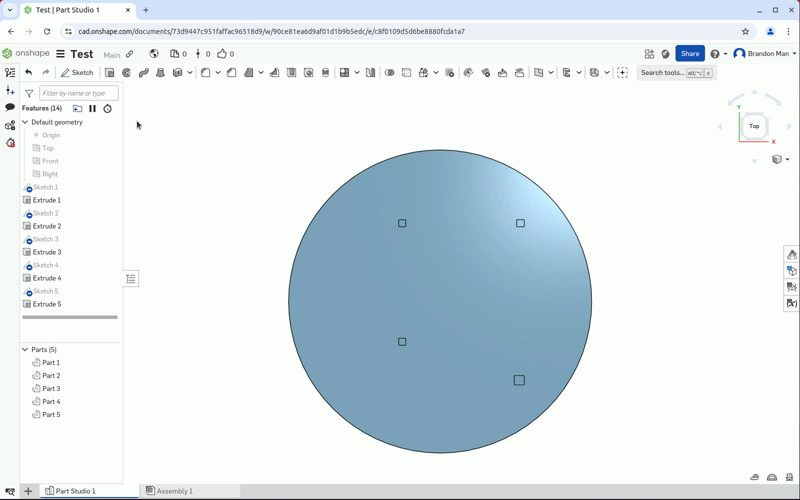
key(shift+h)
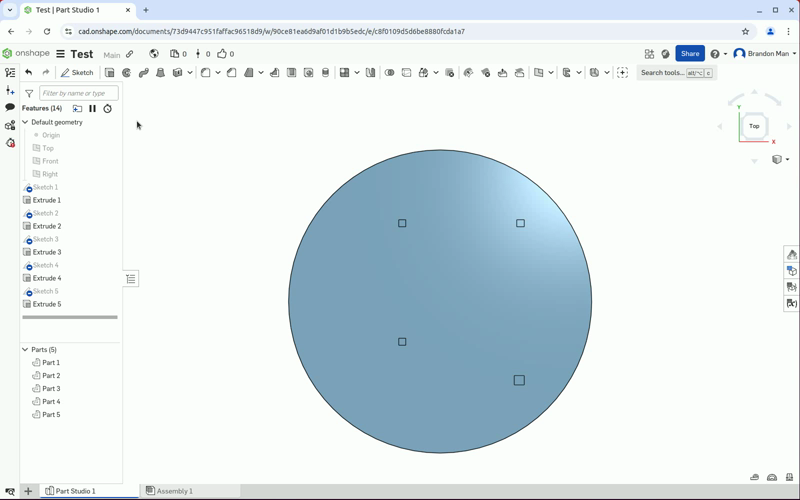
key(shift+h)
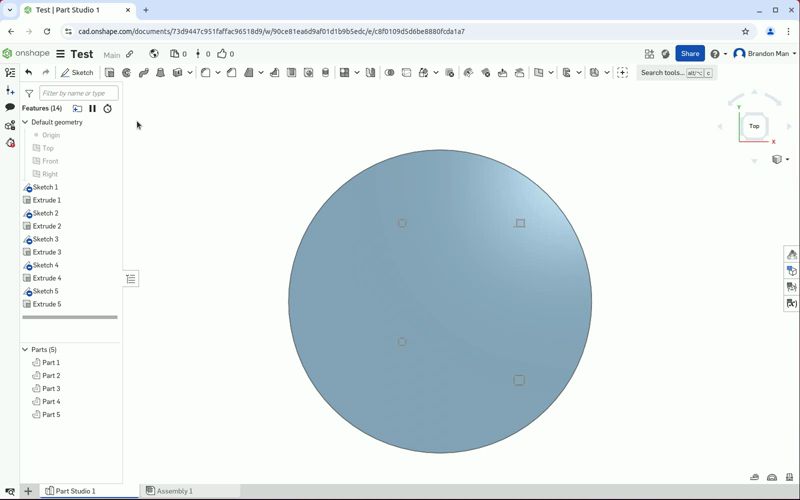
key(shift+7)
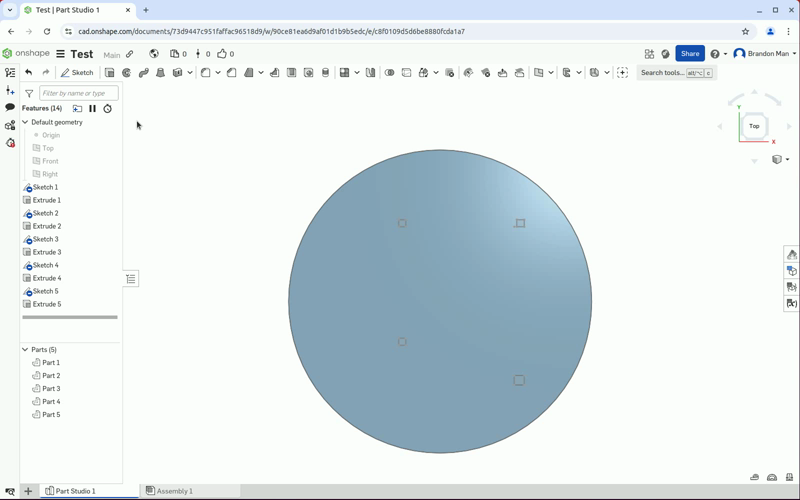
key(up, 3)
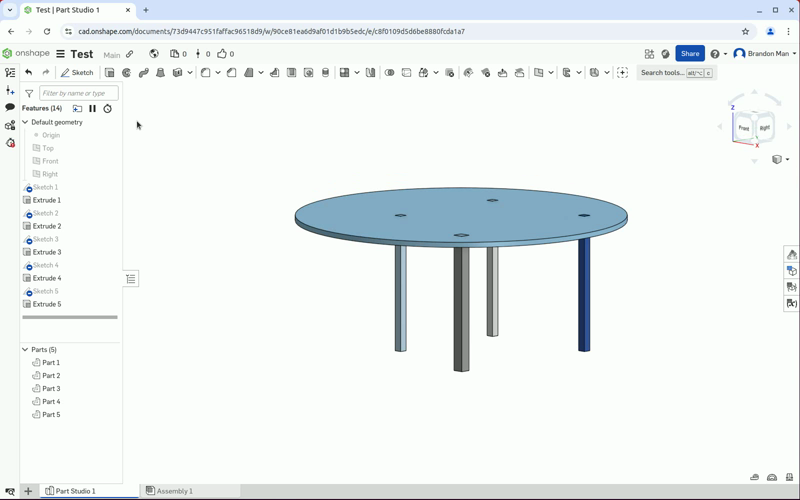
key(left, 3)
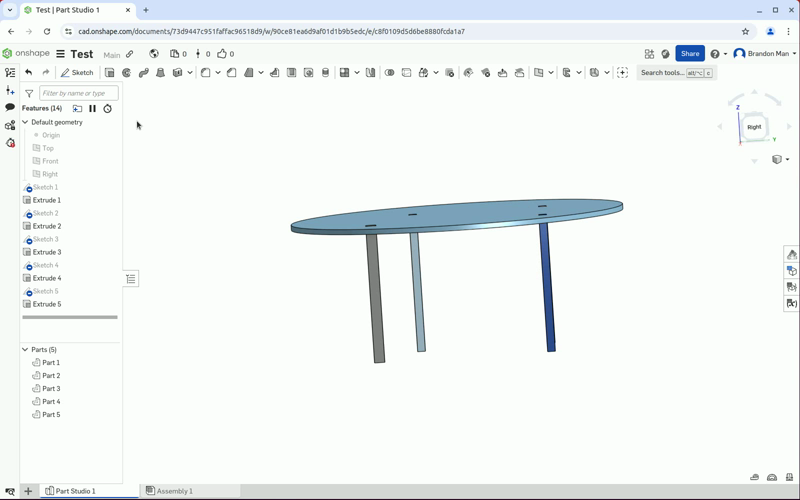
key(right, 3)
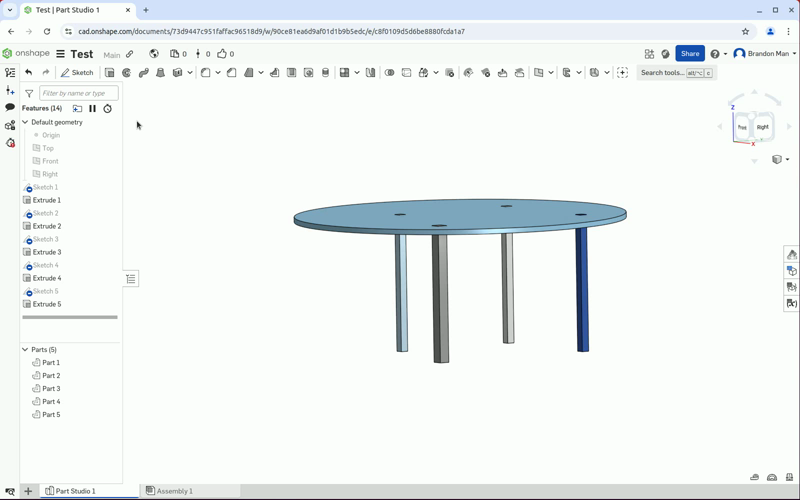
key(down, 3)
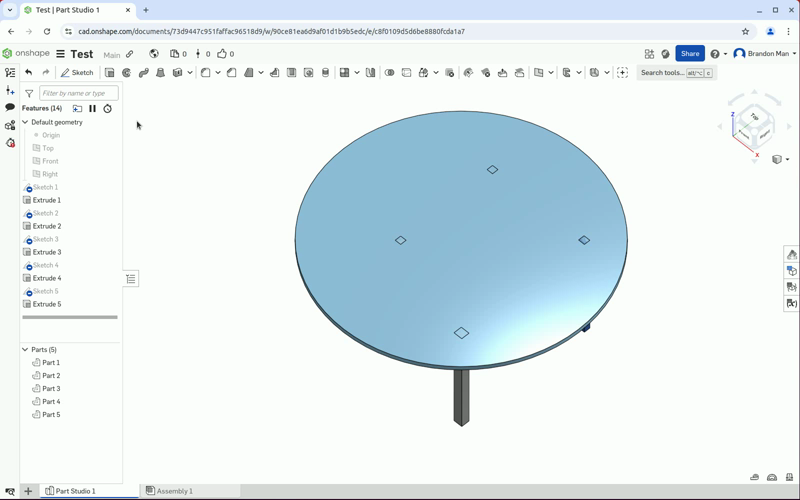
mouse_move(73, 189)
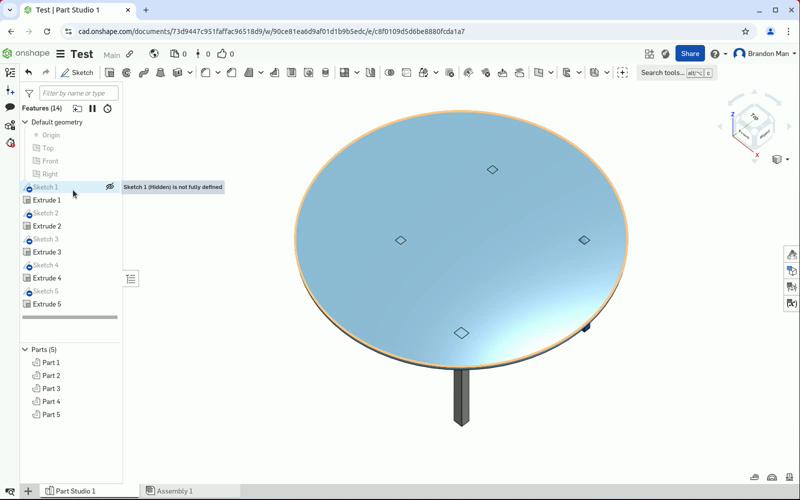
click(73, 189)